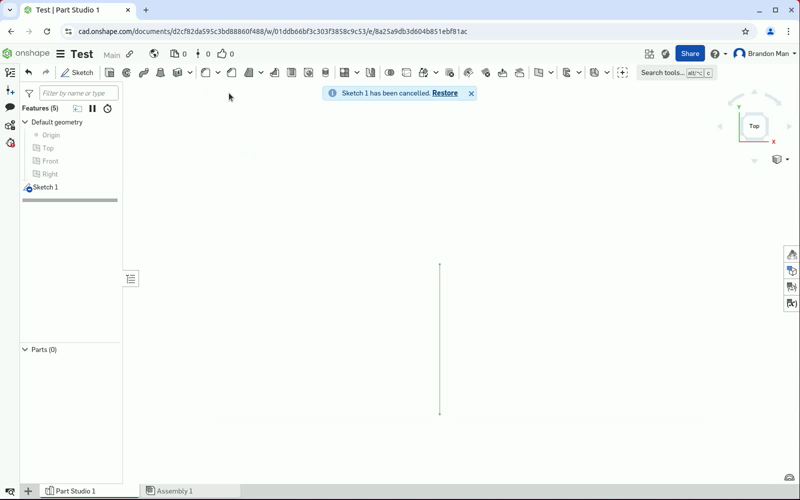
key(shift+h)
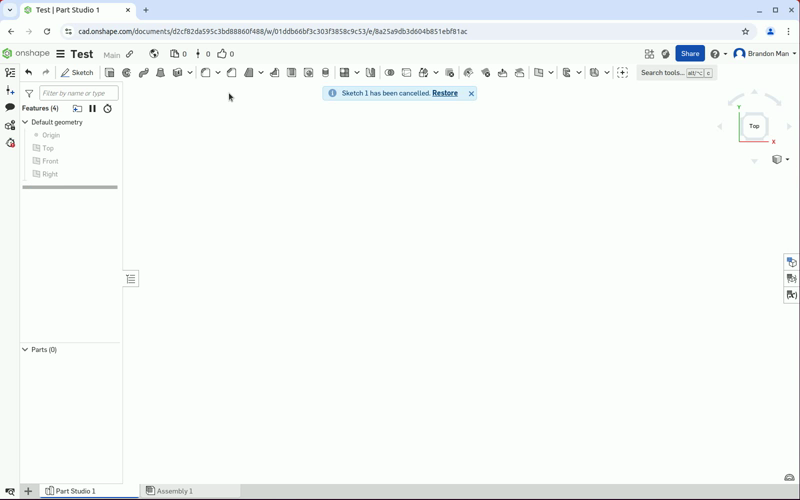
mouse_move(73, 352)
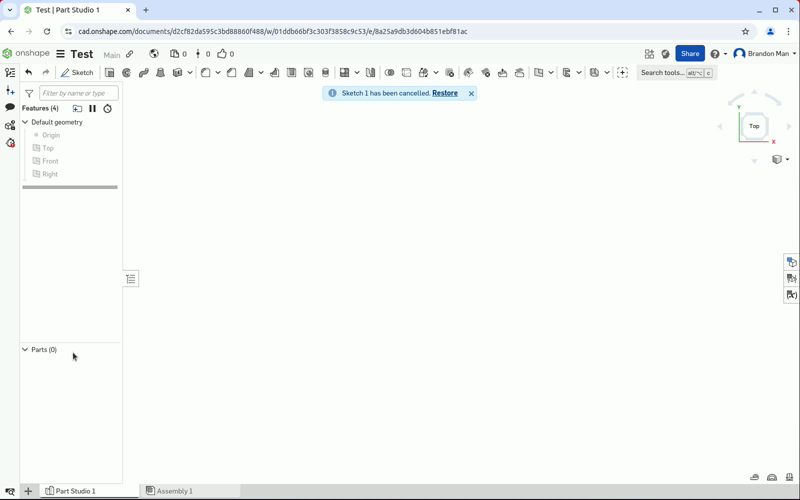
key(y)
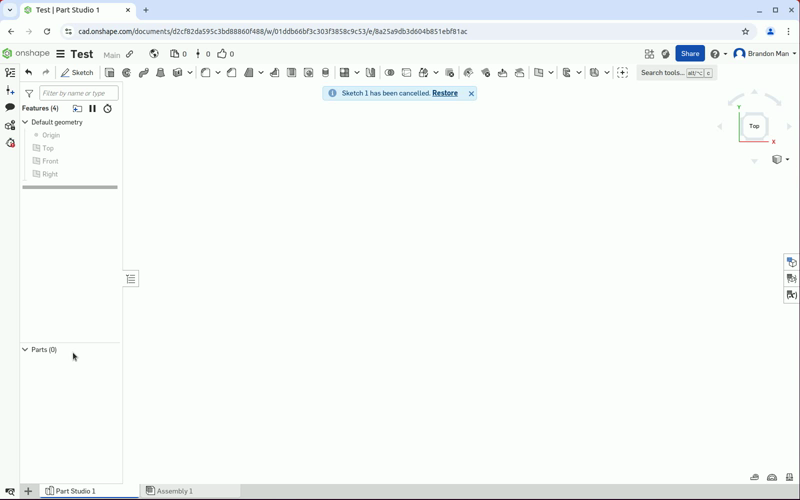
key(shift+p)
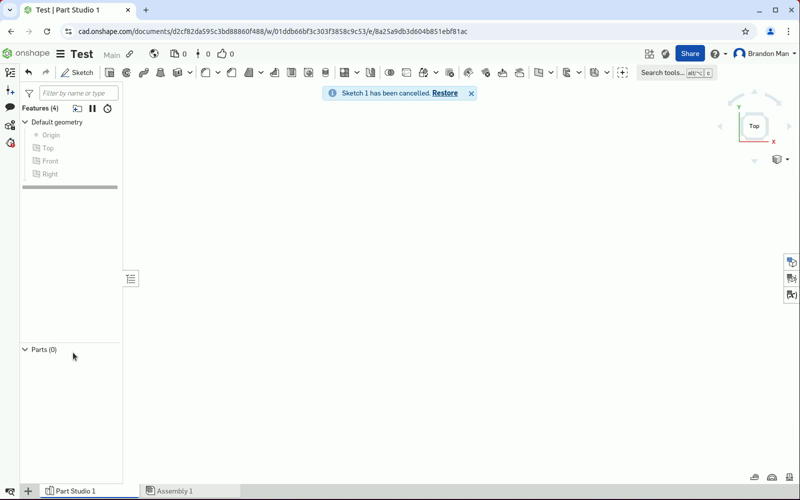
key(space)
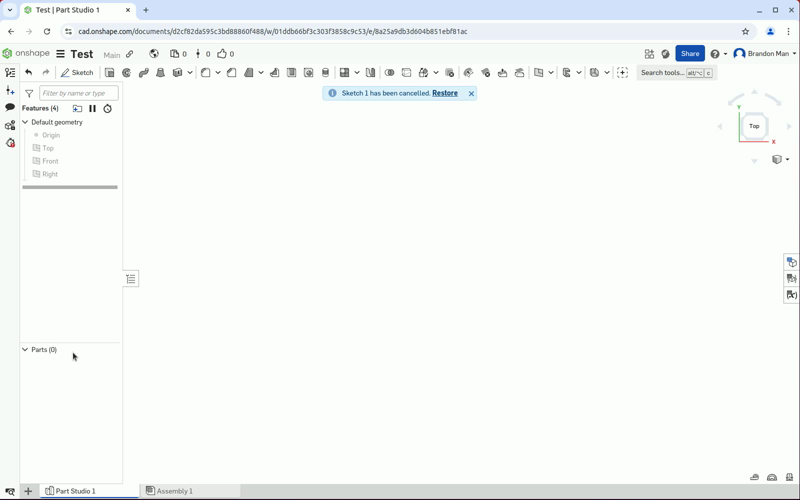
key_down(shift)
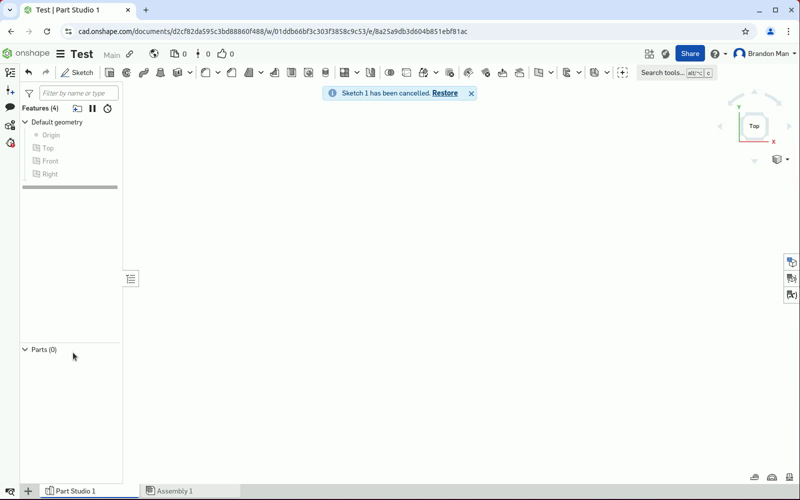
key(up)
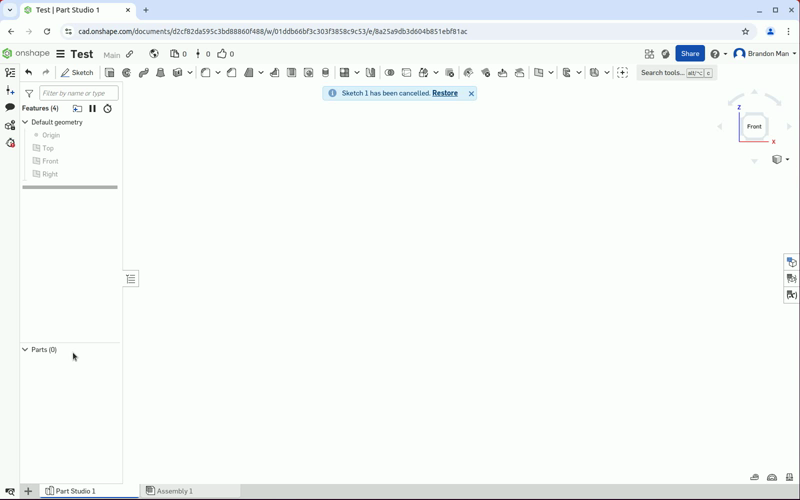
key_up(shift)
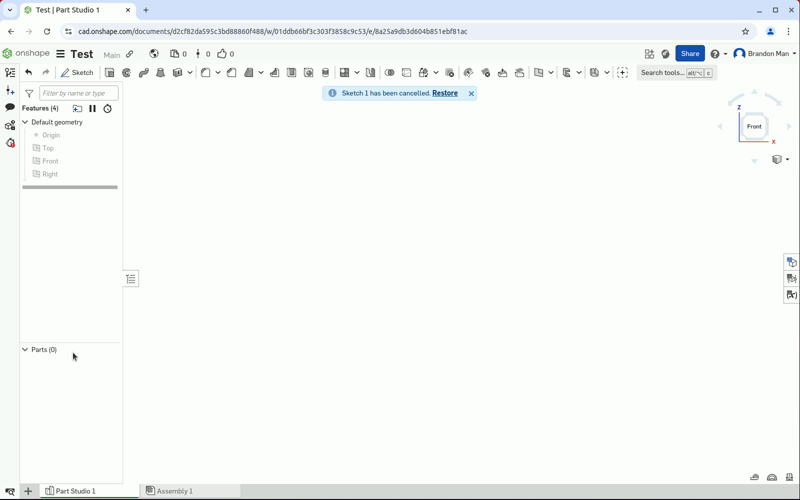
mouse_move(73, 352)
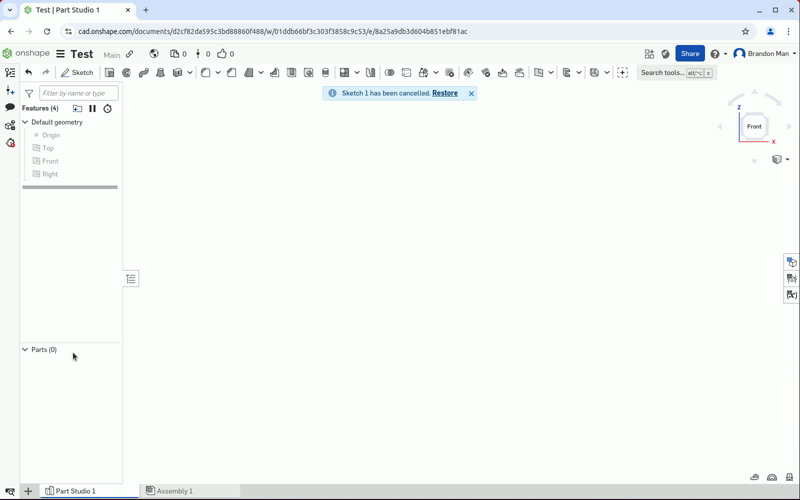
key(shift+y)
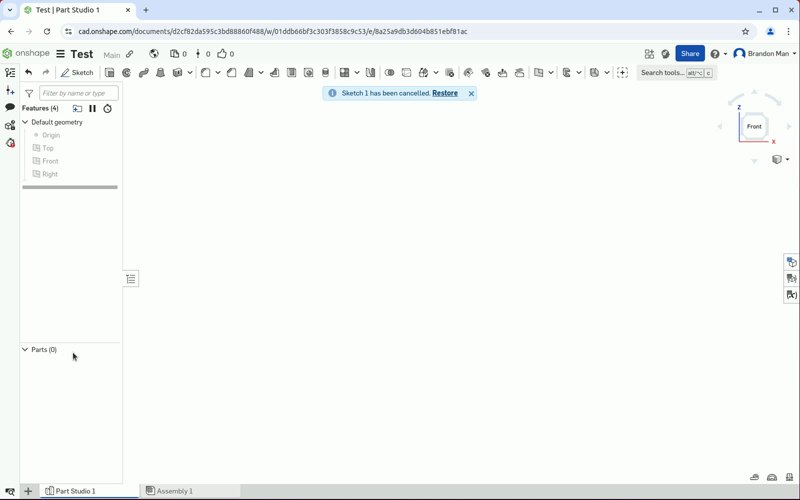
key(shift+s)
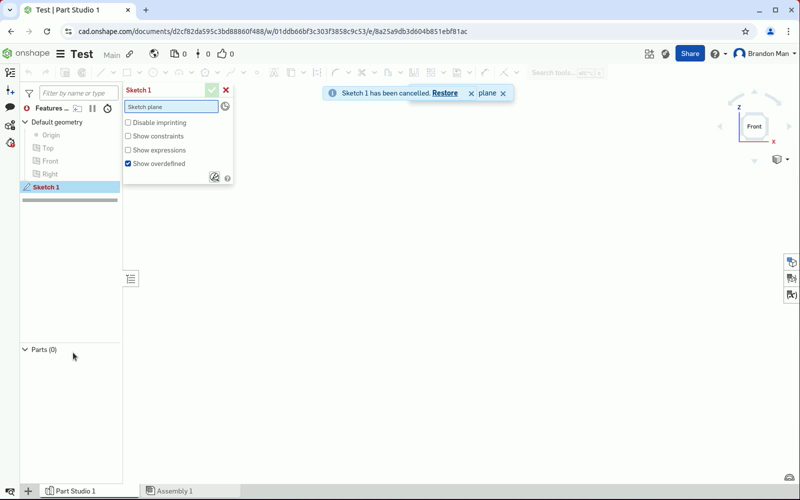
mouse_move(73, 163)
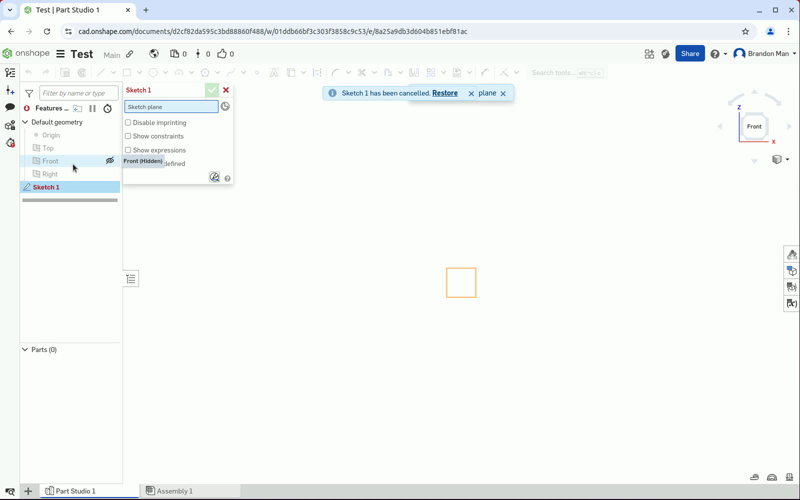
click(73, 163)
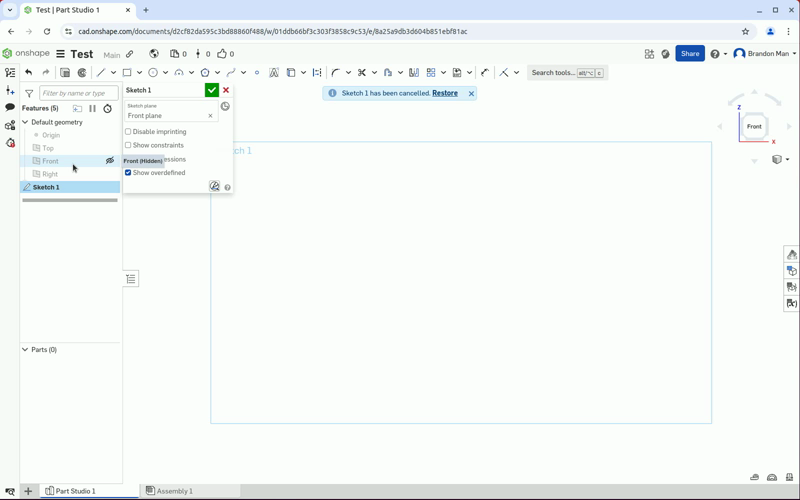
mouse_move(73, 352)
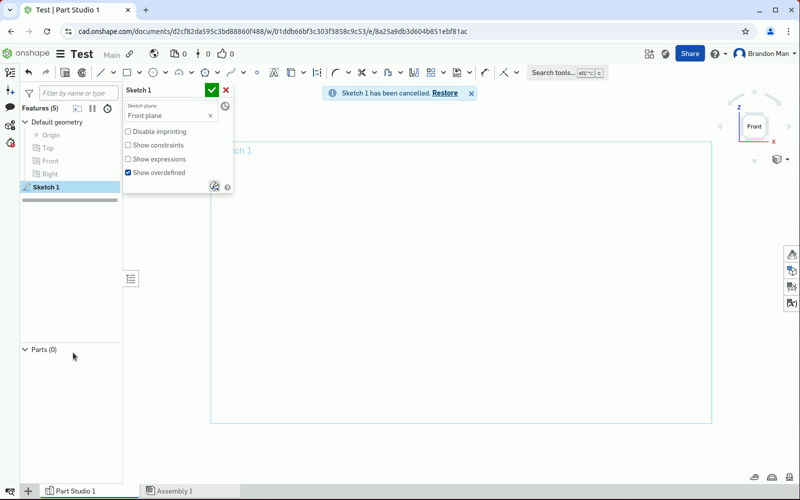
key(y)
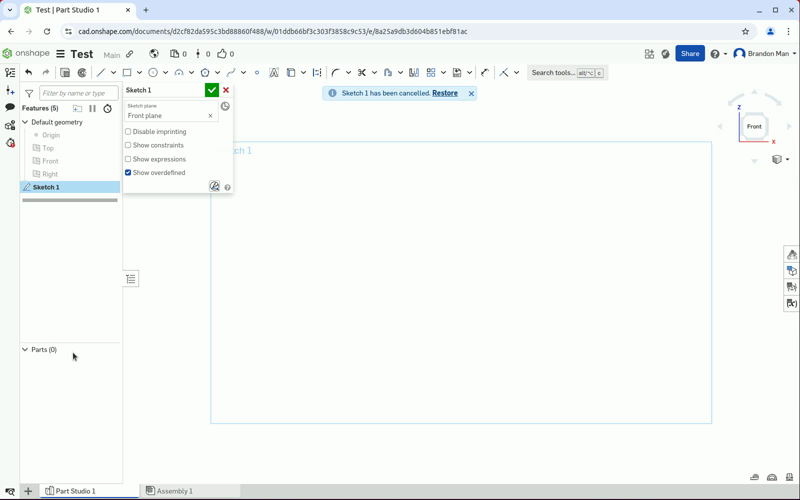
key(l)
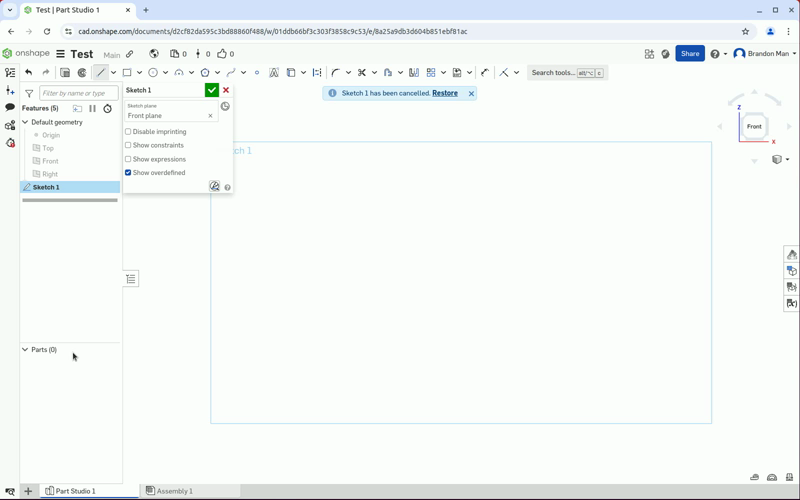
key_down(shift)
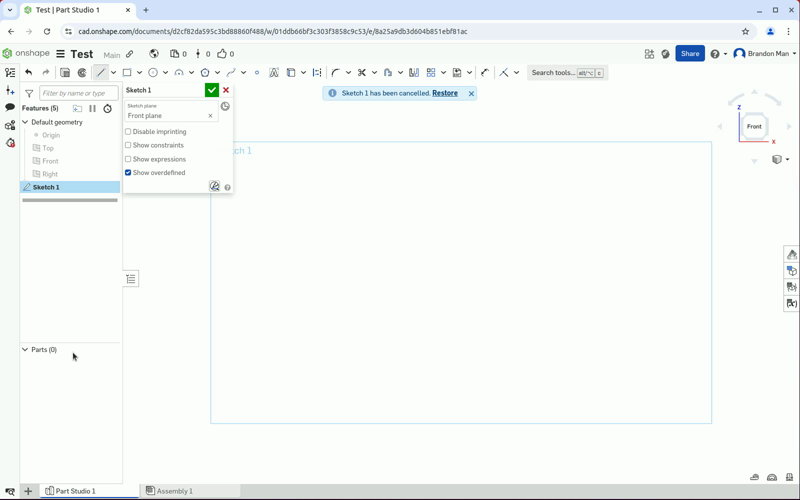
mouse_move(460, 282)
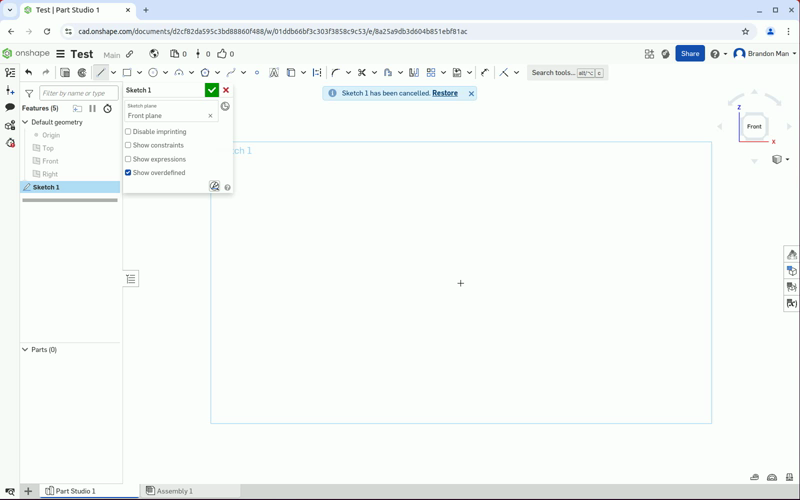
click(460, 282)
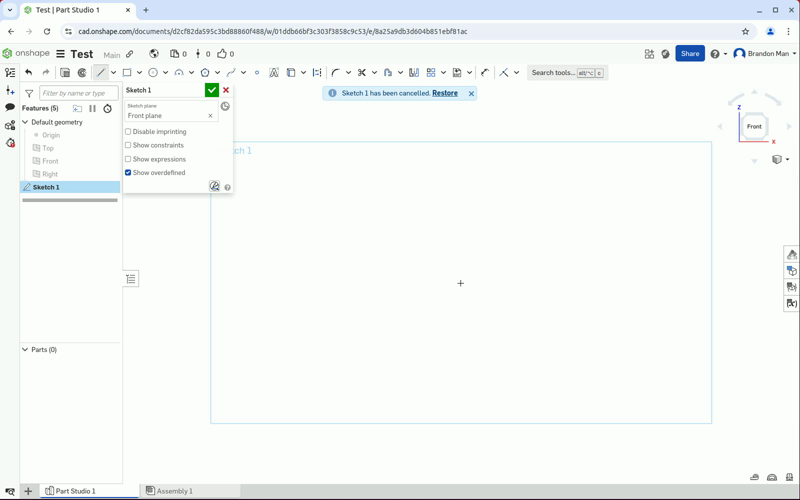
key_up(shift)
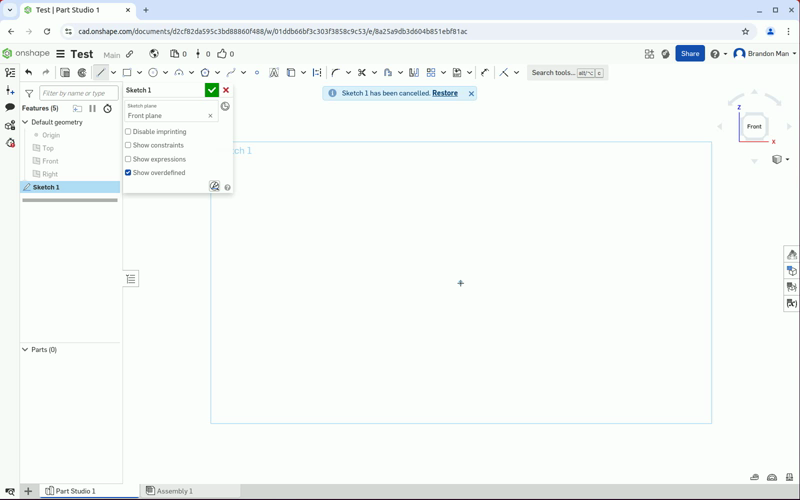
key_down(shift)
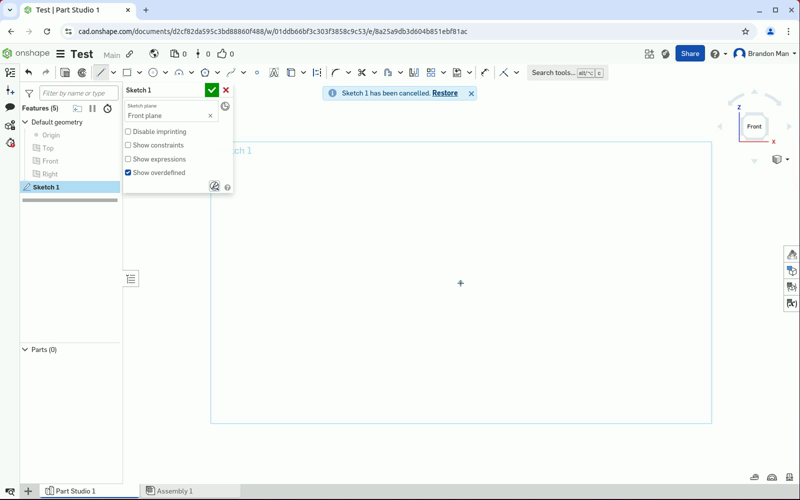
mouse_move(573, 282)
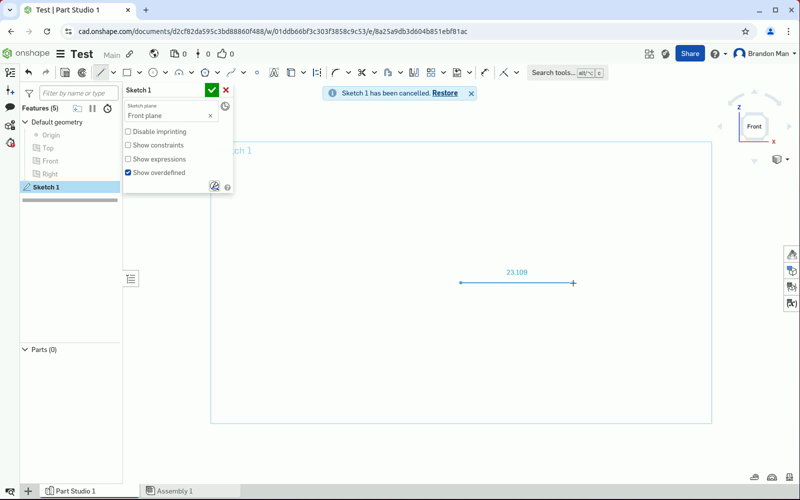
click(573, 282)
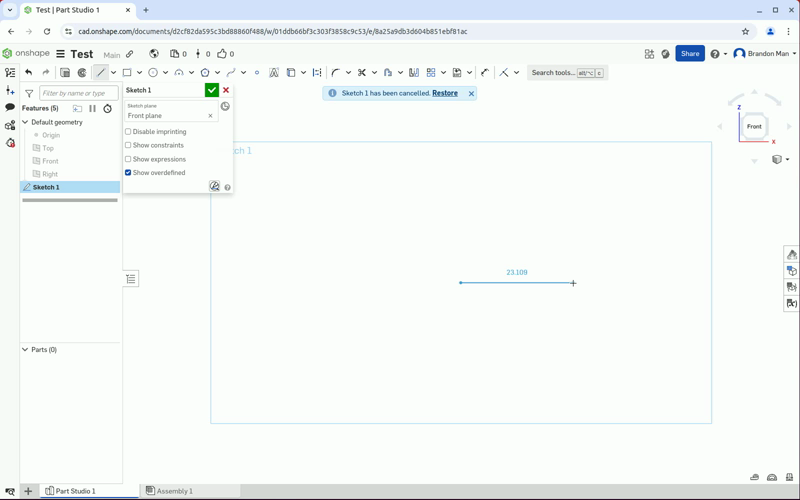
key_up(shift)
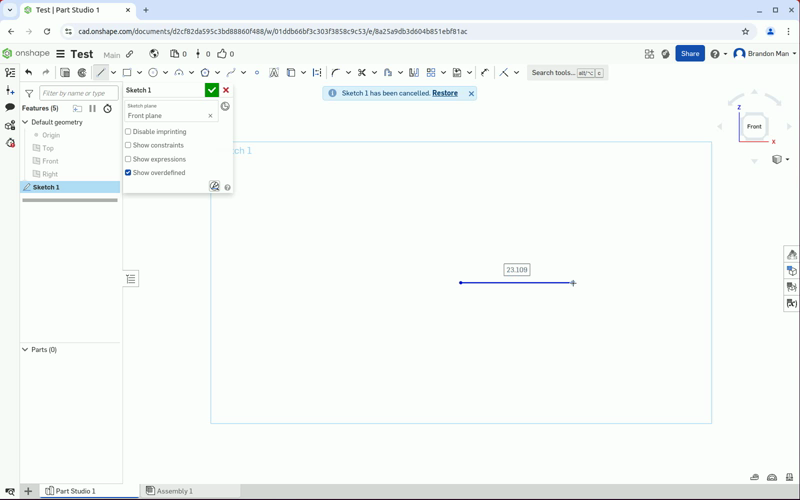
key_down(shift)
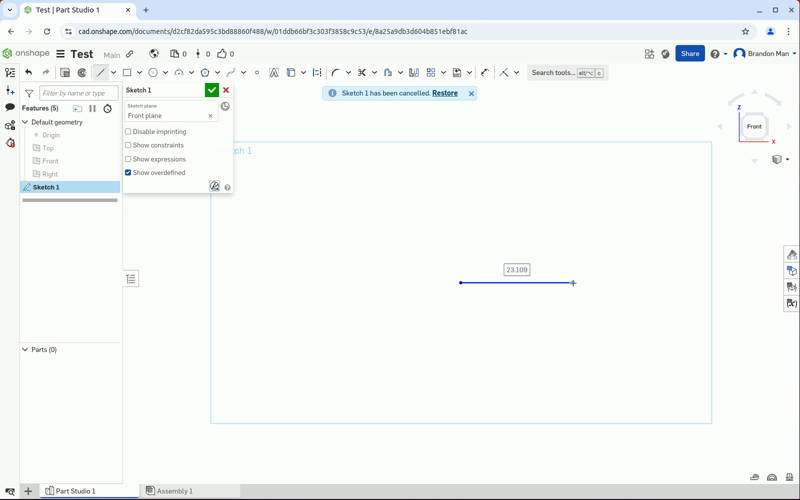
mouse_move(573, 216)
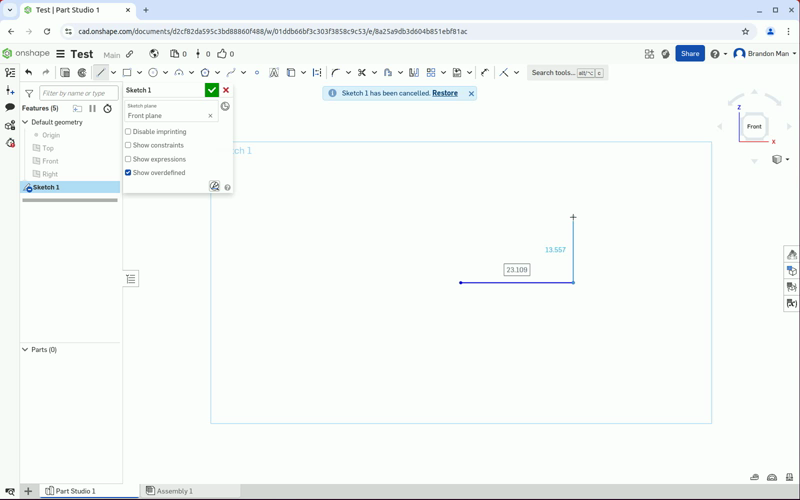
click(573, 216)
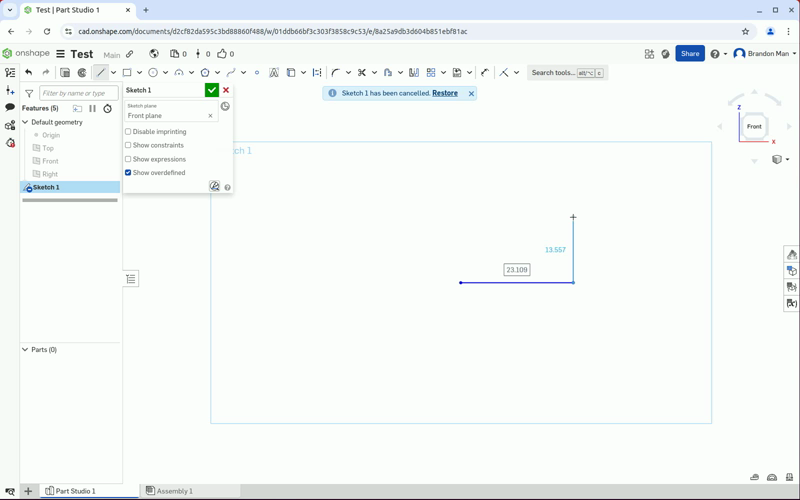
key_up(shift)
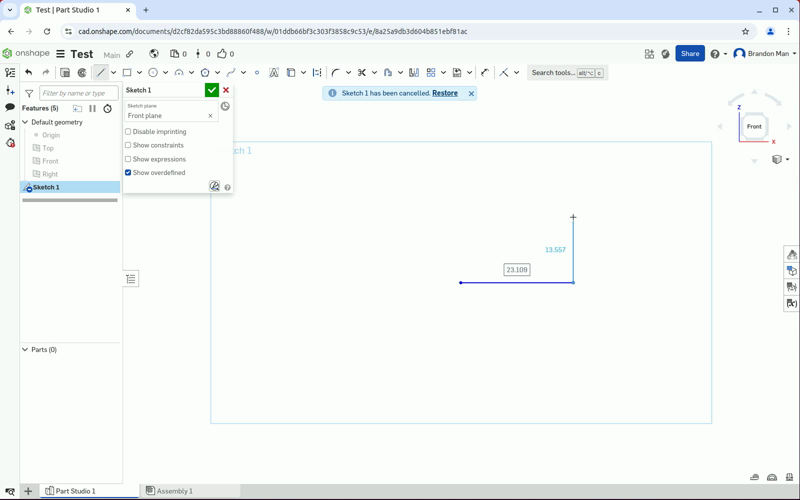
key_down(shift)
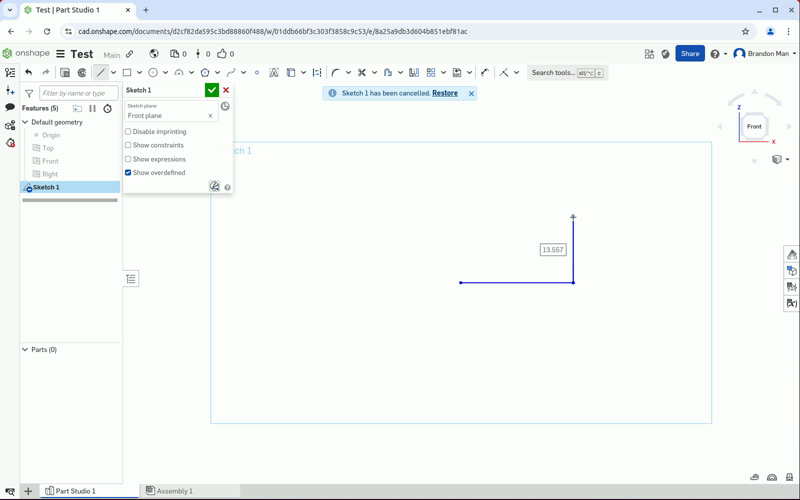
mouse_move(460, 216)
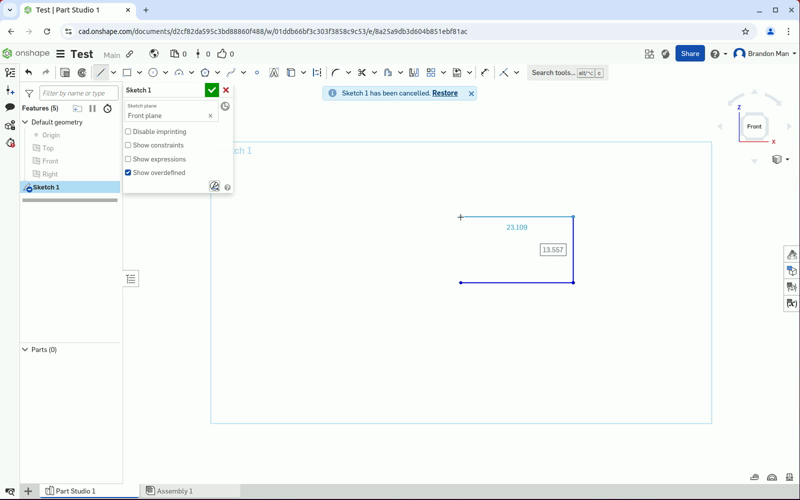
click(460, 216)
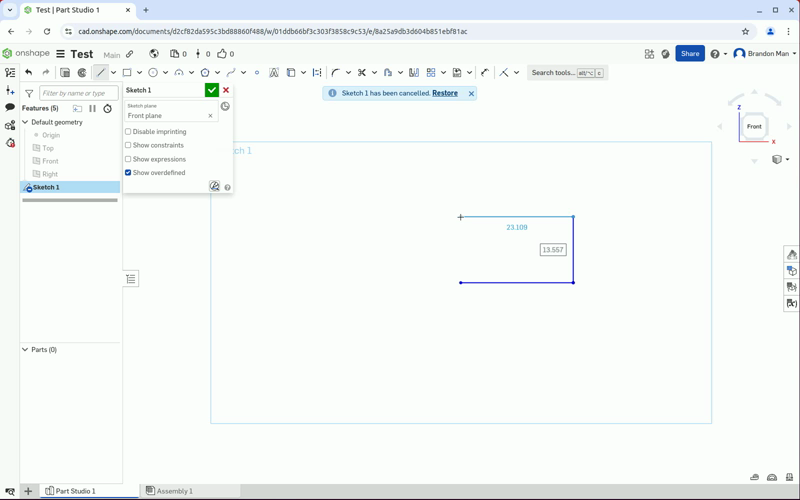
key_up(shift)
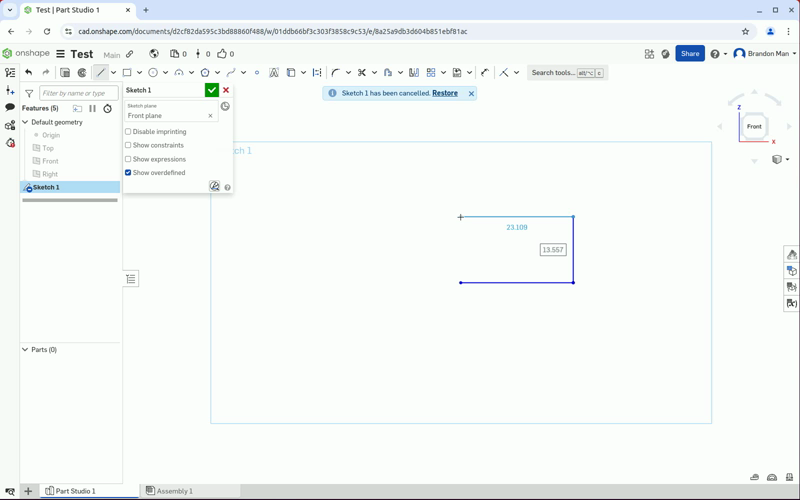
key_down(shift)
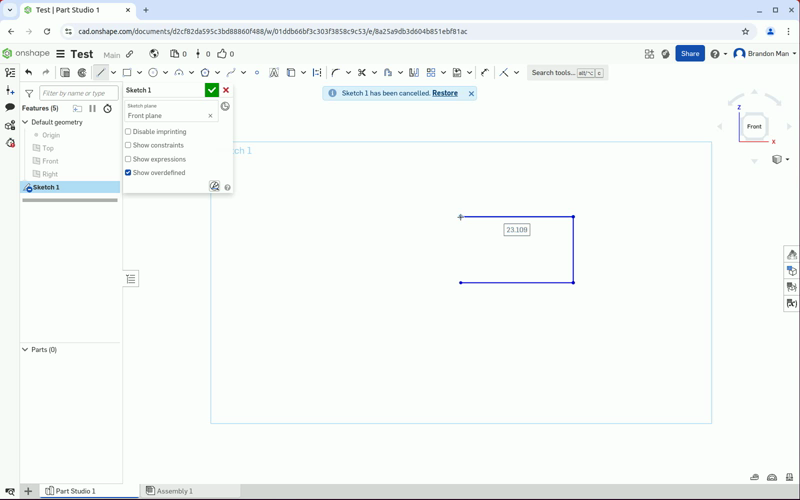
mouse_move(460, 282)
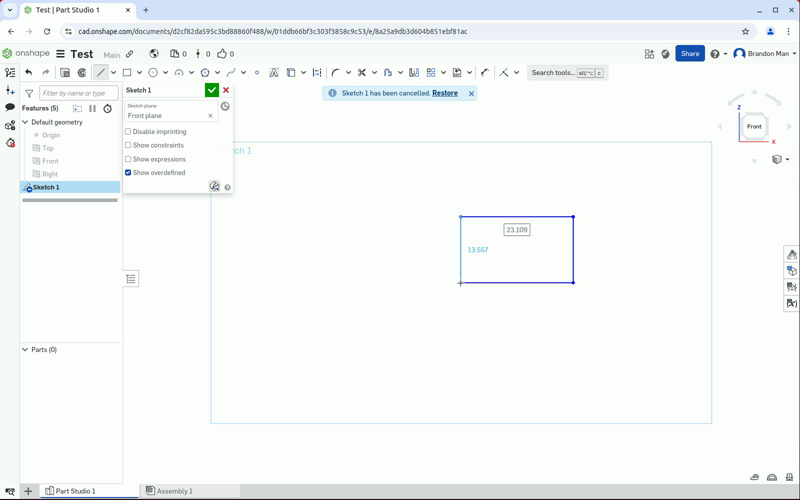
key_up(shift)
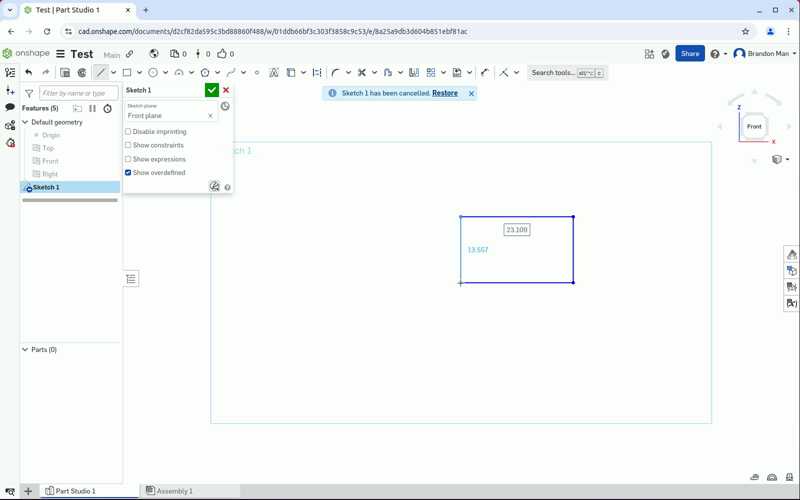
click(460, 282)
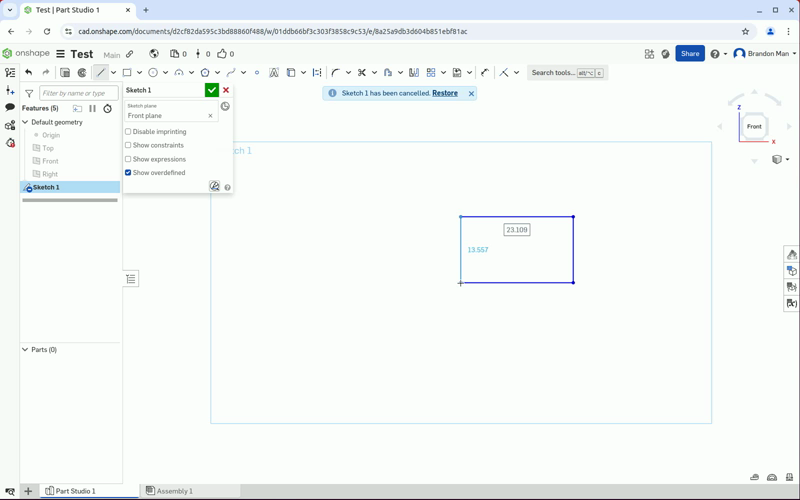
key(esc)
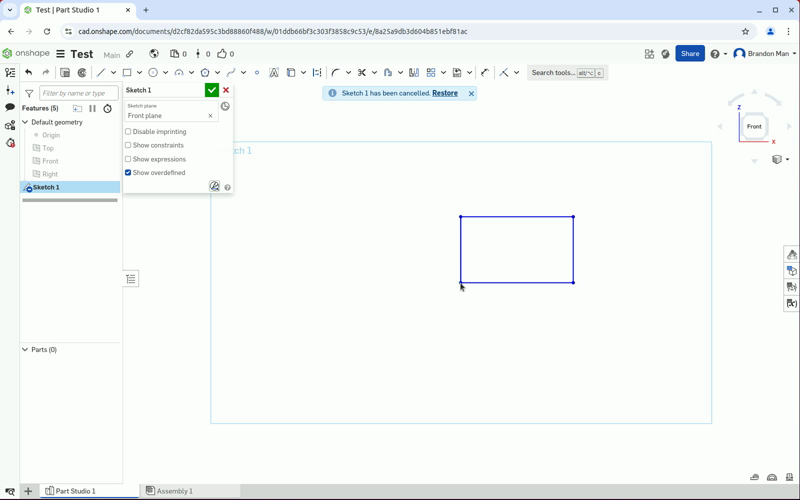
mouse_move(492, 227)
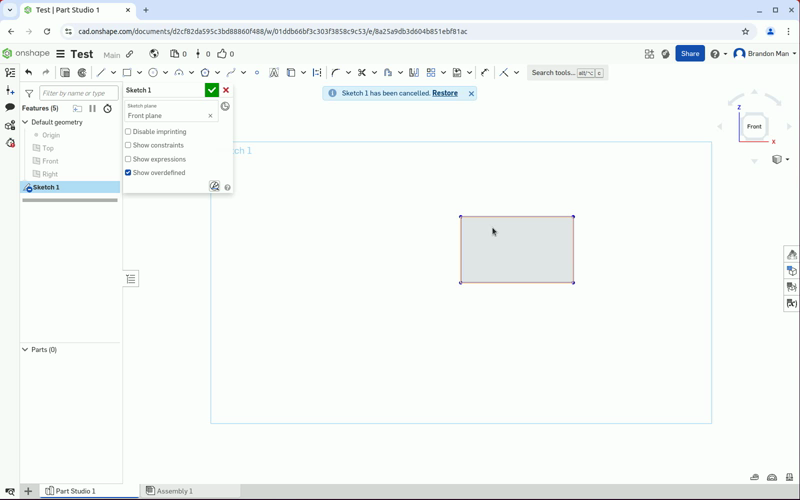
click(492, 227)
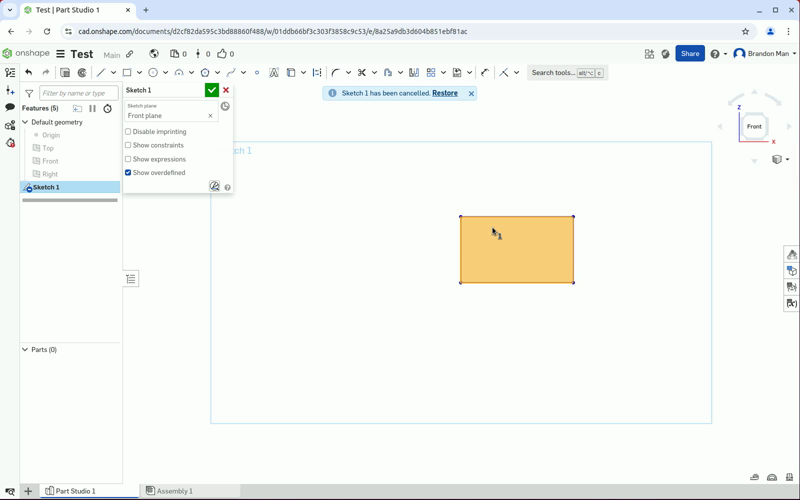
mouse_move(73, 352)
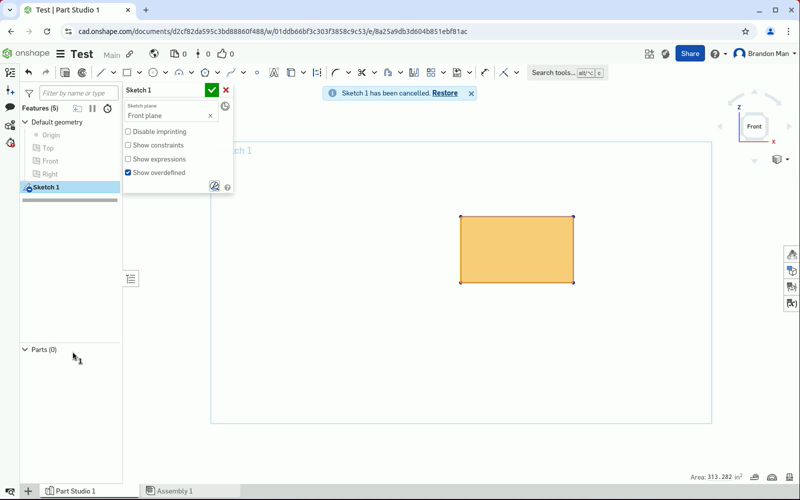
key(shift+y)
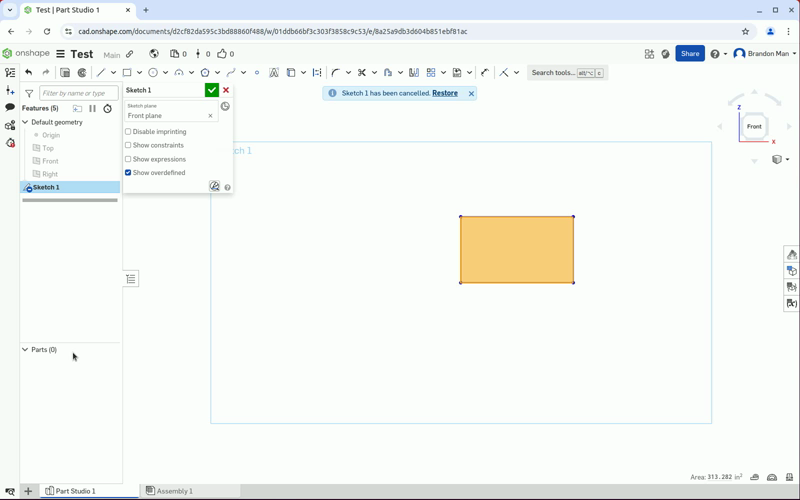
key(shift+e)
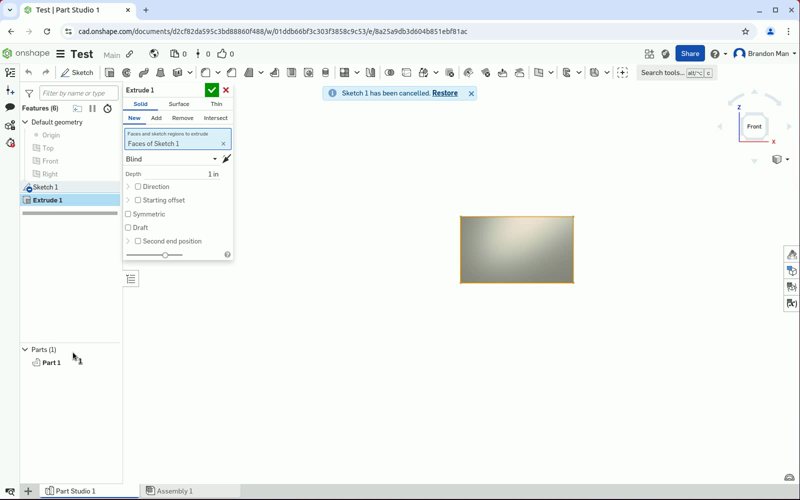
mouse_move(143, 106)
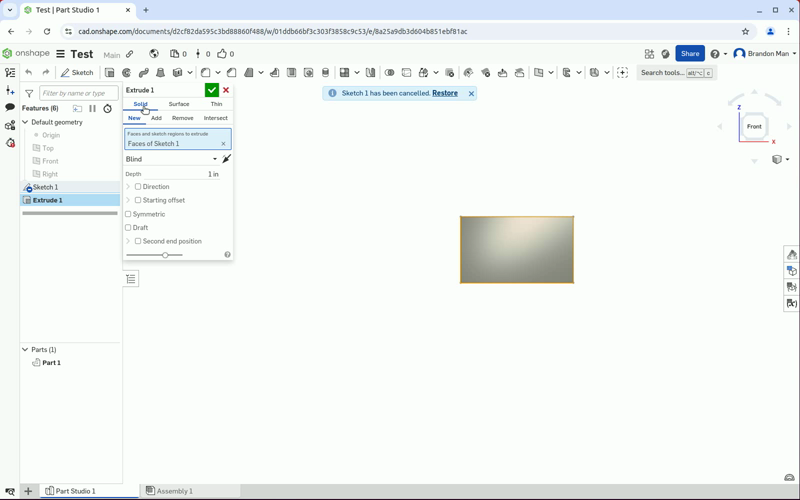
click(143, 106)
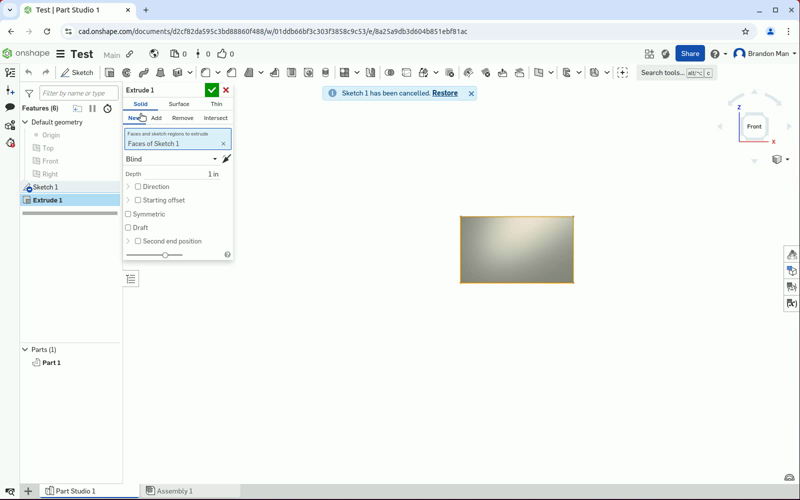
mouse_move(137, 120)
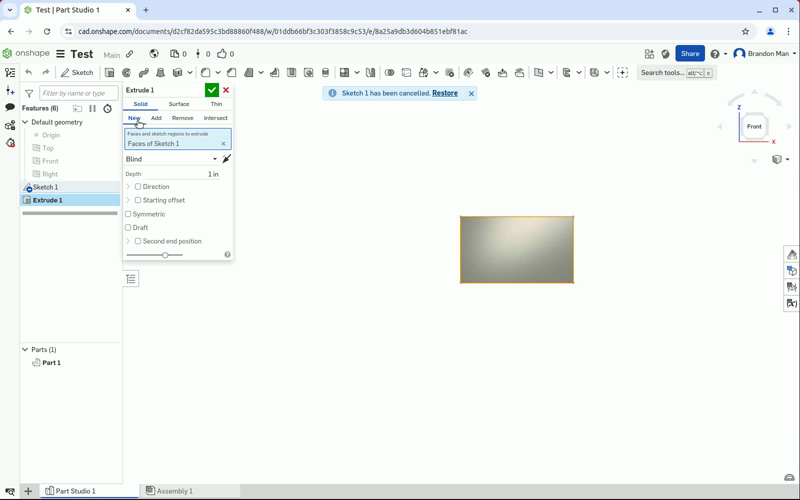
click(137, 120)
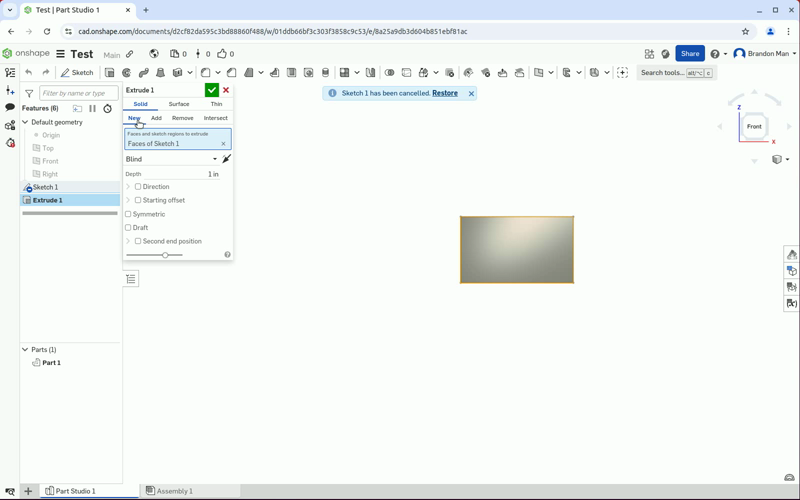
key(tab, 4)
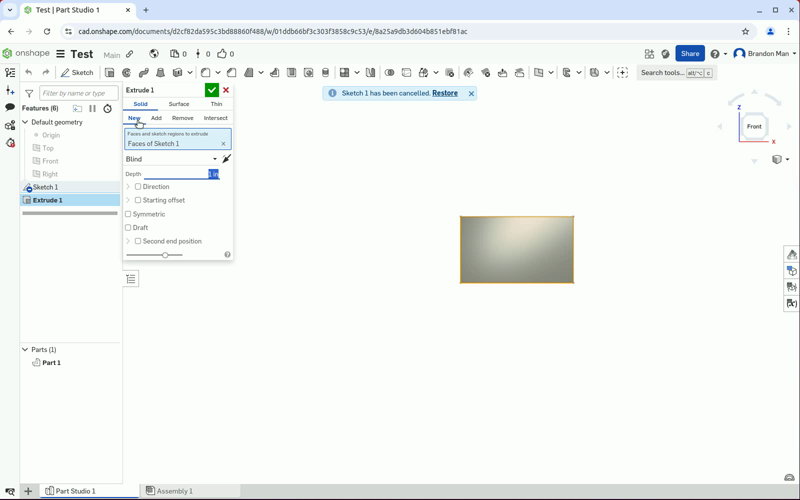
text(7.221)
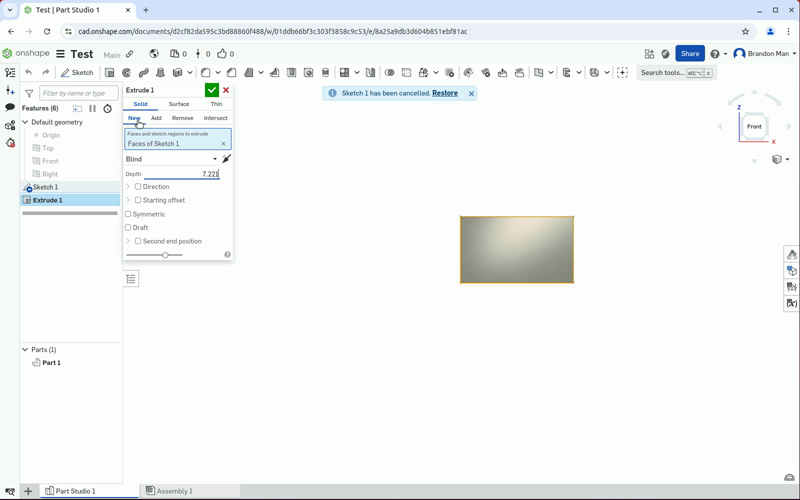
key(enter)
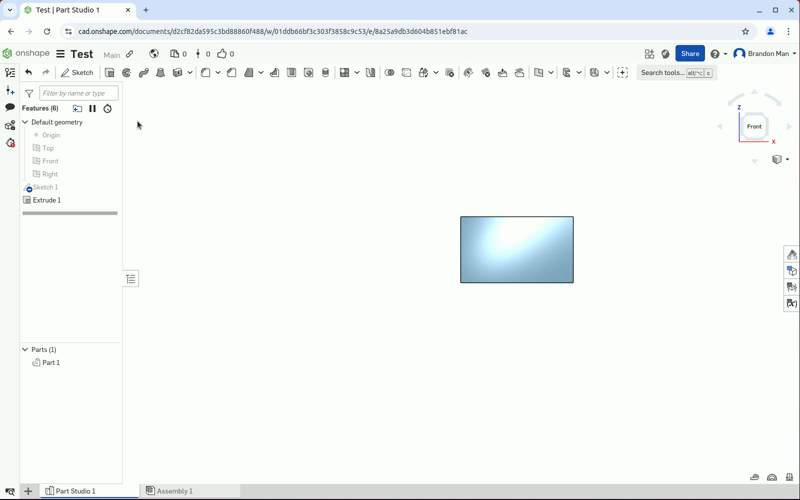
key(shift+h)
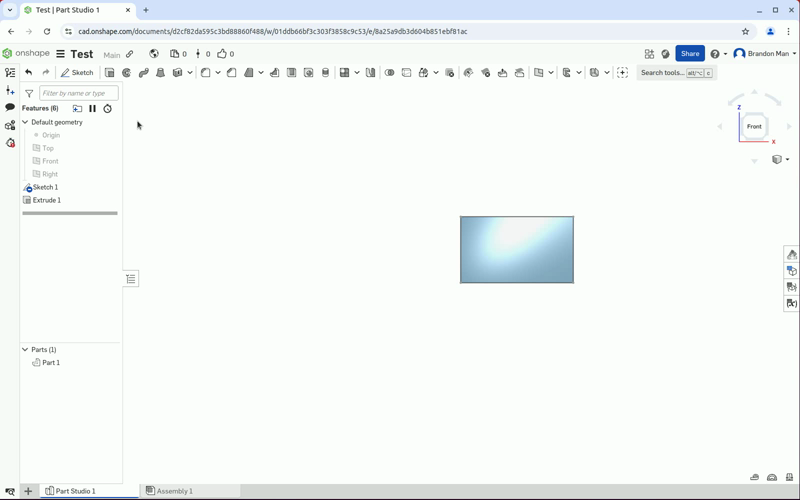
key(shift+h)
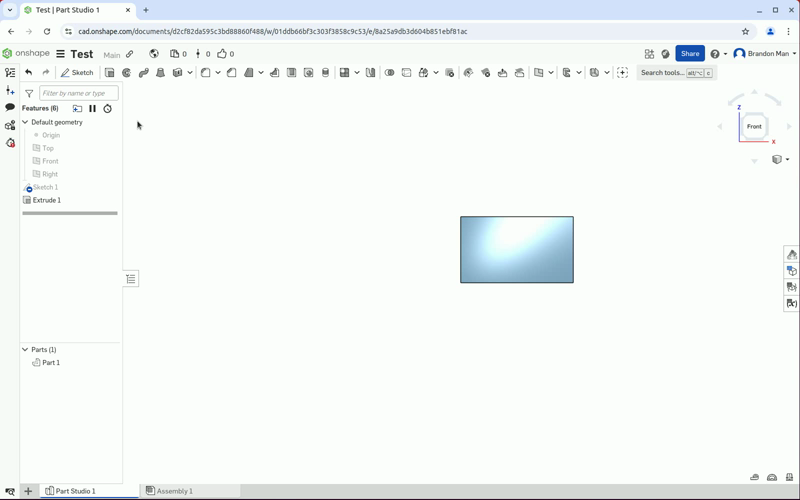
mouse_move(73, 189)
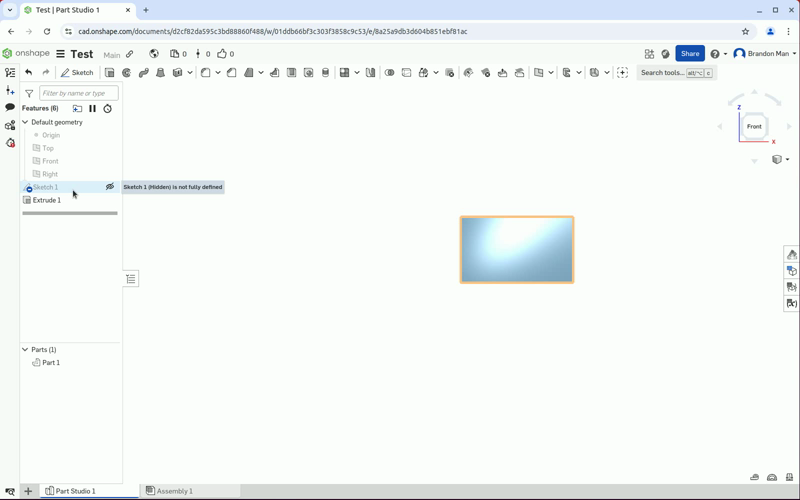
click(73, 189)
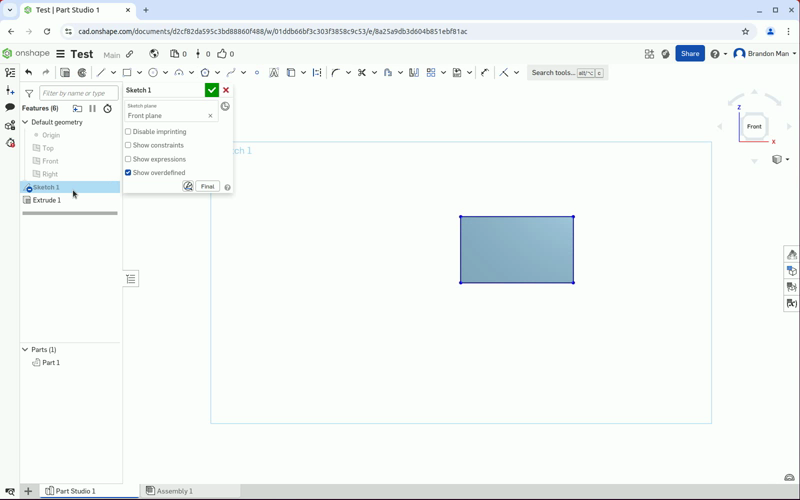
mouse_move(229, 92)
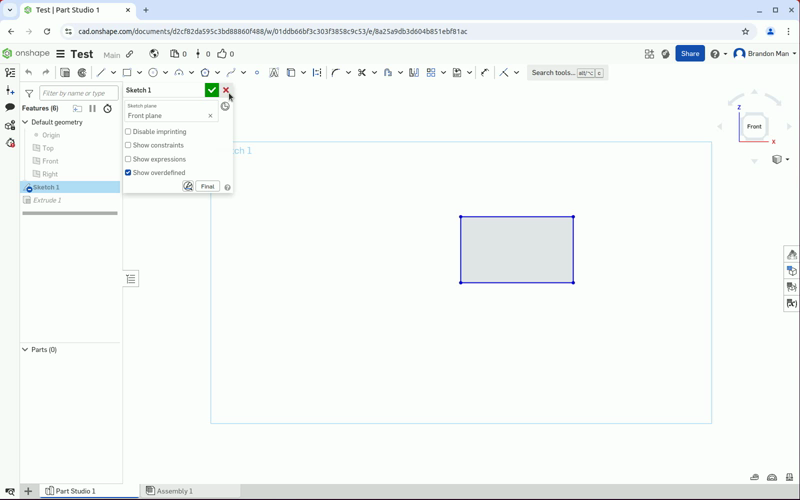
click(229, 92)
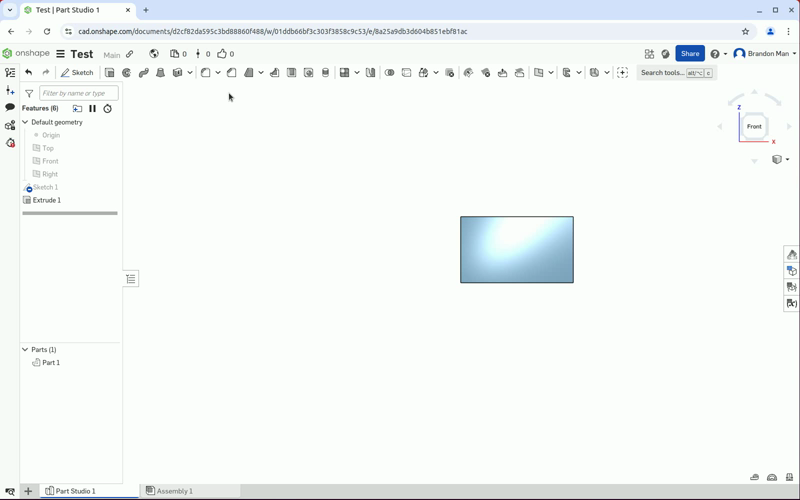
mouse_move(541, 75)
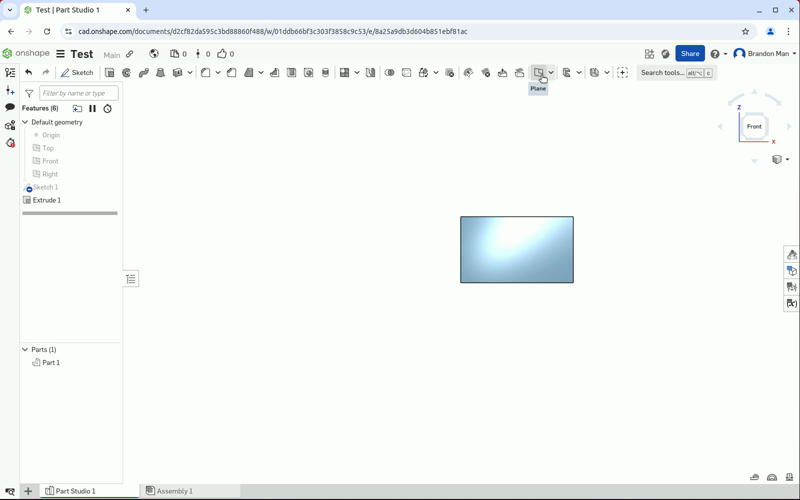
click(541, 75)
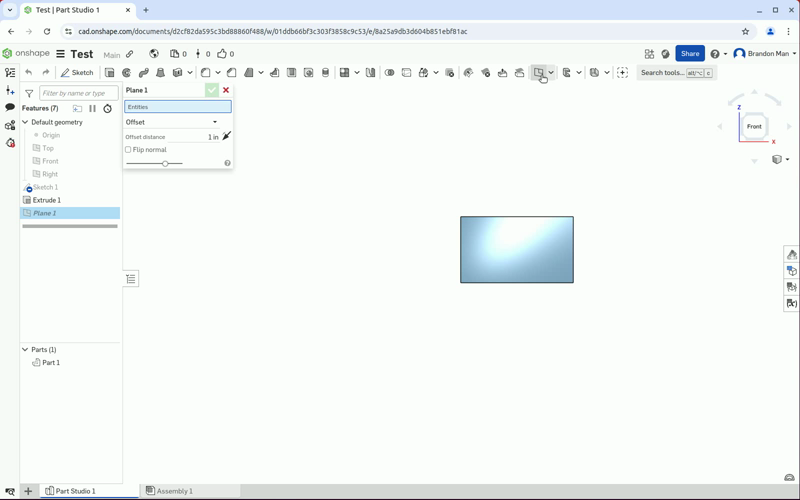
mouse_move(73, 163)
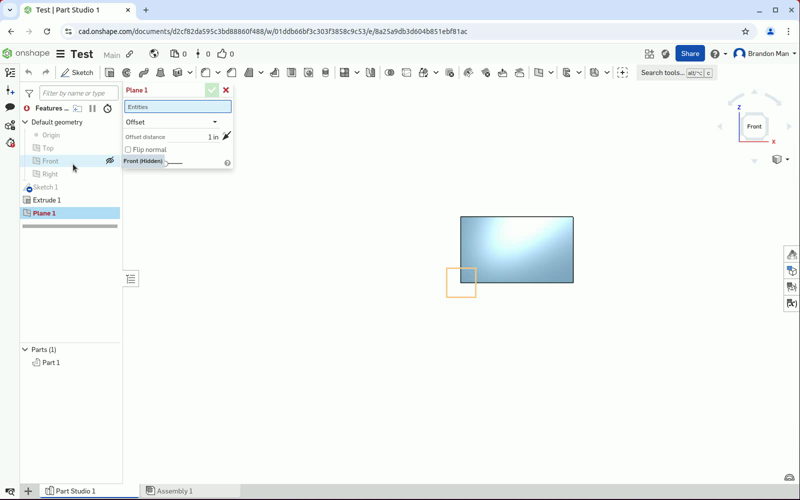
click(73, 163)
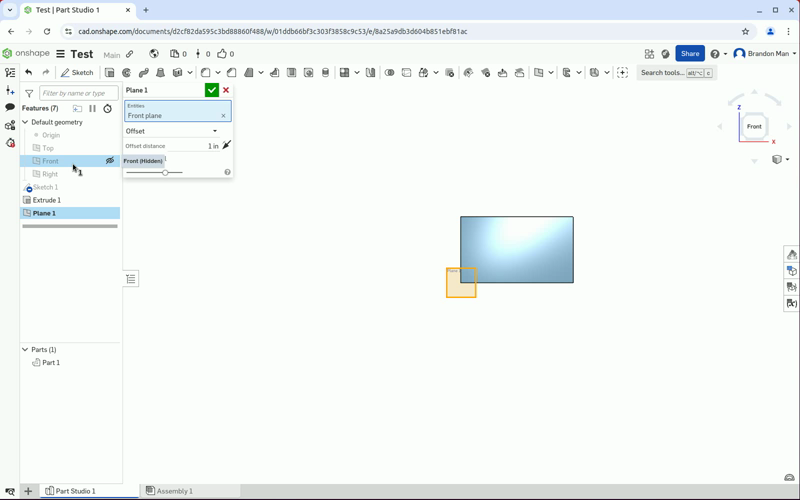
key(tab, 2)
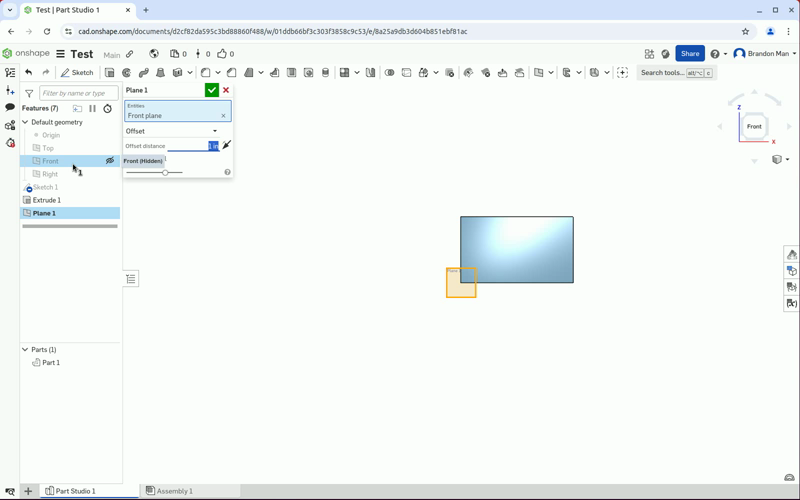
text(7.21)
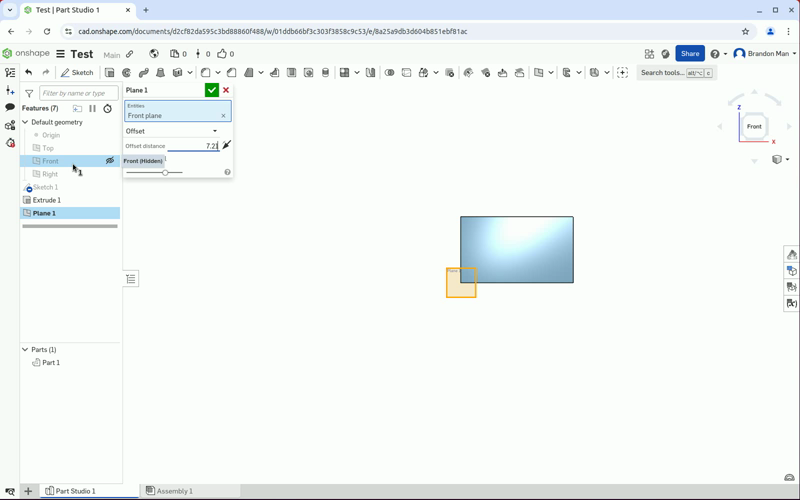
key(enter, 2)
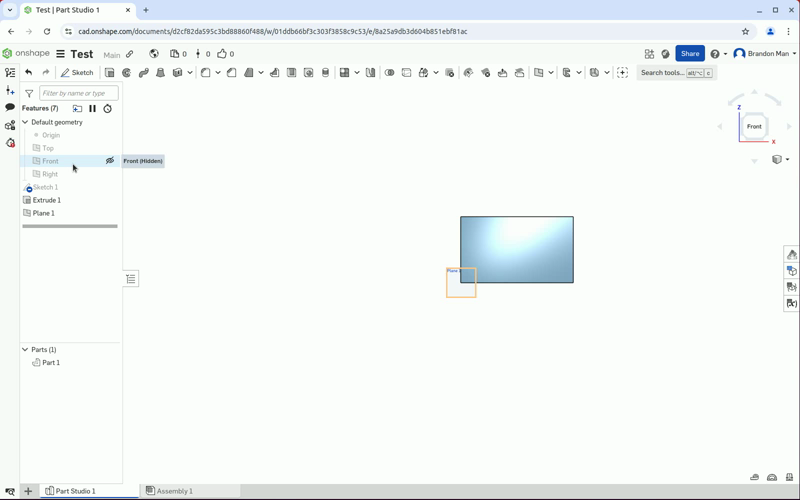
key(shift+s)
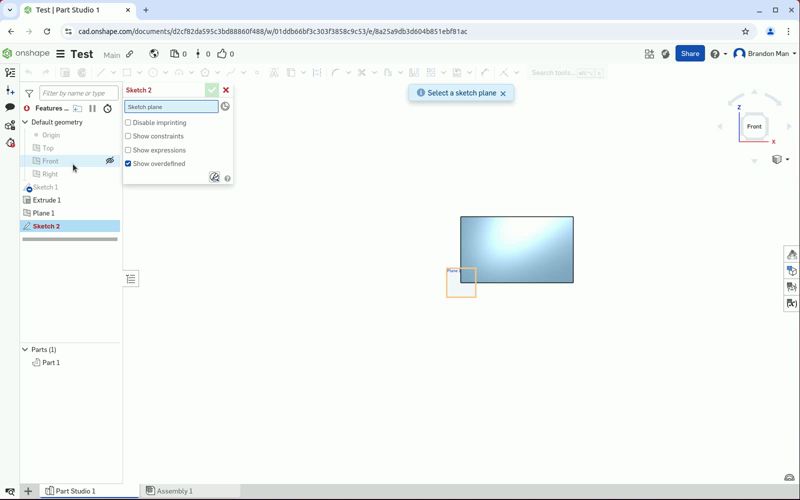
mouse_move(73, 215)
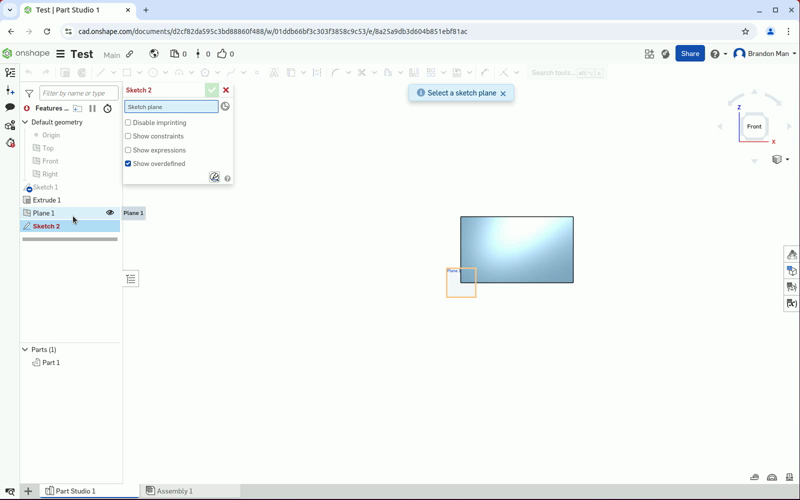
click(73, 215)
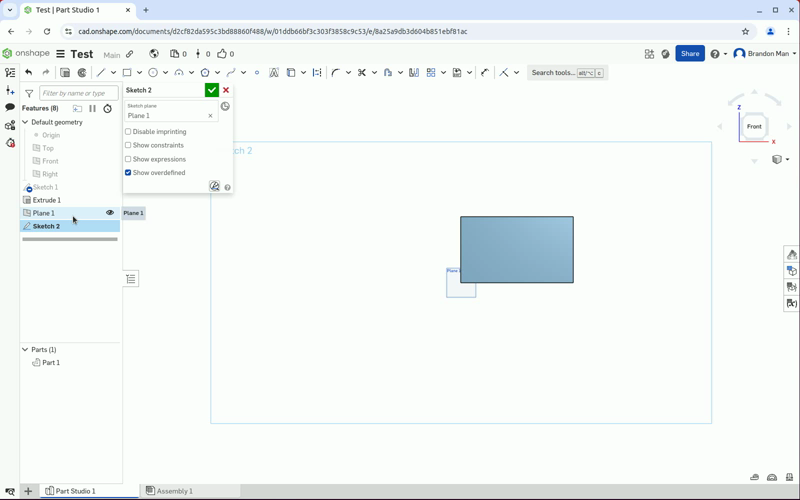
mouse_move(73, 352)
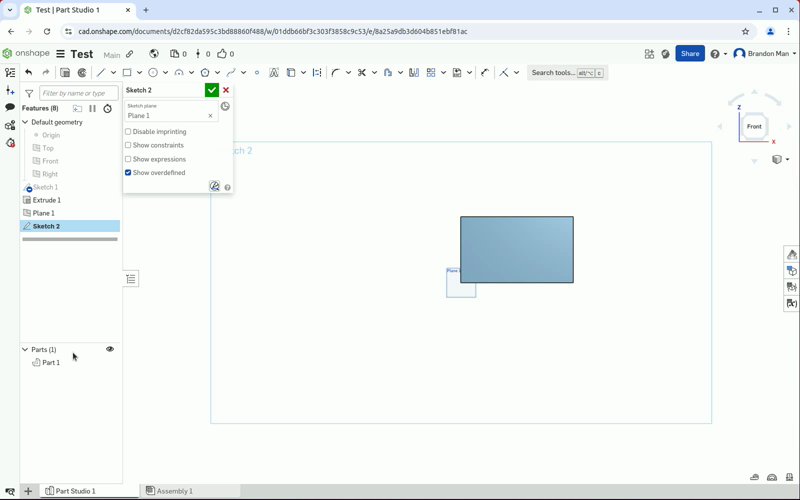
key(y)
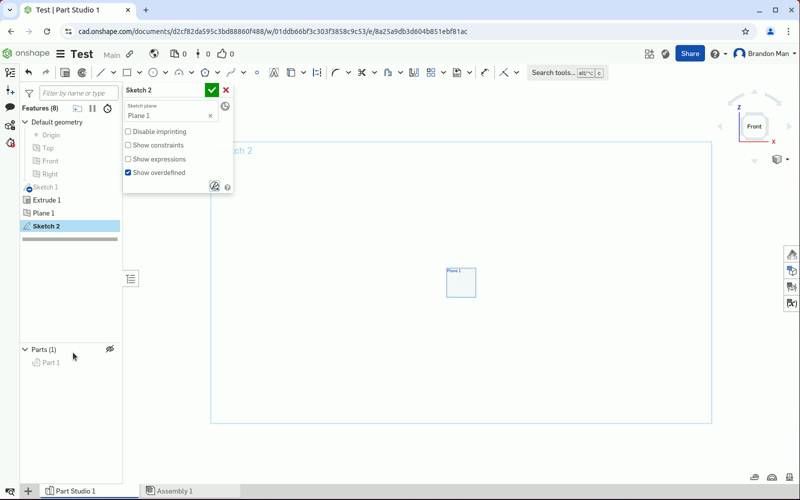
key(l)
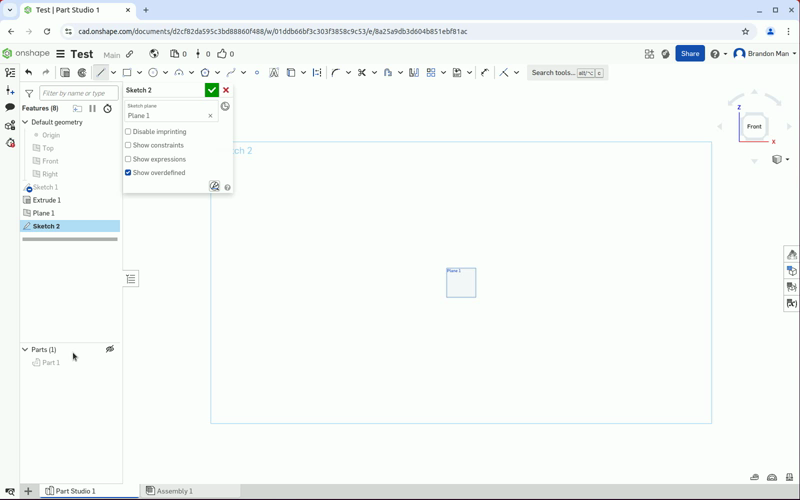
key_down(shift)
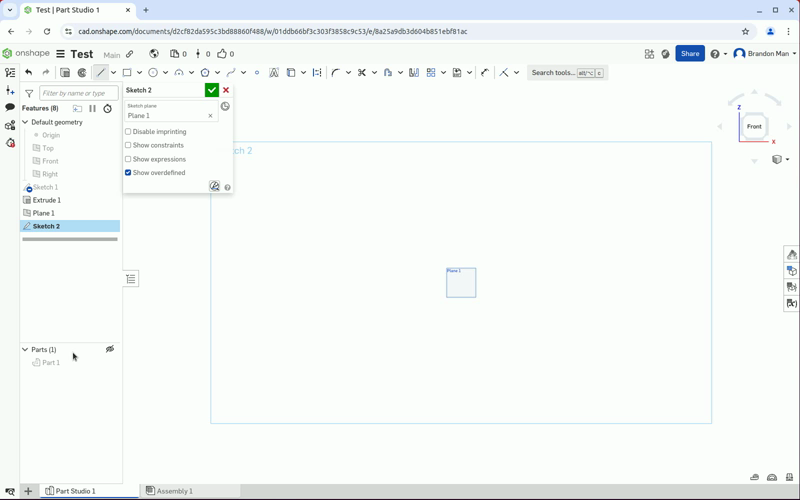
mouse_move(460, 282)
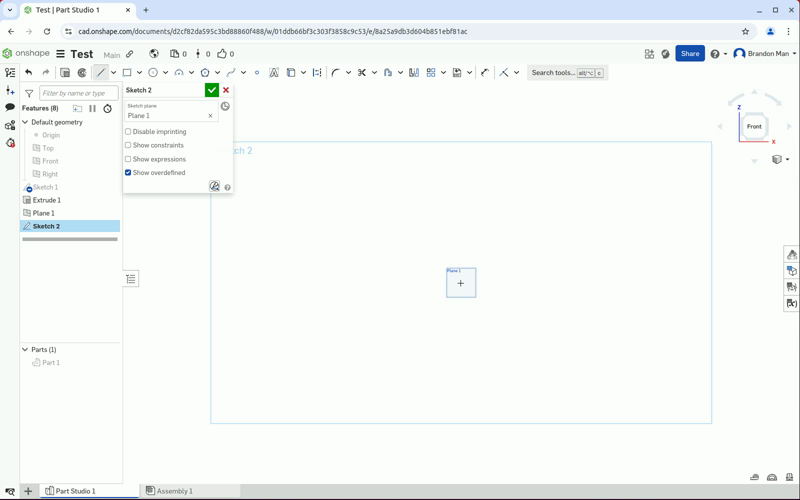
click(460, 282)
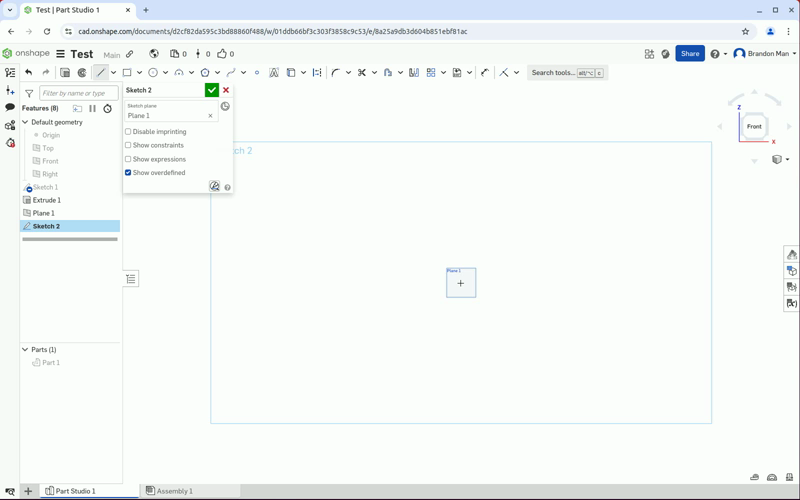
key_up(shift)
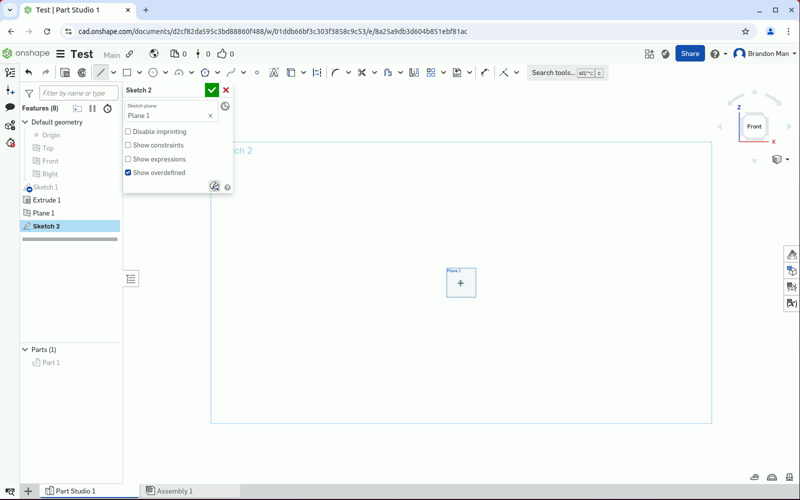
key_down(shift)
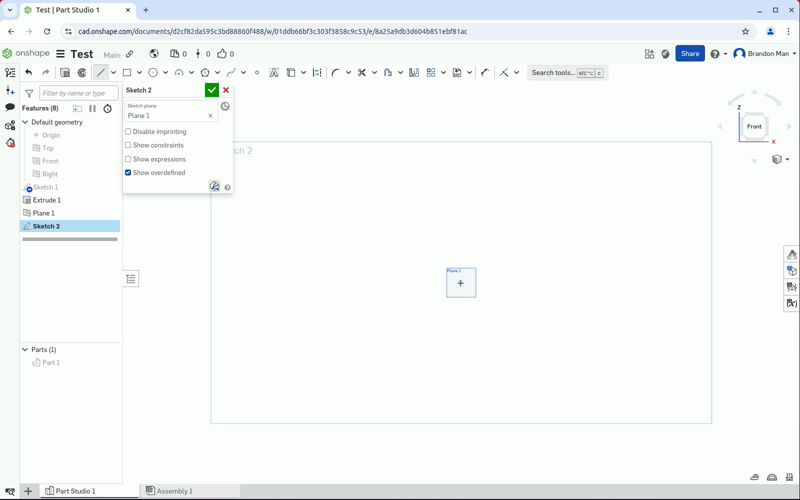
mouse_move(490, 282)
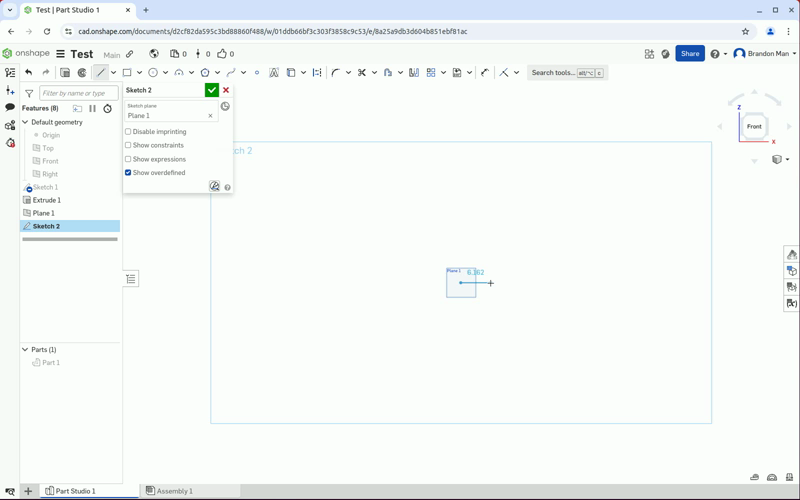
mouse_move(464, 282)
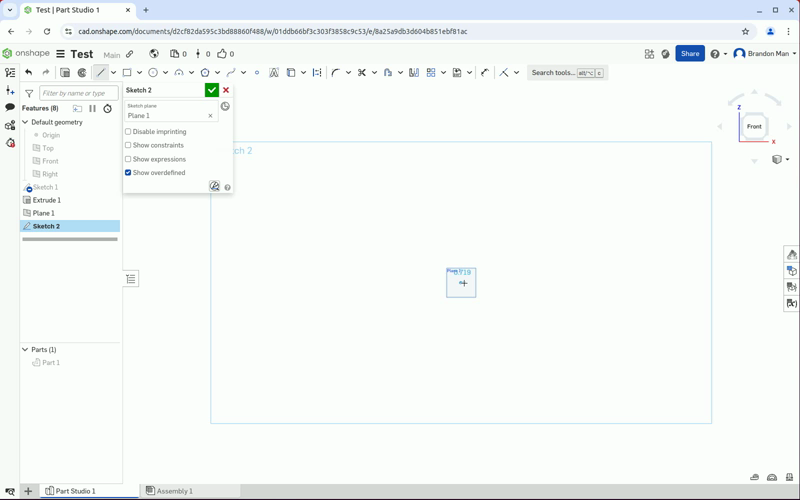
scroll(6)
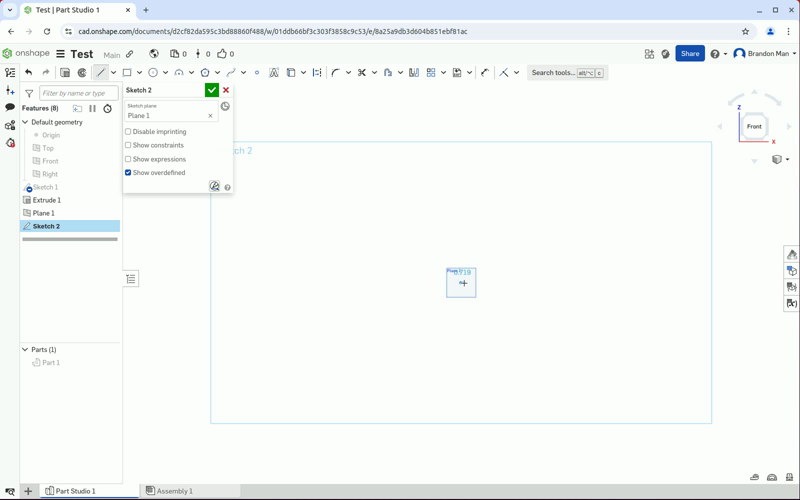
scroll(6)
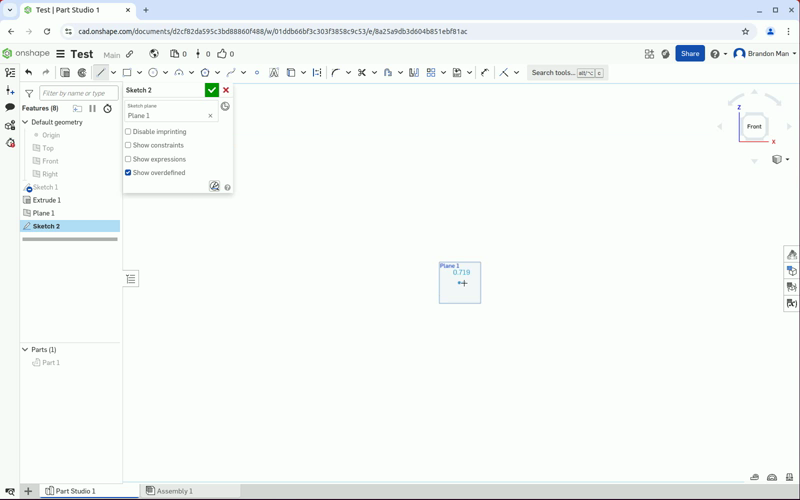
scroll(6)
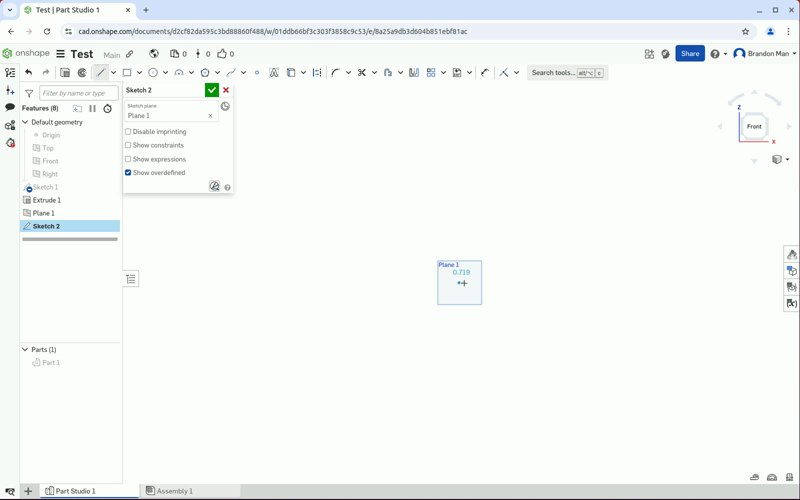
scroll(6)
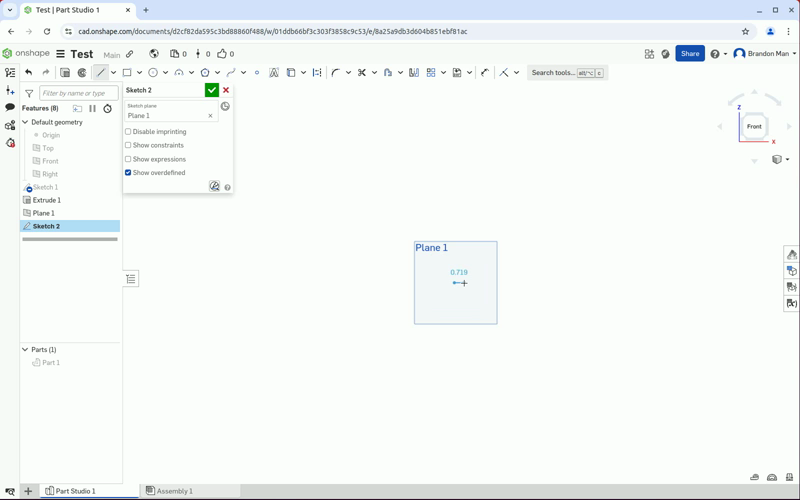
scroll(6)
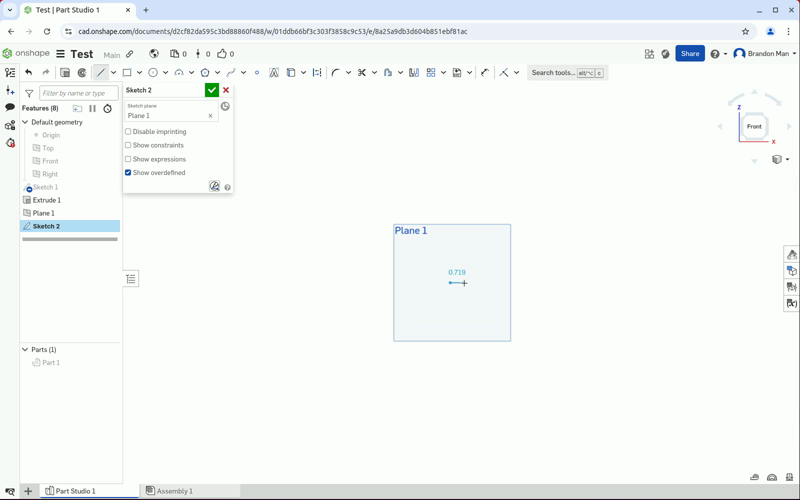
scroll(6)
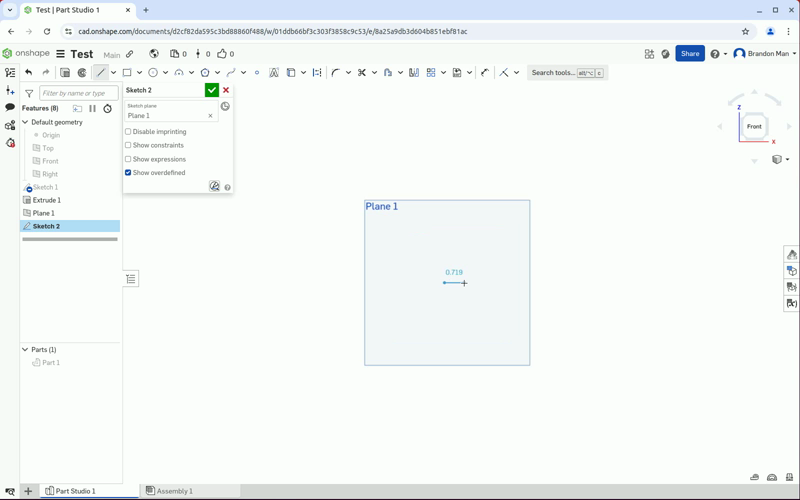
scroll(6)
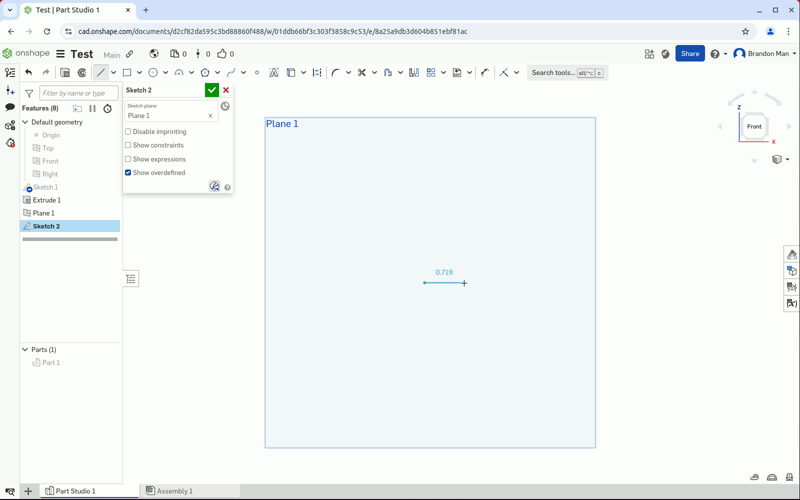
click(464, 282)
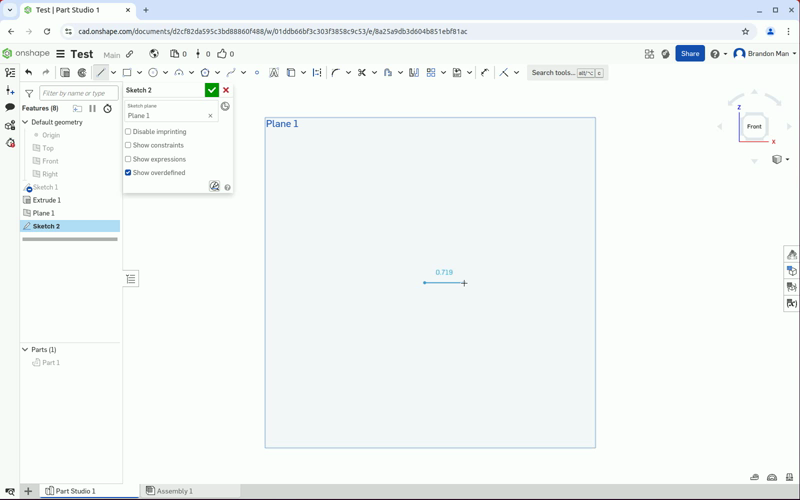
scroll(-6)
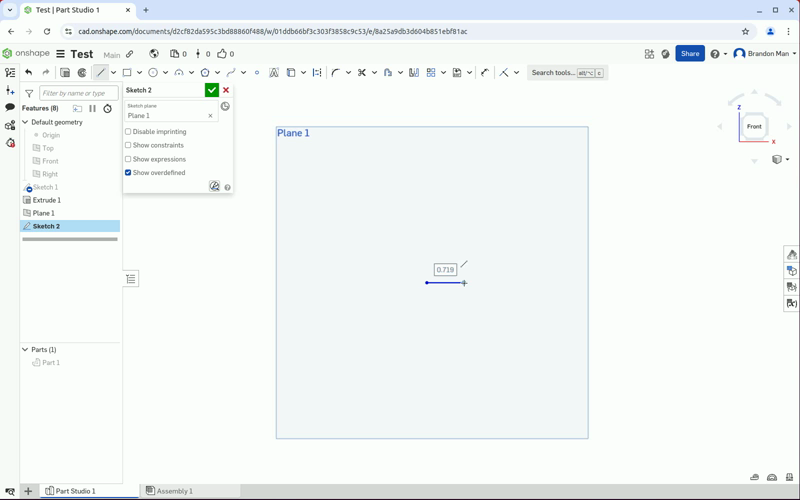
scroll(-6)
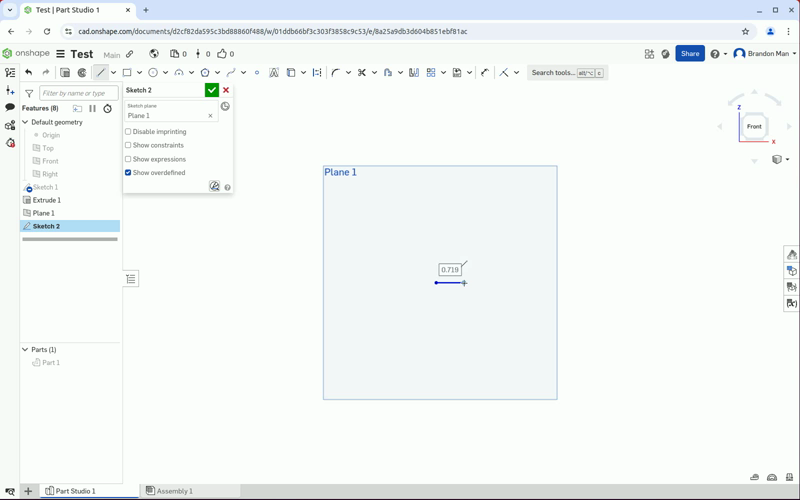
scroll(-6)
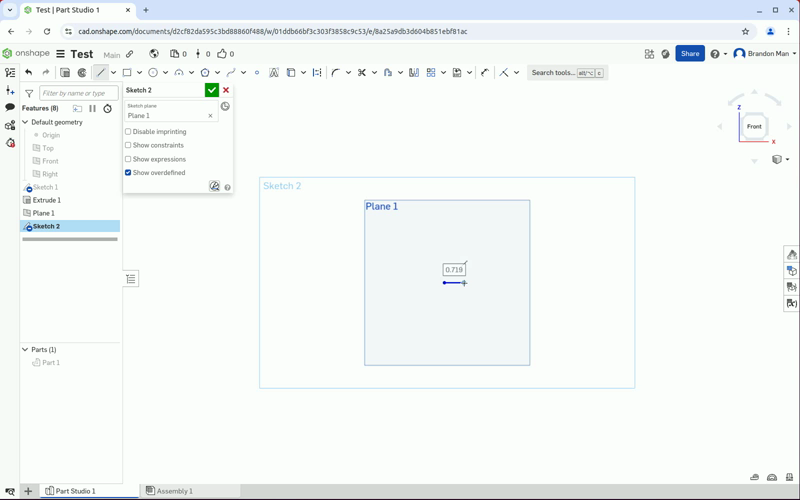
scroll(-6)
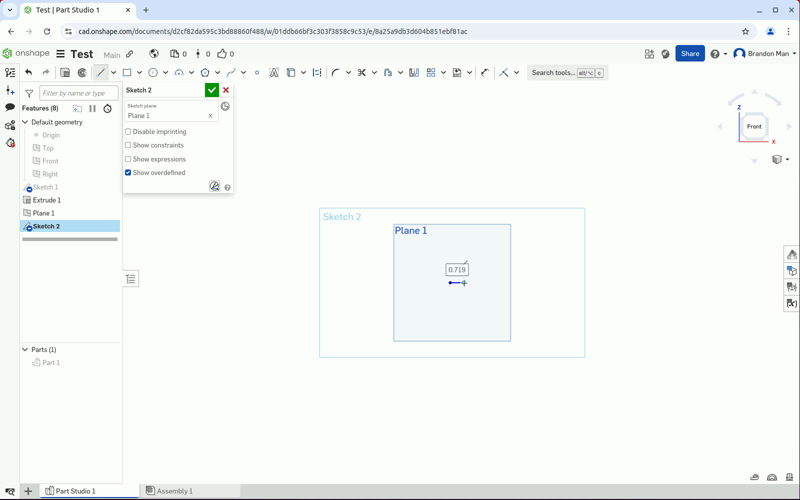
scroll(-6)
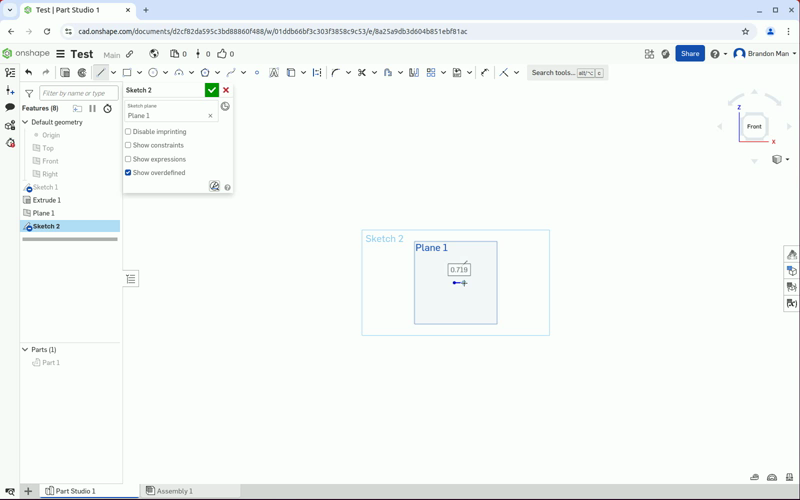
scroll(-6)
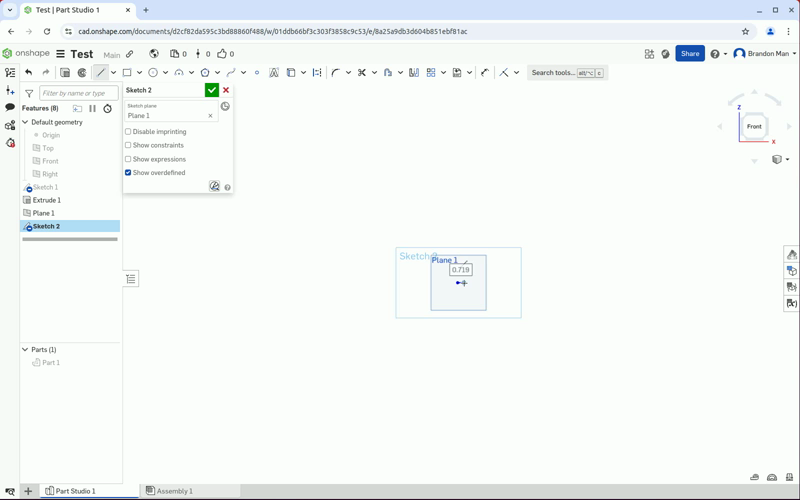
scroll(-6)
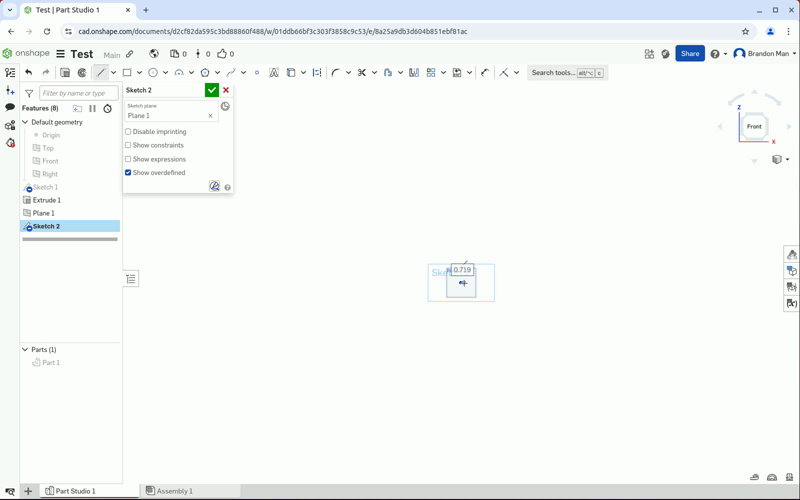
key_up(shift)
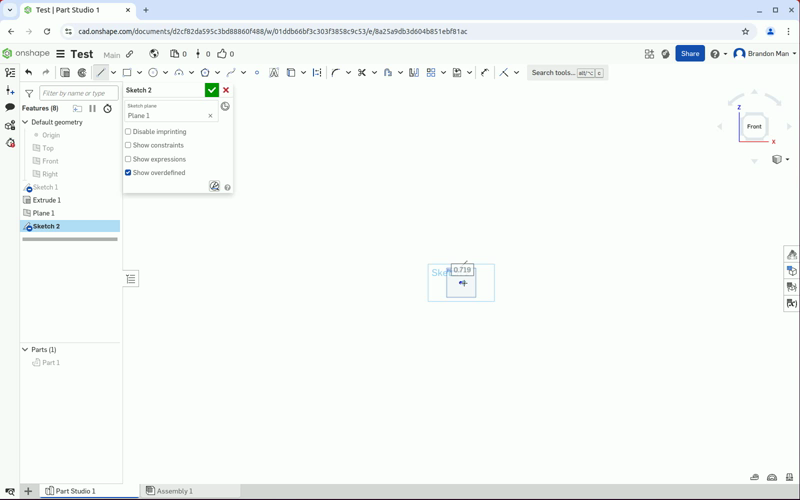
key_down(shift)
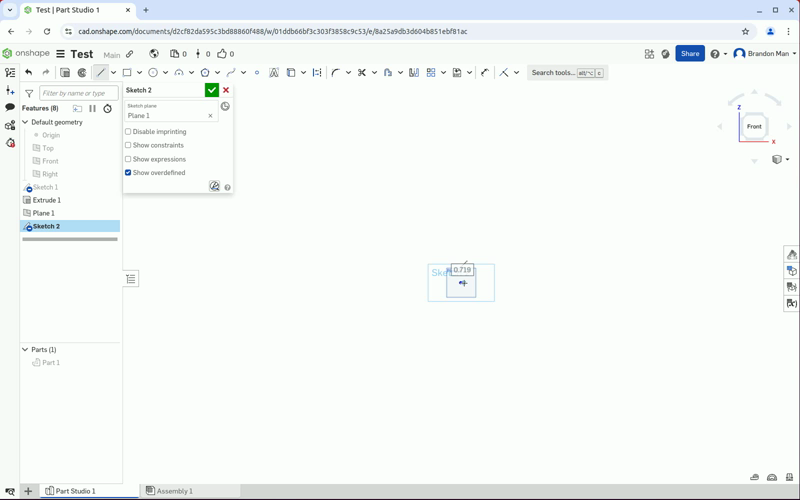
mouse_move(464, 218)
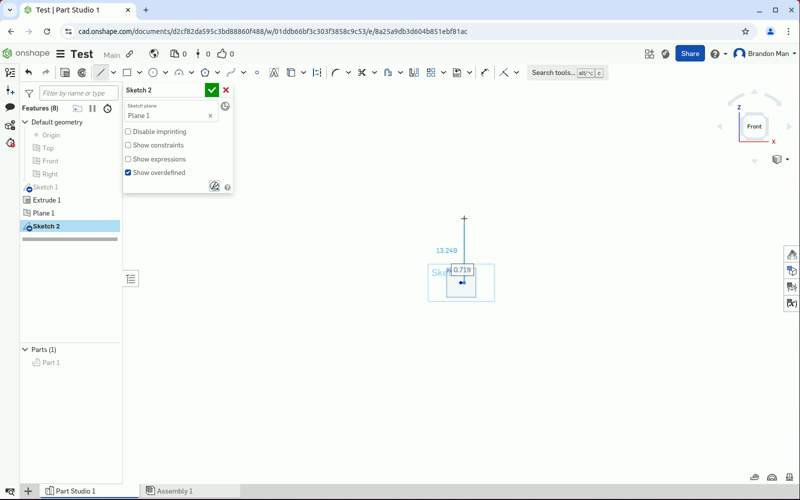
click(464, 218)
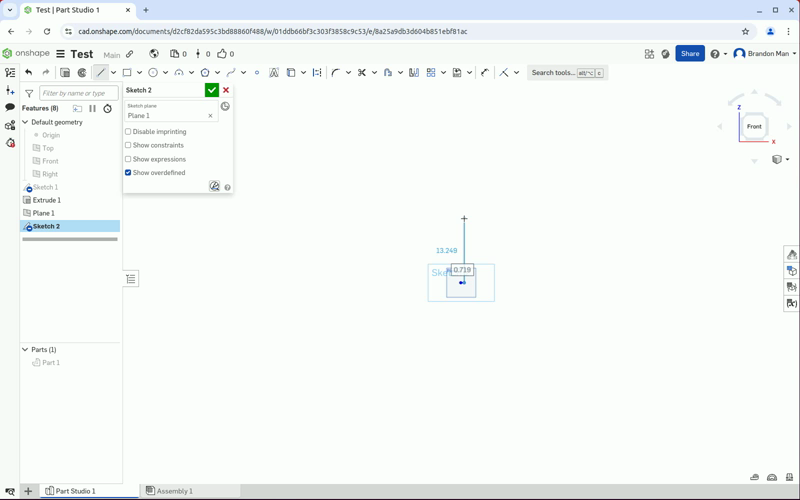
key_up(shift)
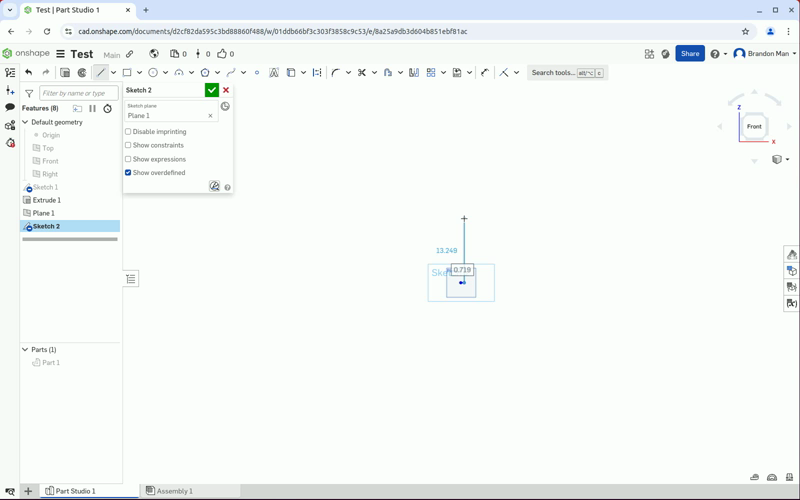
key_down(shift)
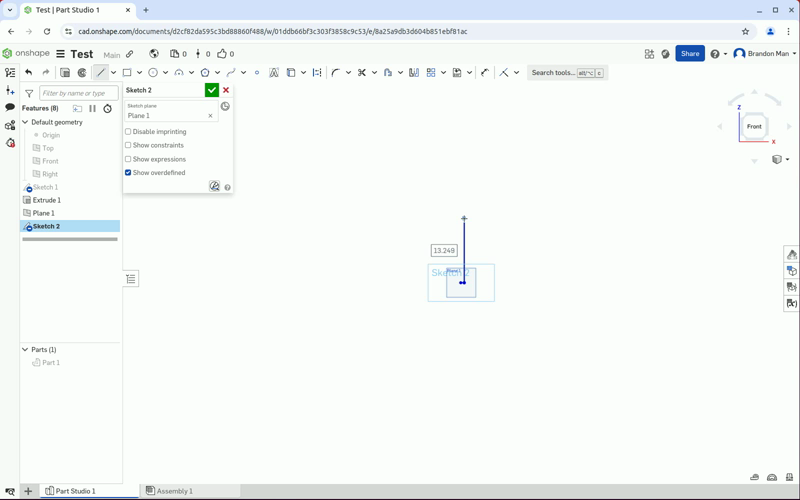
mouse_move(494, 218)
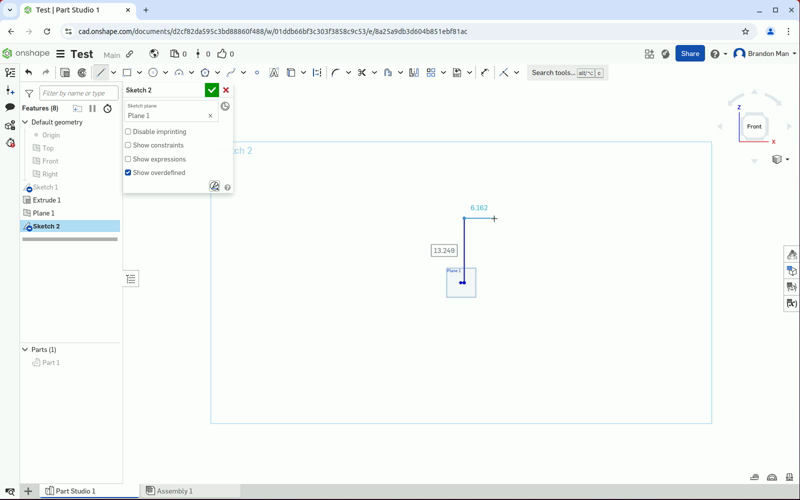
mouse_move(460, 218)
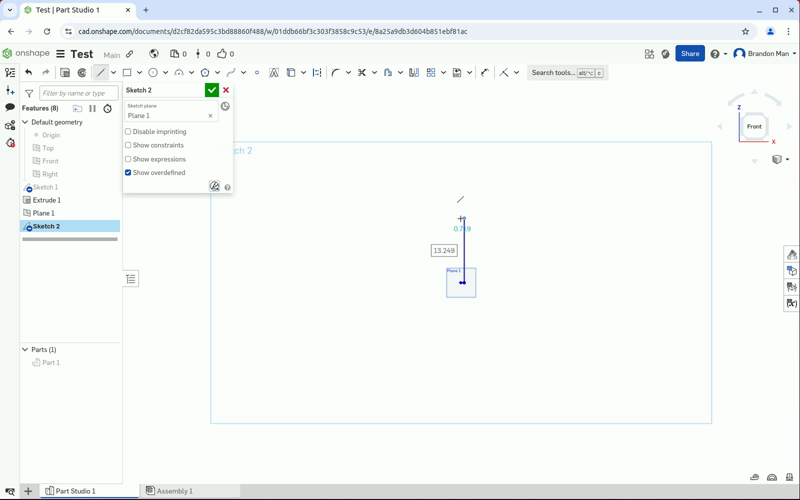
scroll(6)
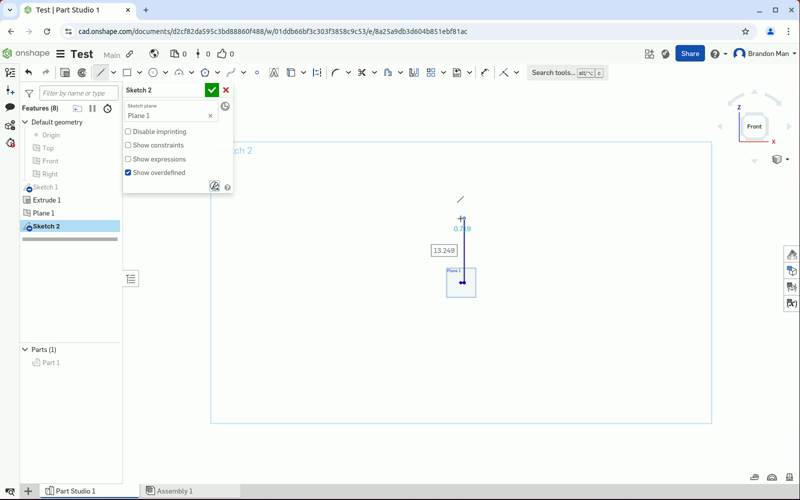
scroll(6)
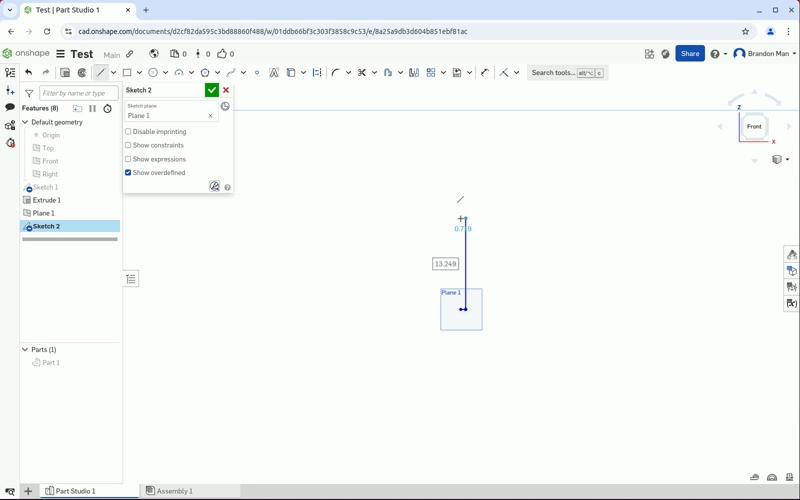
scroll(6)
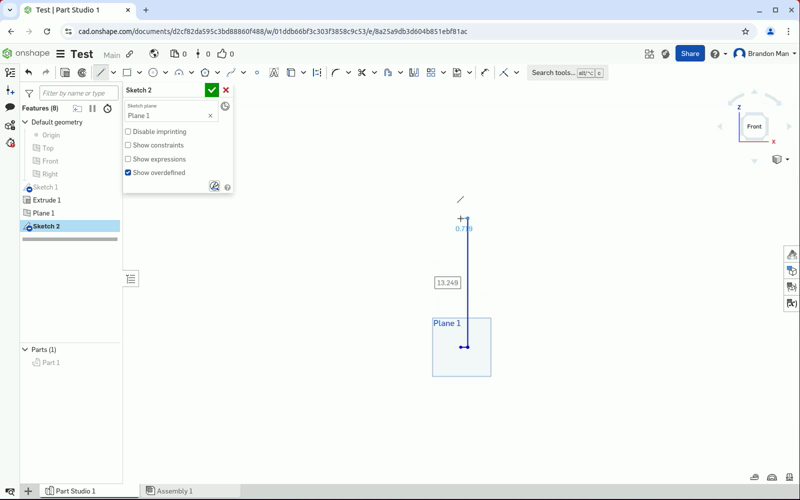
scroll(6)
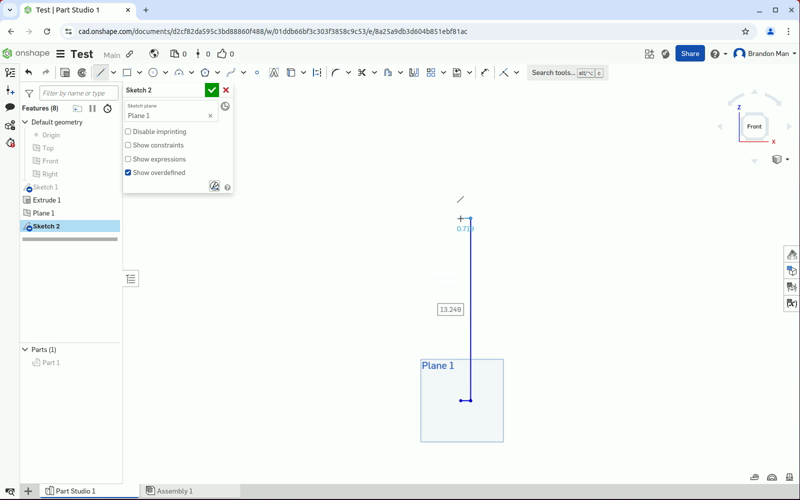
scroll(6)
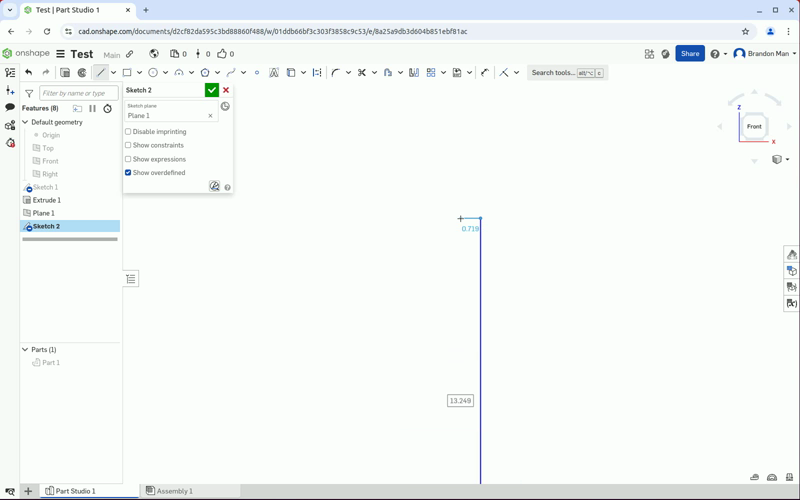
scroll(6)
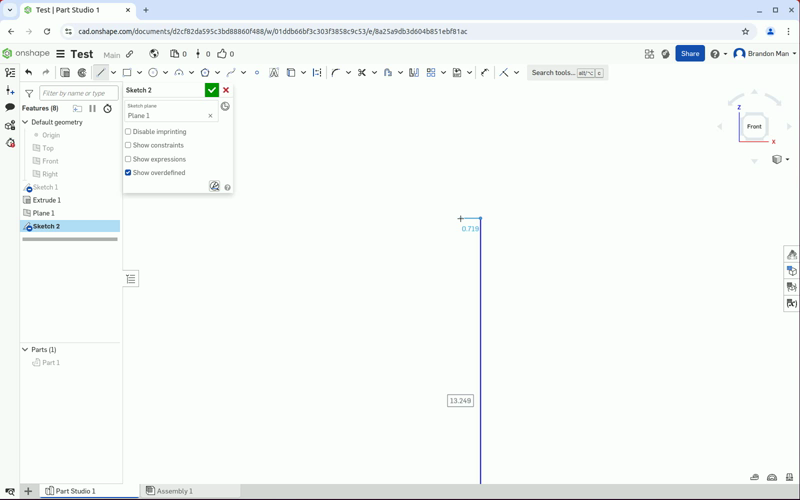
scroll(6)
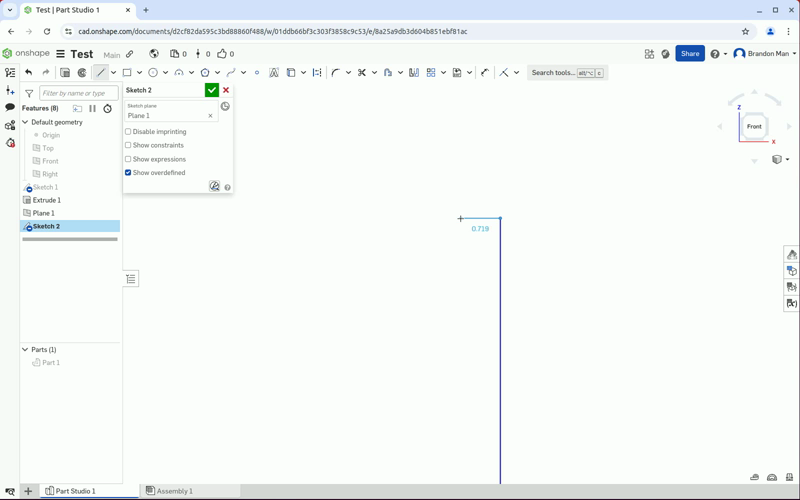
click(460, 218)
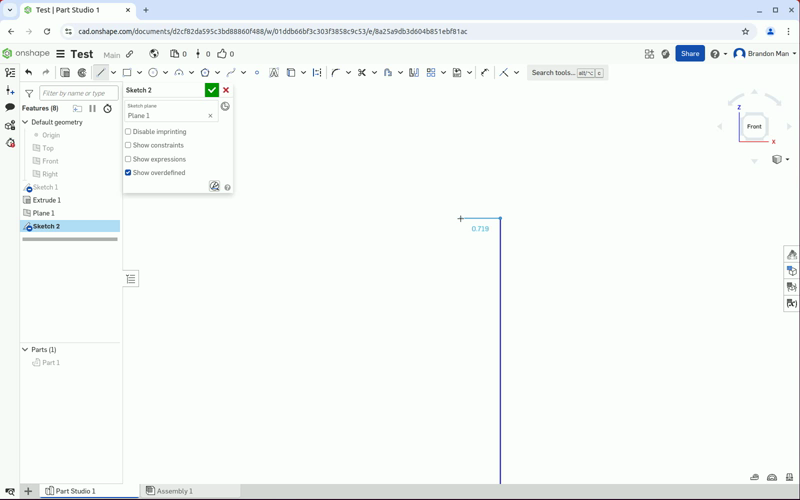
scroll(-6)
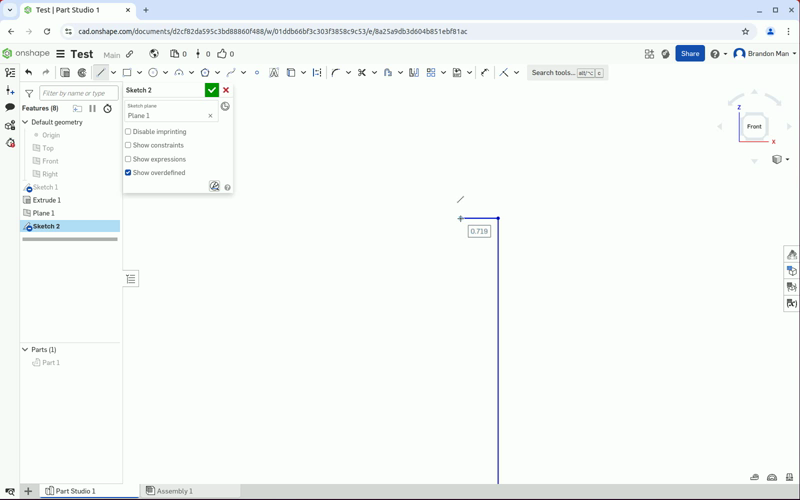
scroll(-6)
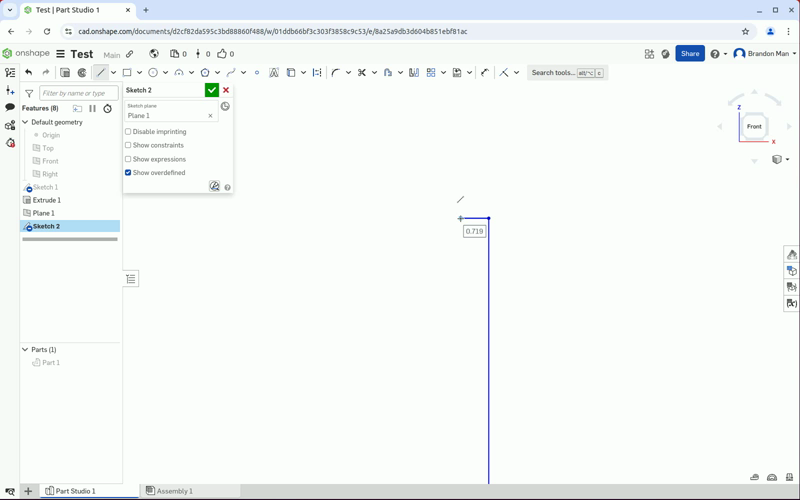
scroll(-6)
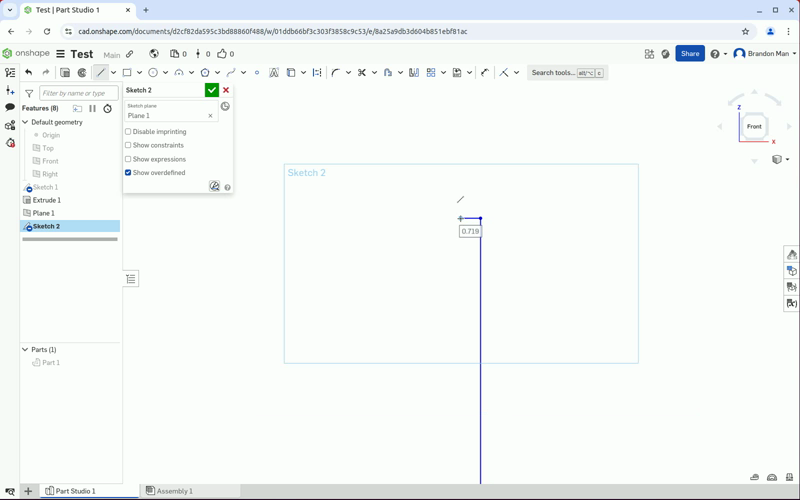
scroll(-6)
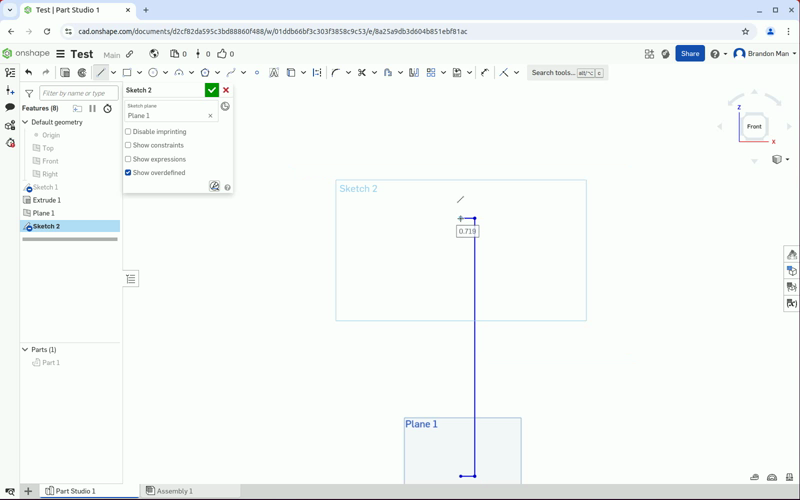
scroll(-6)
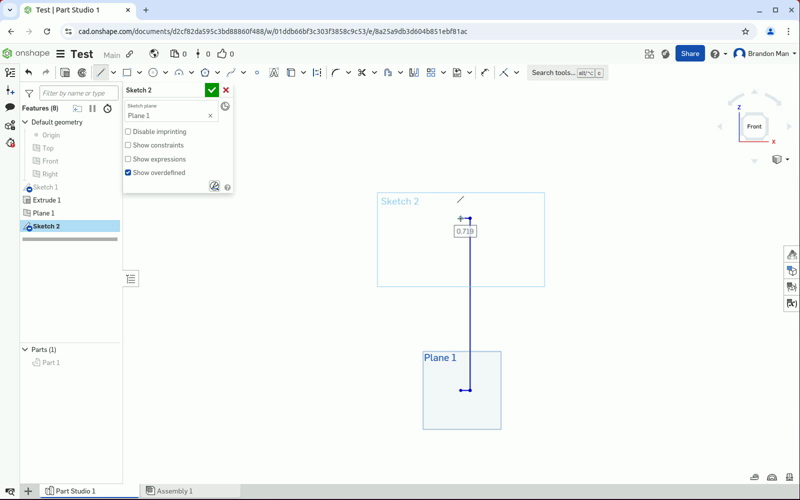
scroll(-6)
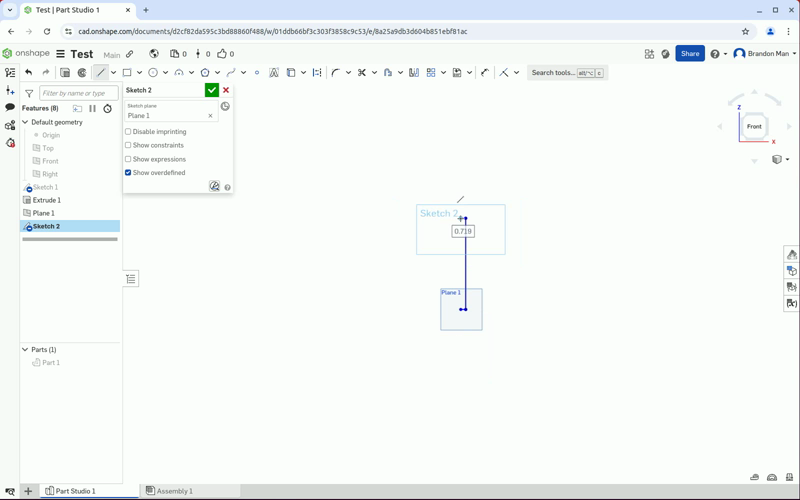
scroll(-6)
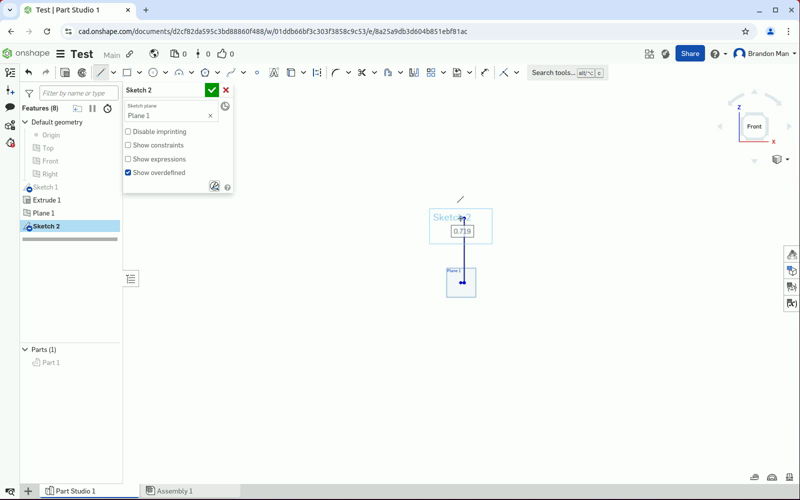
key_up(shift)
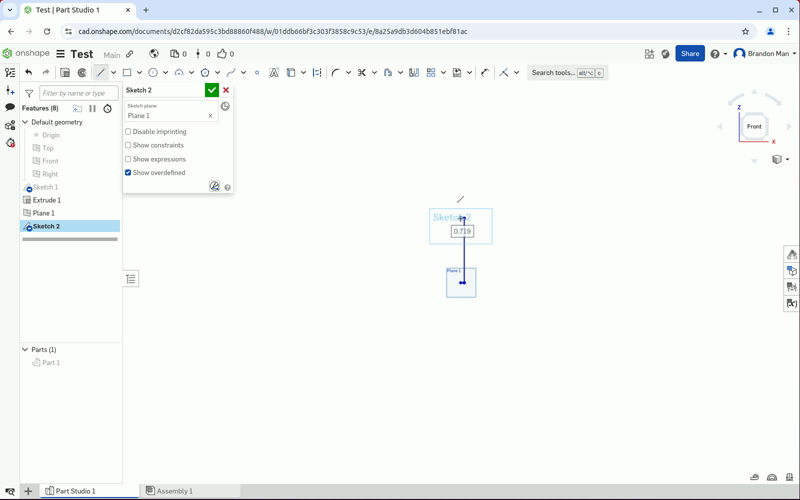
key_down(shift)
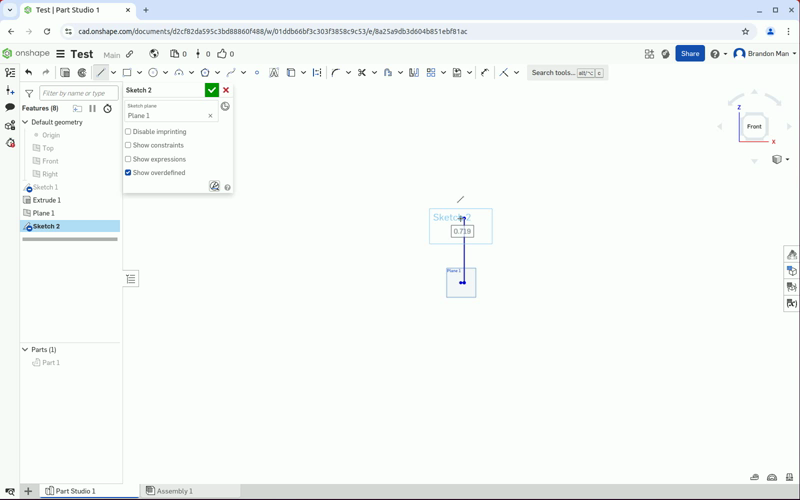
mouse_move(460, 282)
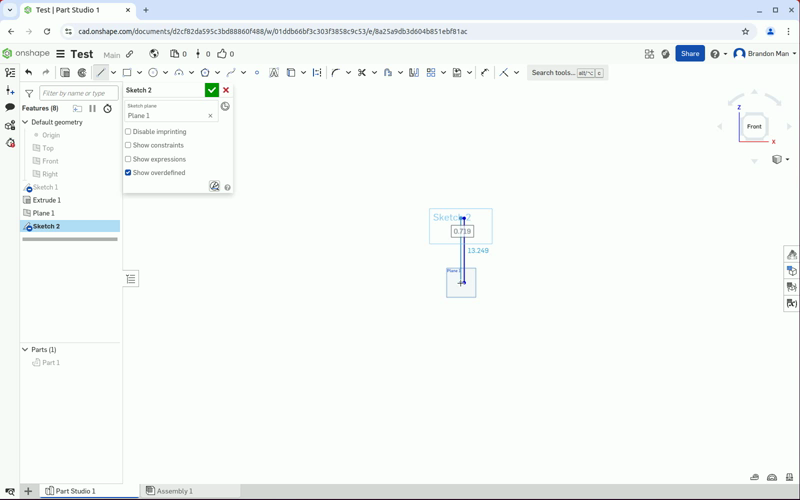
scroll(6)
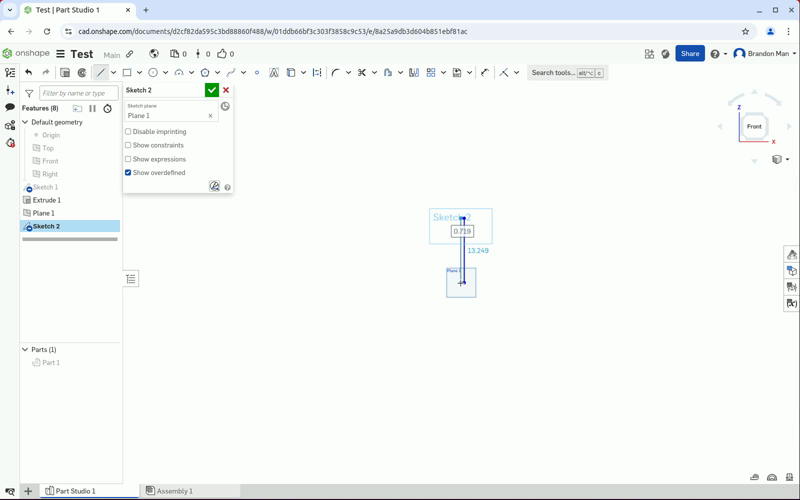
scroll(6)
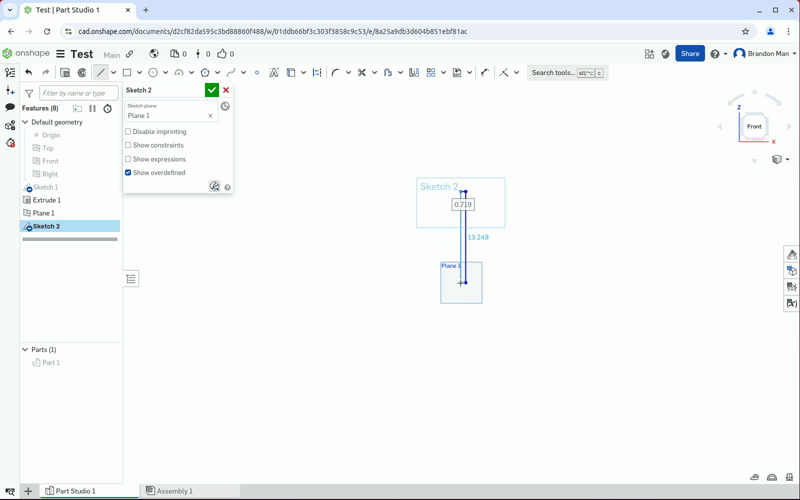
scroll(6)
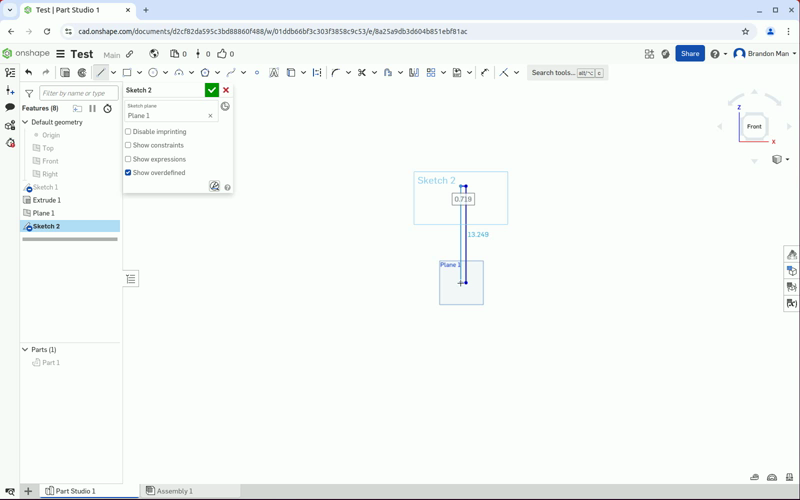
scroll(6)
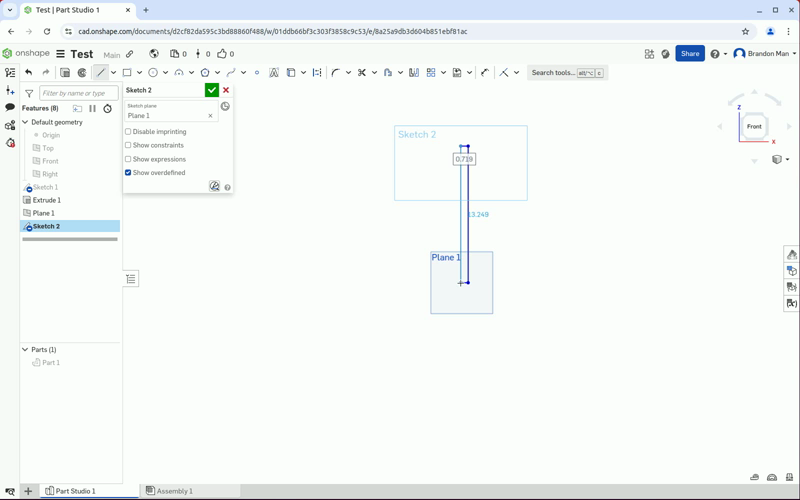
scroll(6)
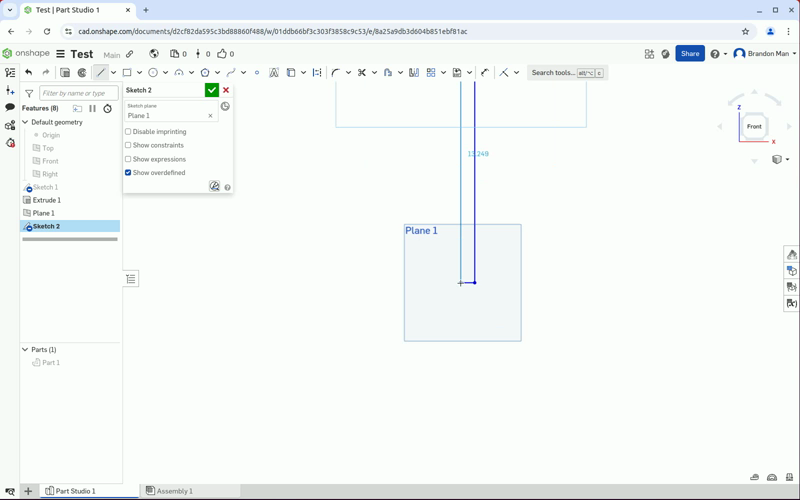
scroll(6)
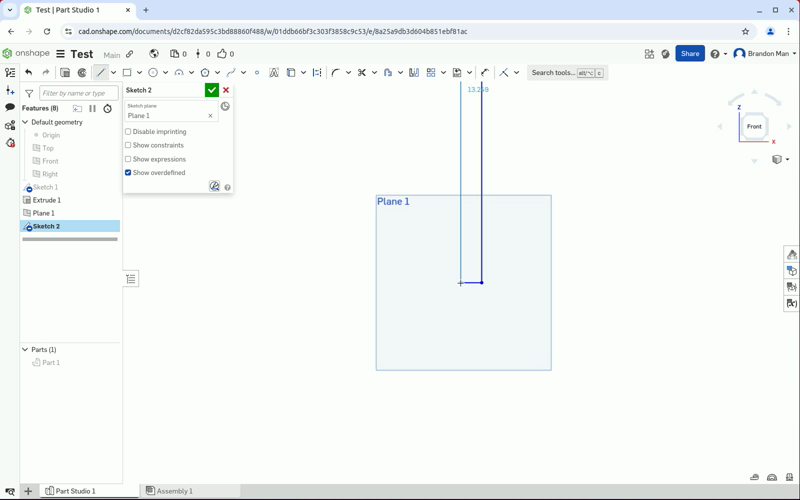
scroll(6)
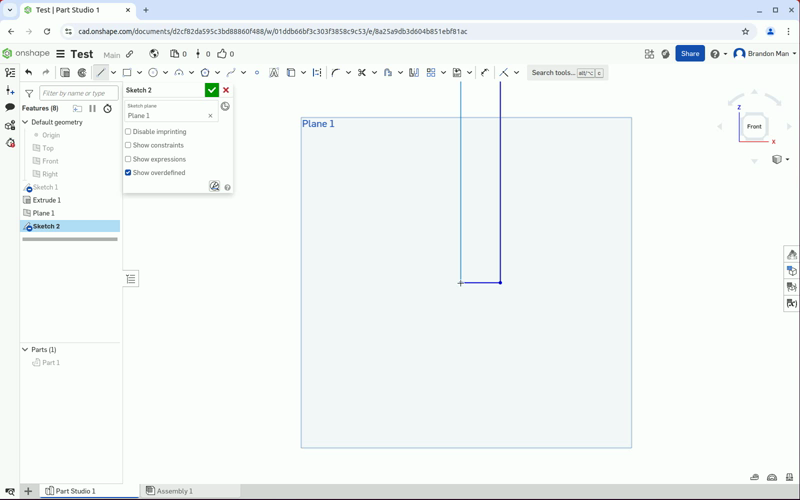
key_up(shift)
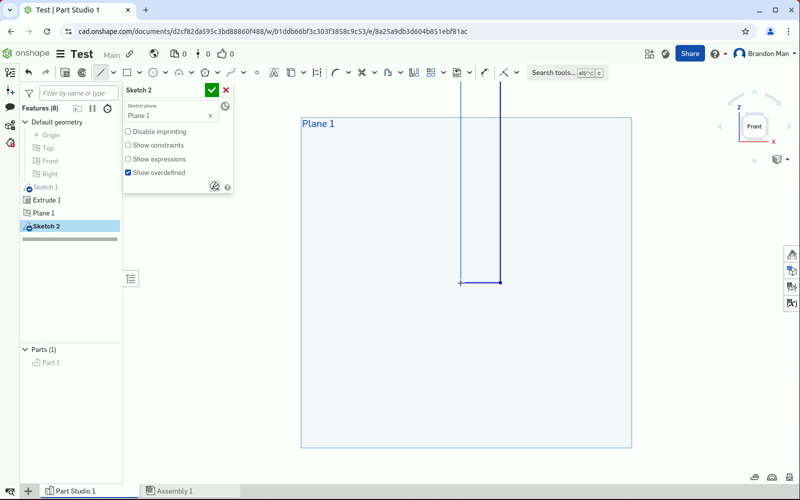
click(460, 282)
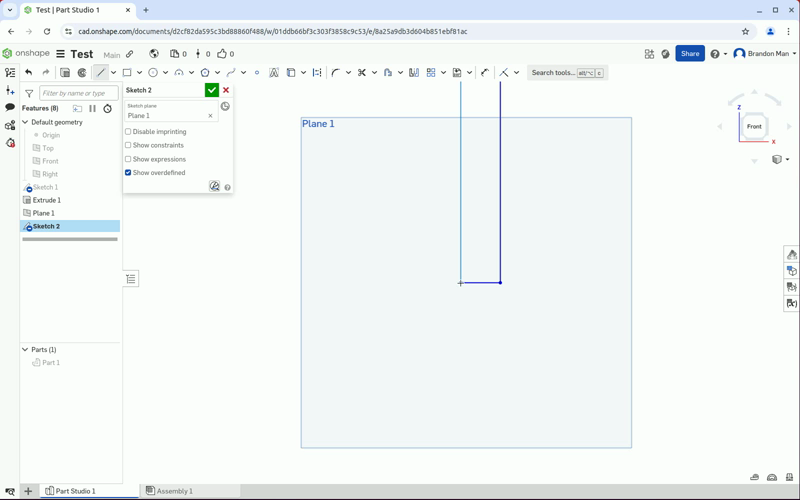
scroll(-6)
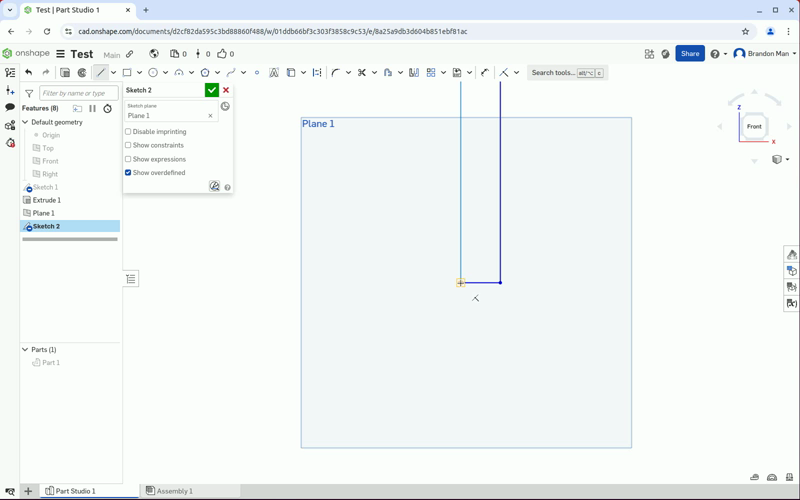
scroll(-6)
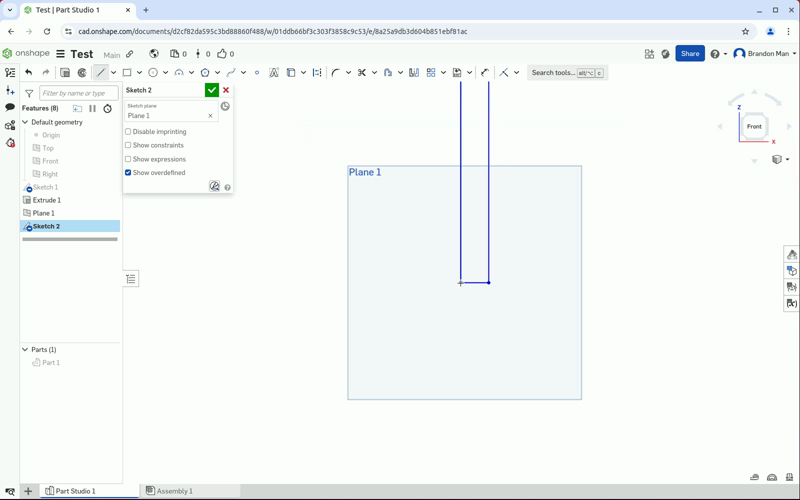
scroll(-6)
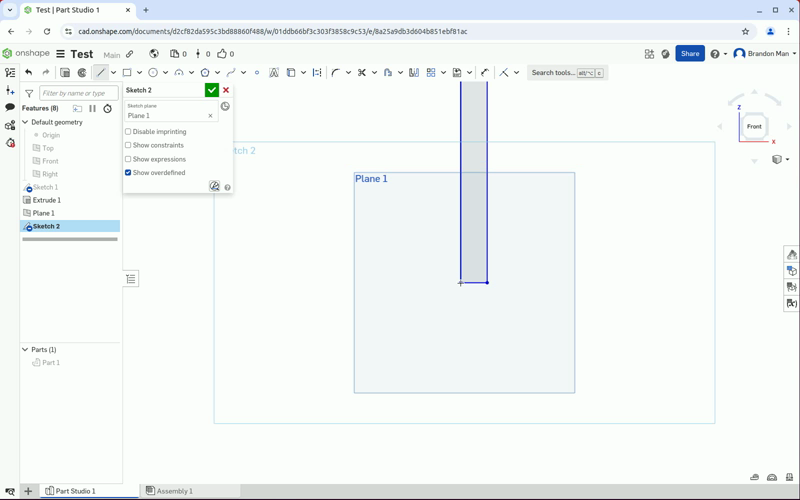
scroll(-6)
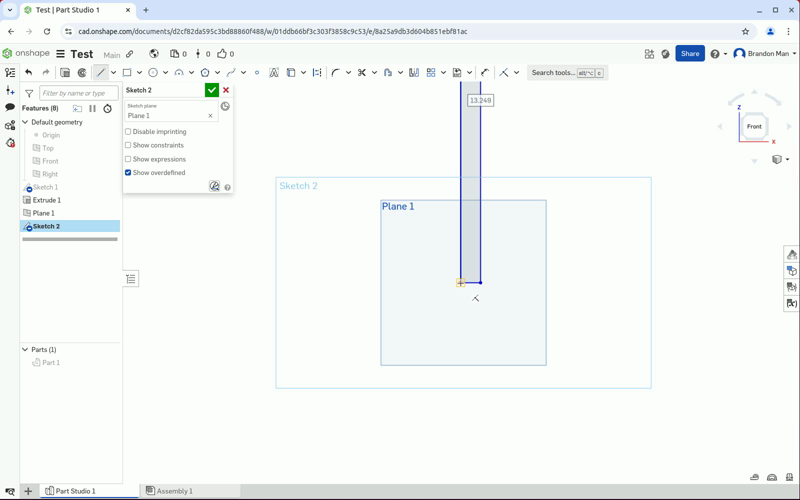
scroll(-6)
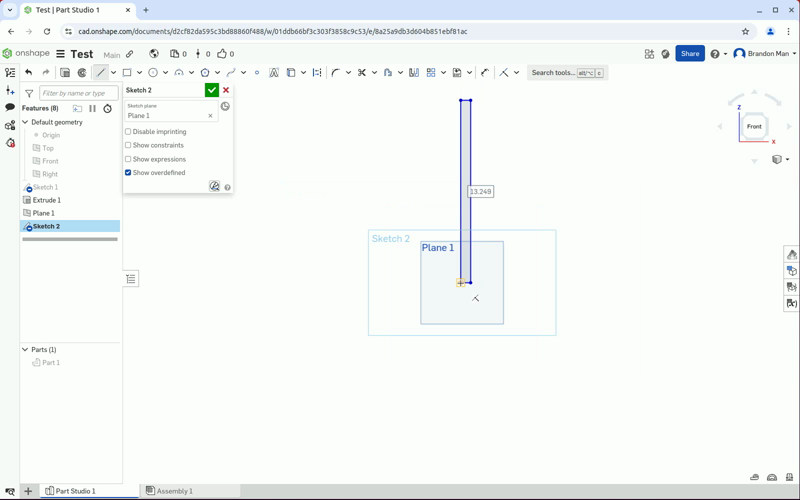
scroll(-6)
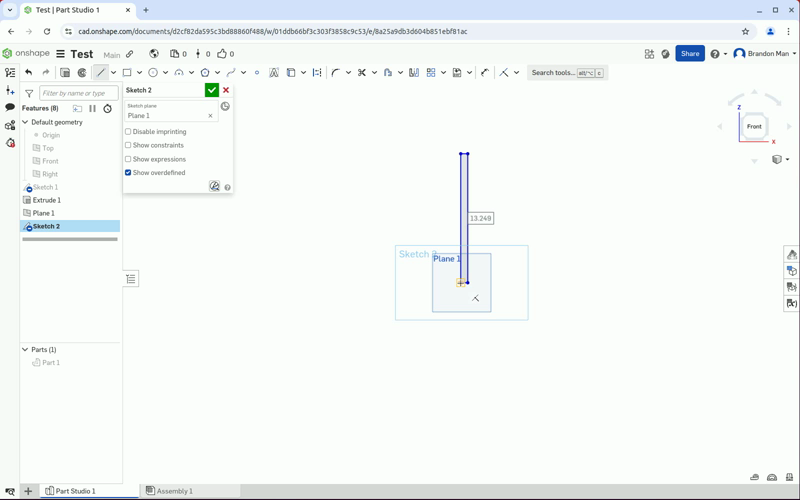
scroll(-6)
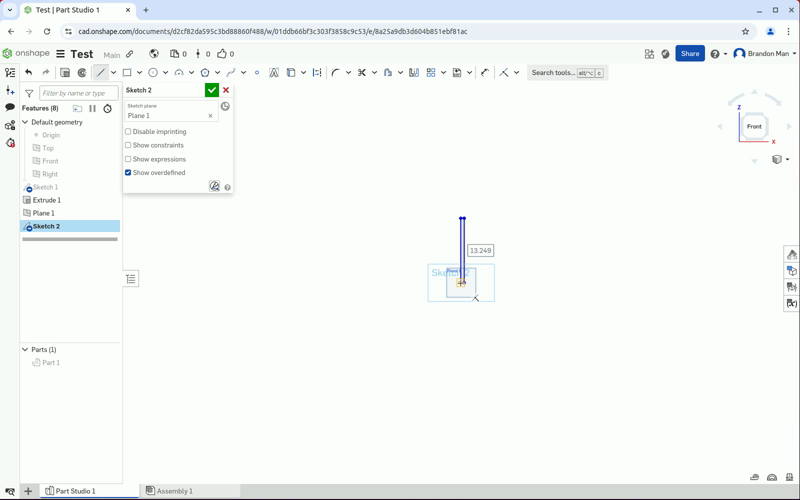
key(esc)
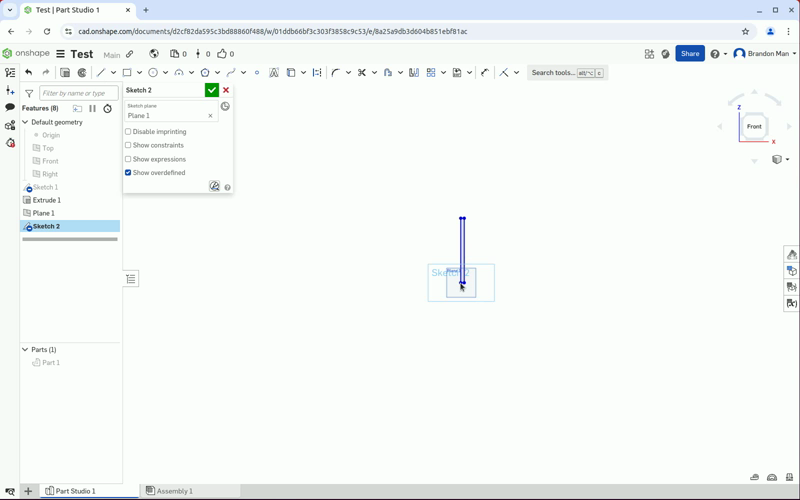
mouse_move(463, 260)
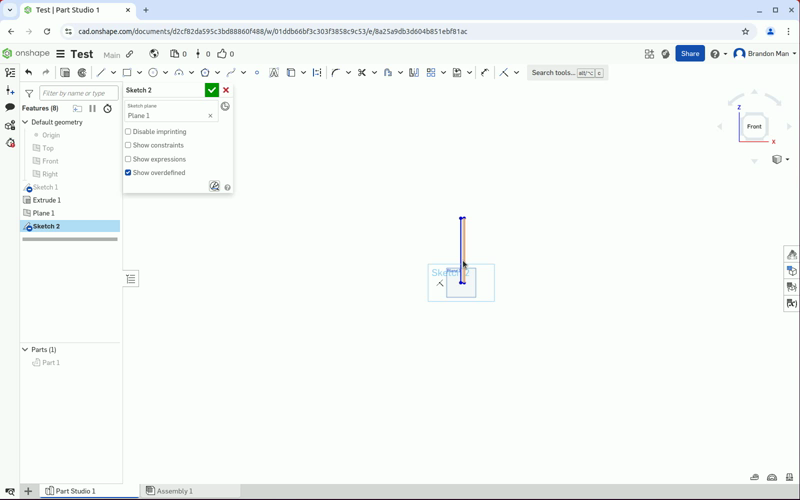
scroll(6)
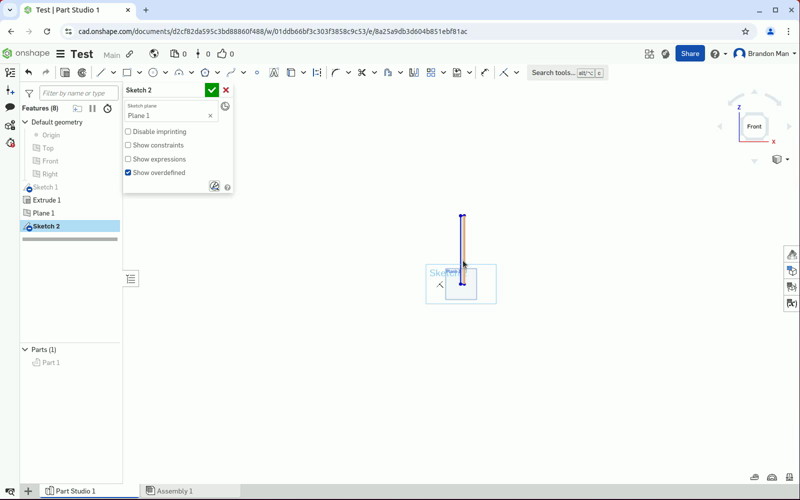
scroll(6)
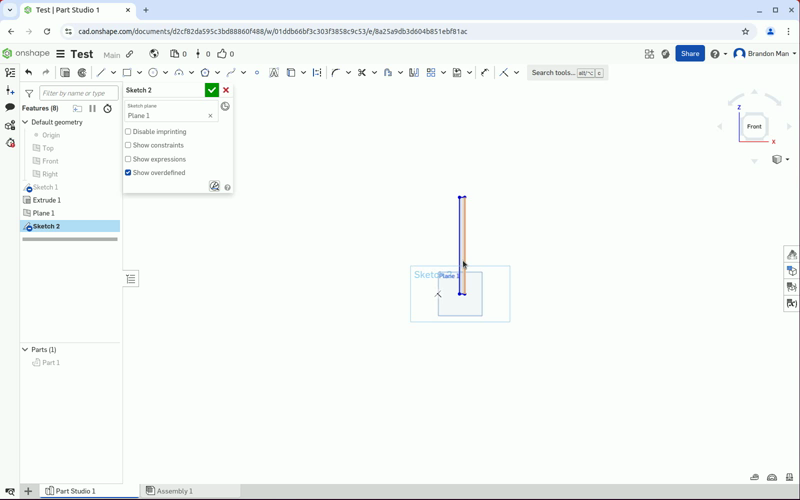
scroll(6)
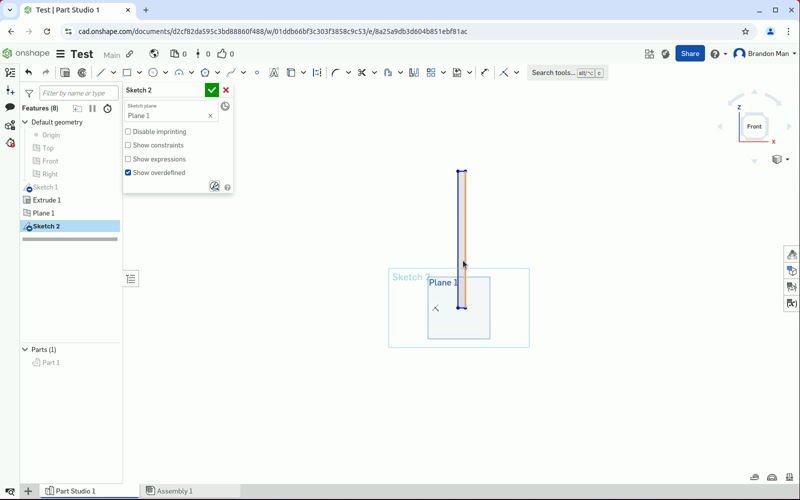
scroll(6)
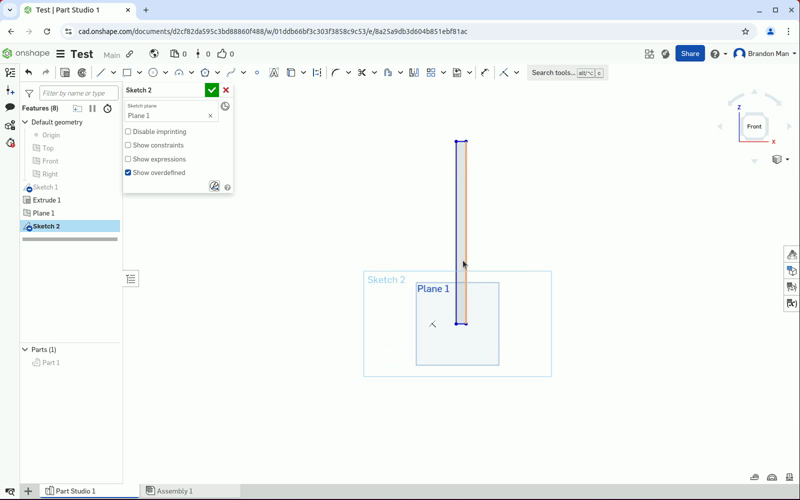
scroll(6)
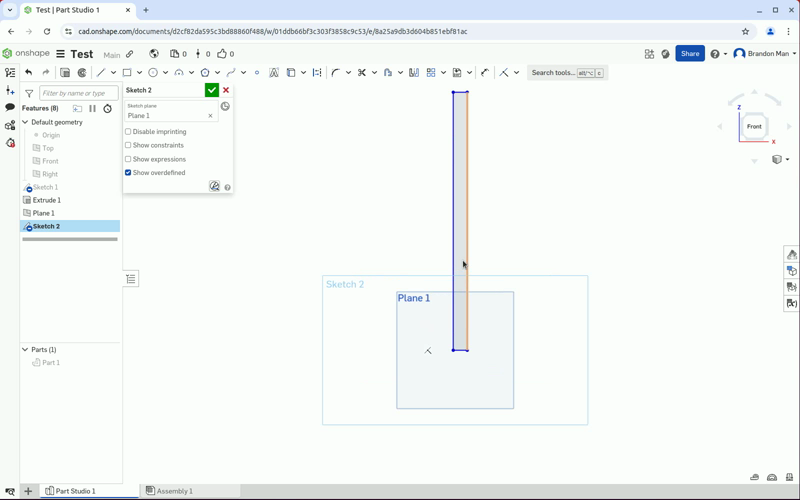
scroll(6)
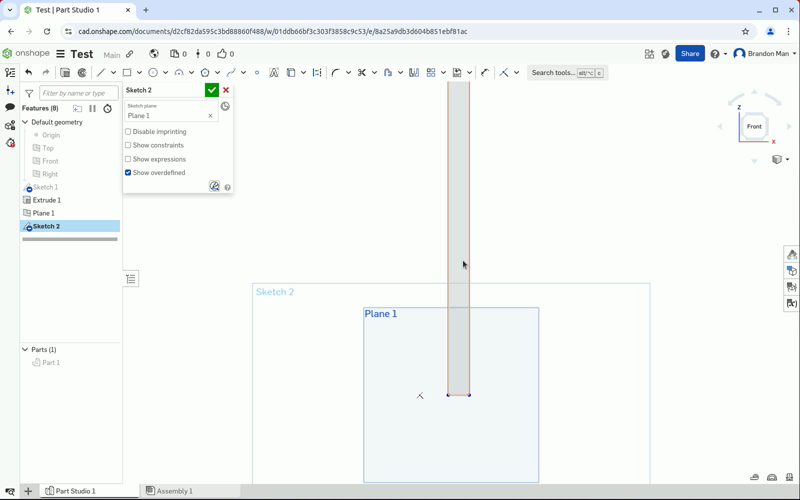
scroll(6)
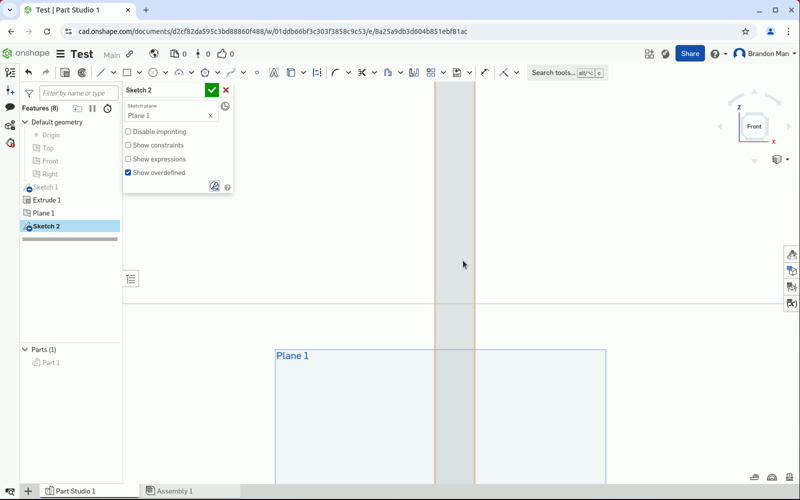
click(463, 260)
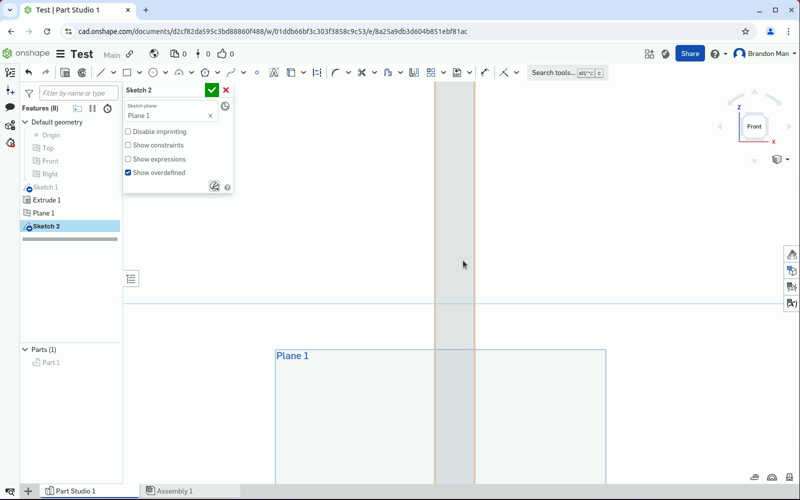
scroll(-6)
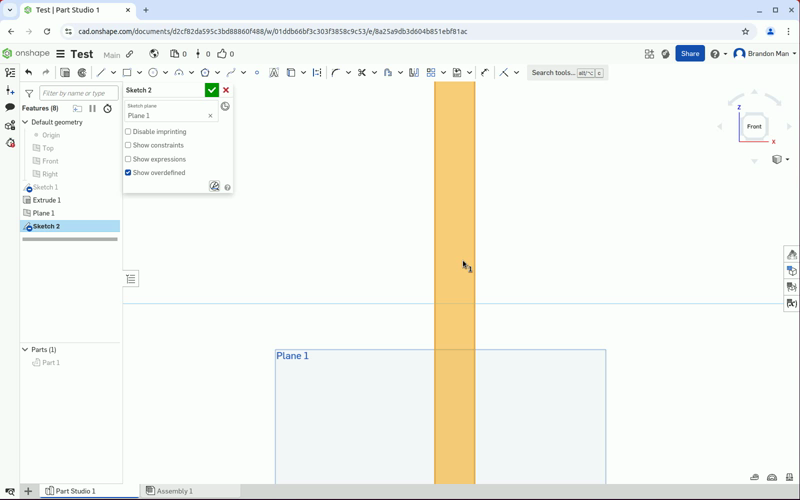
scroll(-6)
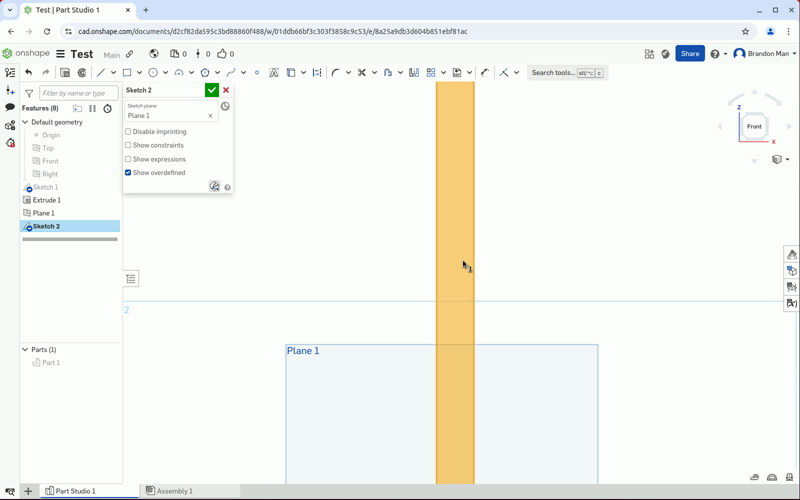
scroll(-6)
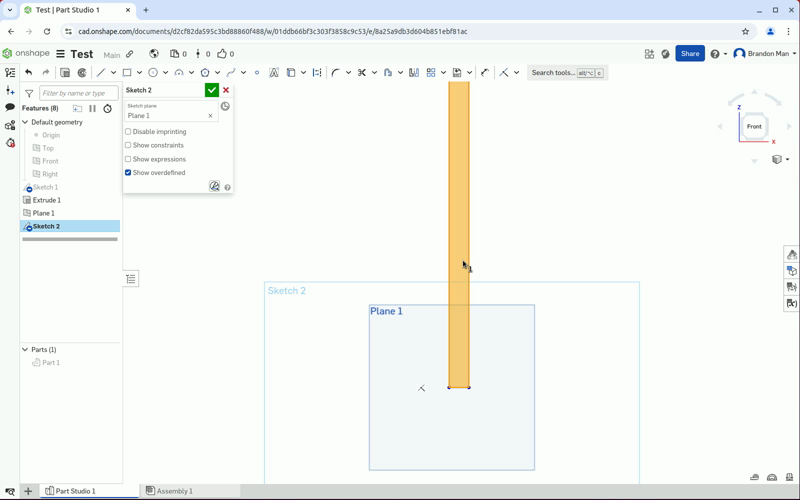
scroll(-6)
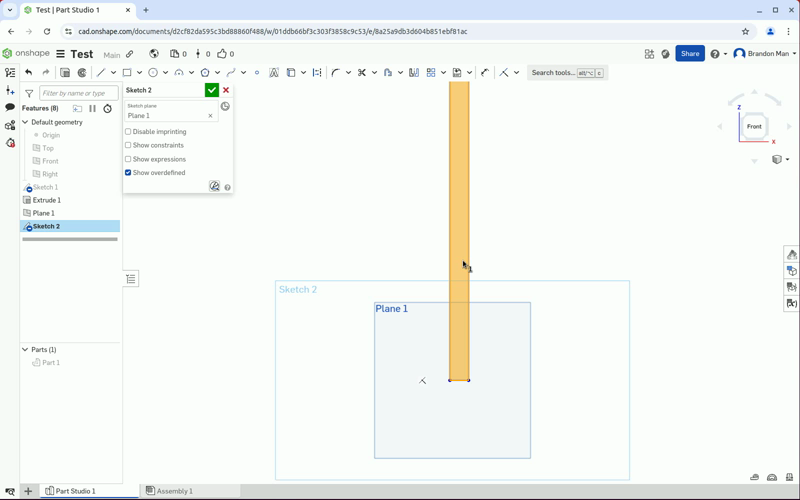
scroll(-6)
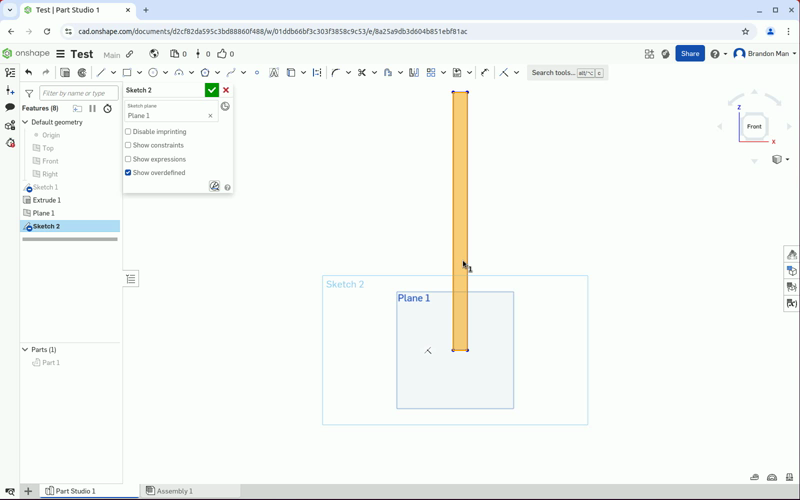
scroll(-6)
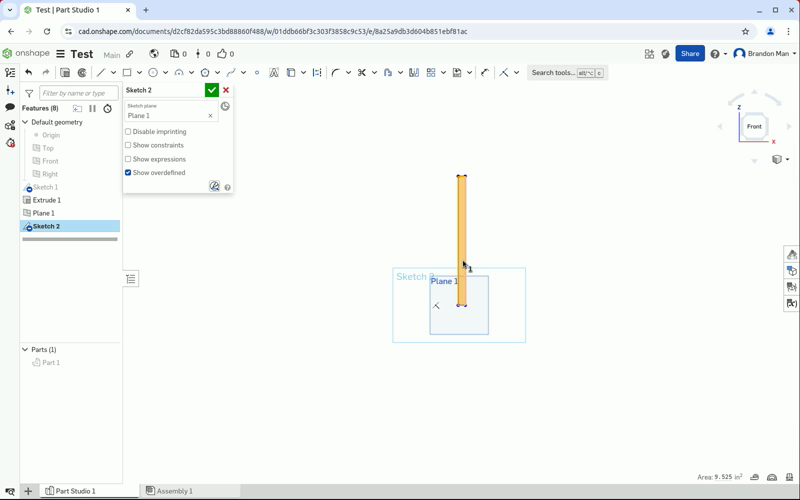
scroll(-6)
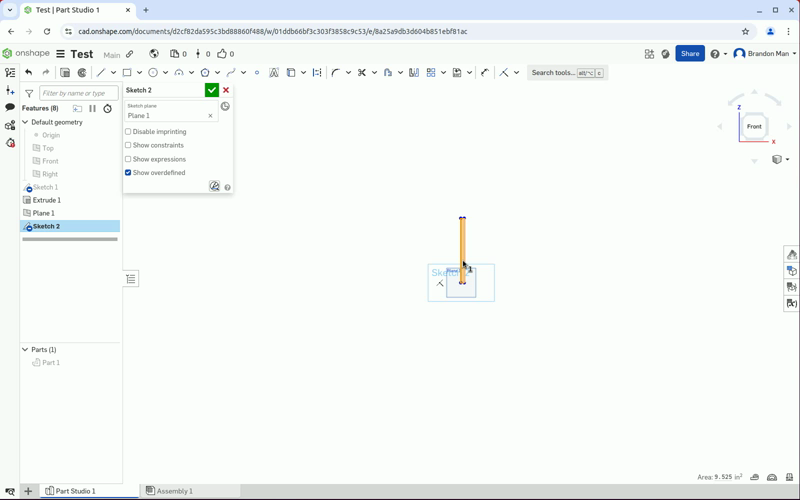
mouse_move(73, 352)
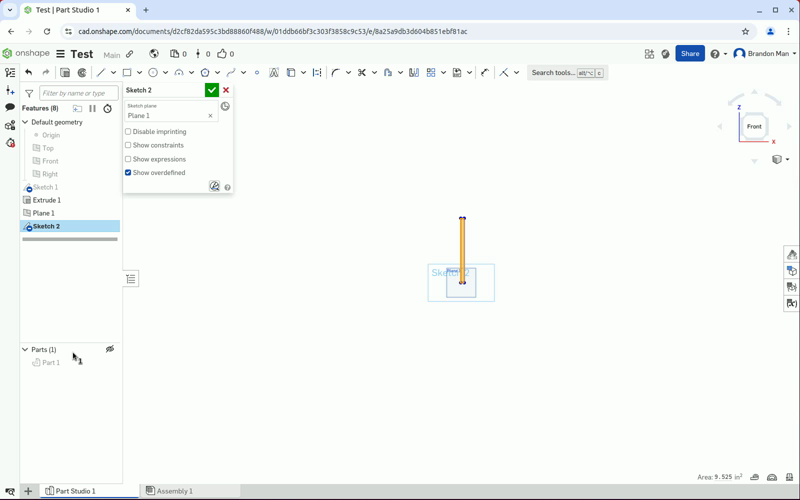
key(shift+y)
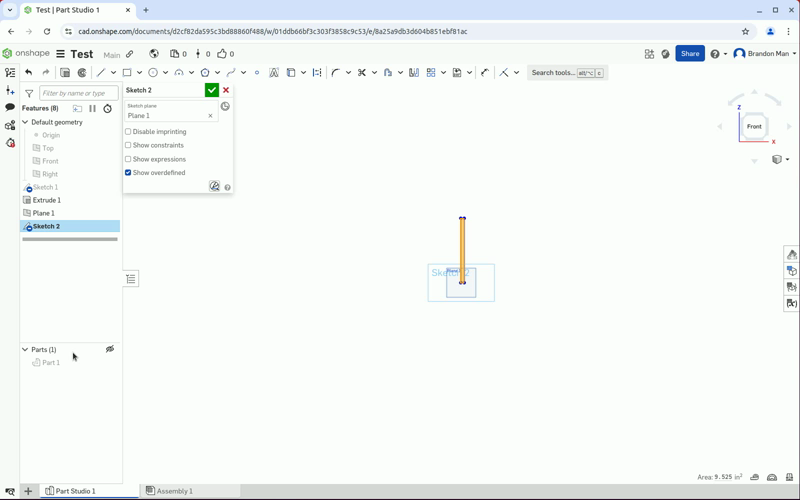
key(shift+e)
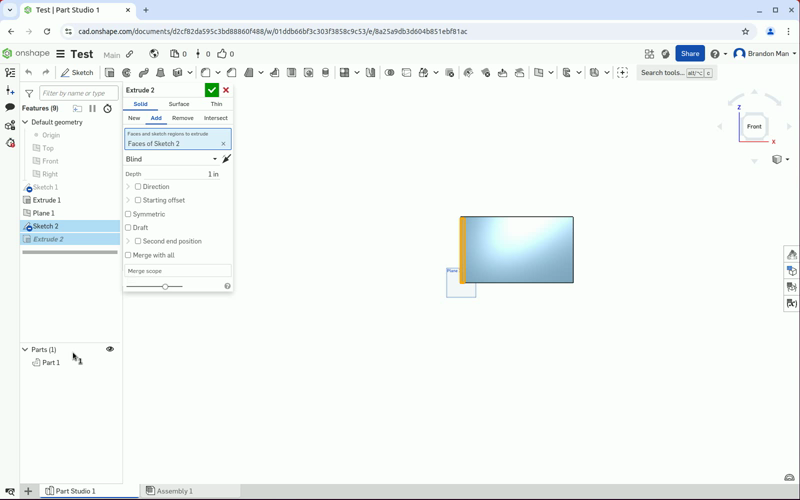
mouse_move(143, 106)
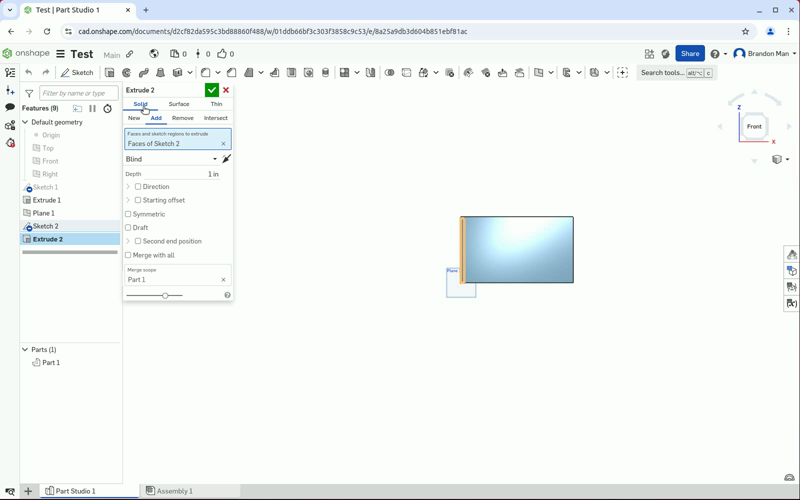
click(143, 106)
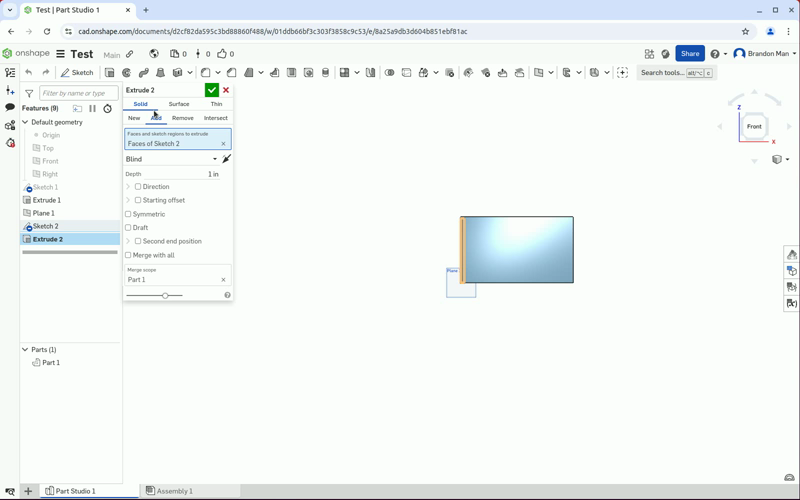
mouse_move(186, 120)
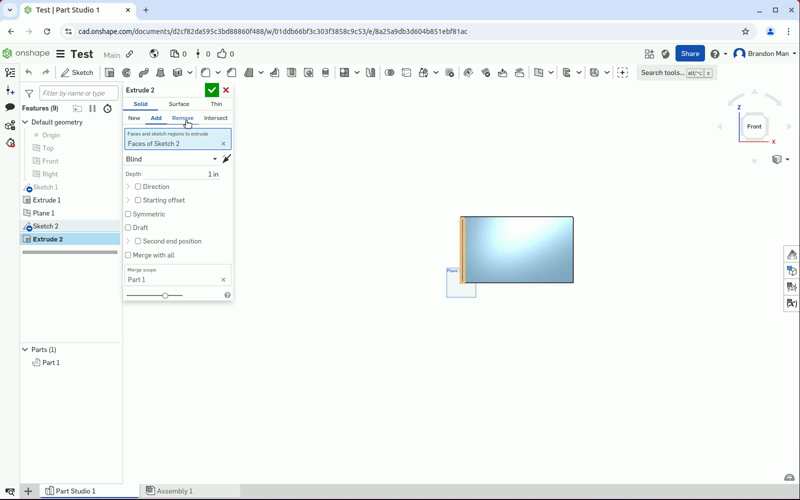
click(186, 120)
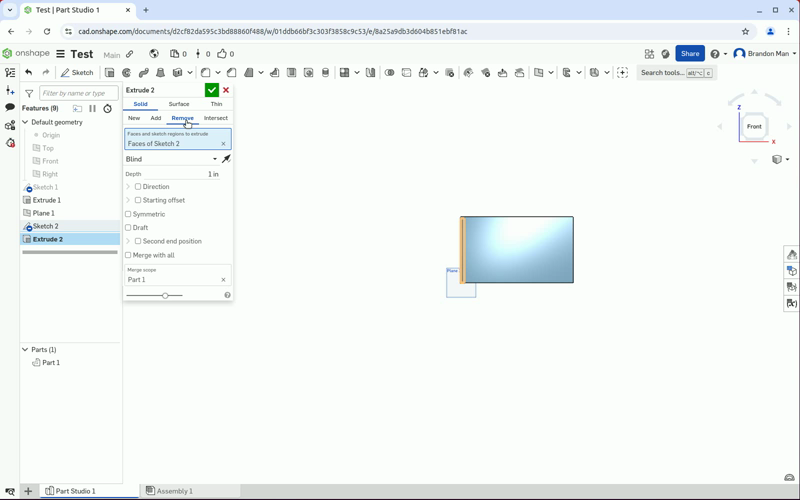
key(tab, 4)
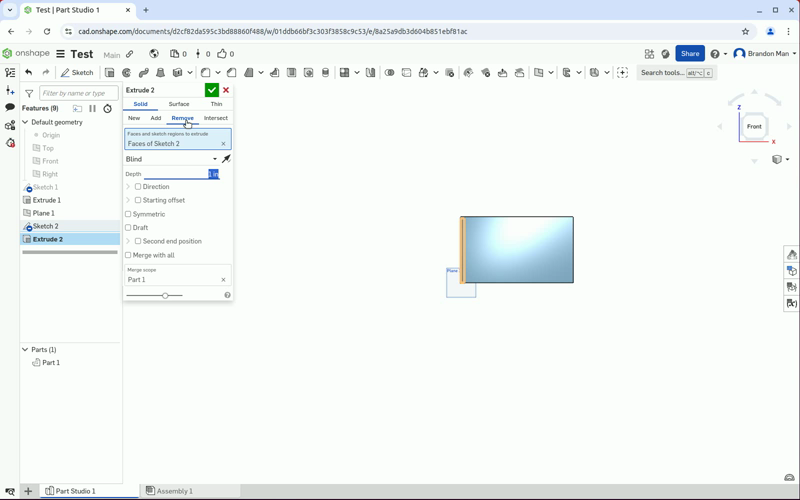
text(7.221)
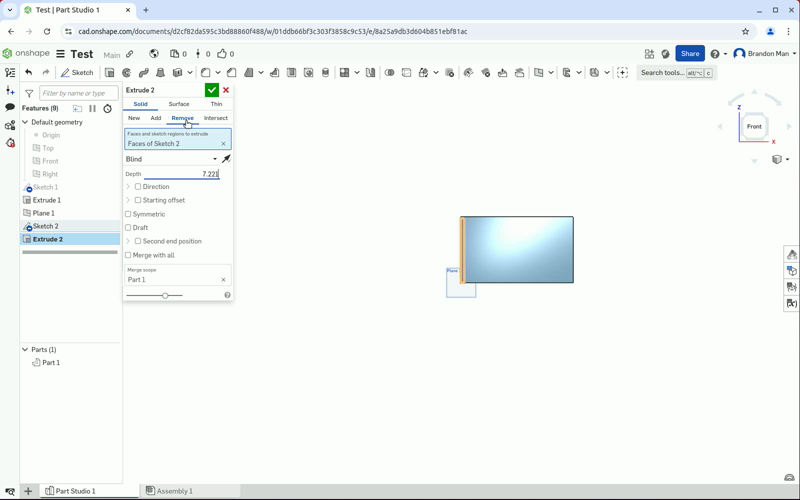
key(tab, 6)
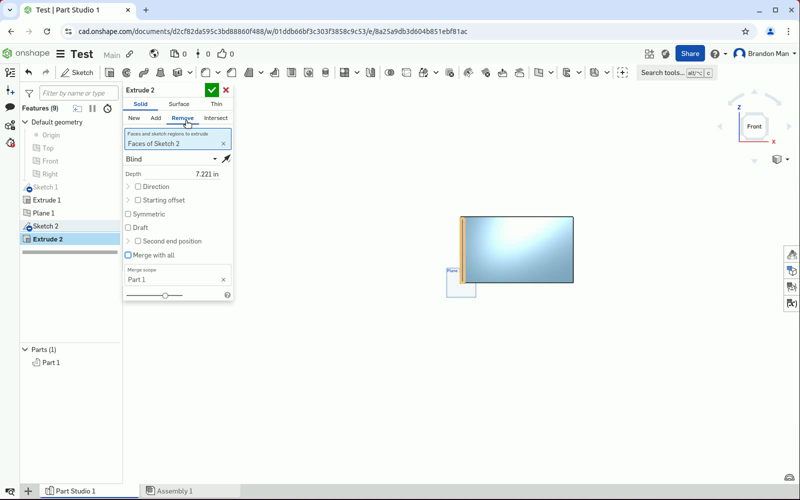
key(space)
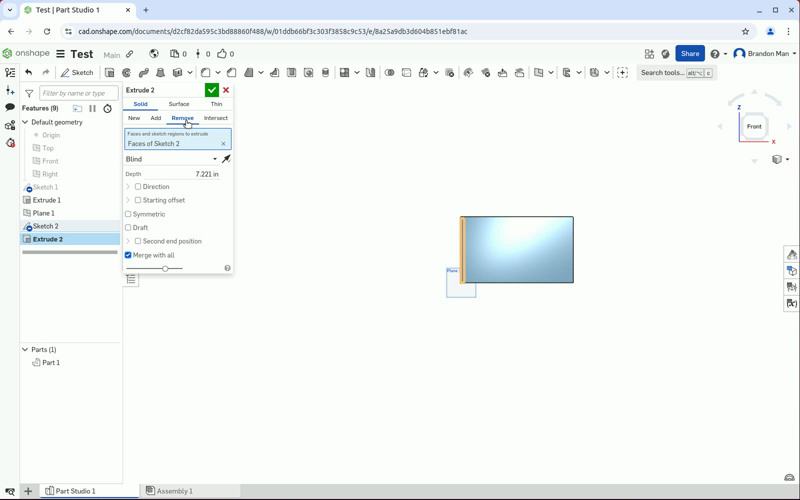
key(enter)
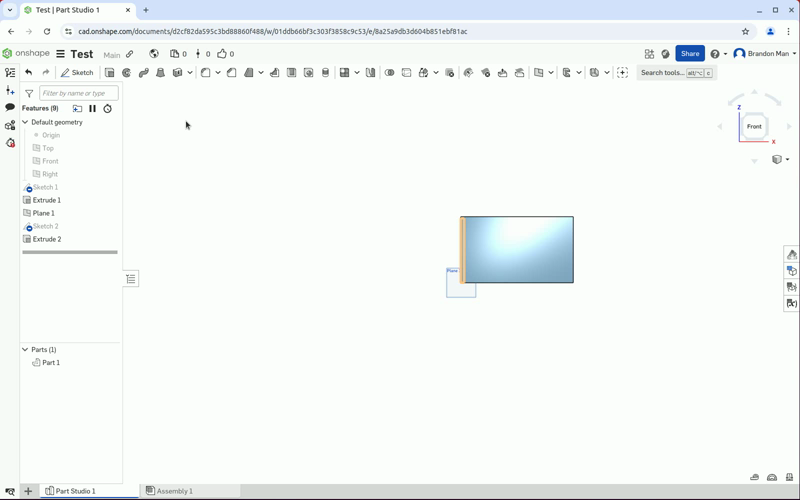
key(shift+h)
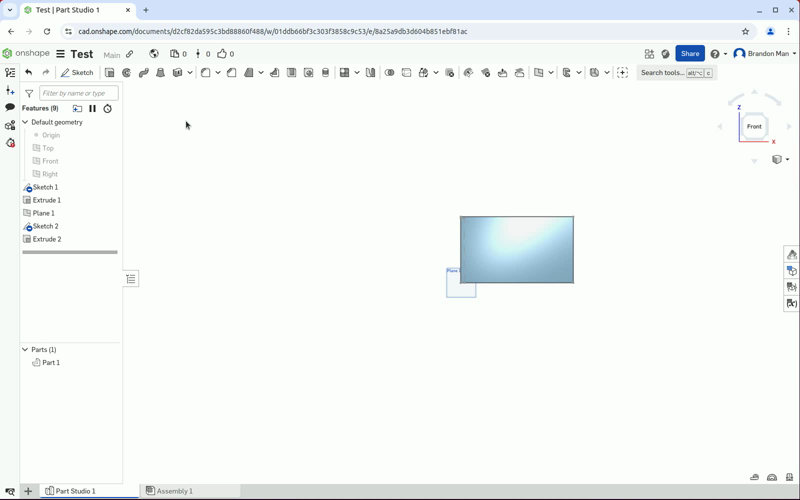
key(shift+h)
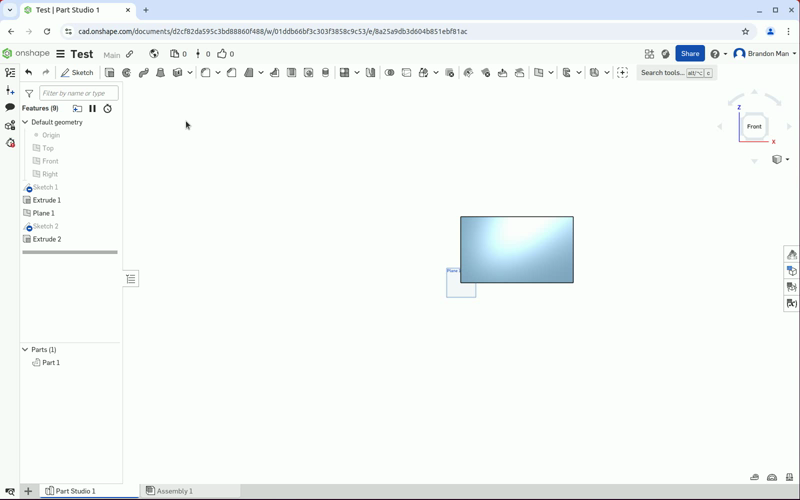
mouse_move(73, 189)
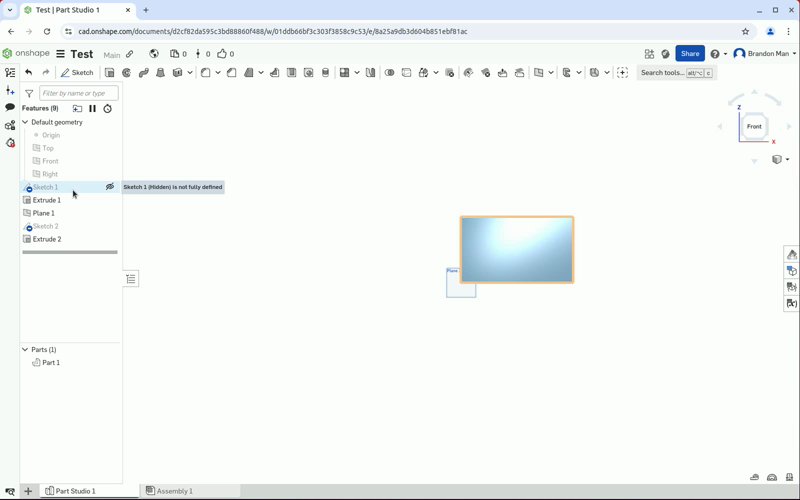
click(73, 189)
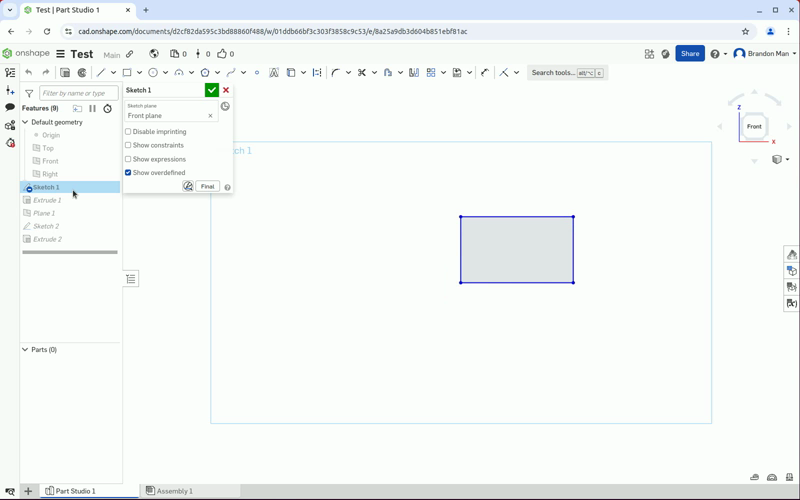
mouse_move(229, 92)
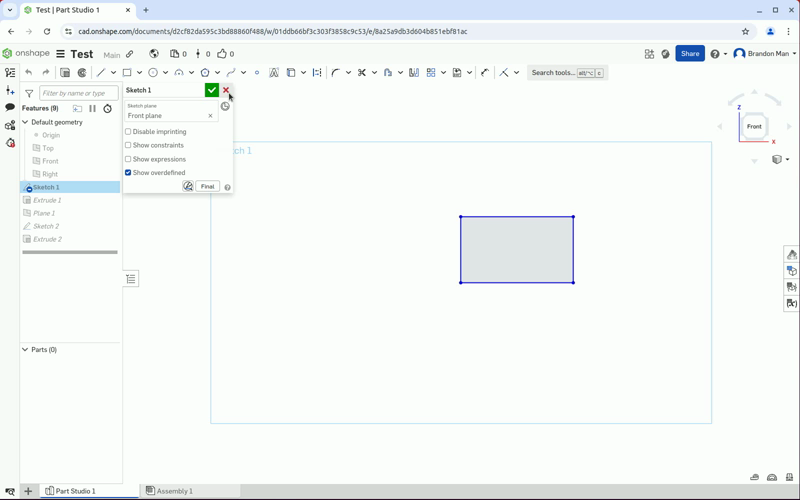
click(229, 92)
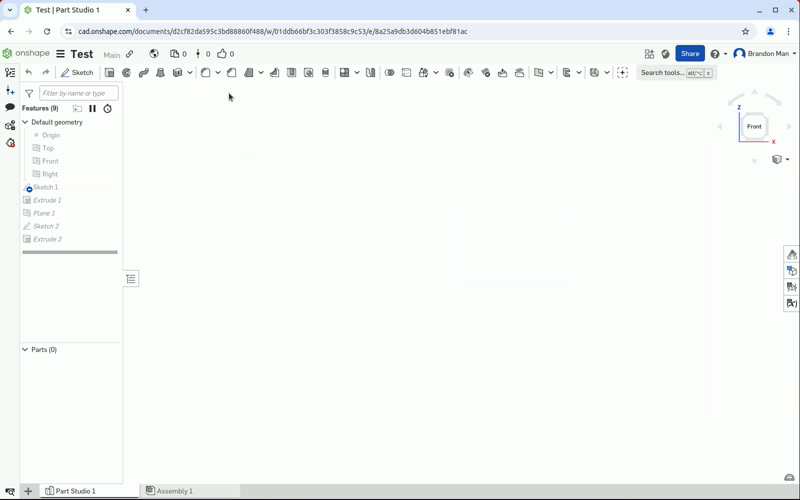
key(shift+s)
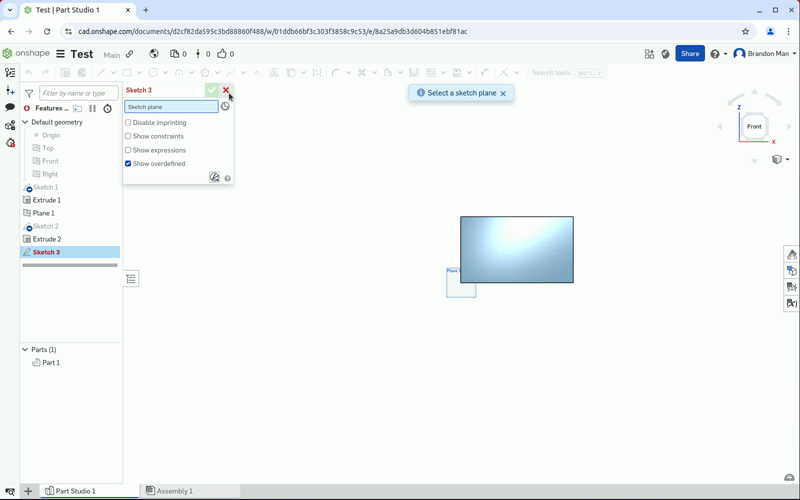
mouse_move(73, 215)
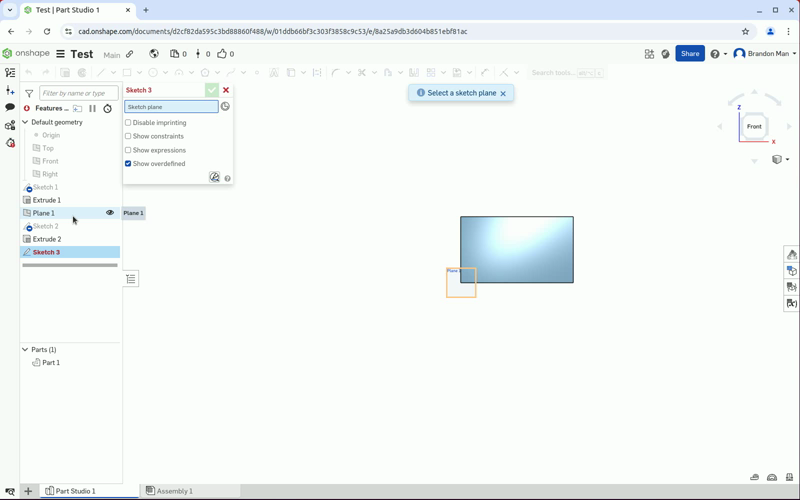
click(73, 215)
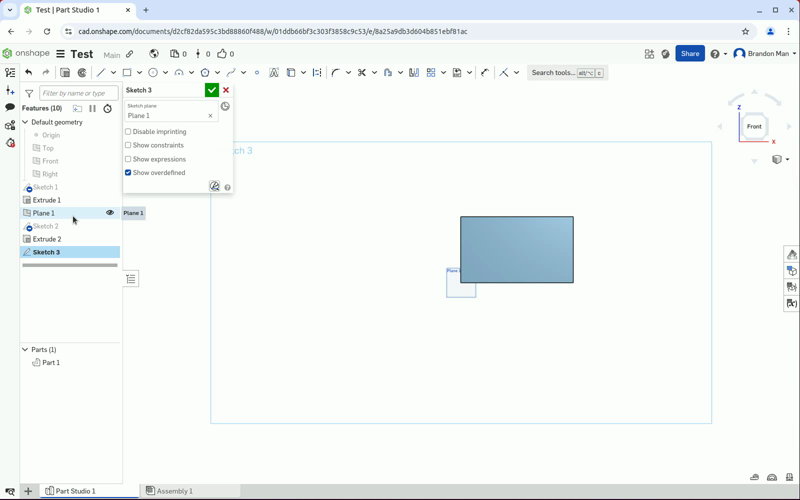
mouse_move(73, 352)
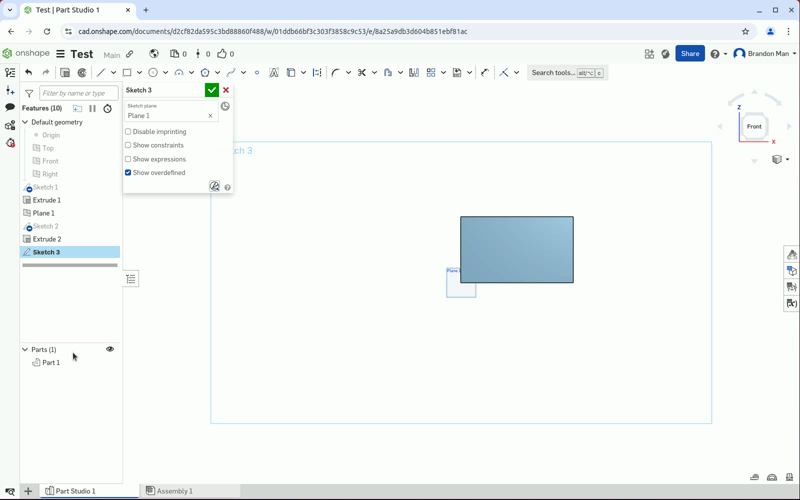
key(y)
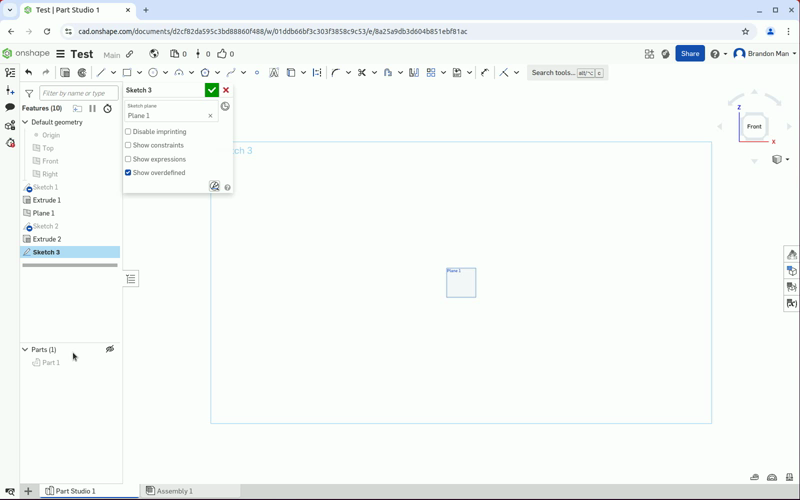
key(l)
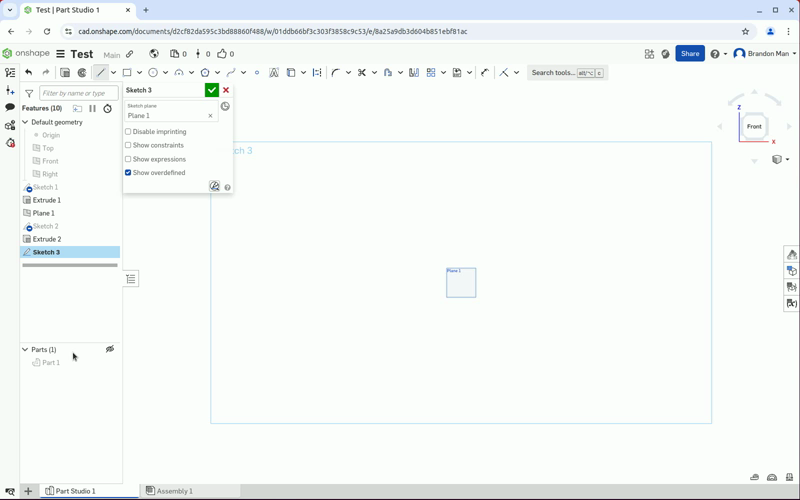
key_down(shift)
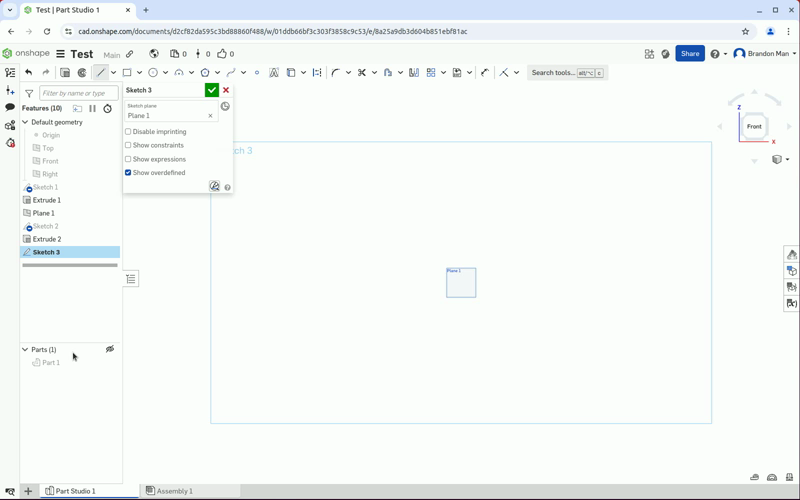
mouse_move(569, 282)
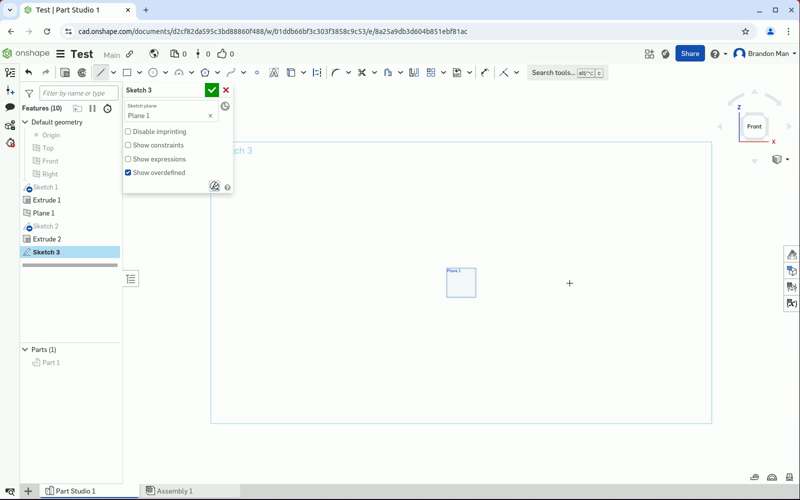
click(569, 282)
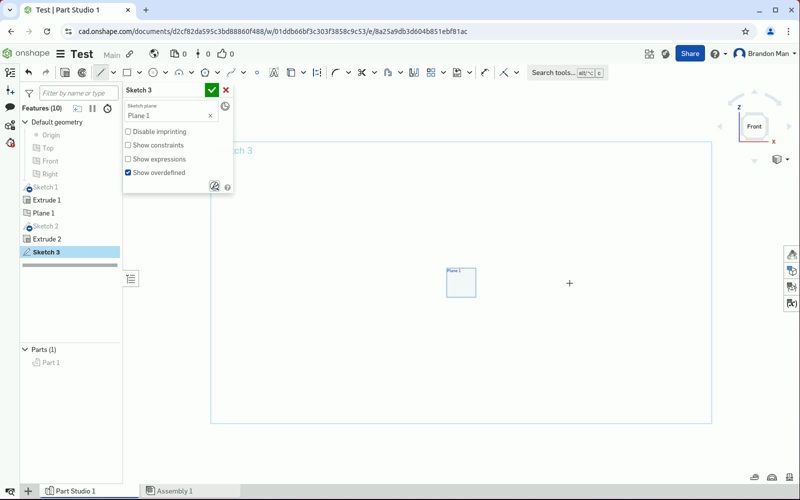
key_up(shift)
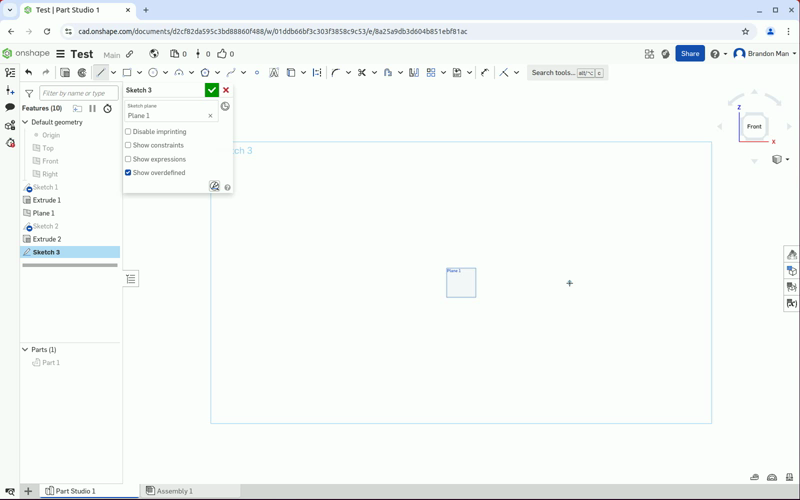
key_down(shift)
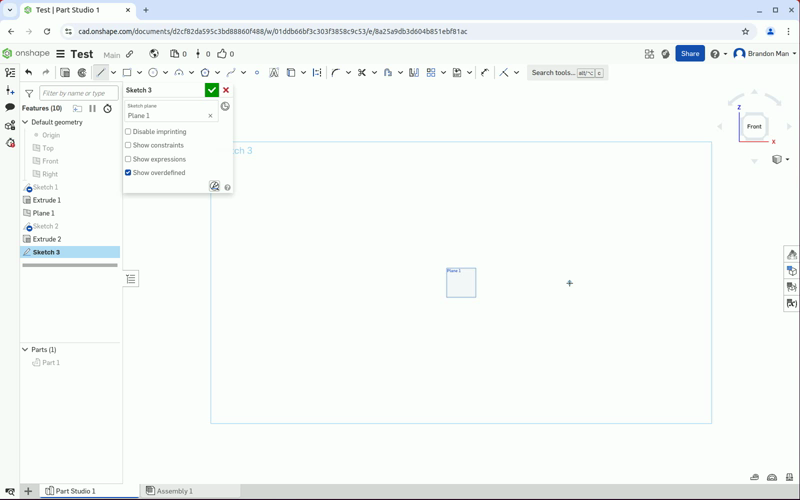
mouse_move(589, 282)
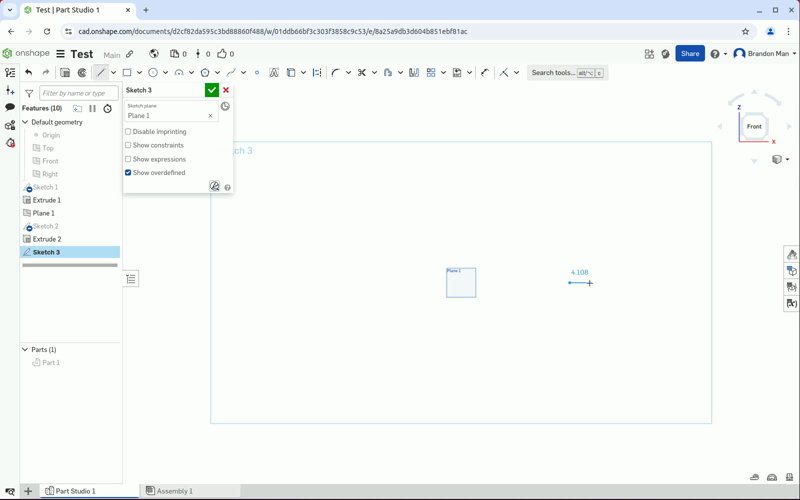
mouse_move(573, 282)
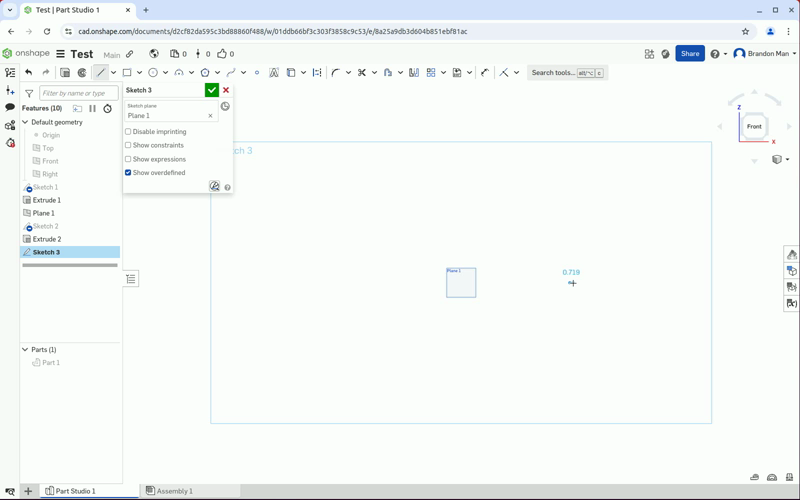
scroll(6)
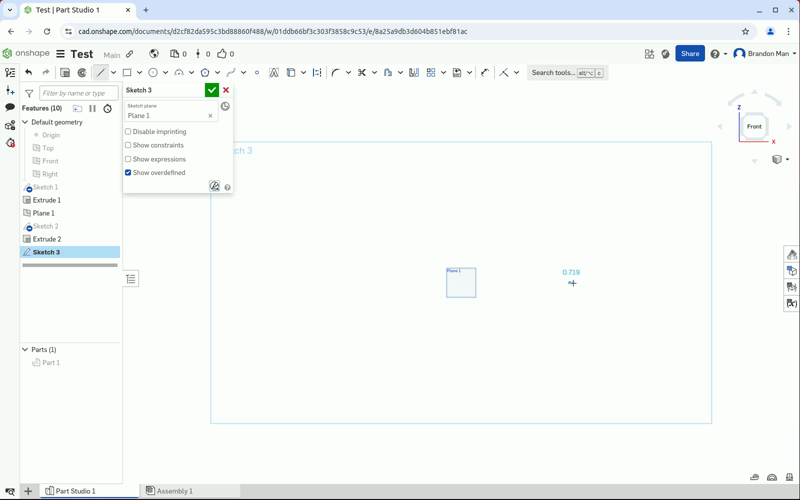
scroll(6)
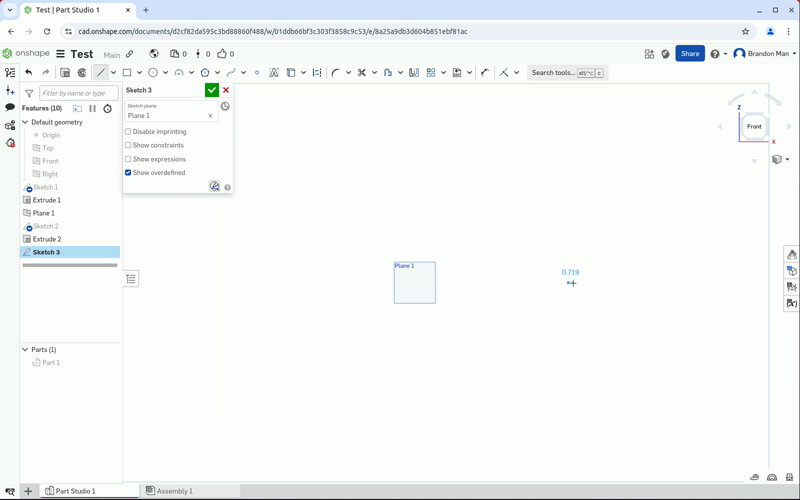
scroll(6)
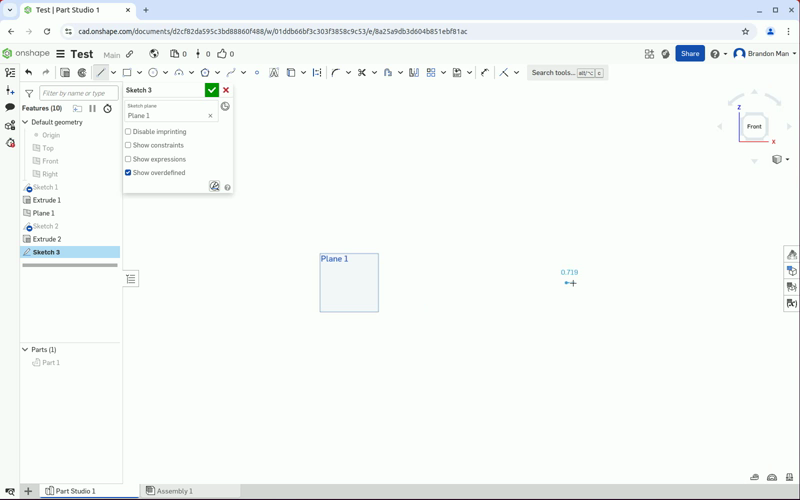
scroll(6)
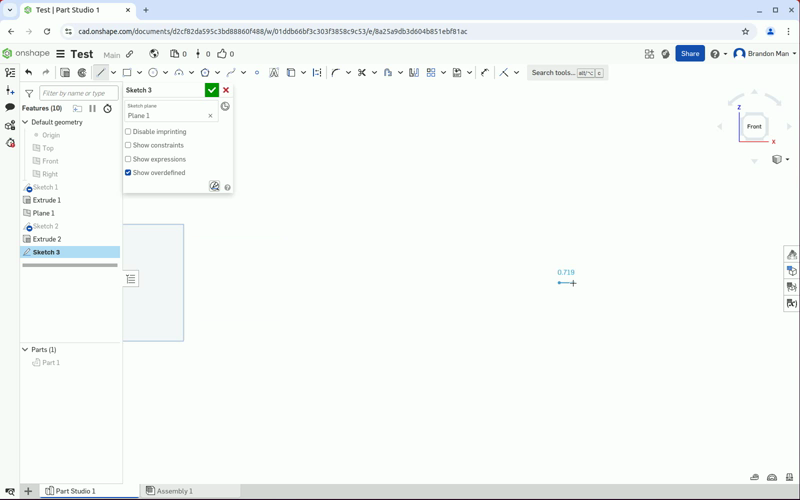
scroll(6)
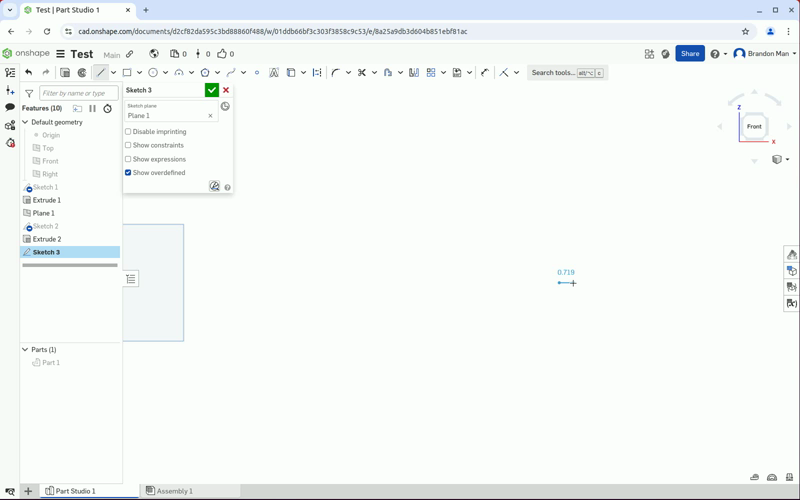
scroll(6)
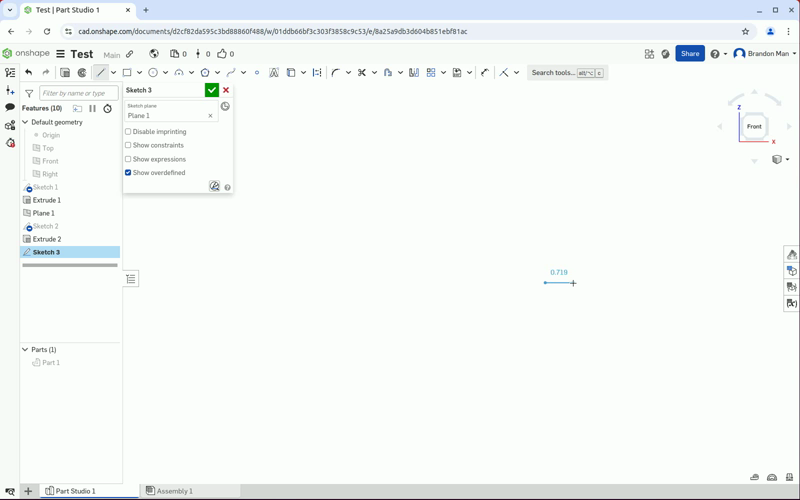
scroll(6)
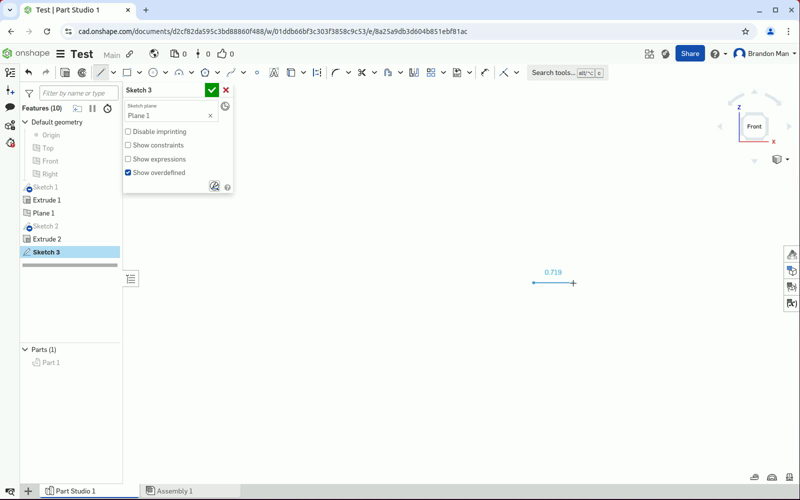
click(573, 282)
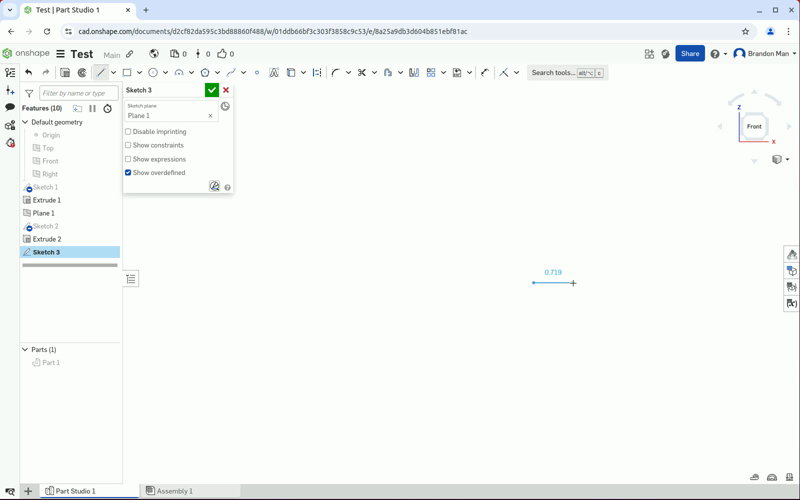
scroll(-6)
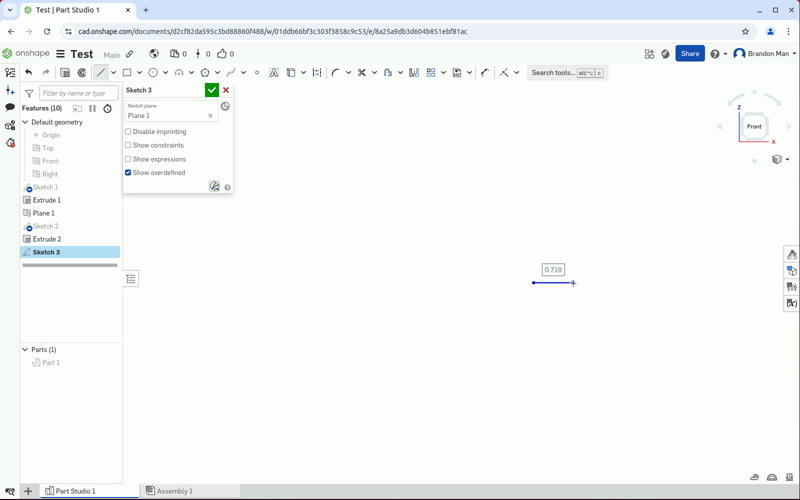
scroll(-6)
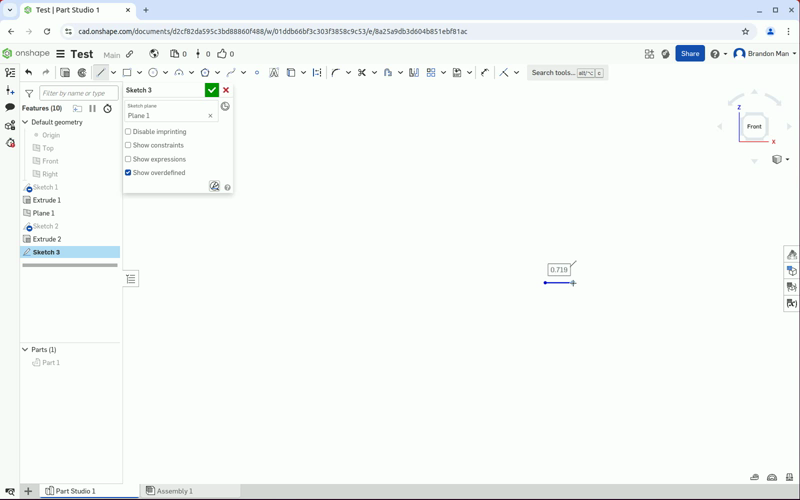
scroll(-6)
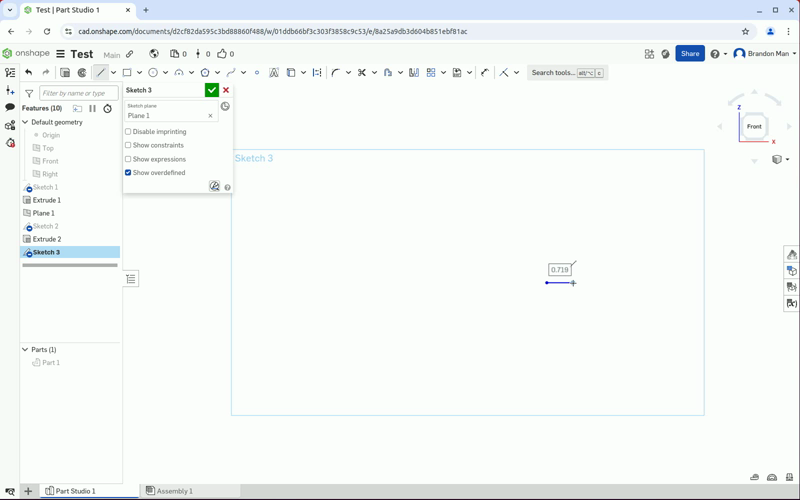
scroll(-6)
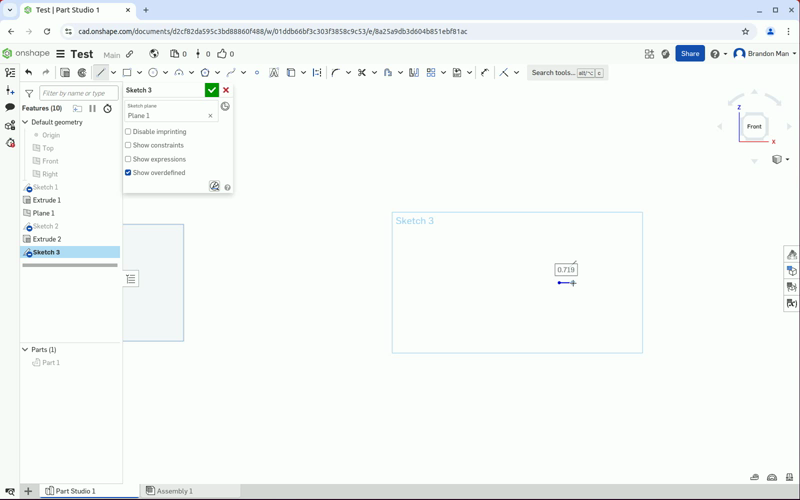
scroll(-6)
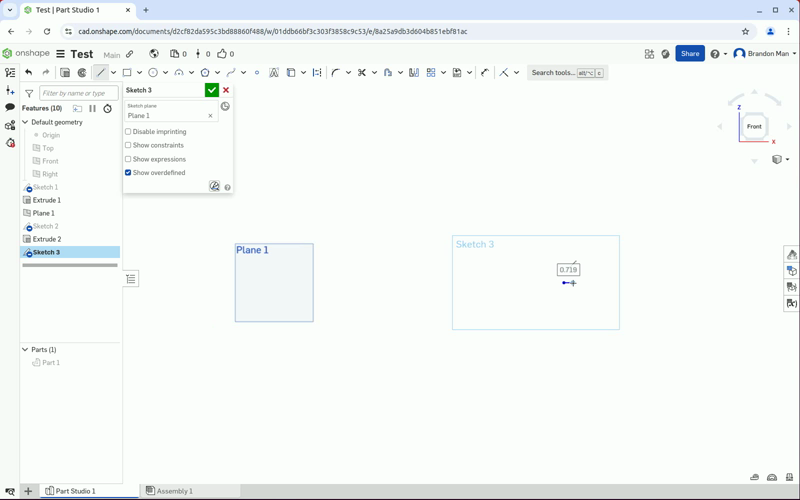
scroll(-6)
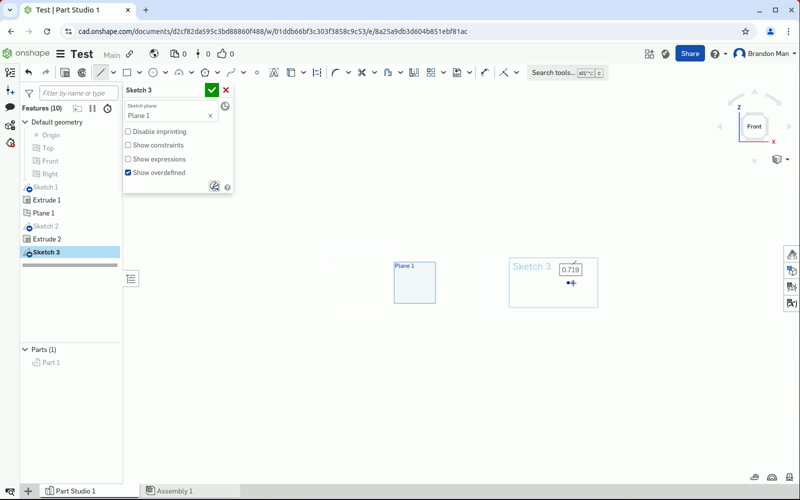
scroll(-6)
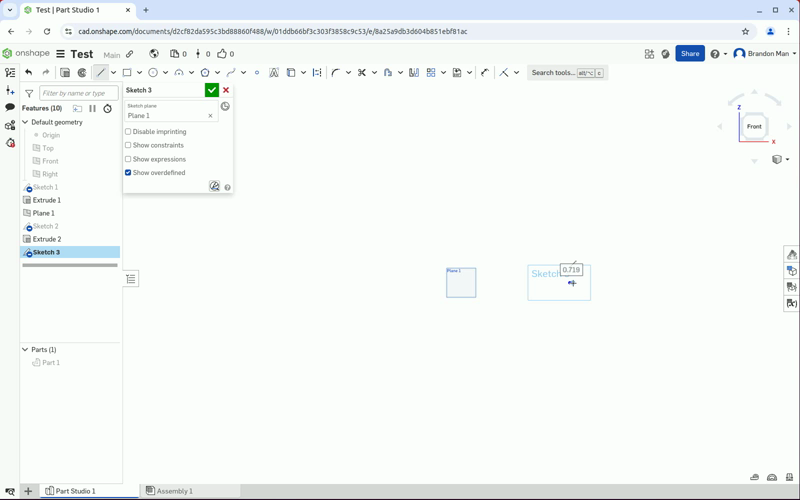
key_up(shift)
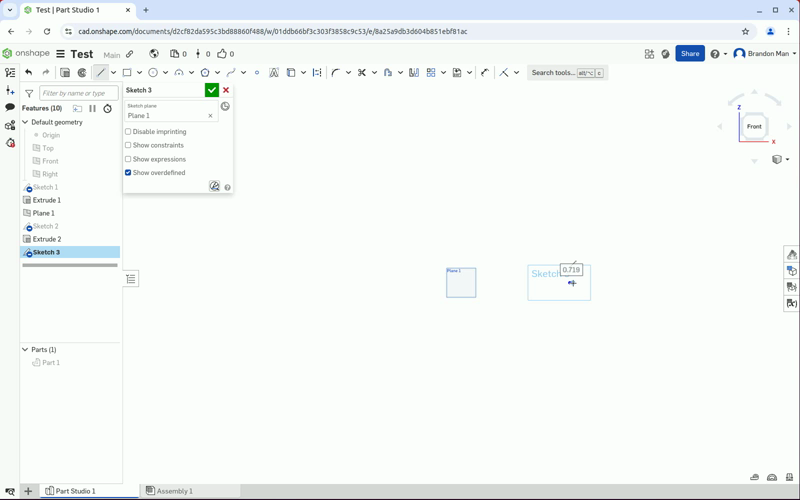
key_down(shift)
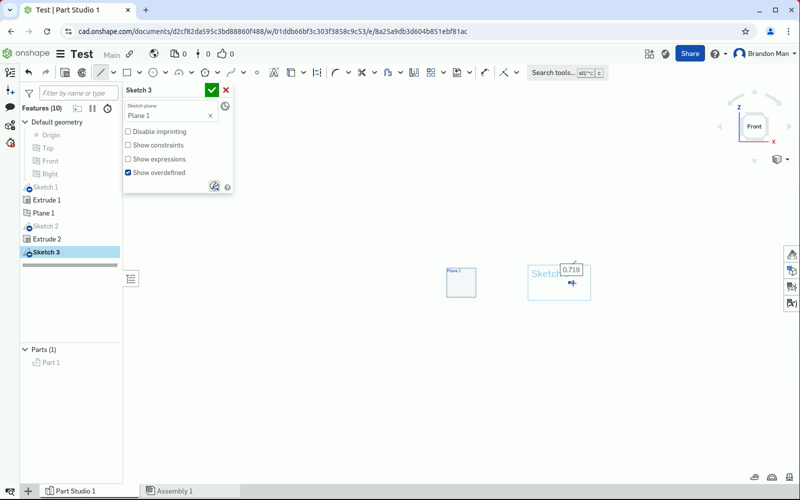
mouse_move(573, 218)
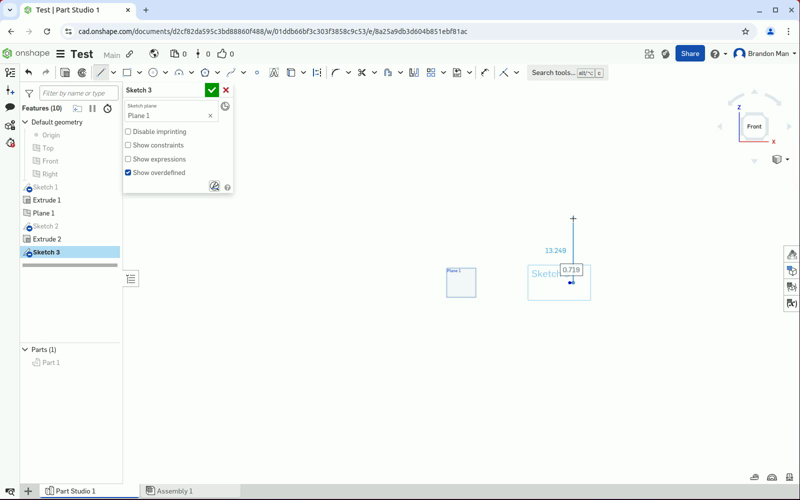
click(573, 218)
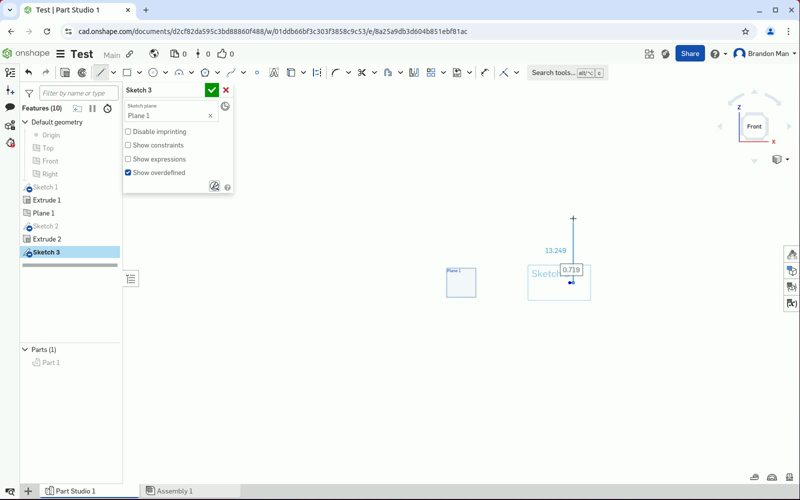
key_up(shift)
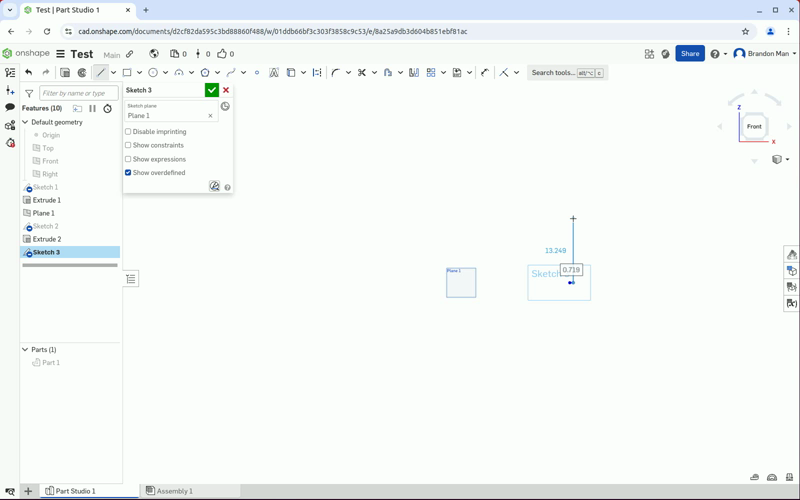
key_down(shift)
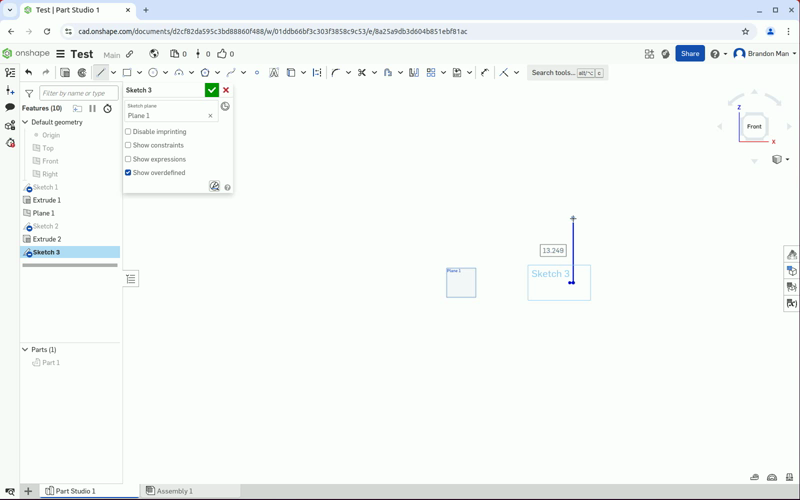
mouse_move(589, 218)
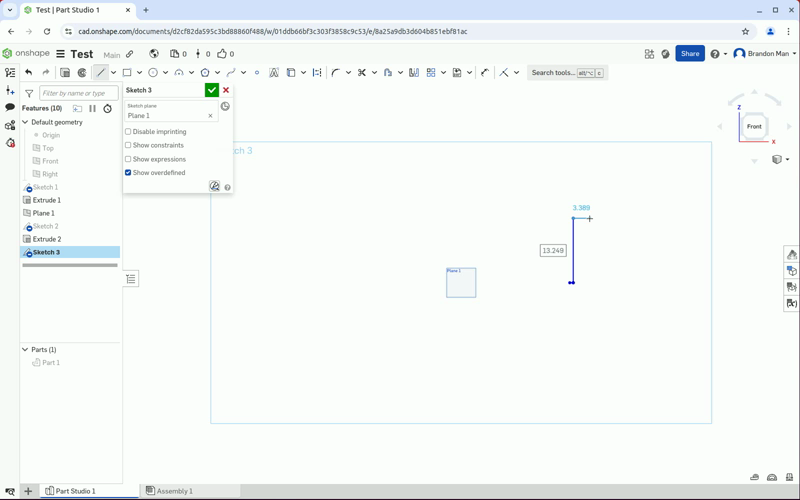
mouse_move(569, 218)
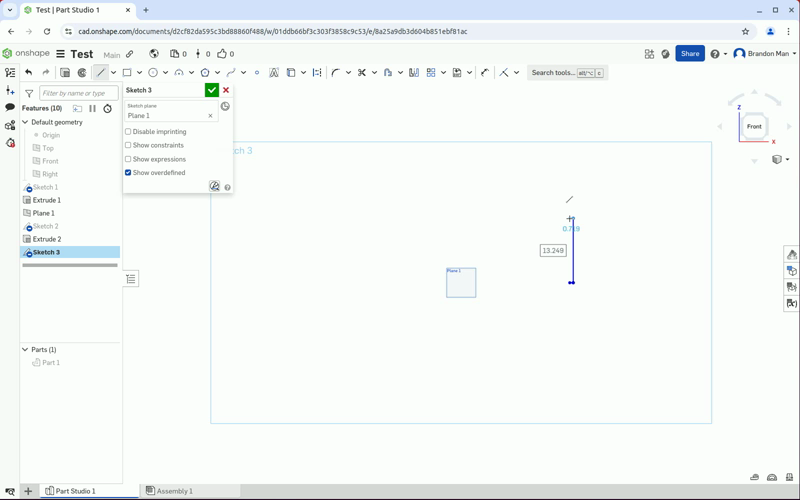
scroll(6)
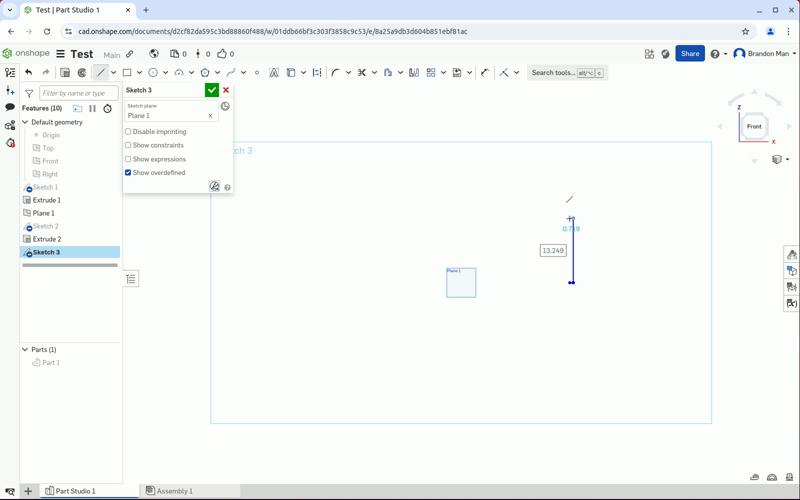
scroll(6)
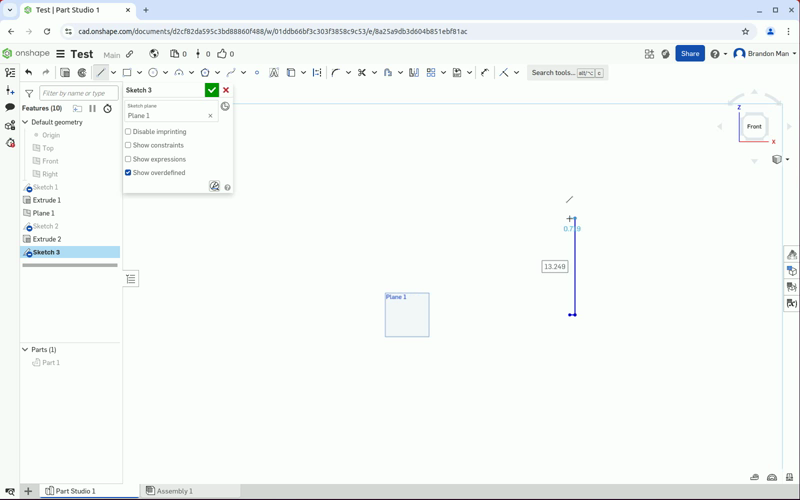
scroll(6)
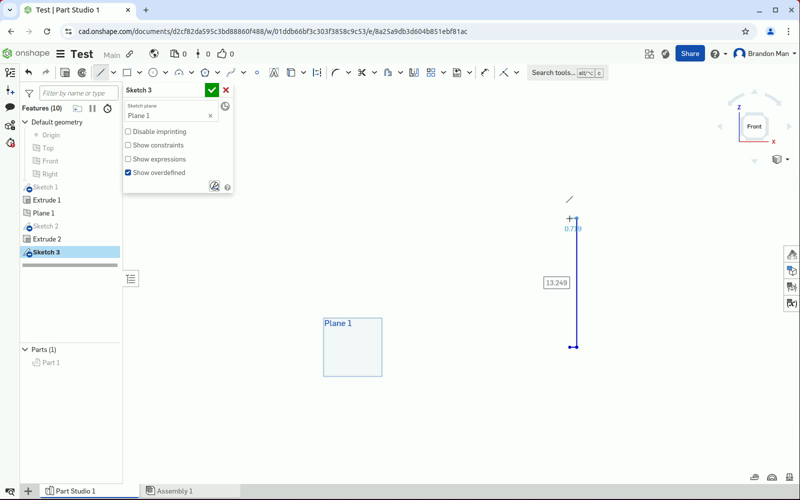
scroll(6)
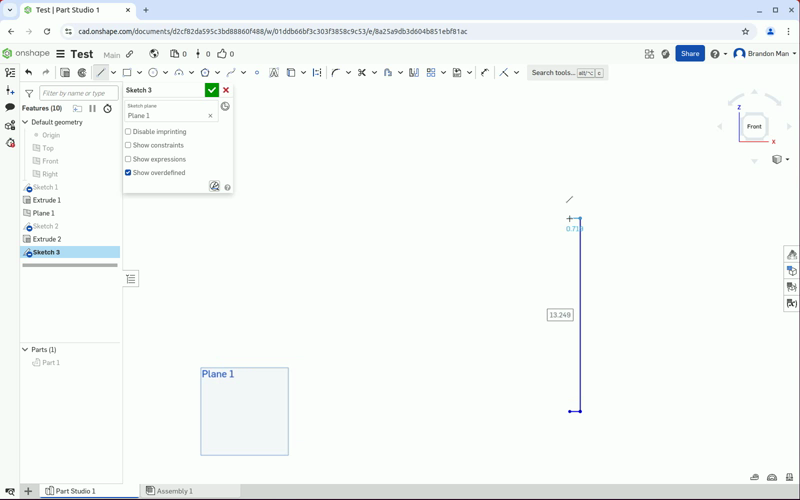
scroll(6)
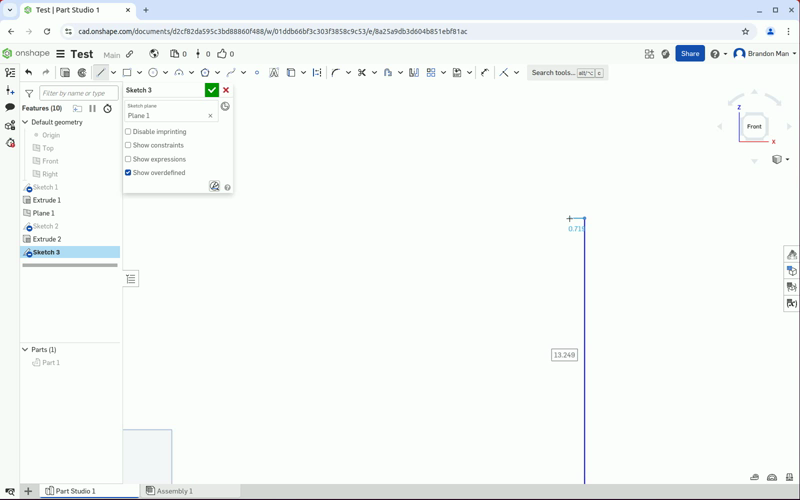
scroll(6)
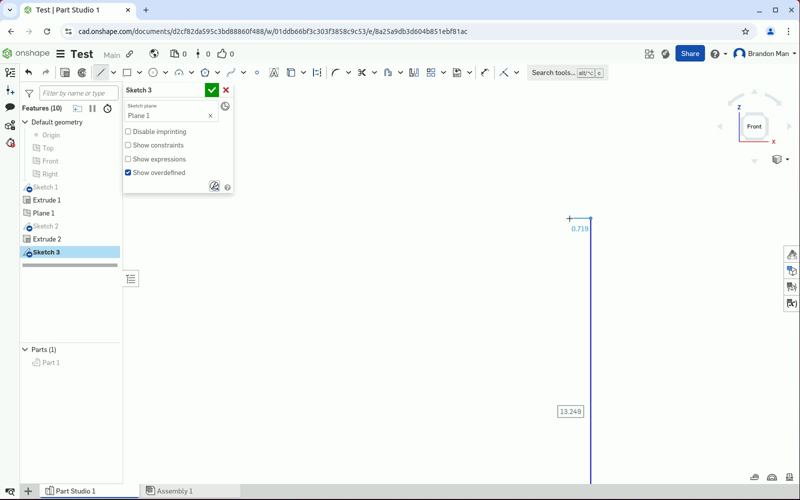
scroll(6)
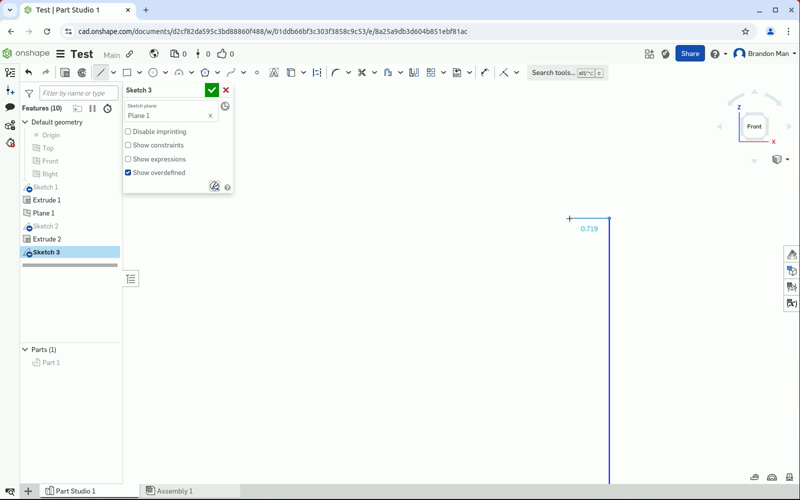
click(569, 218)
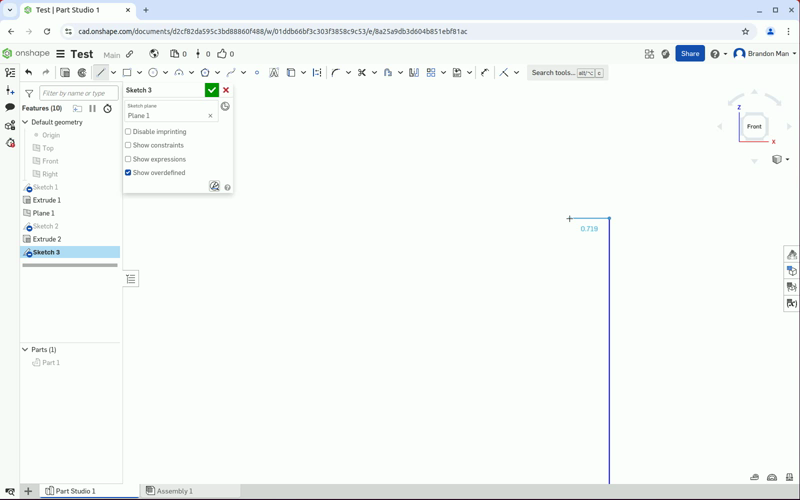
scroll(-6)
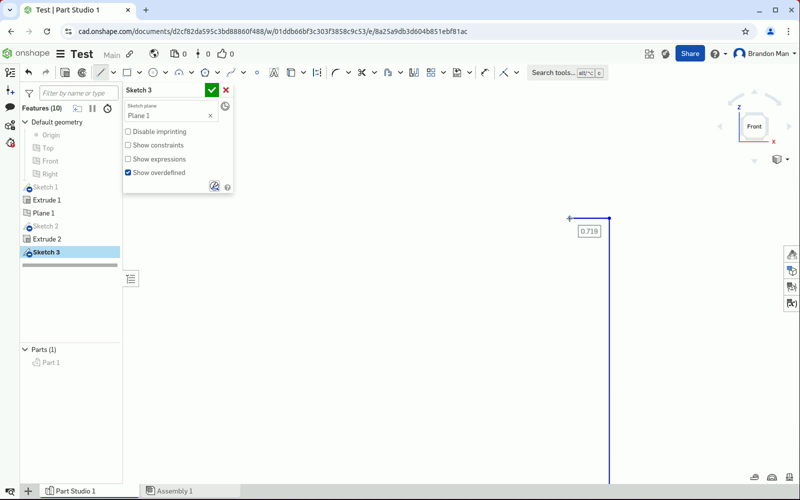
scroll(-6)
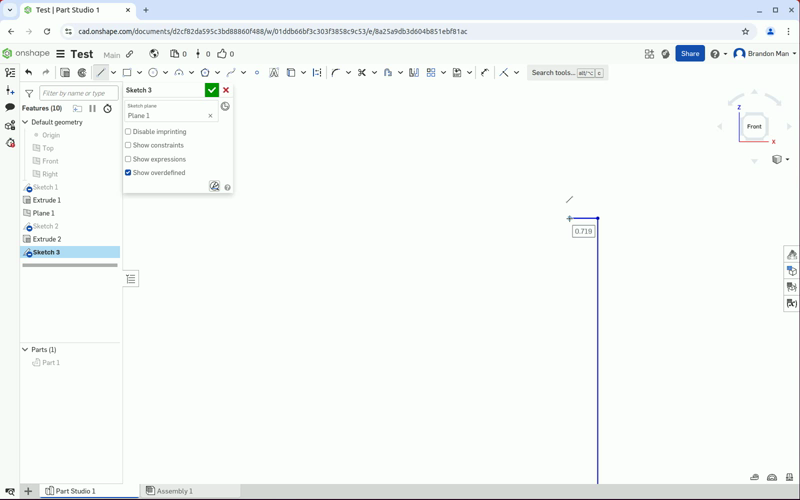
scroll(-6)
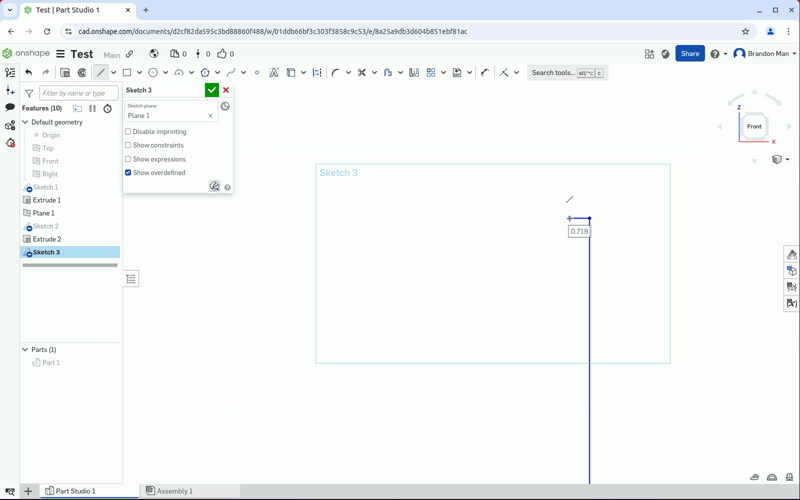
scroll(-6)
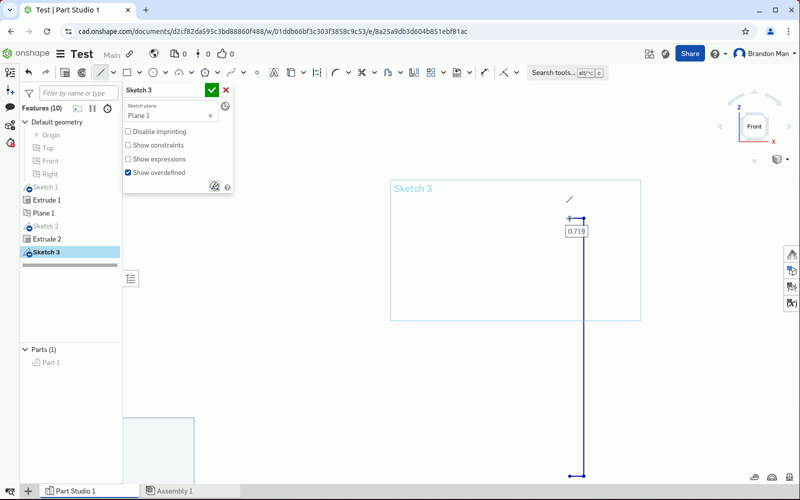
scroll(-6)
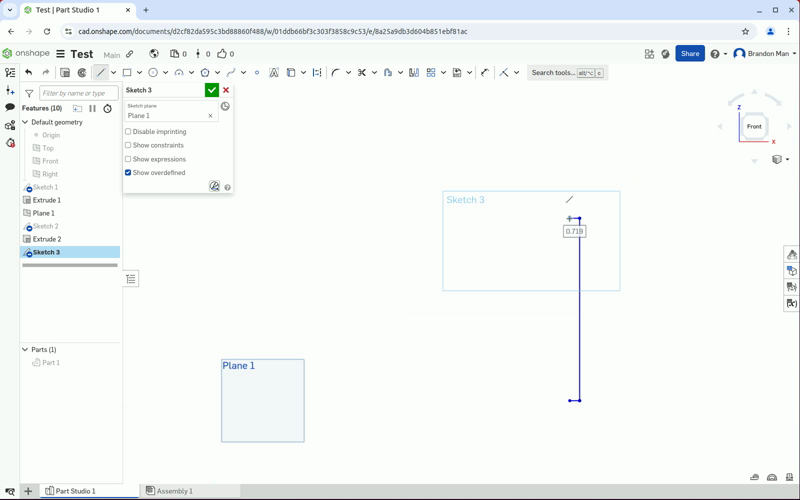
scroll(-6)
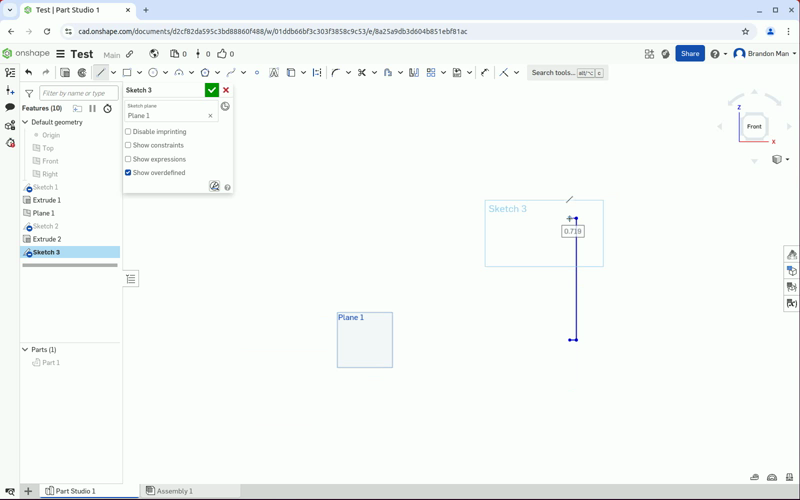
scroll(-6)
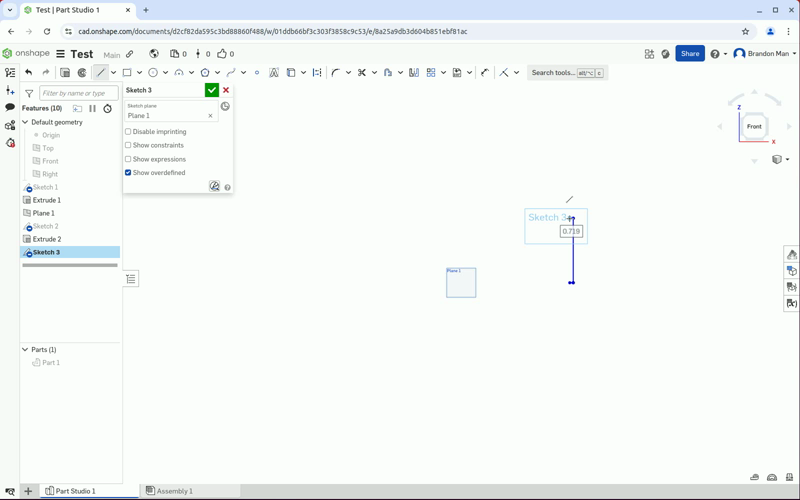
key_up(shift)
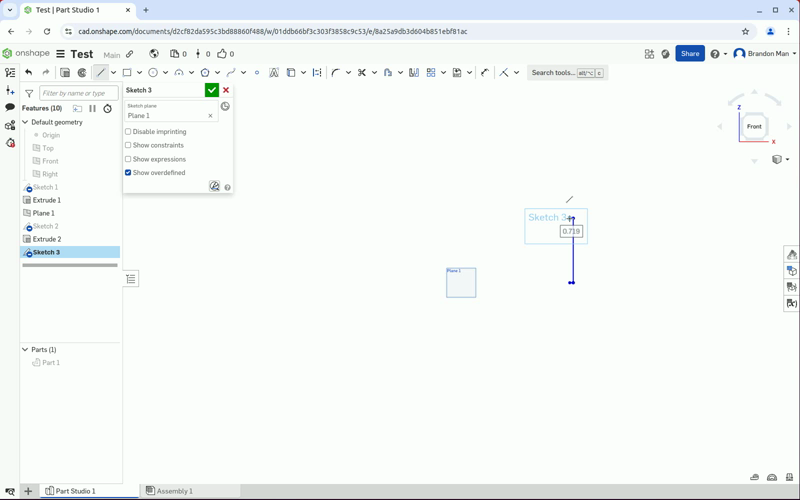
key_down(shift)
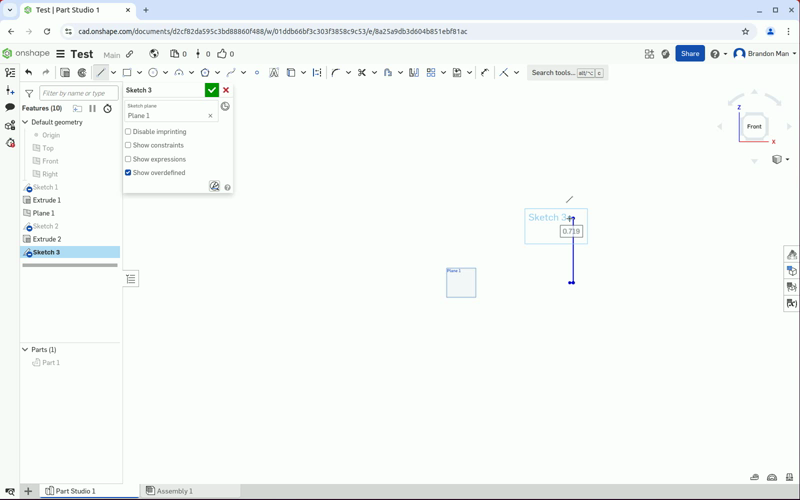
mouse_move(569, 282)
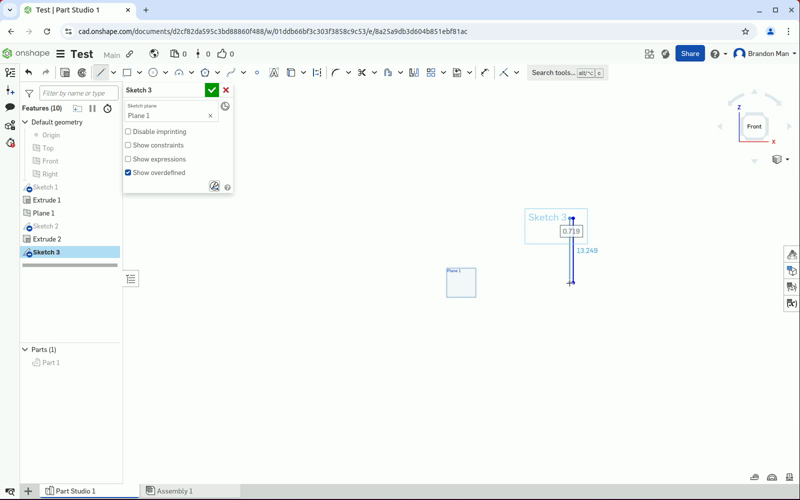
scroll(6)
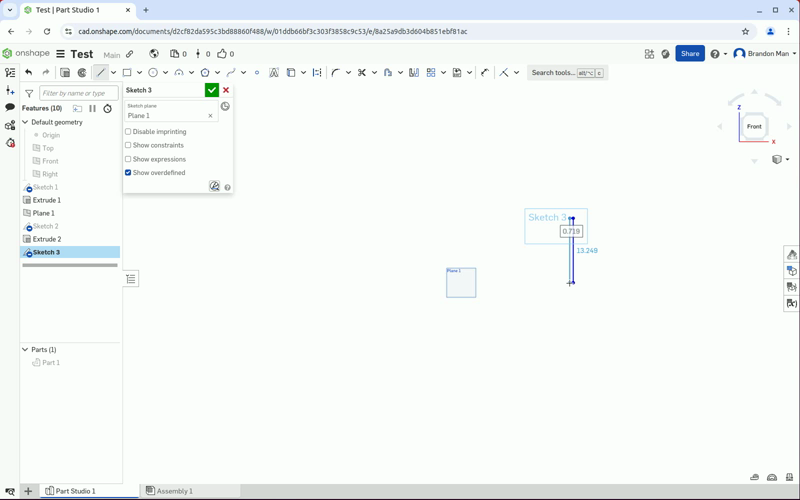
scroll(6)
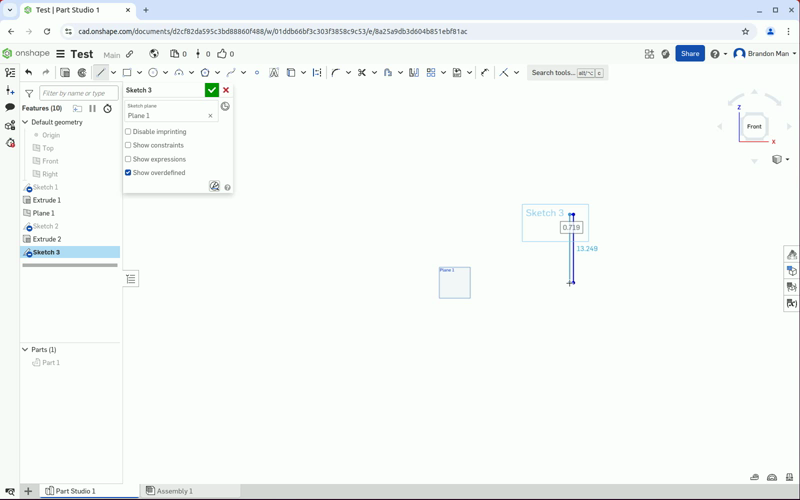
scroll(6)
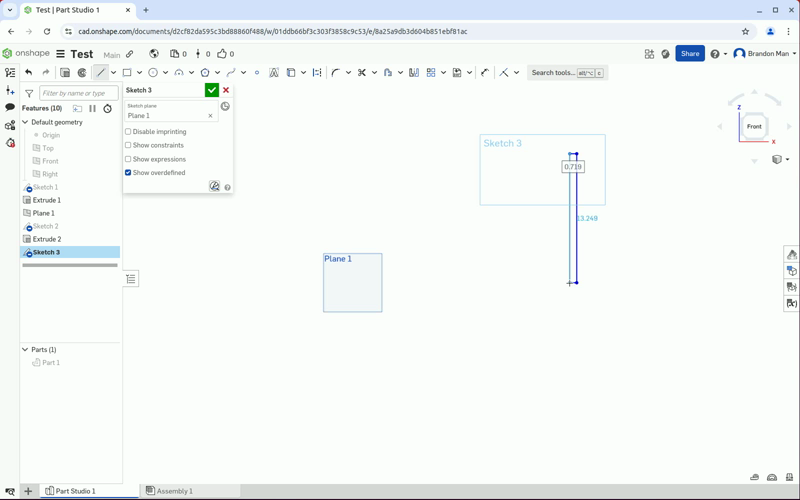
scroll(6)
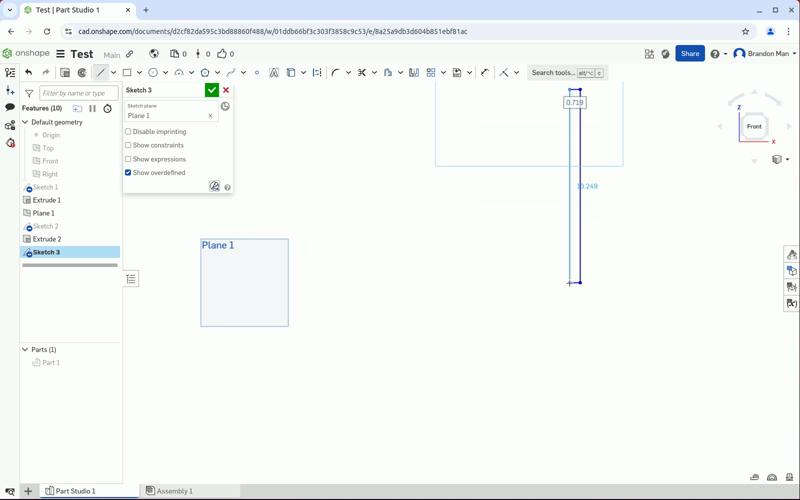
scroll(6)
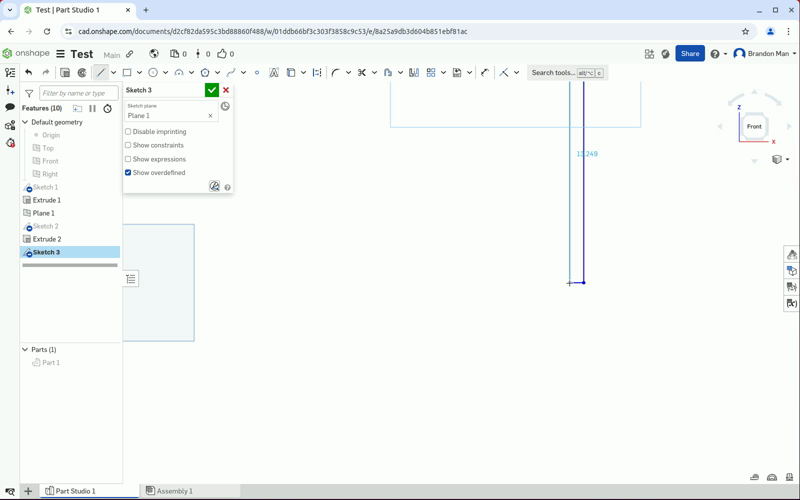
scroll(6)
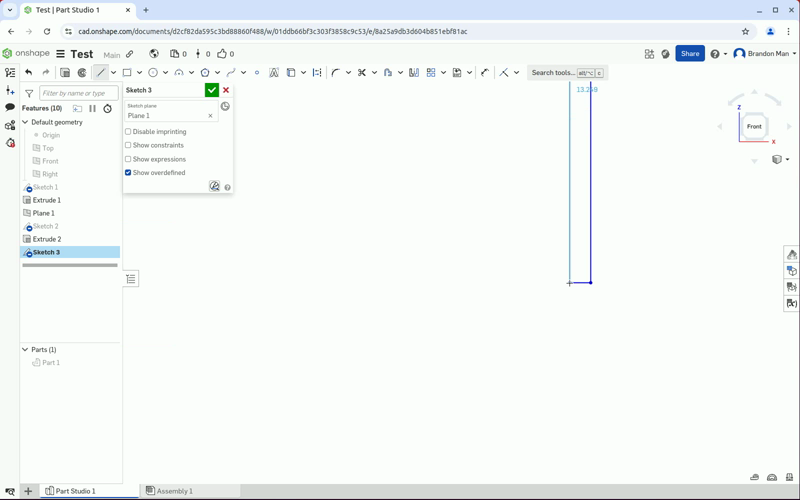
scroll(6)
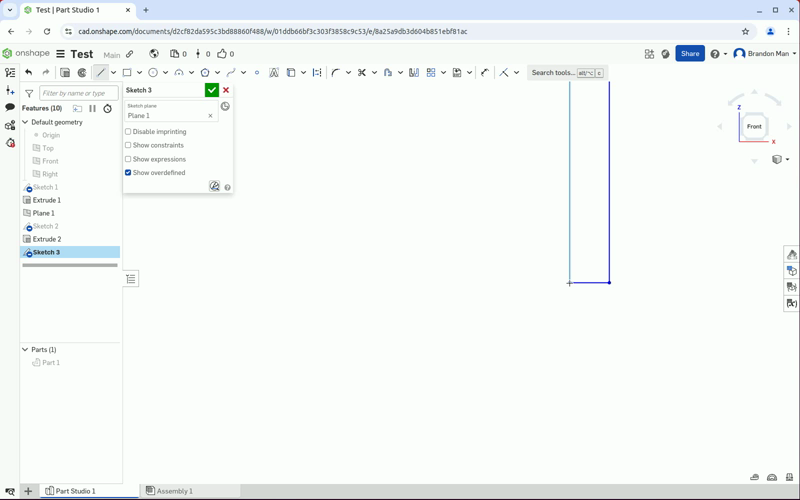
key_up(shift)
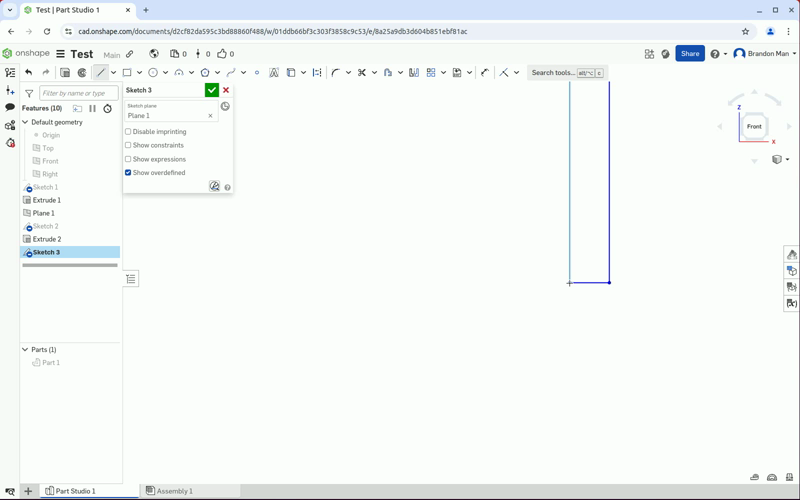
click(569, 282)
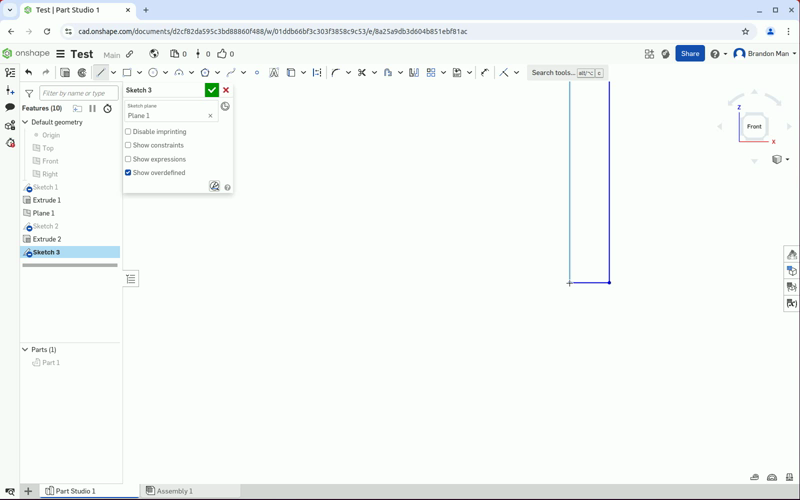
scroll(-6)
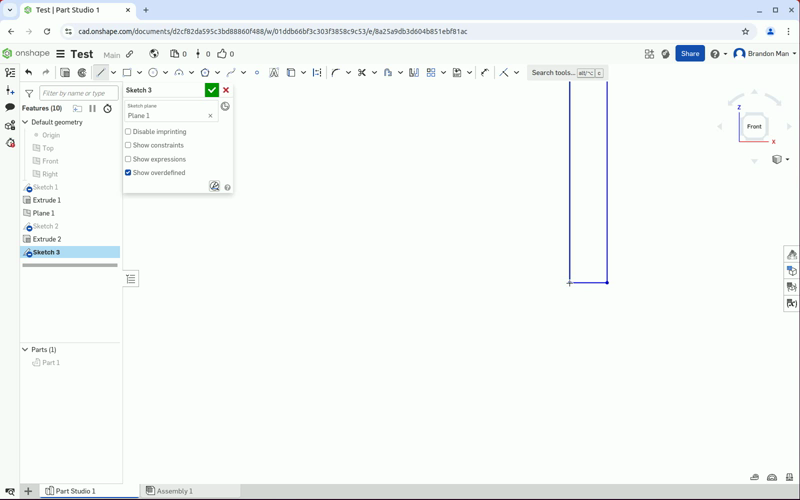
scroll(-6)
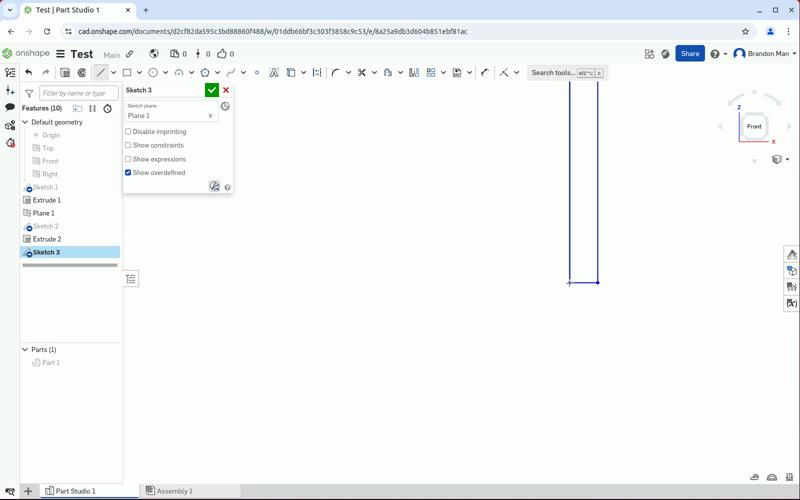
scroll(-6)
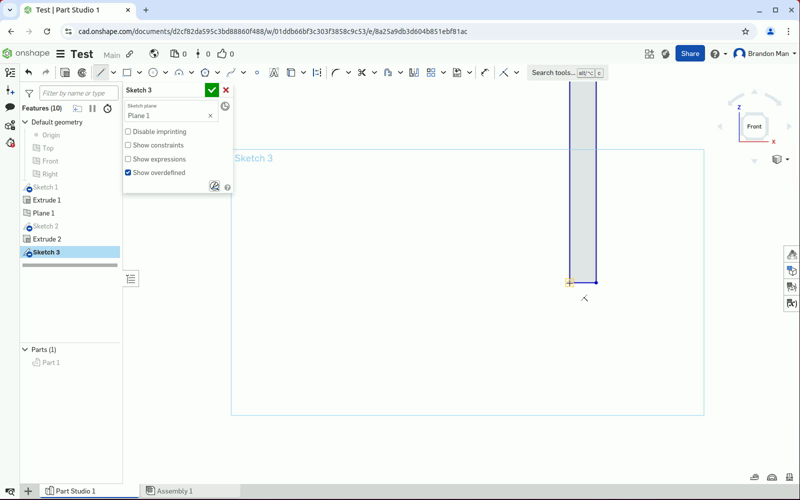
scroll(-6)
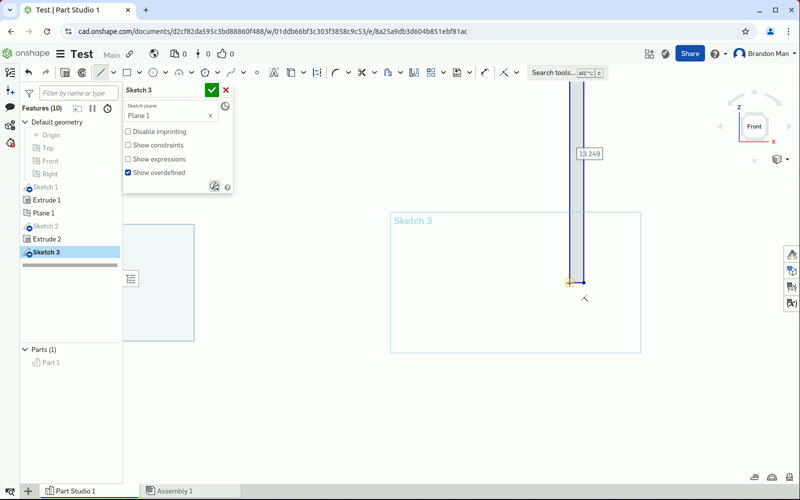
scroll(-6)
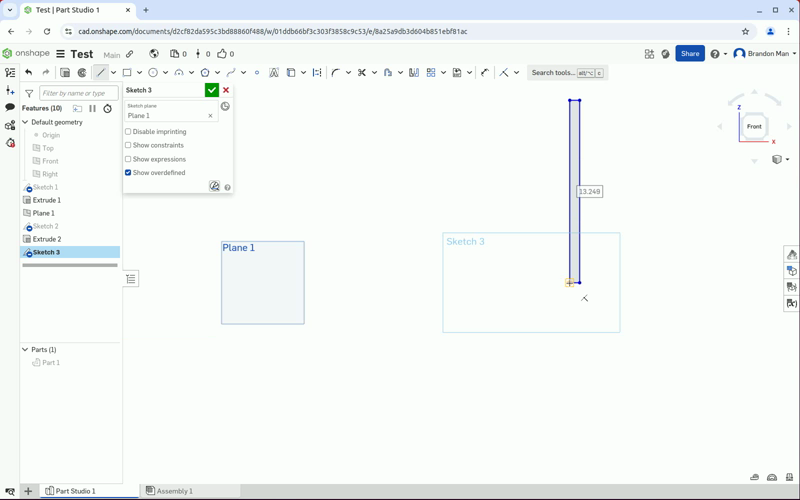
scroll(-6)
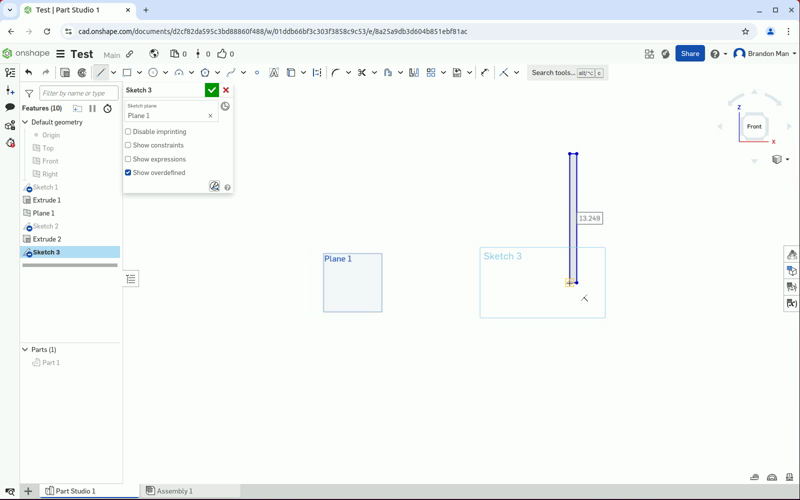
scroll(-6)
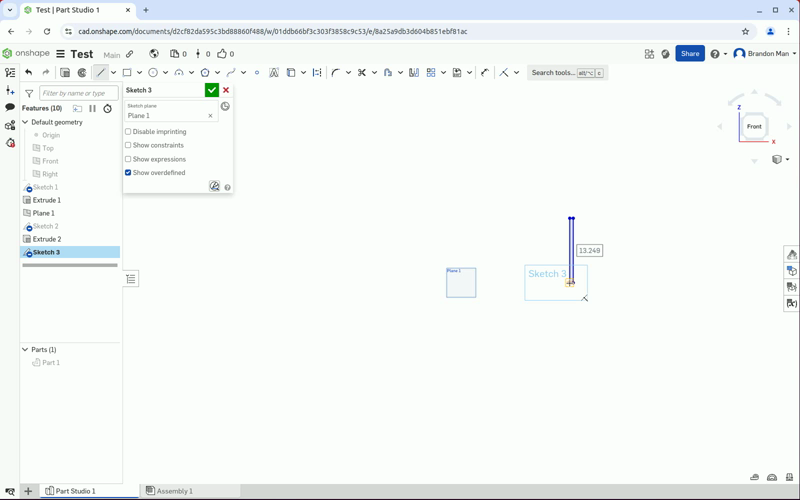
key(esc)
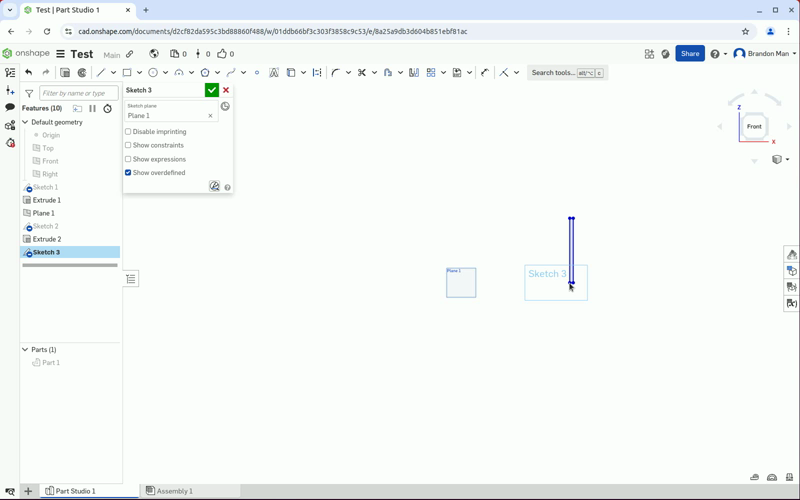
mouse_move(570, 235)
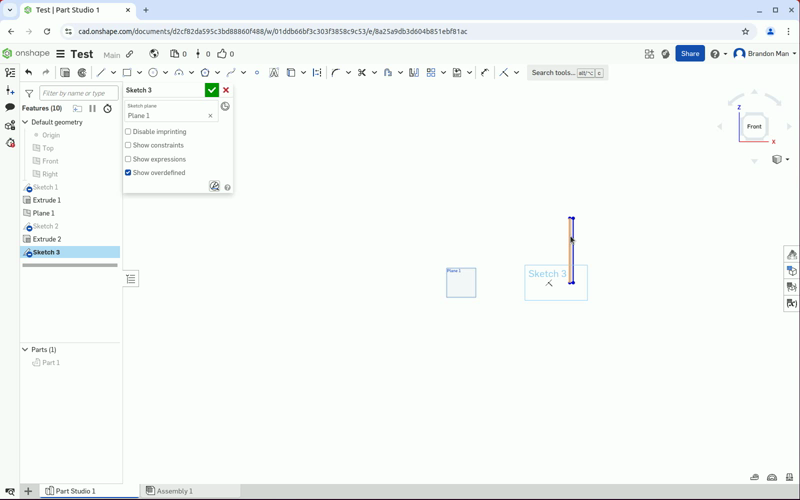
scroll(6)
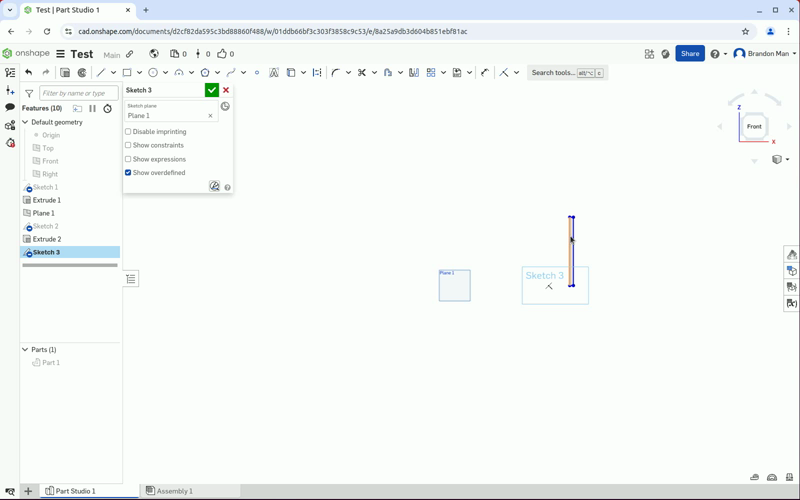
scroll(6)
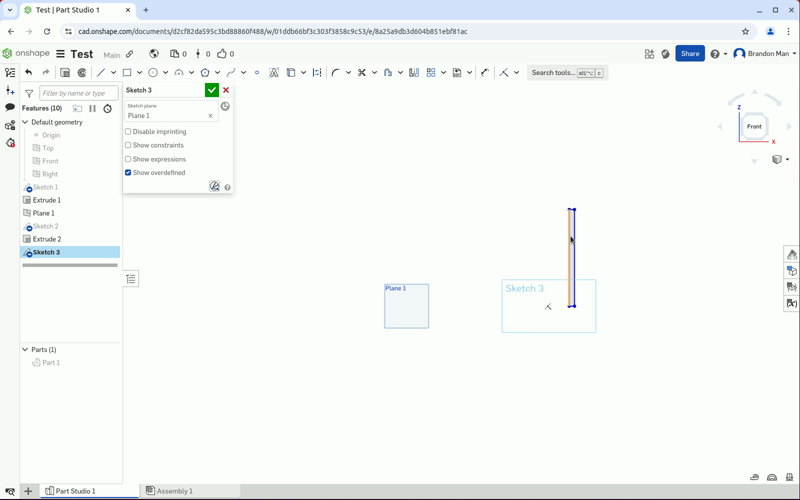
scroll(6)
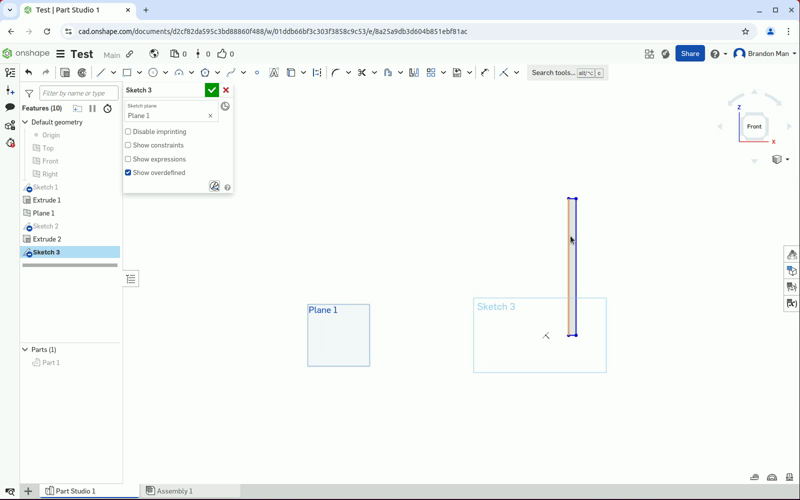
scroll(6)
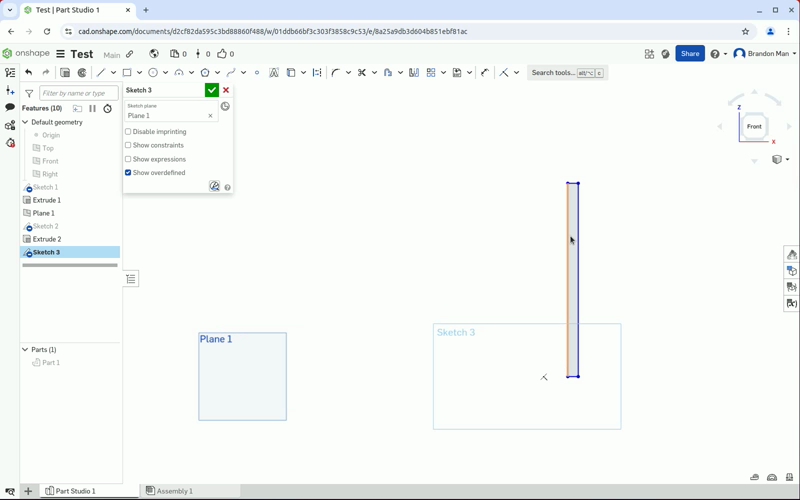
scroll(6)
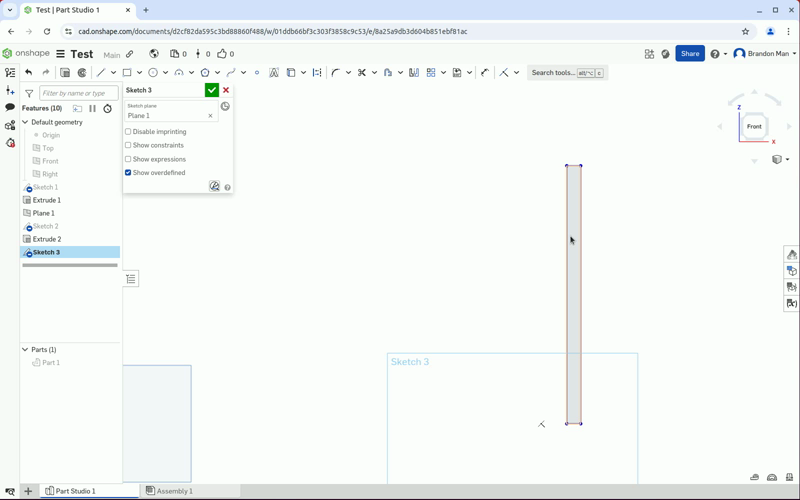
scroll(6)
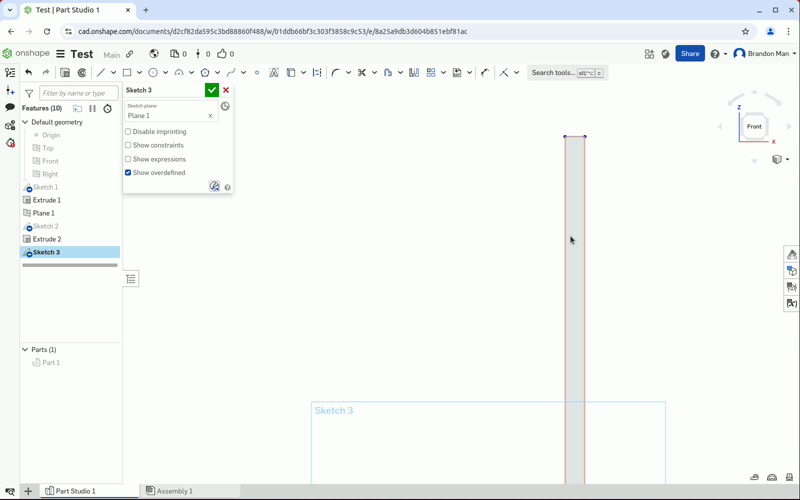
scroll(6)
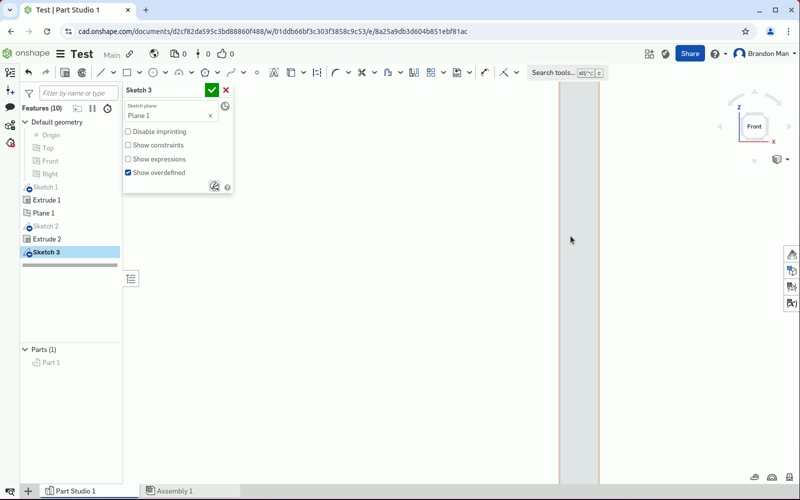
click(570, 235)
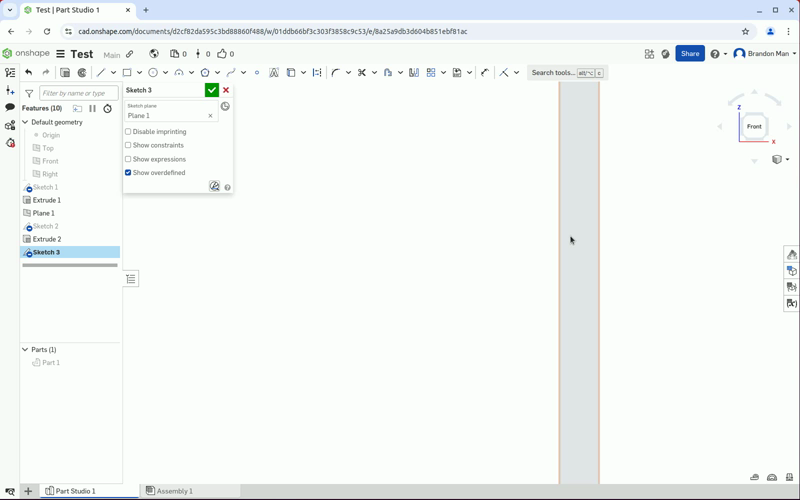
scroll(-6)
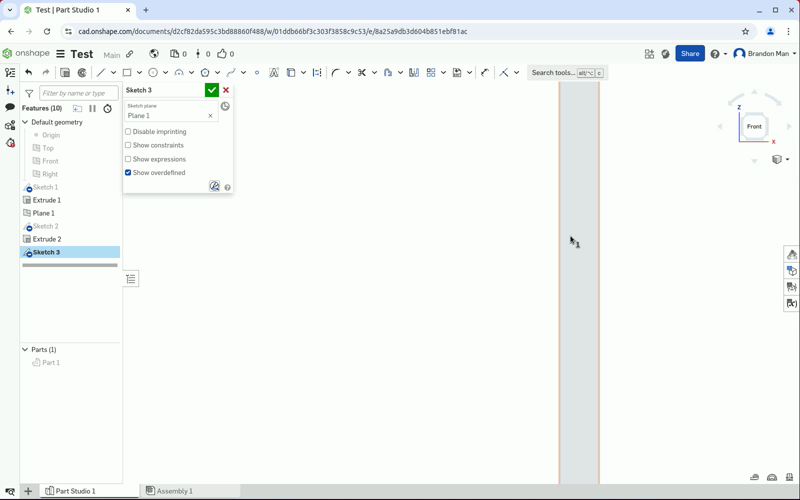
scroll(-6)
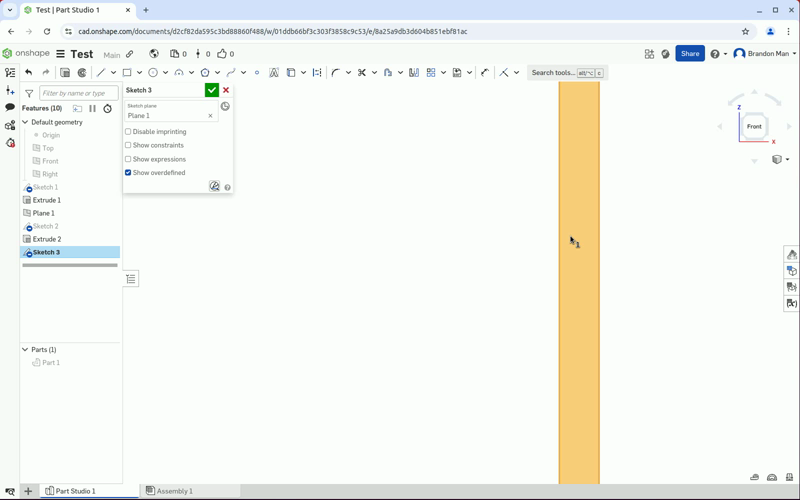
scroll(-6)
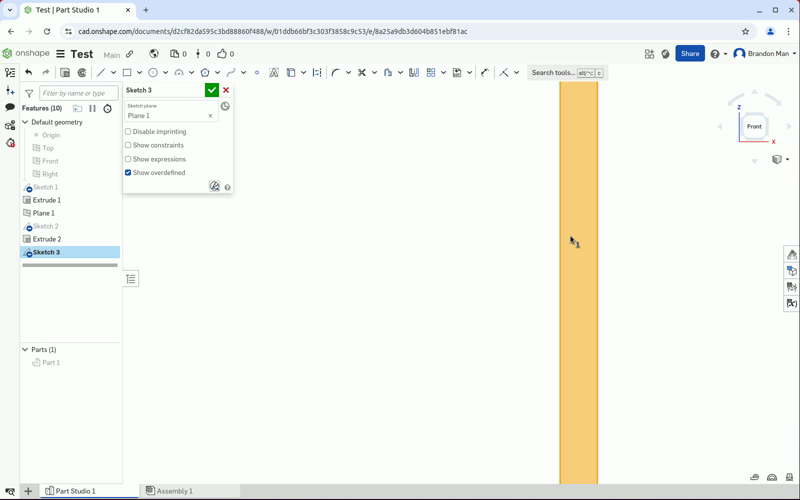
scroll(-6)
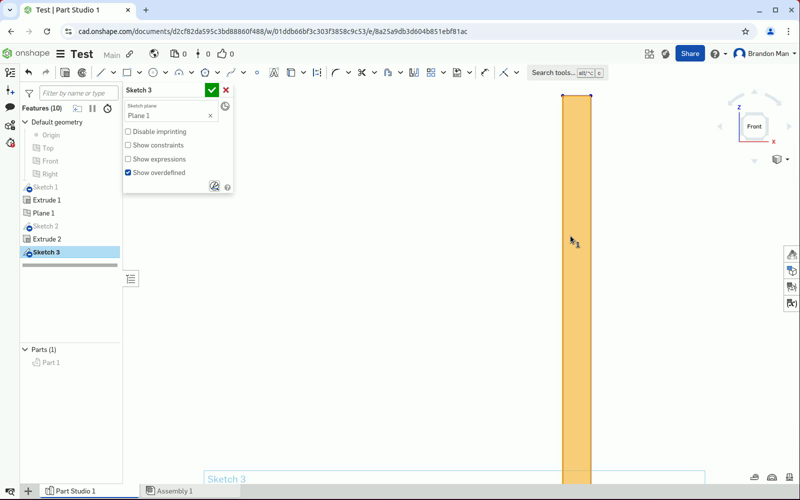
scroll(-6)
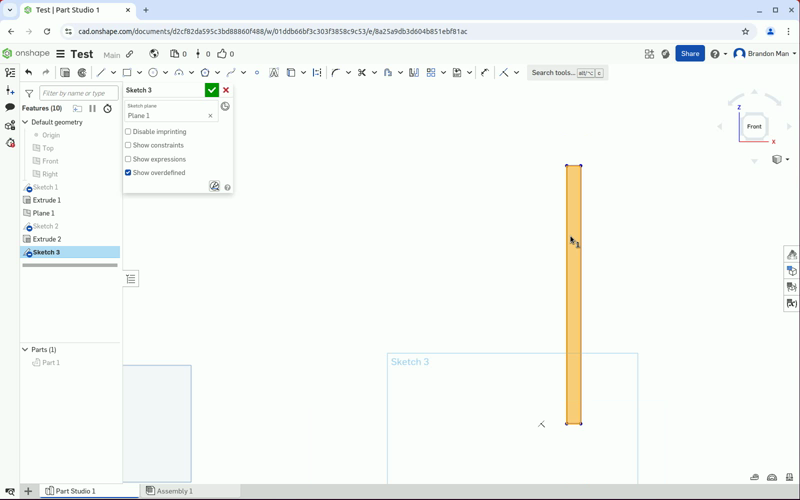
scroll(-6)
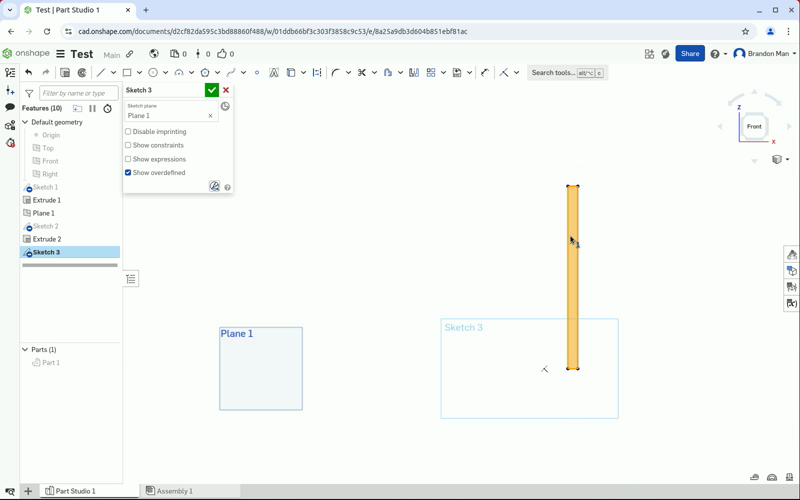
scroll(-6)
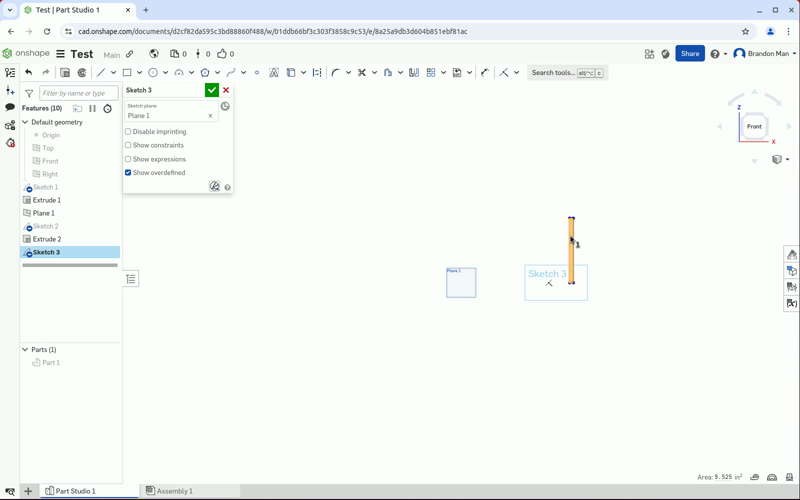
mouse_move(73, 352)
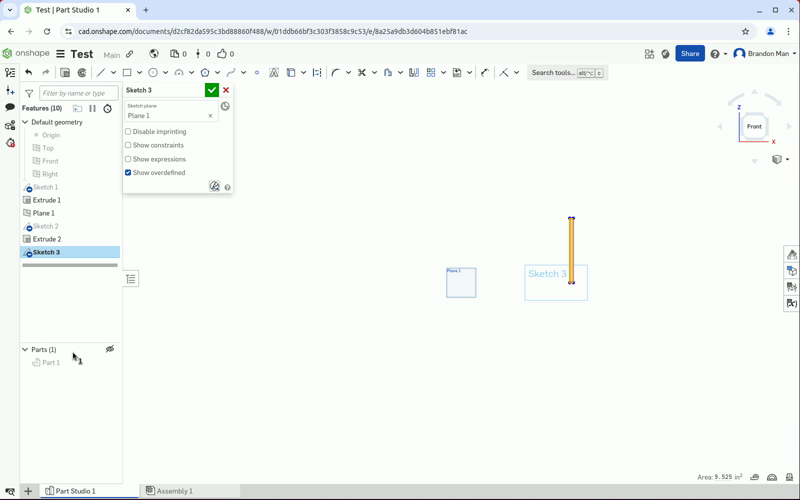
key(shift+y)
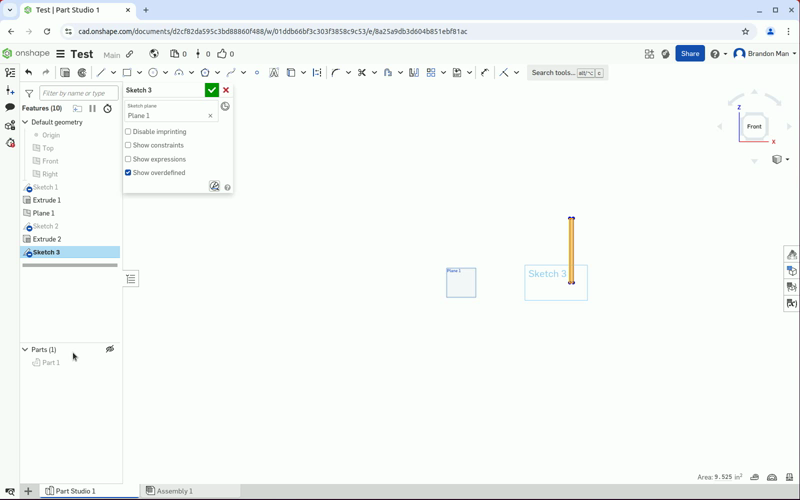
key(shift+e)
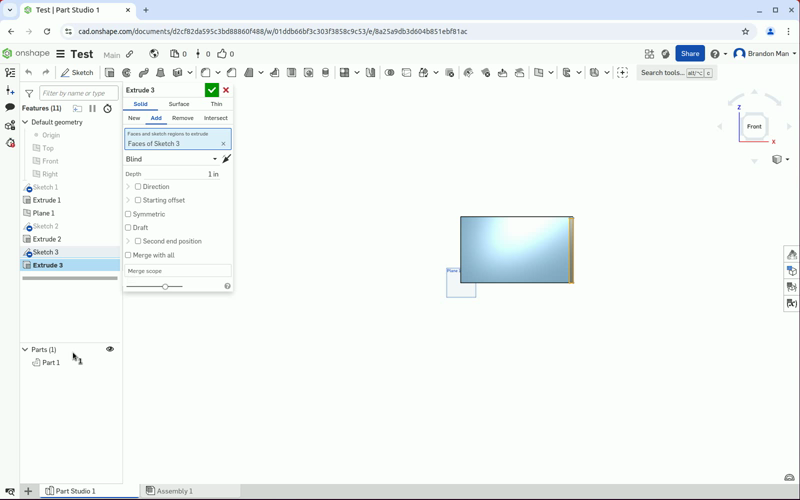
mouse_move(143, 106)
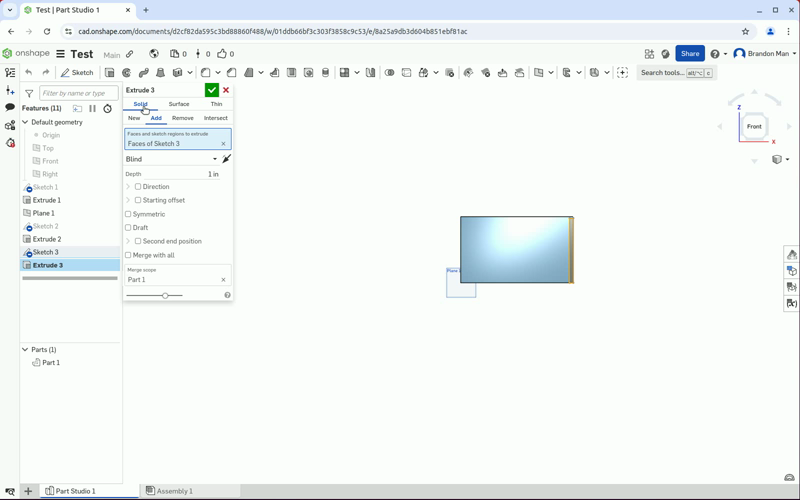
click(143, 106)
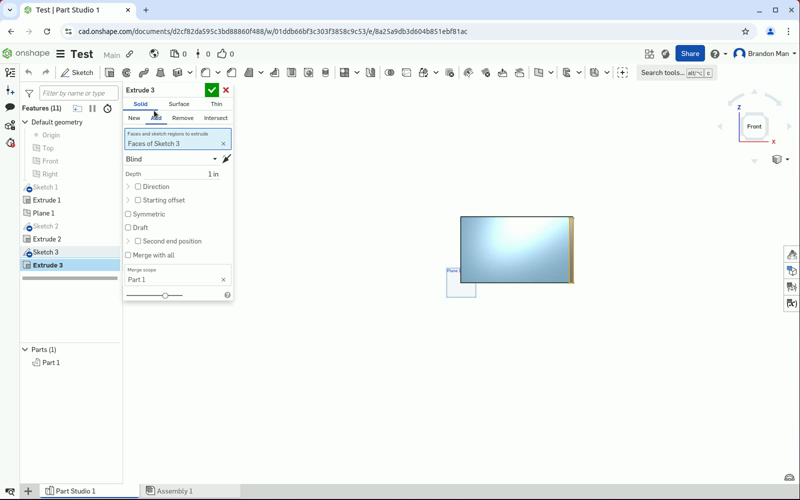
mouse_move(186, 120)
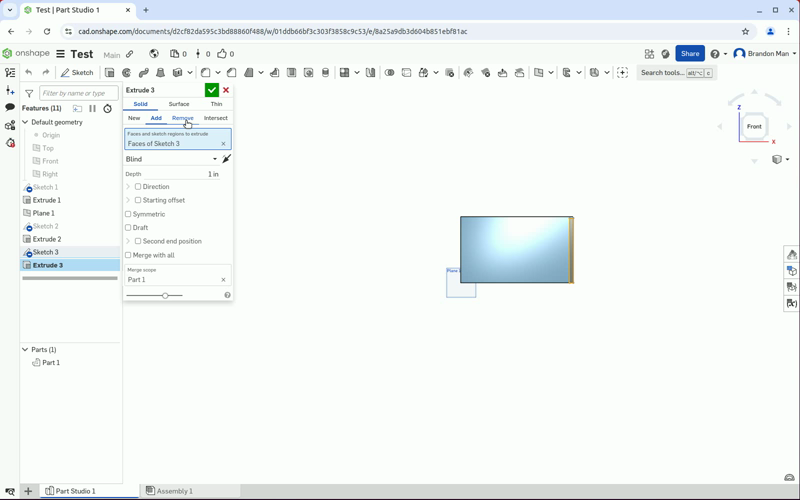
click(186, 120)
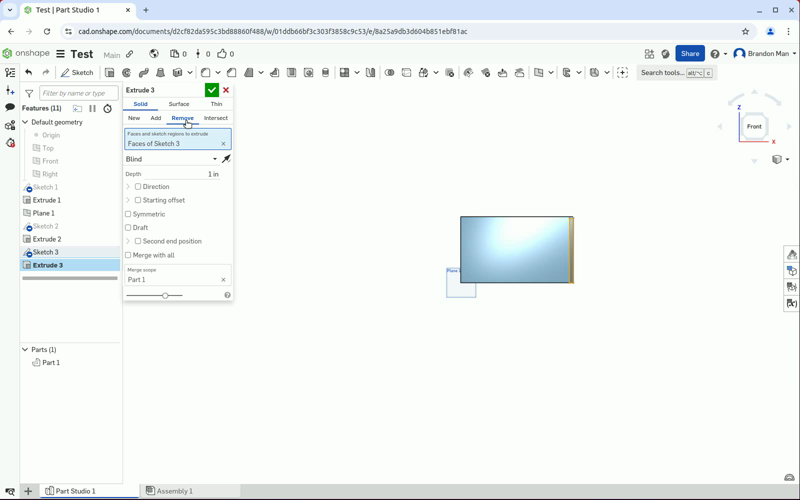
key(tab, 4)
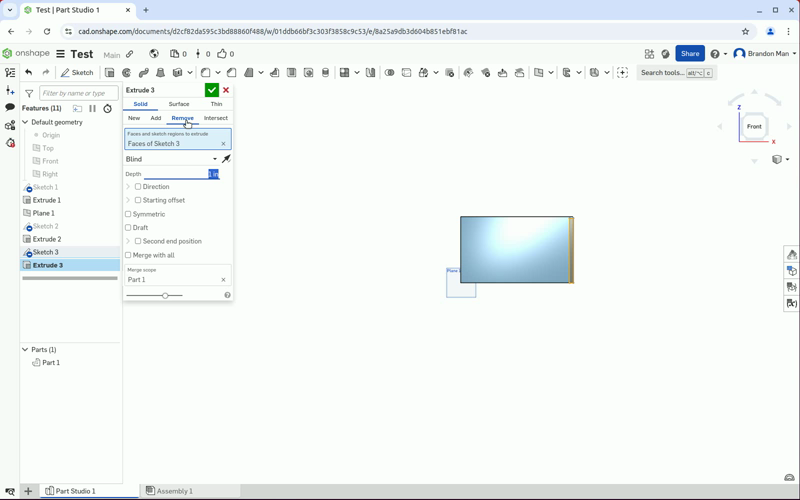
text(7.221)
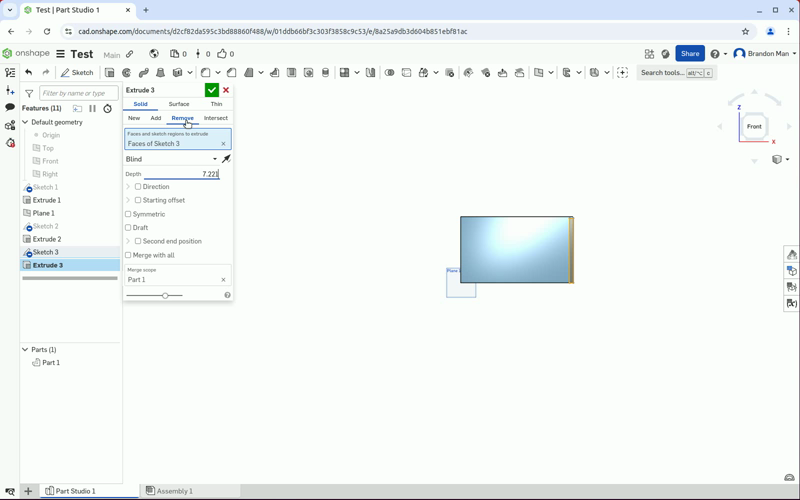
key(tab, 6)
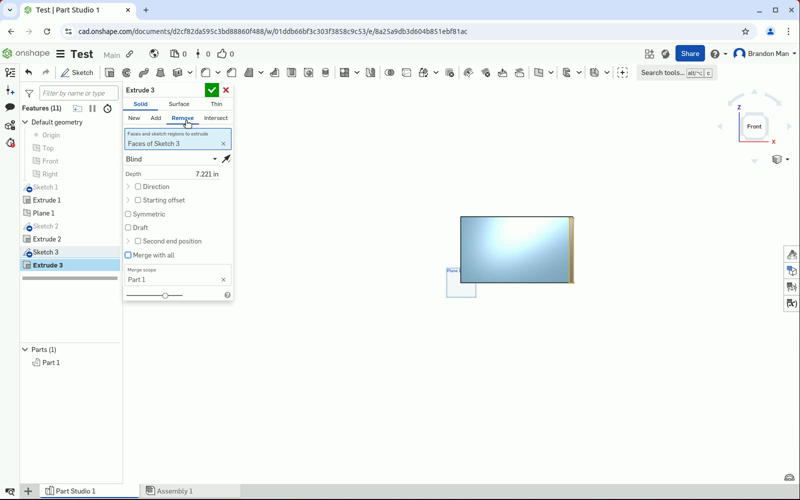
key(space)
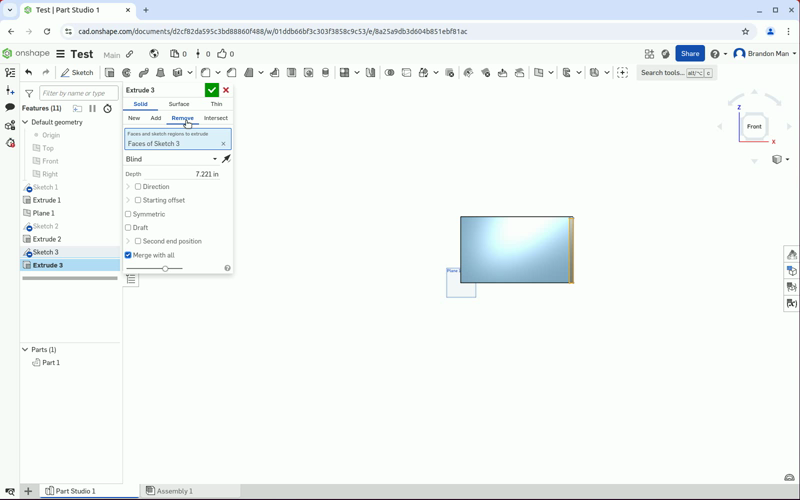
key(enter)
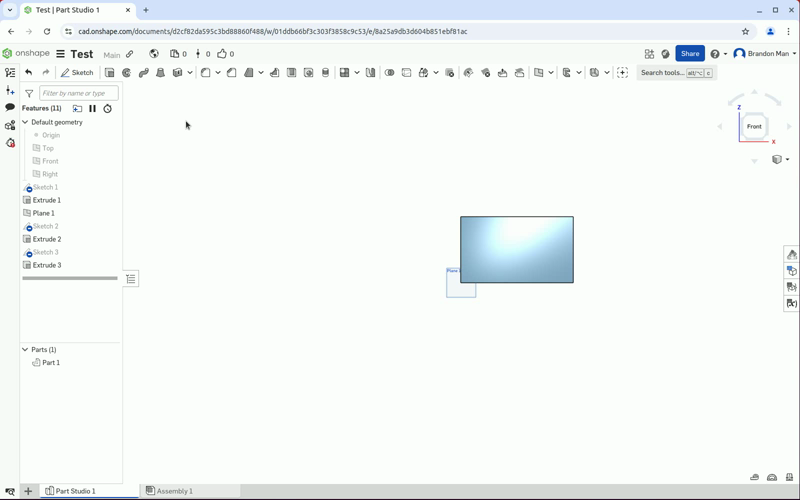
key(shift+h)
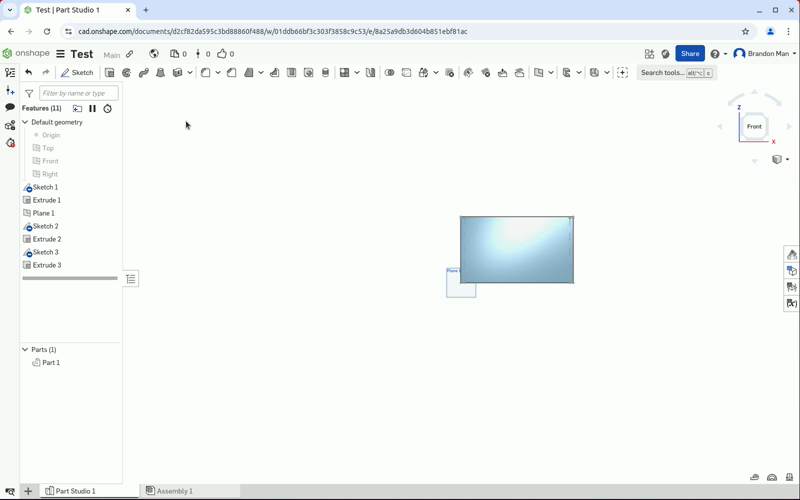
key(shift+h)
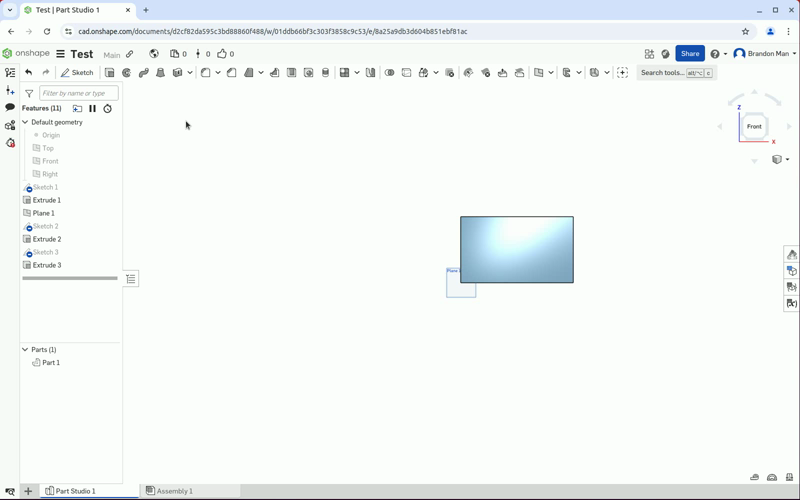
mouse_move(73, 189)
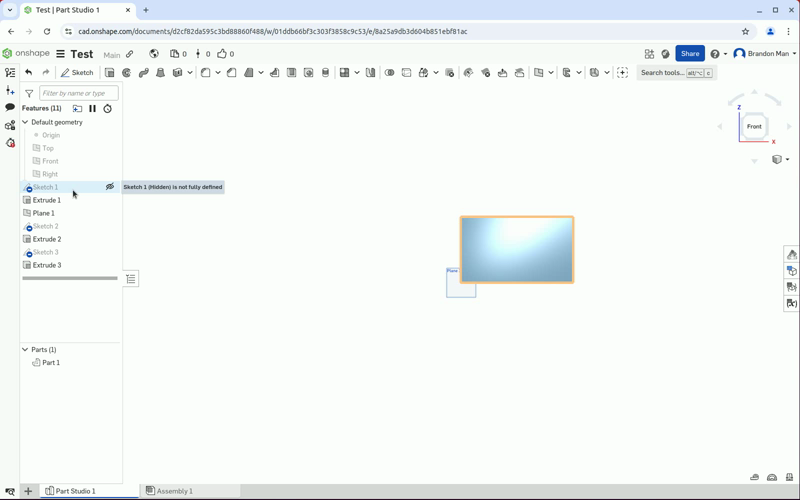
click(73, 189)
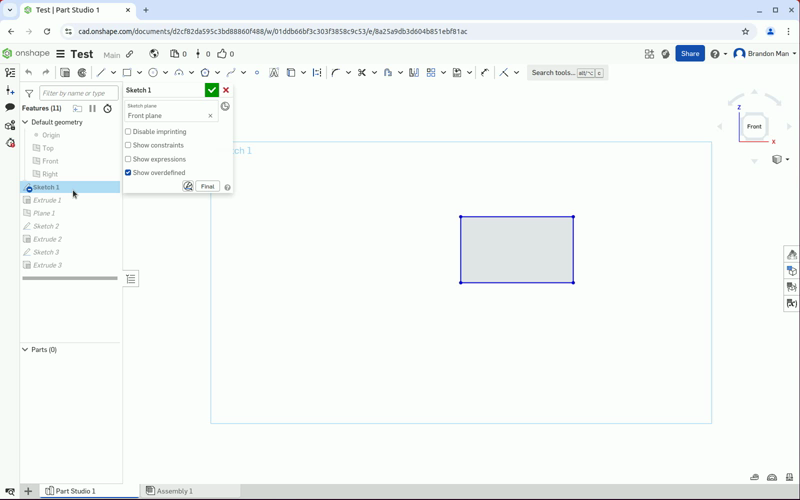
mouse_move(229, 92)
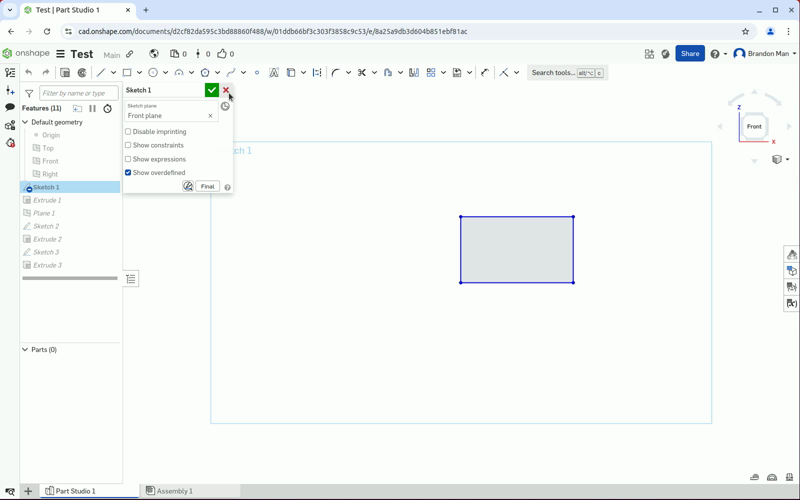
click(229, 92)
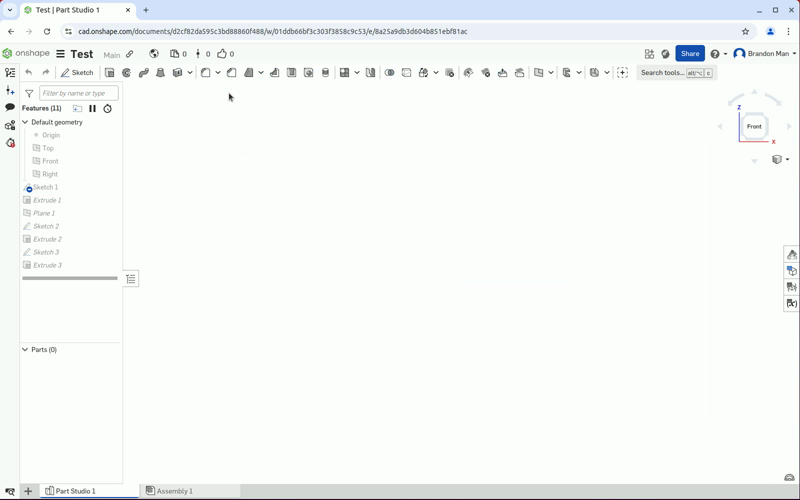
key(shift+s)
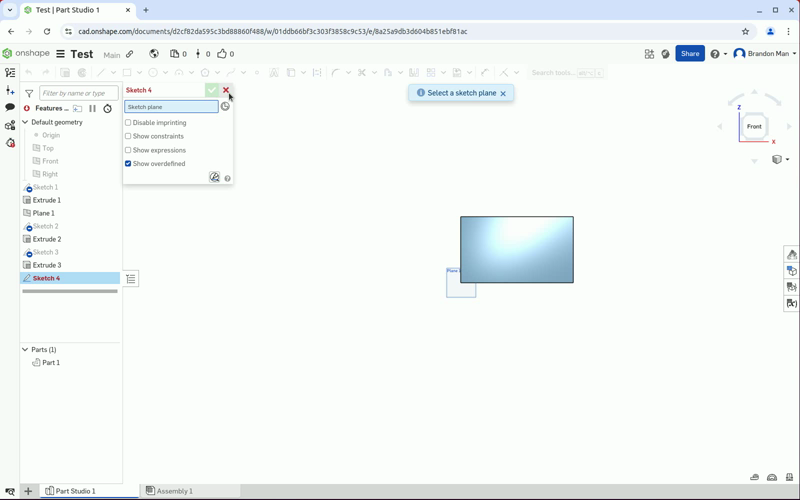
mouse_move(73, 215)
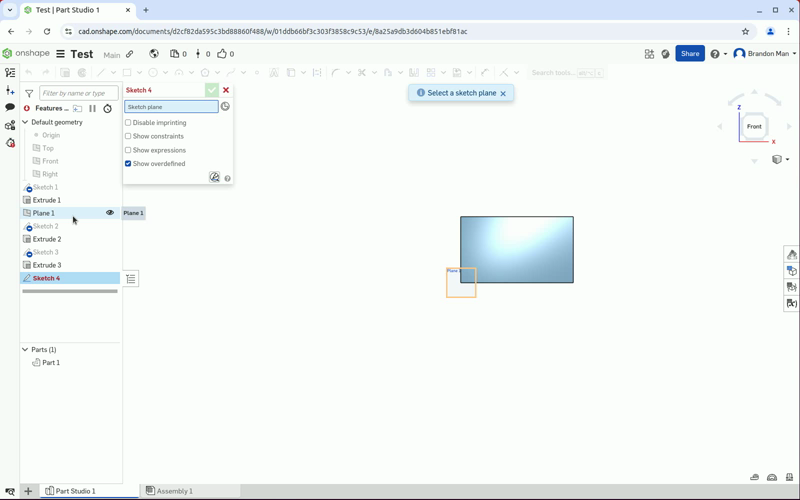
click(73, 215)
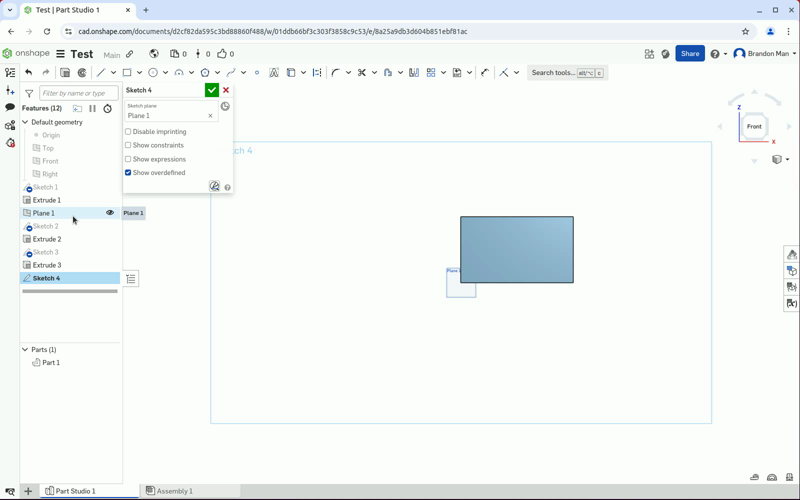
mouse_move(73, 352)
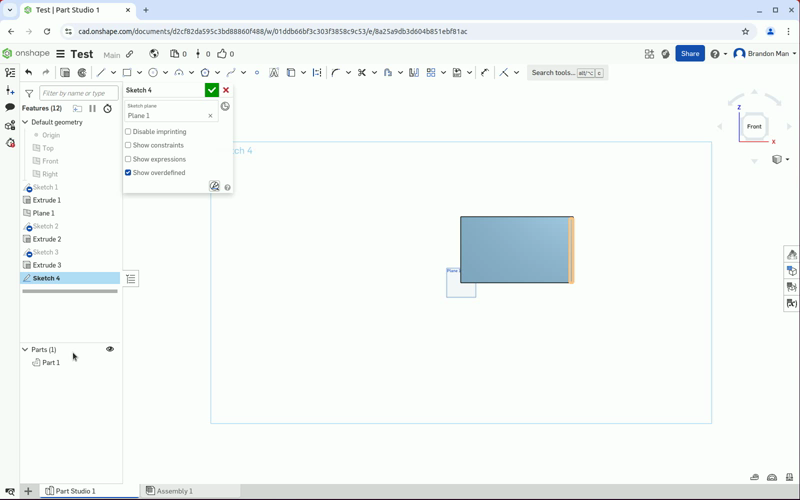
key(y)
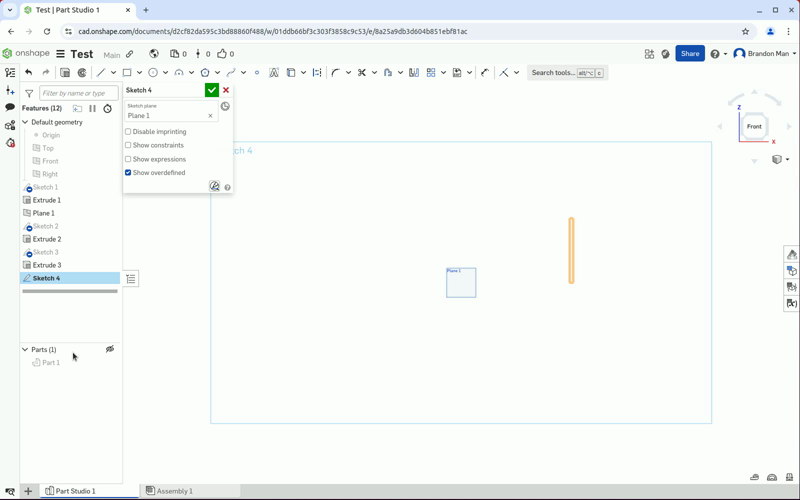
key(l)
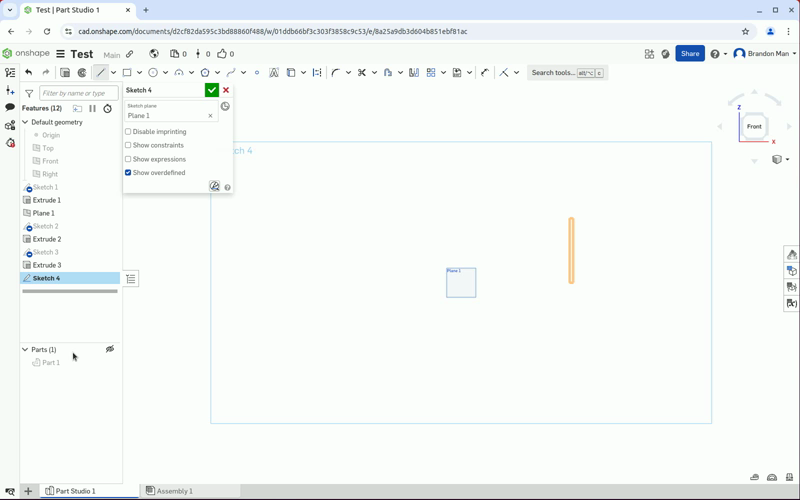
key_down(shift)
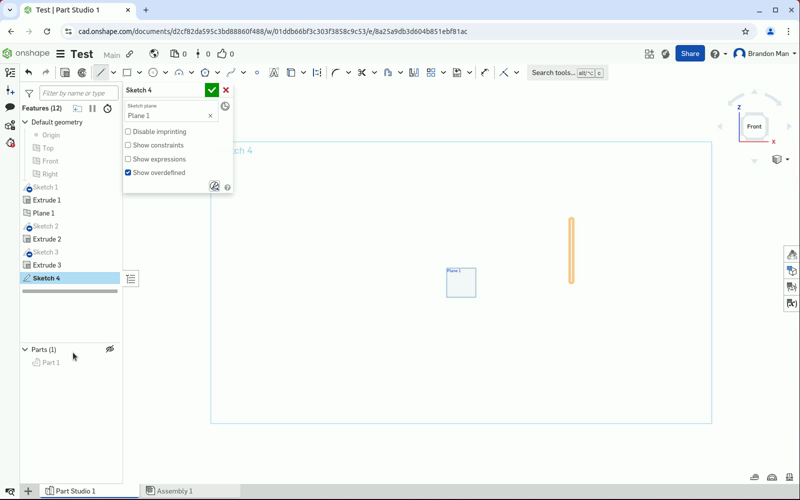
mouse_move(470, 282)
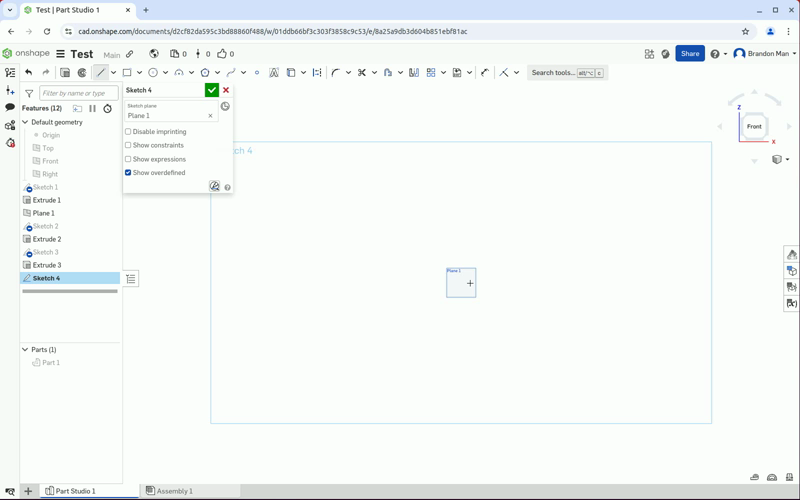
click(470, 282)
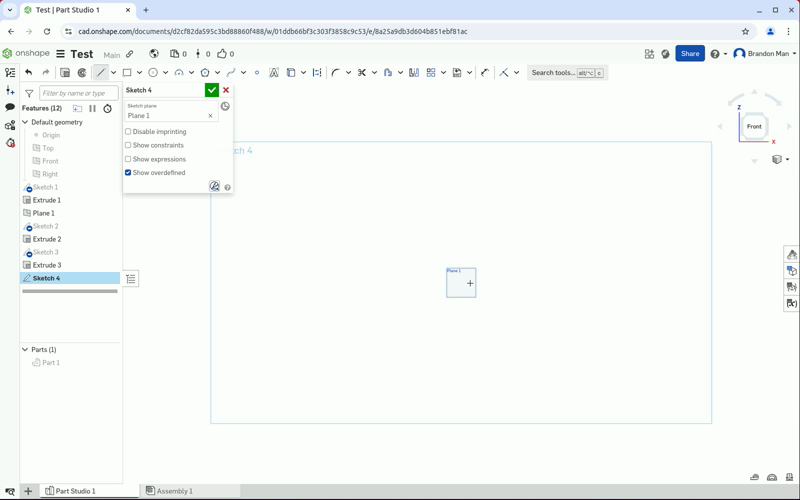
key_up(shift)
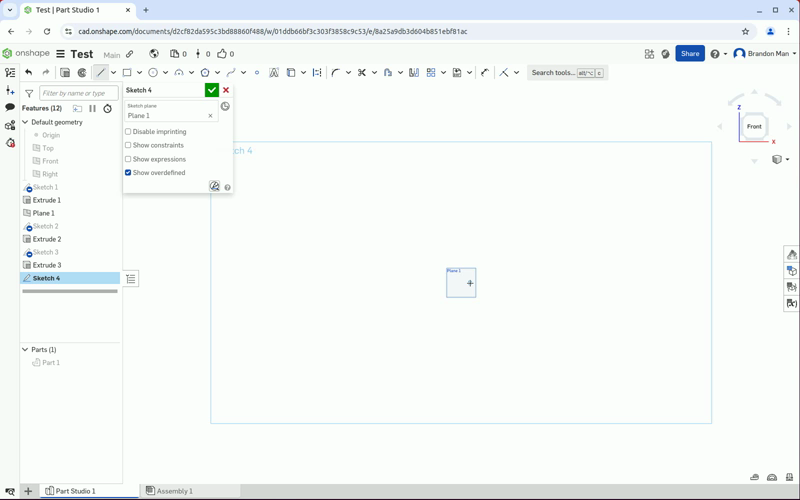
key_down(shift)
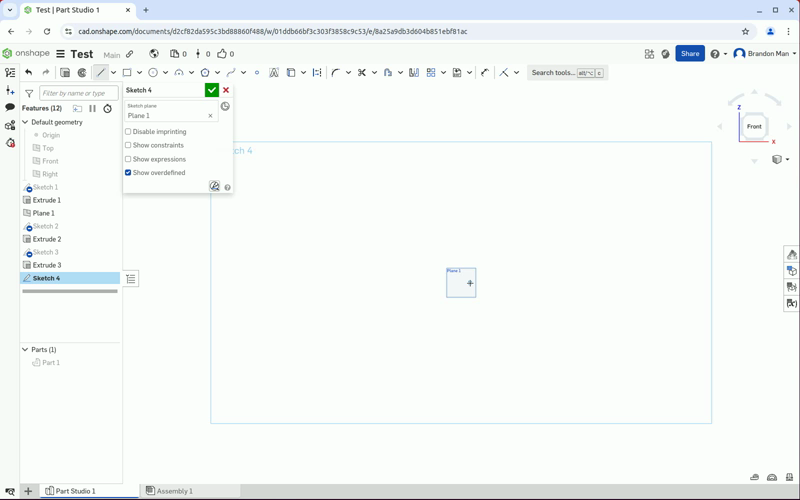
mouse_move(564, 282)
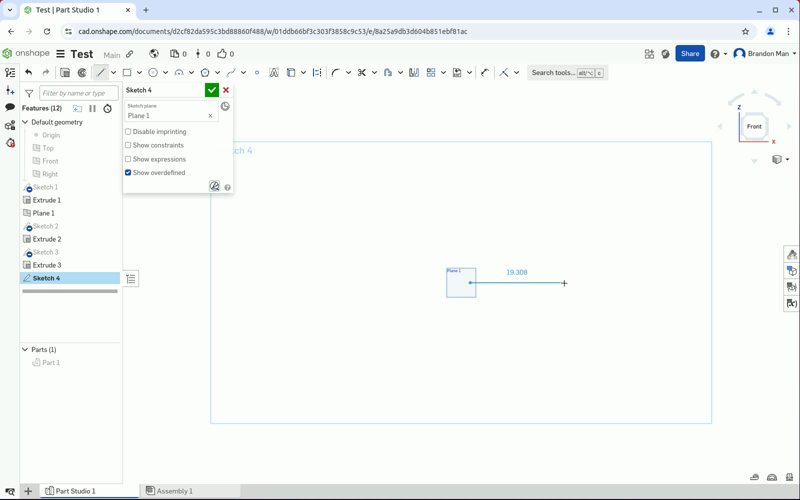
click(564, 282)
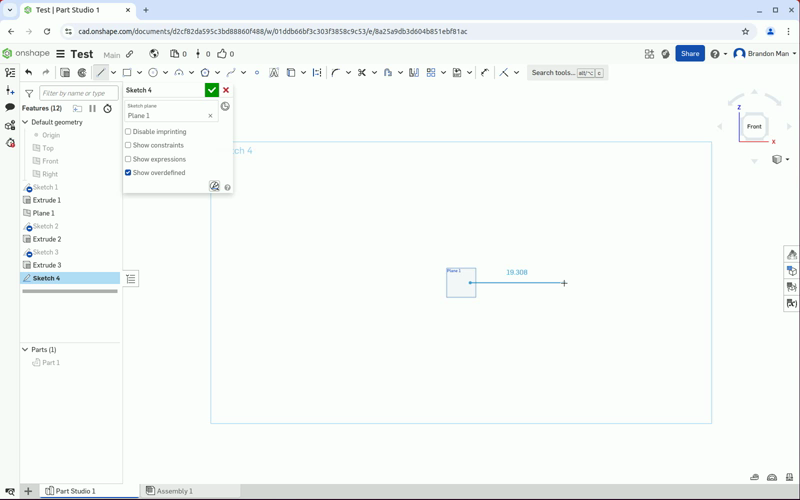
key_up(shift)
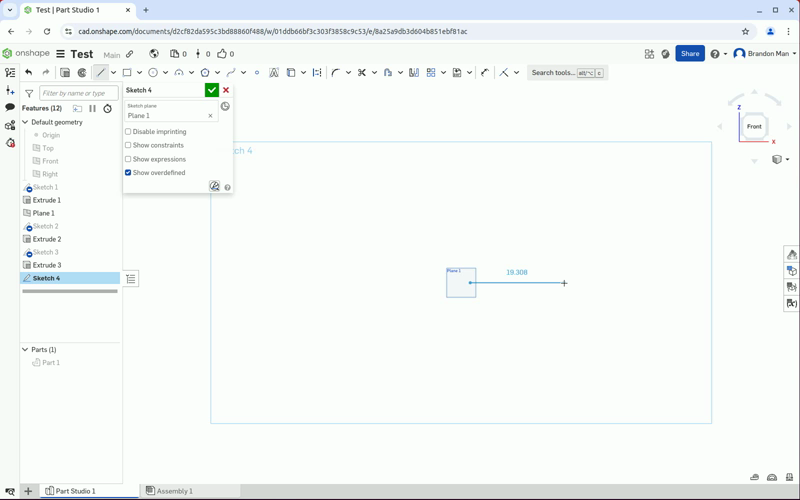
key_down(shift)
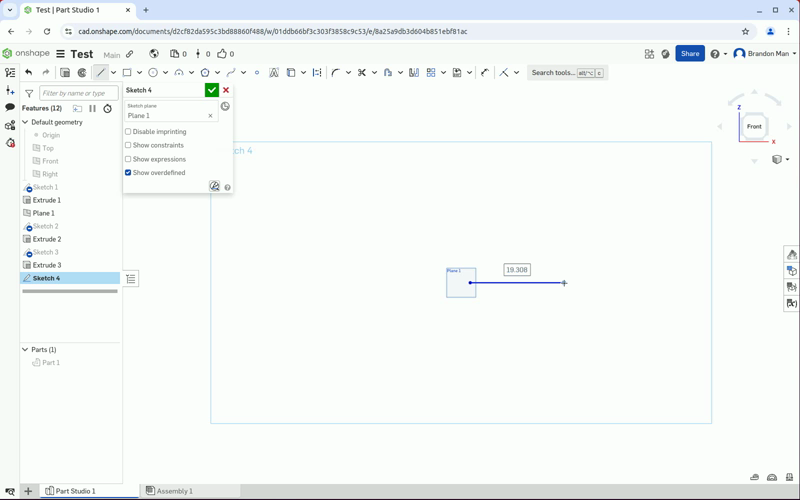
mouse_move(589, 282)
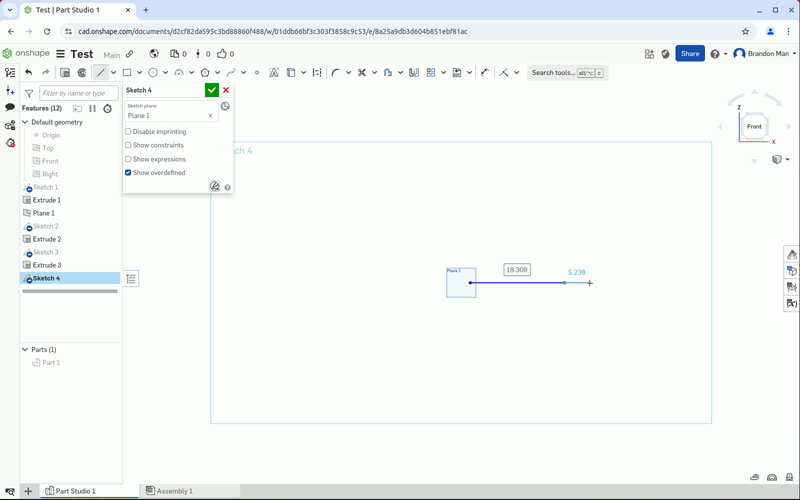
mouse_move(564, 276)
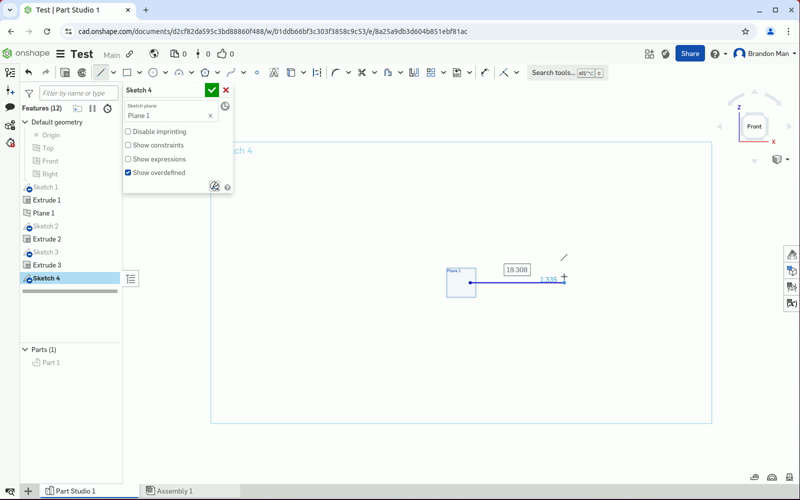
scroll(6)
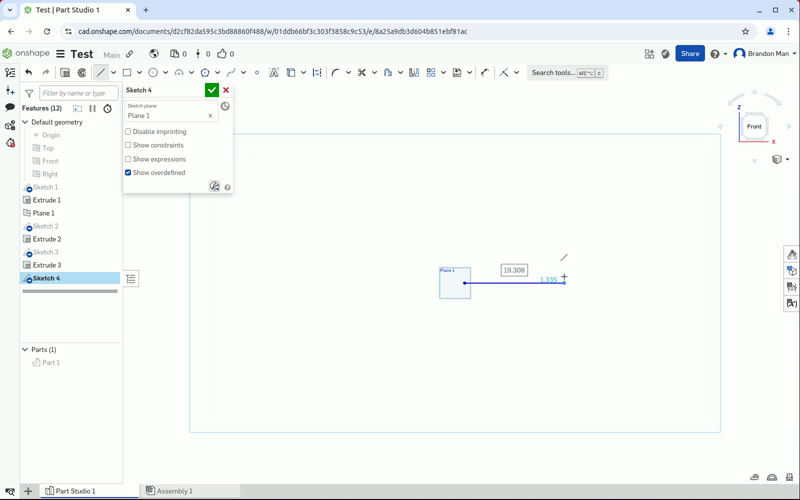
scroll(6)
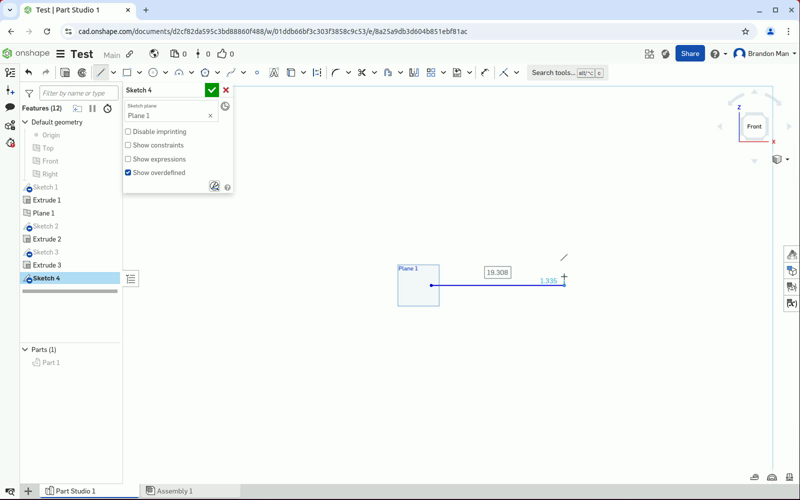
scroll(6)
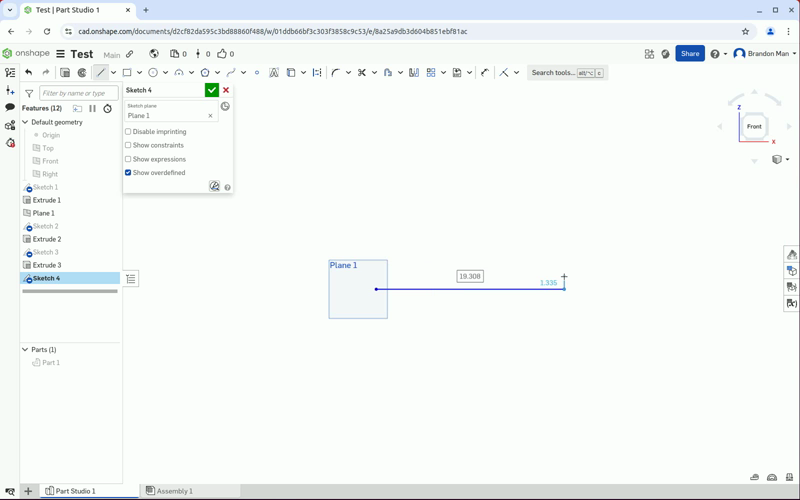
scroll(6)
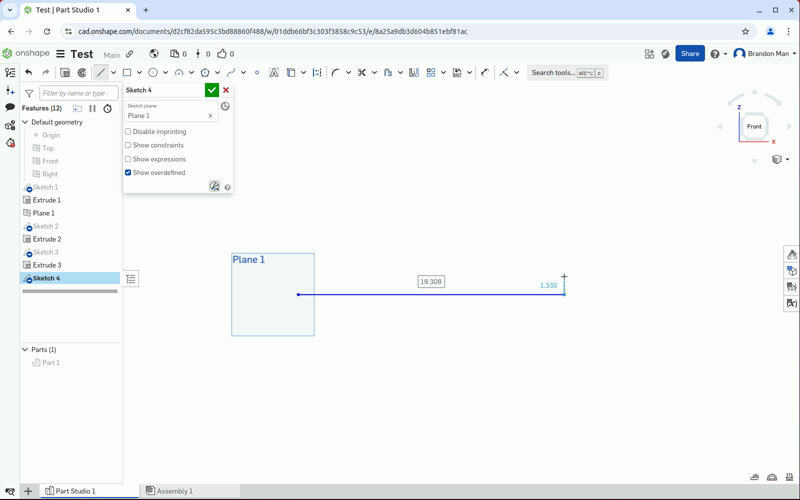
scroll(6)
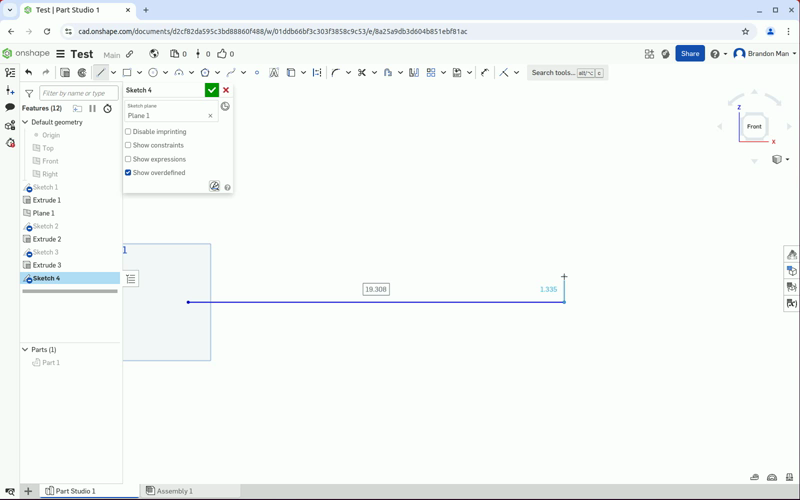
scroll(6)
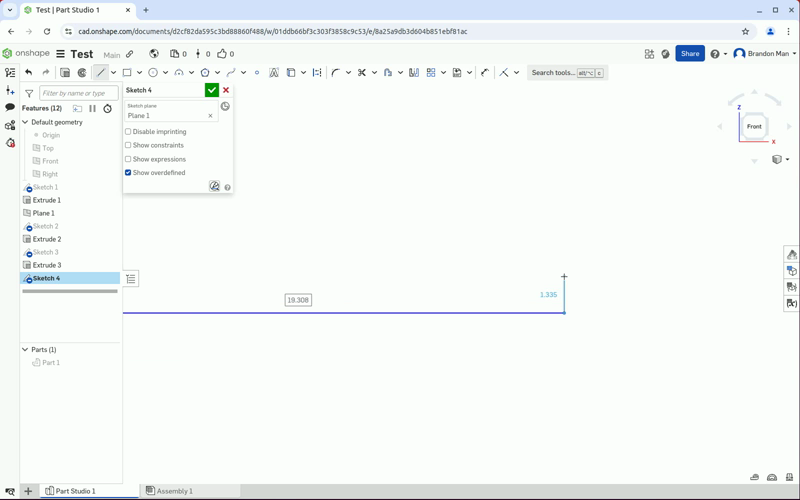
scroll(6)
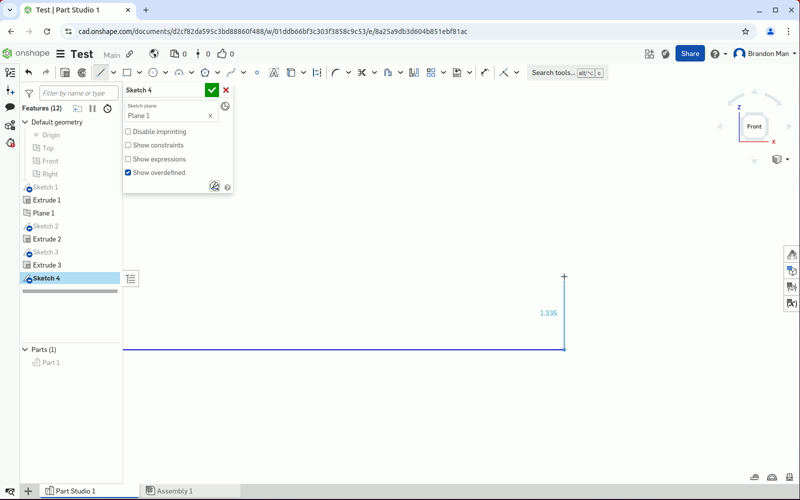
click(564, 276)
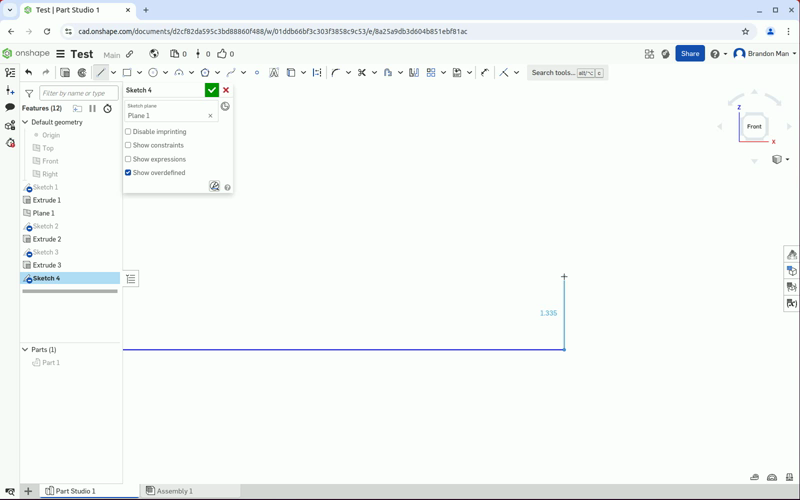
scroll(-6)
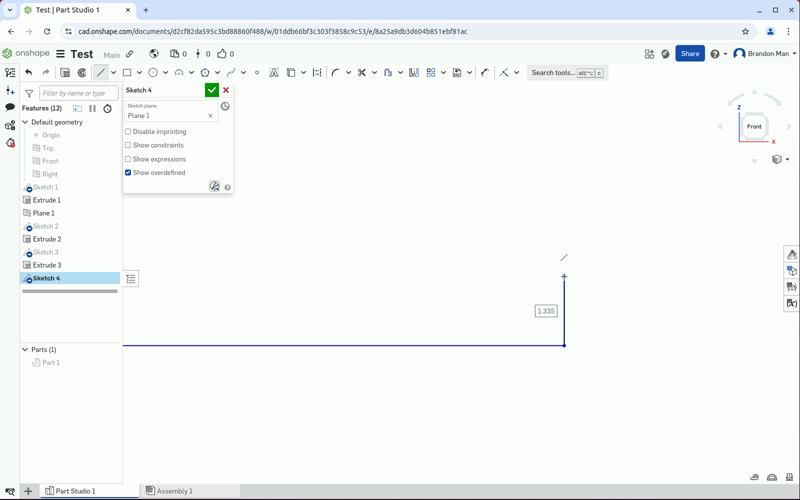
scroll(-6)
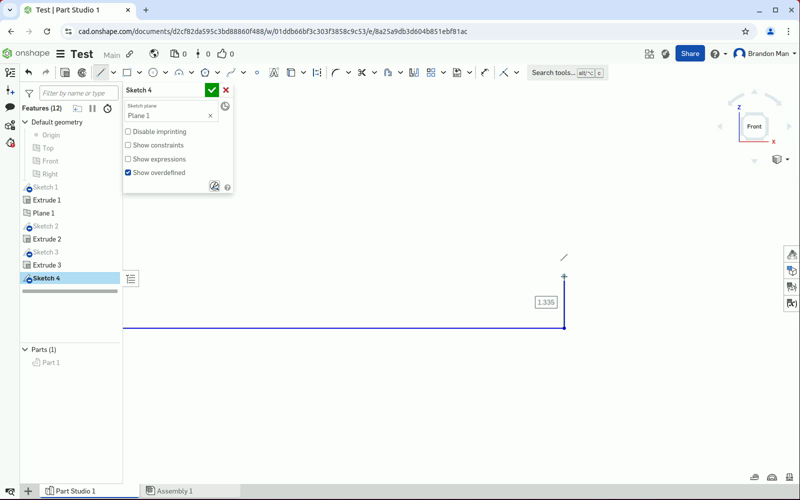
scroll(-6)
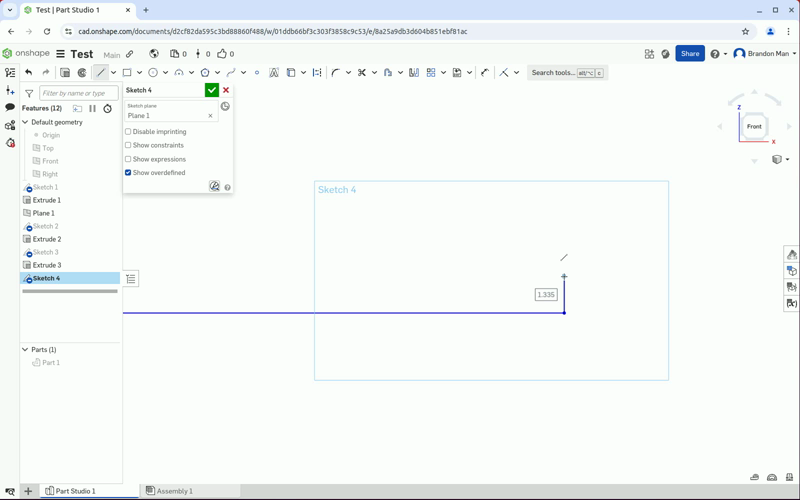
scroll(-6)
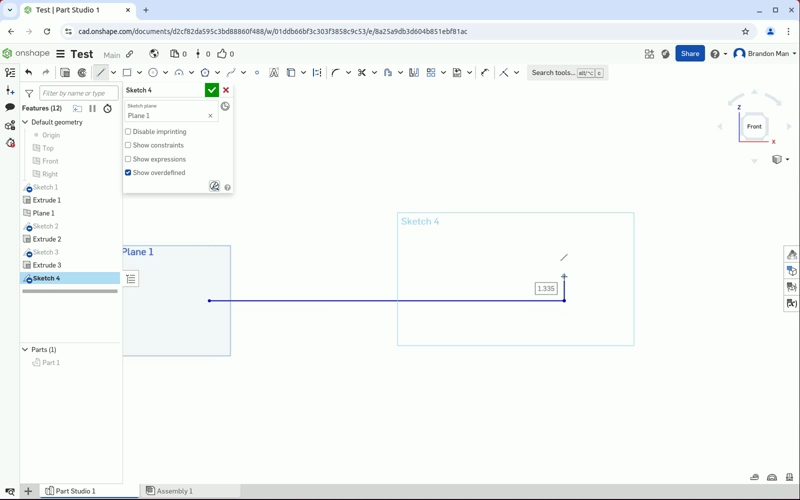
scroll(-6)
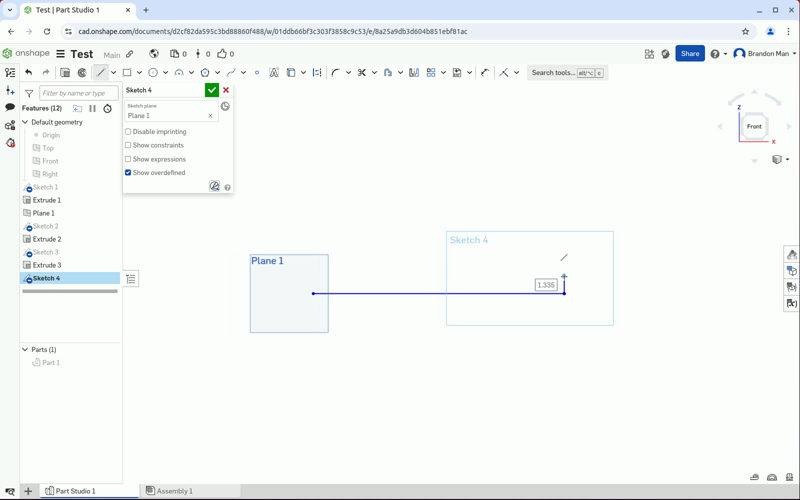
scroll(-6)
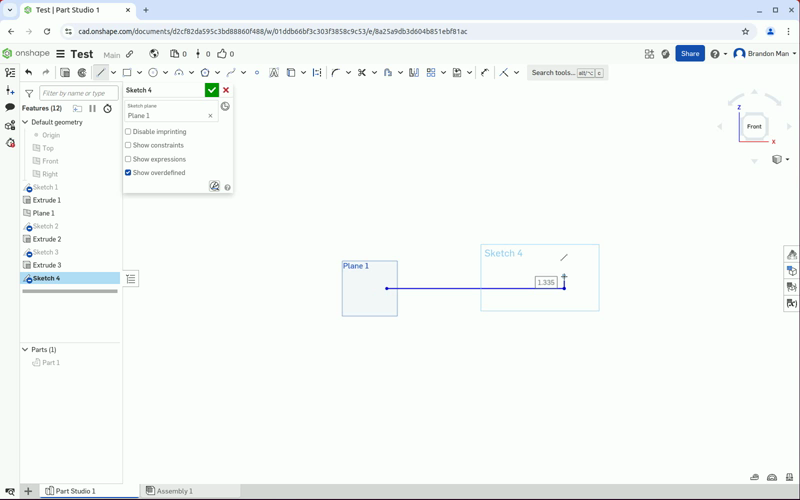
scroll(-6)
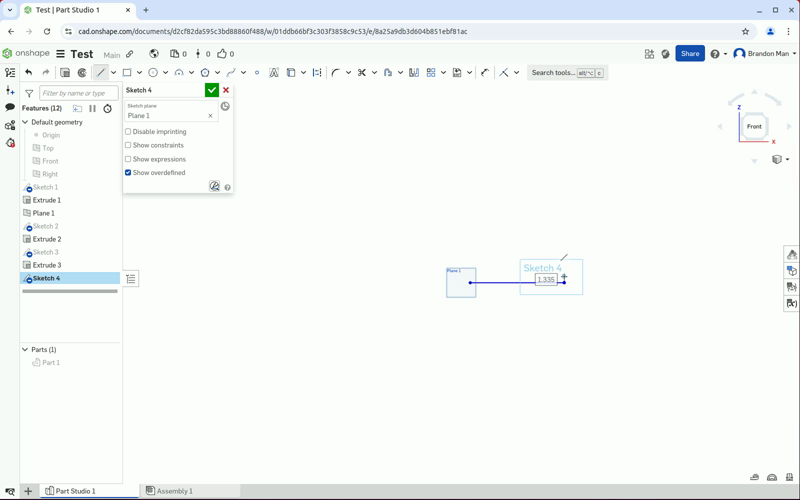
key_up(shift)
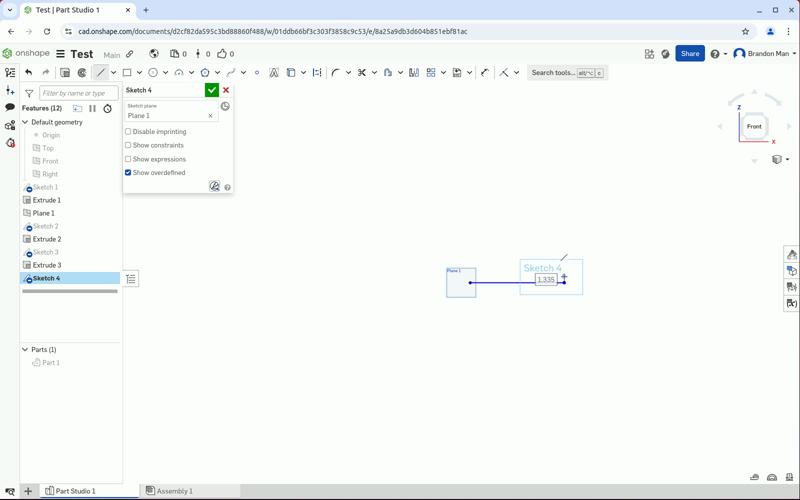
key_down(shift)
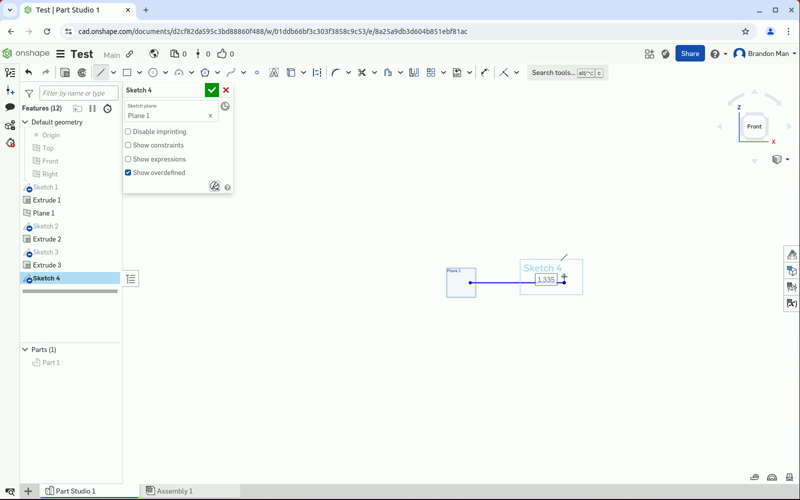
mouse_move(470, 276)
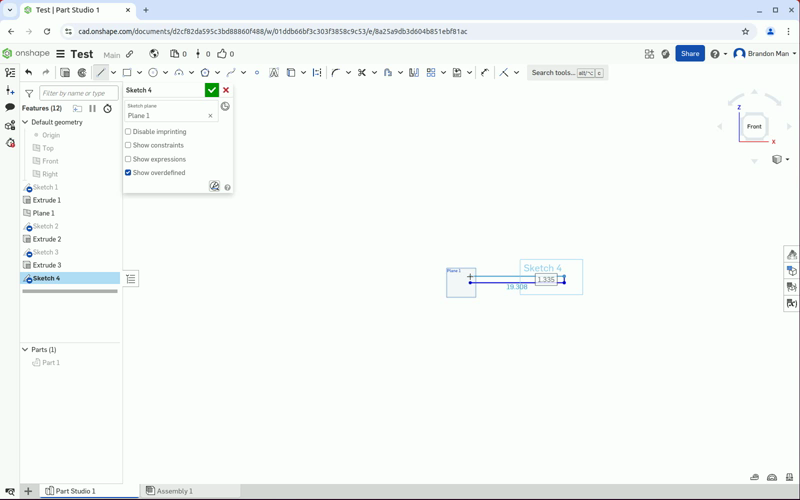
click(470, 276)
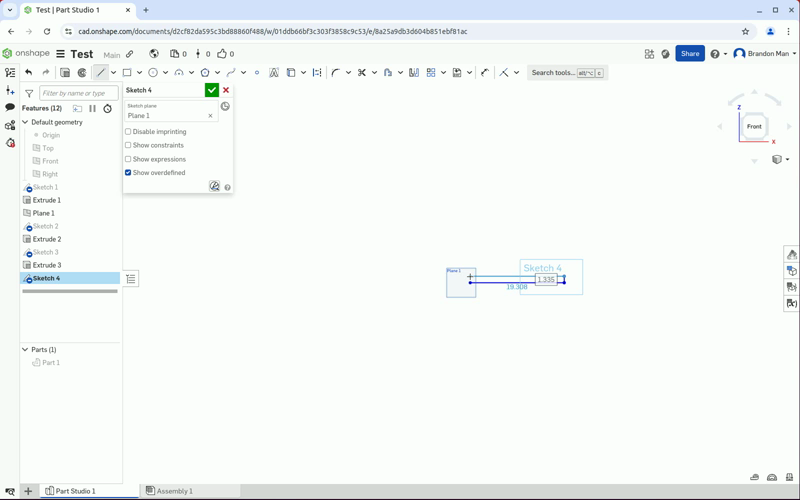
key_up(shift)
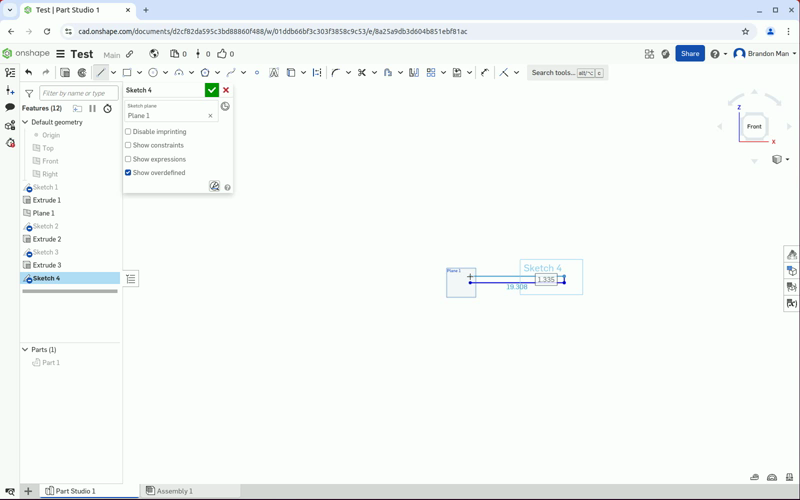
mouse_move(500, 276)
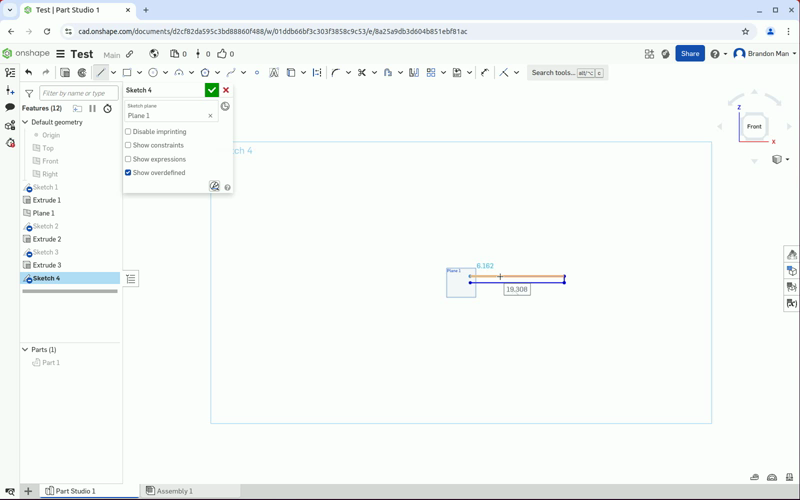
key_down(shift)
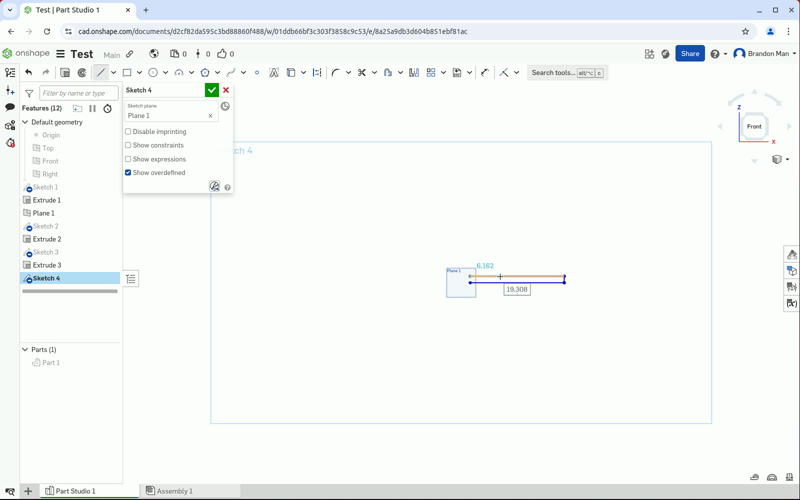
mouse_move(470, 282)
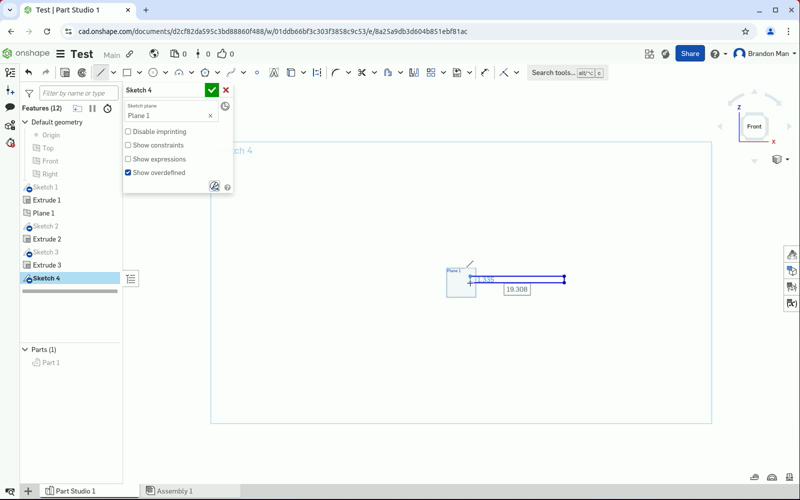
scroll(6)
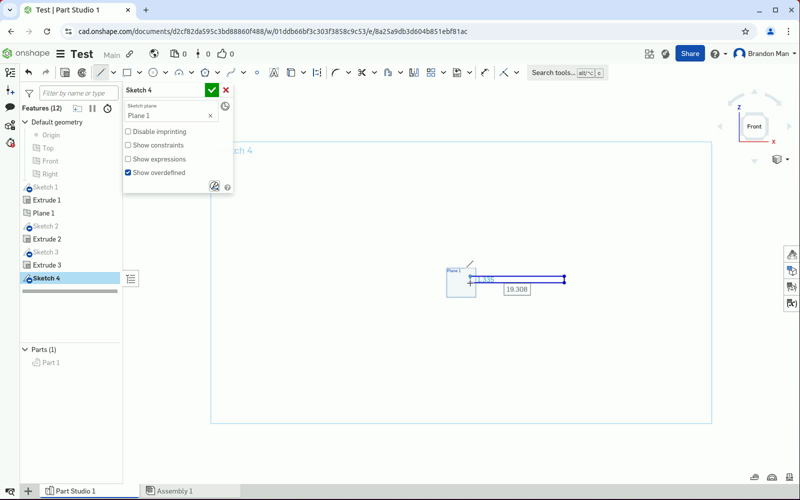
scroll(6)
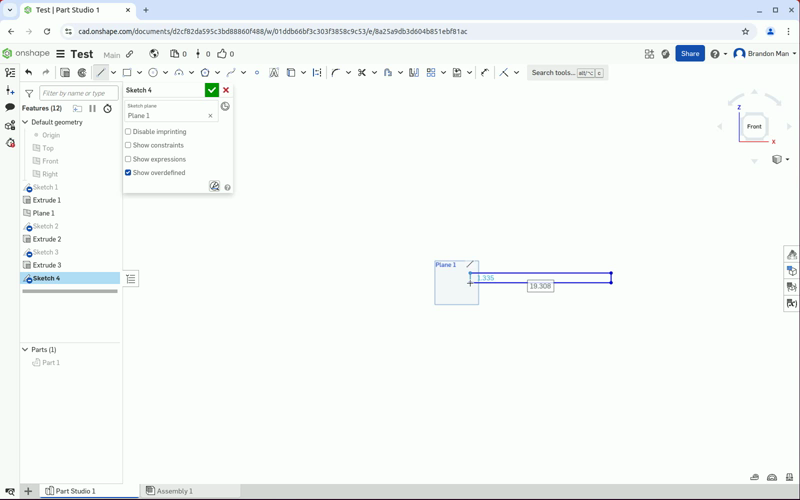
scroll(6)
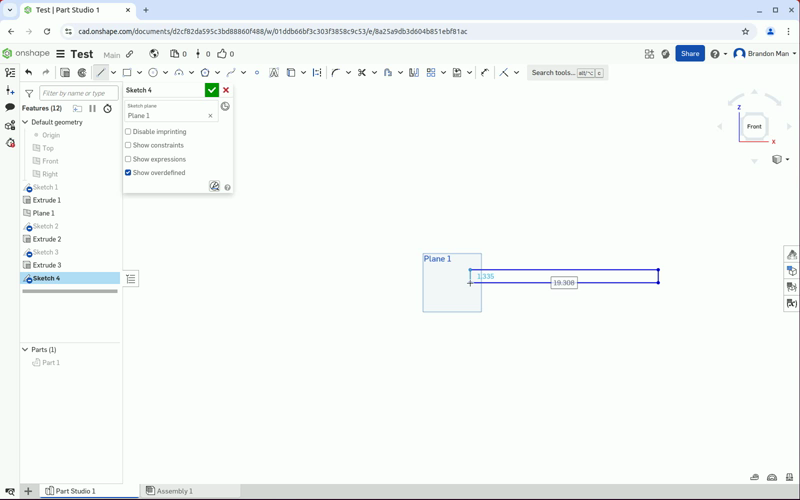
scroll(6)
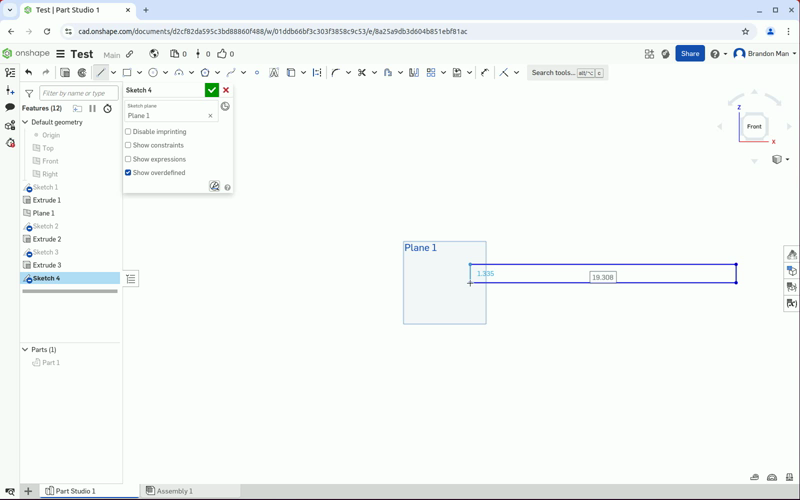
scroll(6)
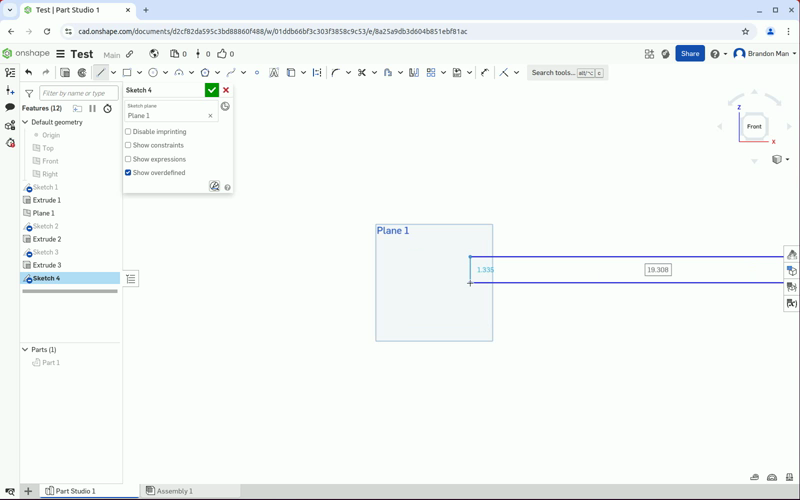
scroll(6)
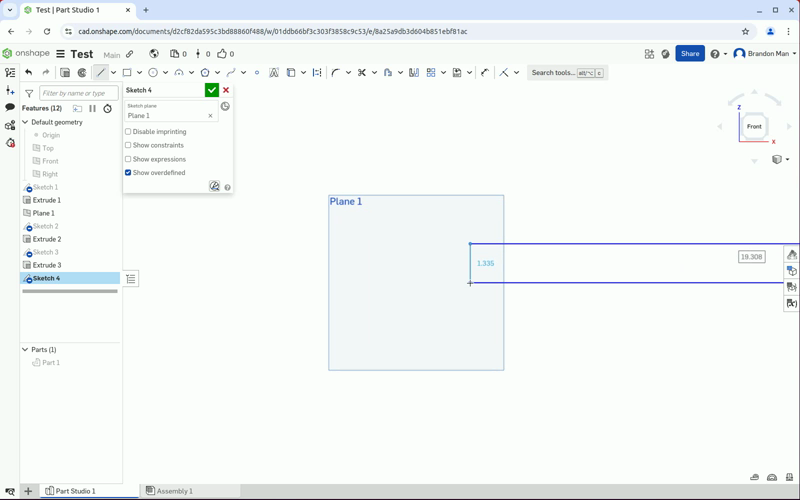
scroll(6)
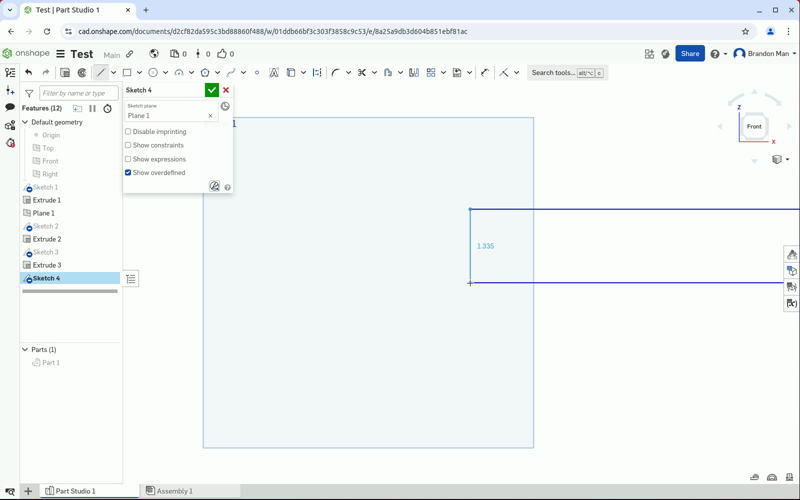
key_up(shift)
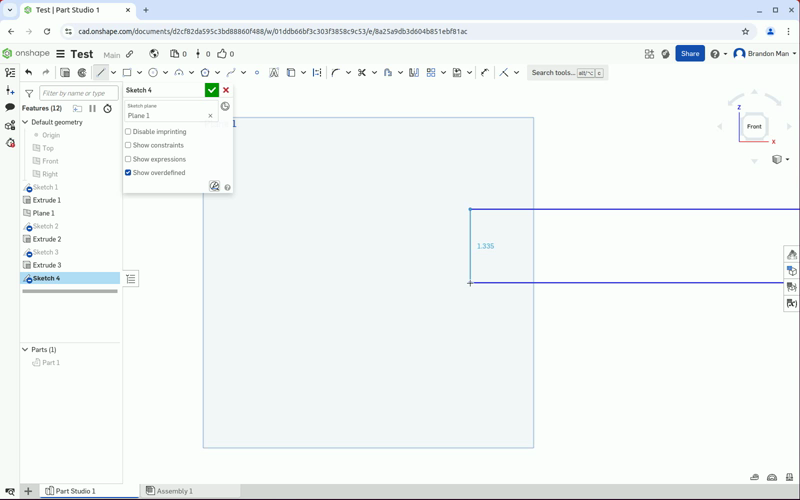
click(470, 282)
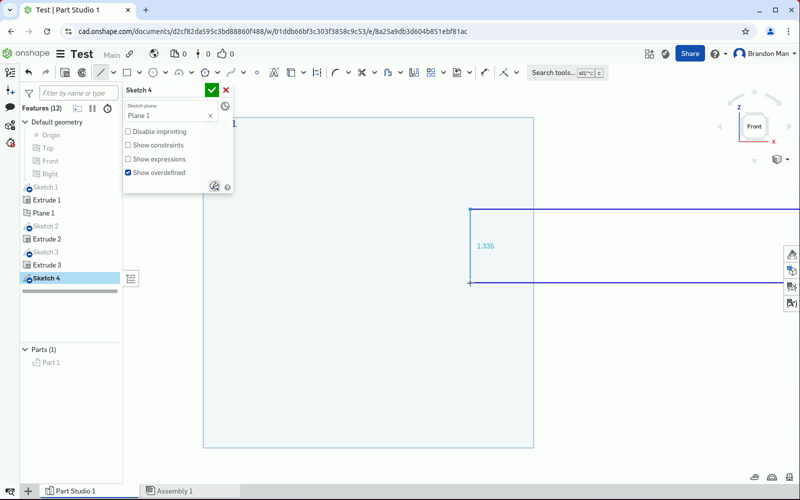
scroll(-6)
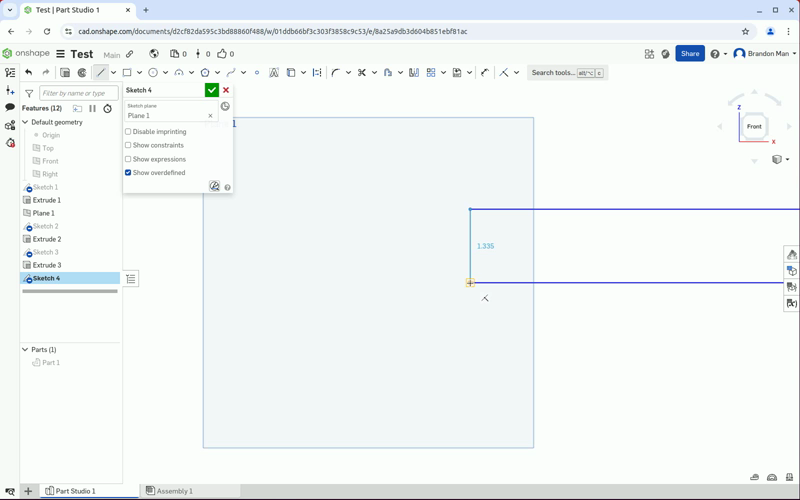
scroll(-6)
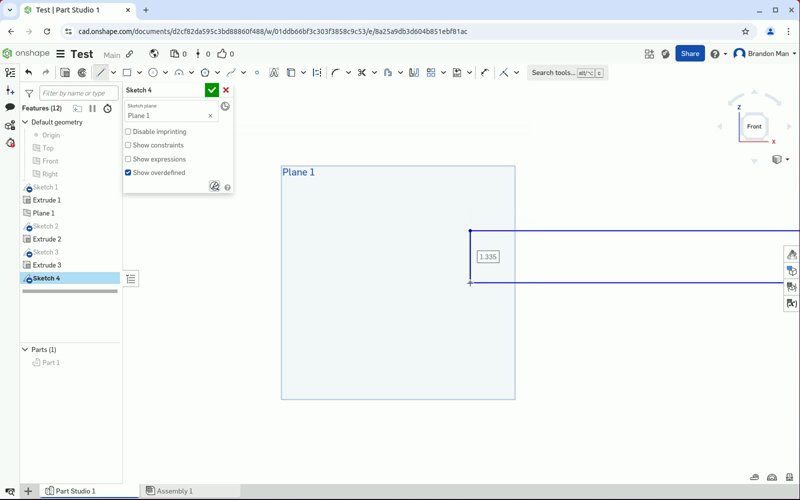
scroll(-6)
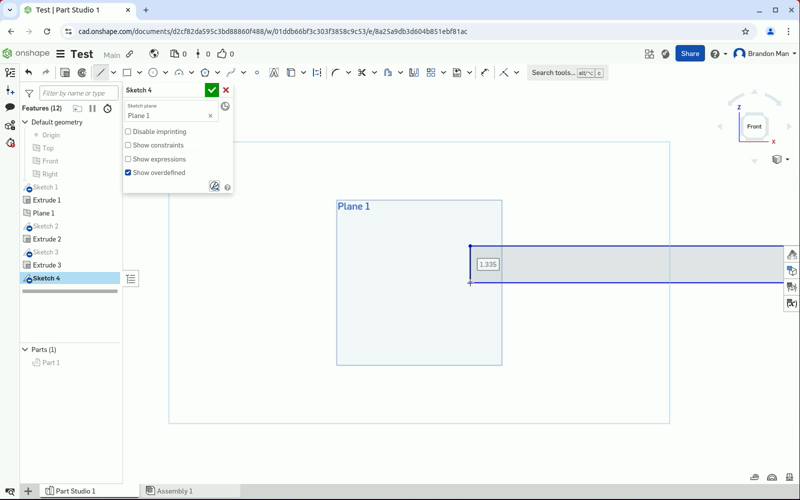
scroll(-6)
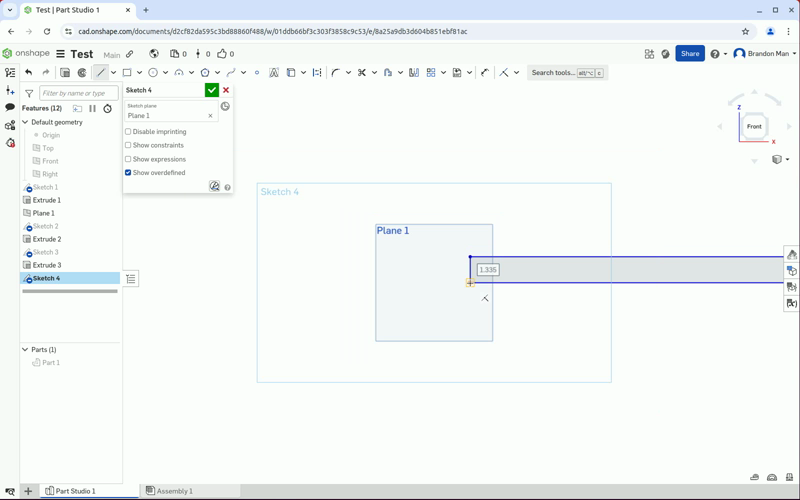
scroll(-6)
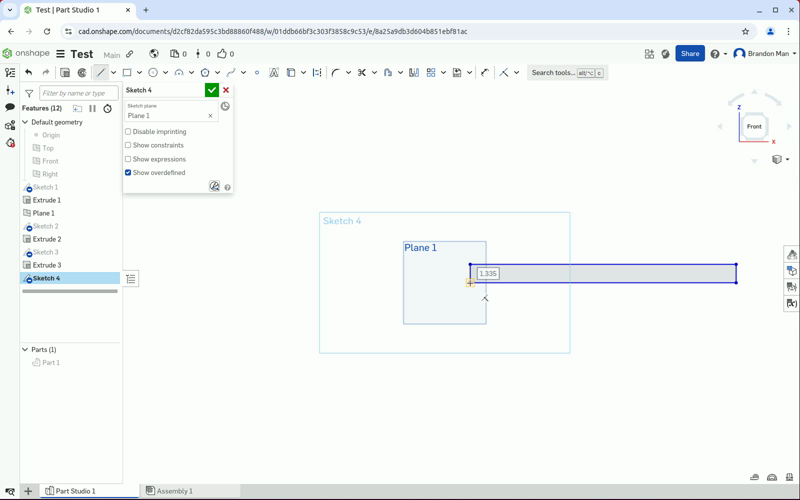
scroll(-6)
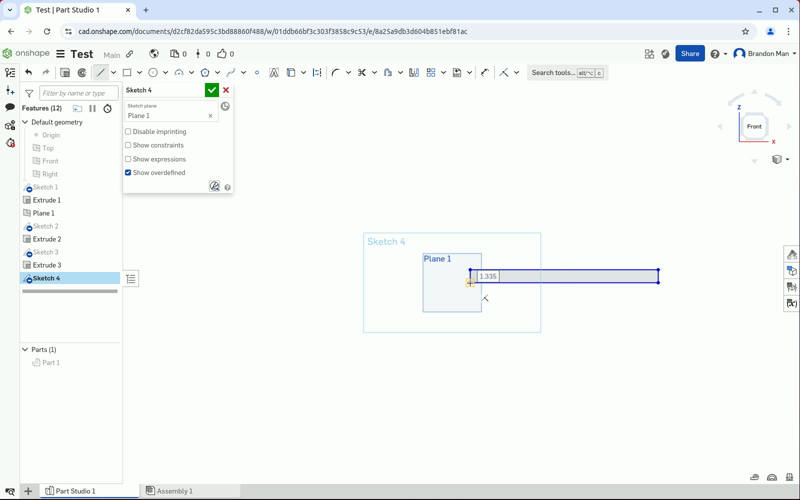
scroll(-6)
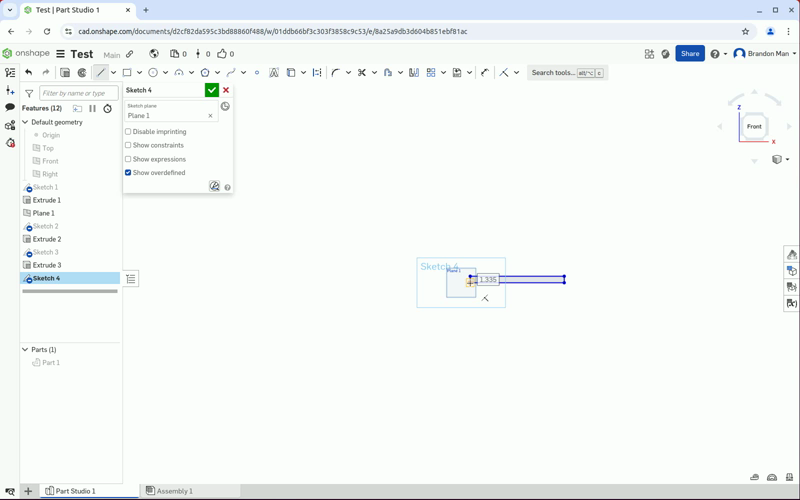
key(esc)
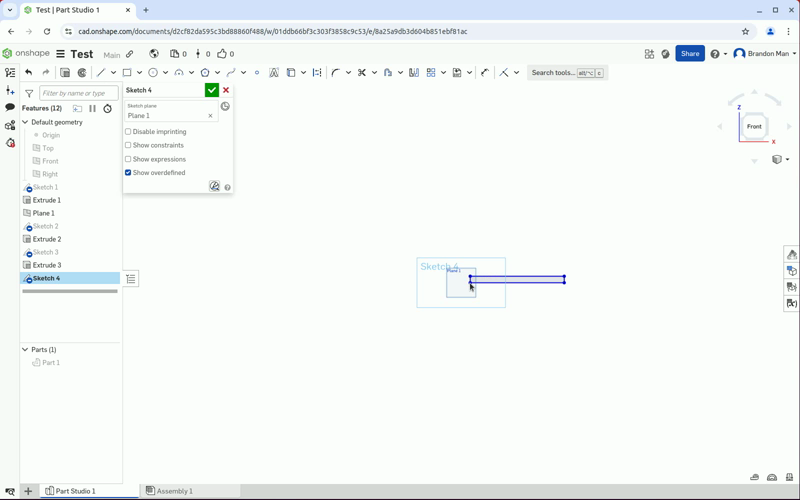
mouse_move(496, 281)
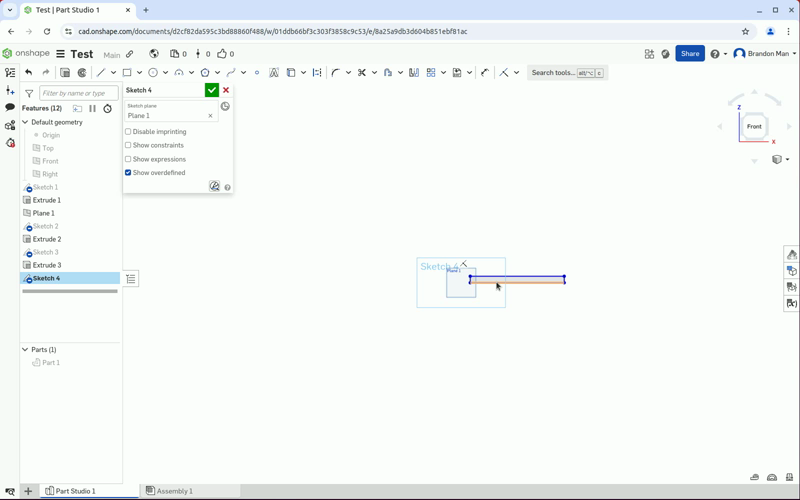
scroll(6)
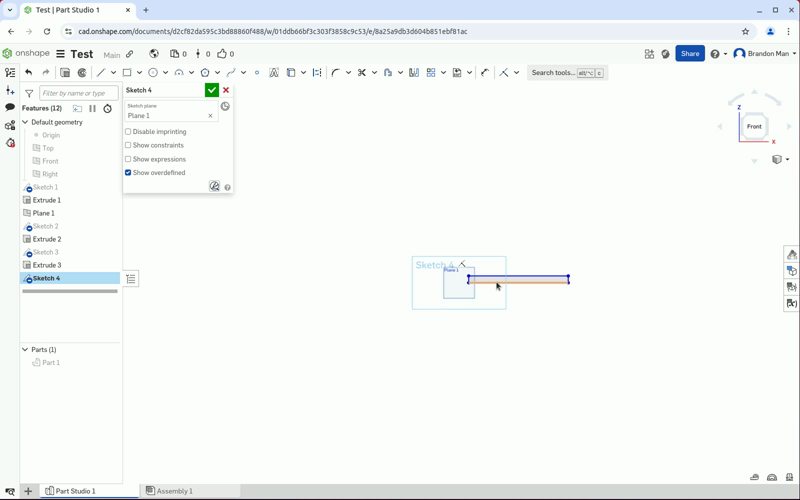
scroll(6)
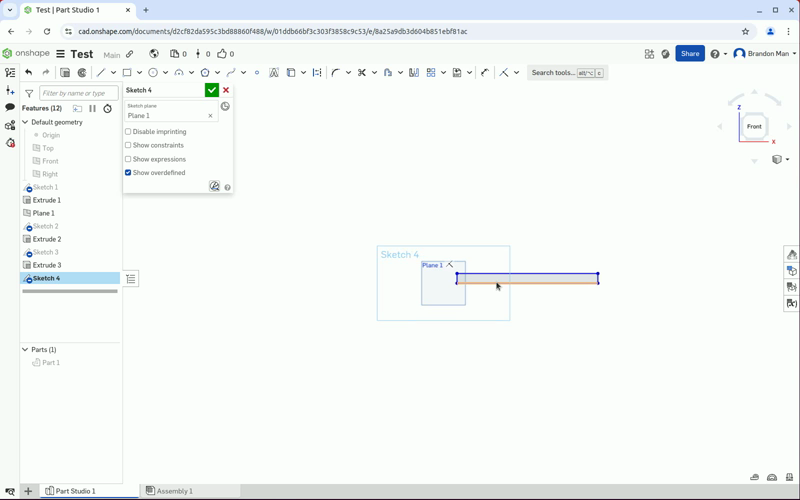
scroll(6)
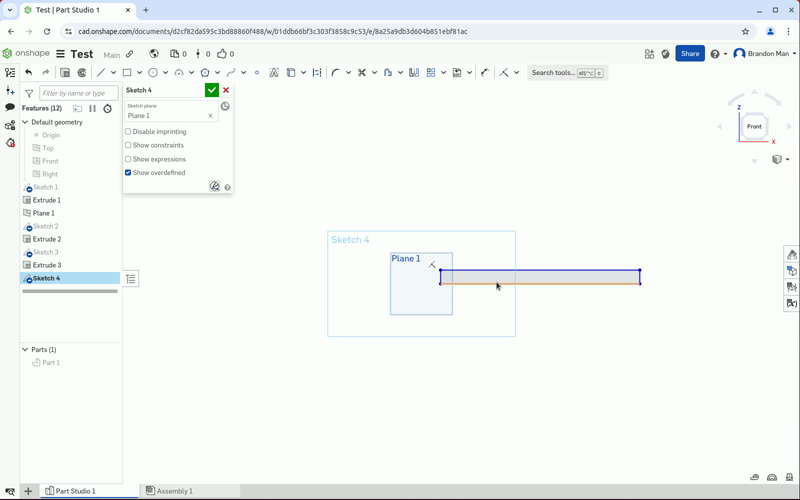
scroll(6)
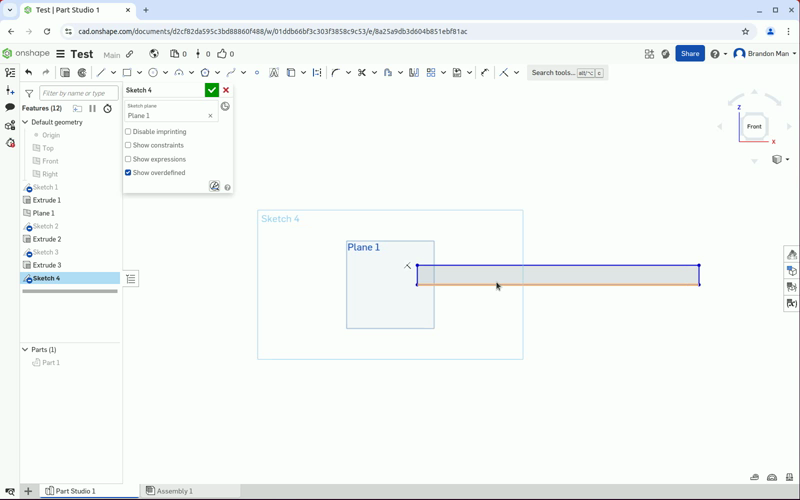
scroll(6)
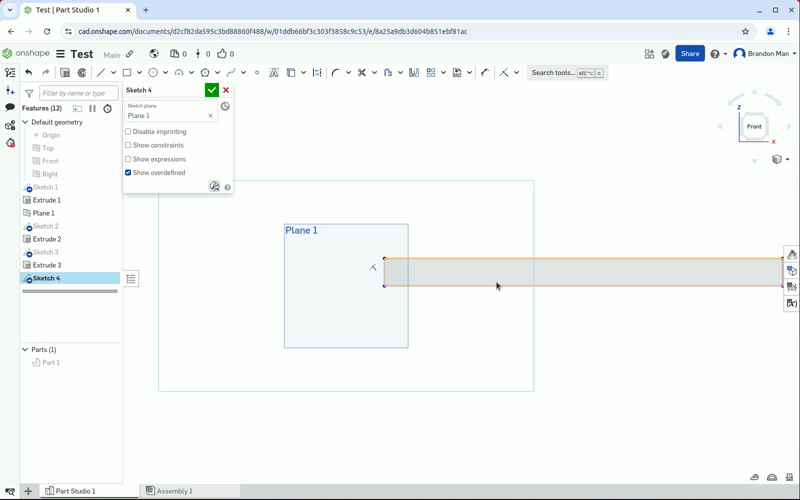
scroll(6)
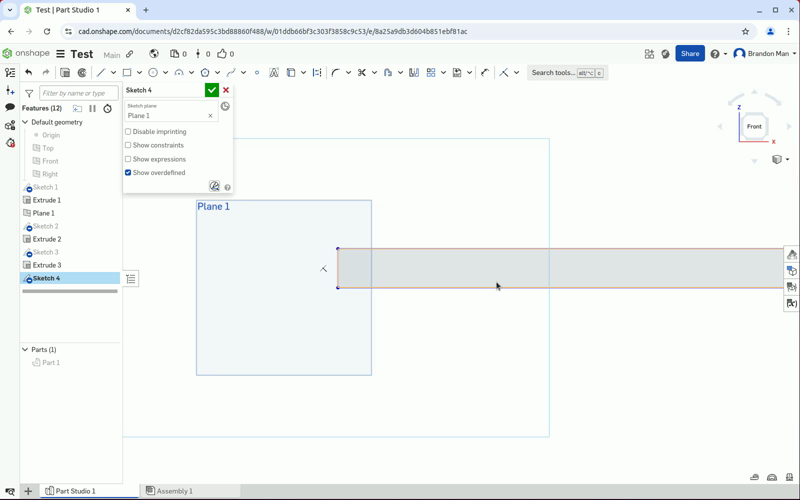
scroll(6)
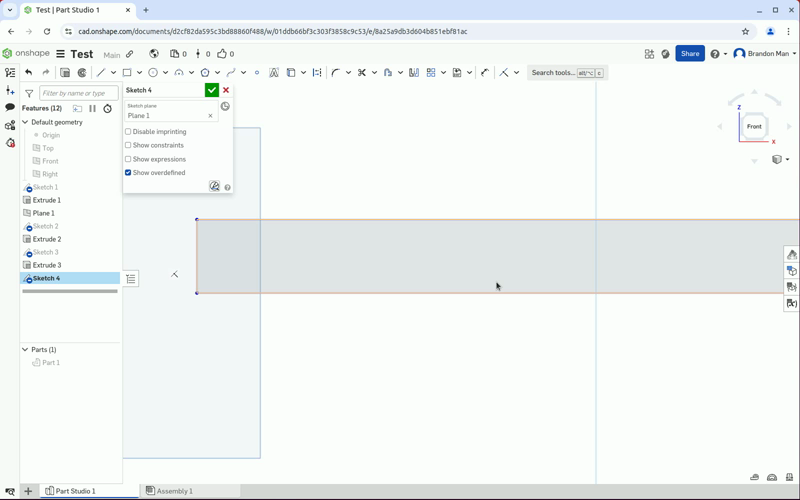
click(496, 281)
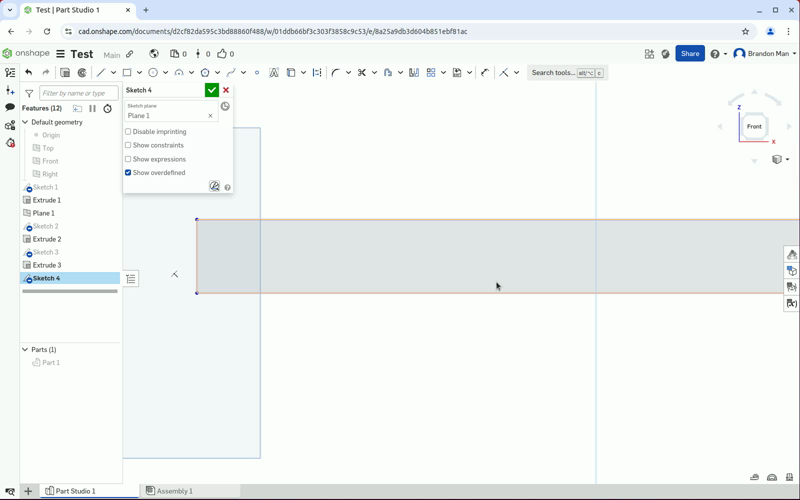
scroll(-6)
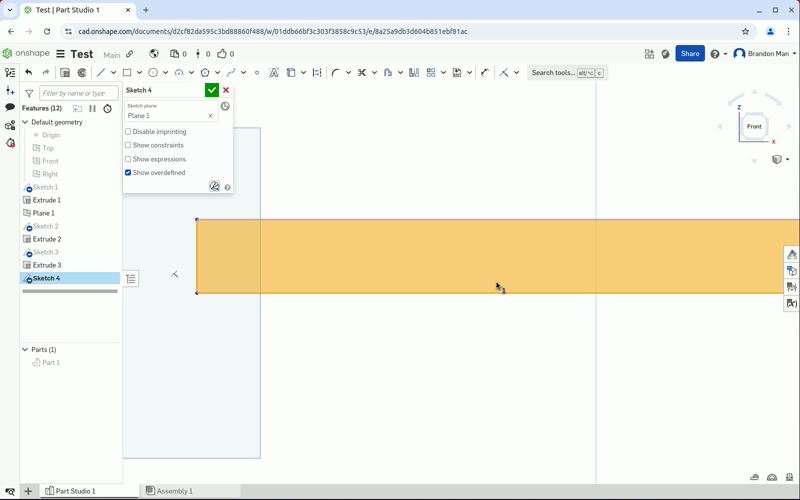
scroll(-6)
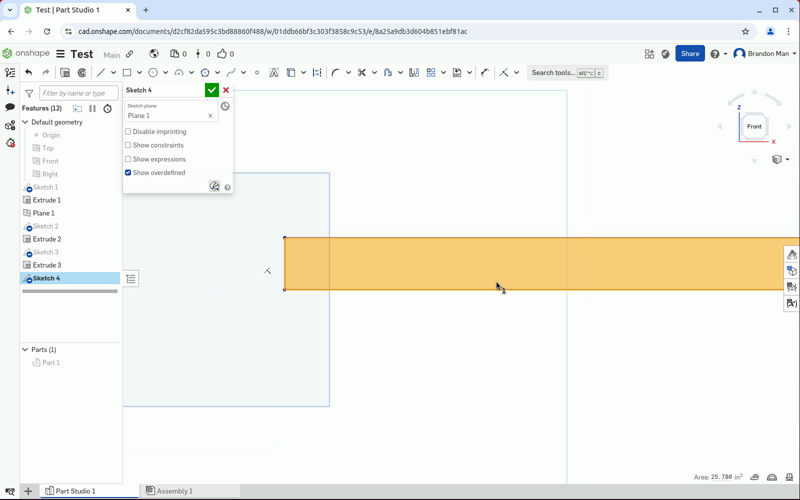
scroll(-6)
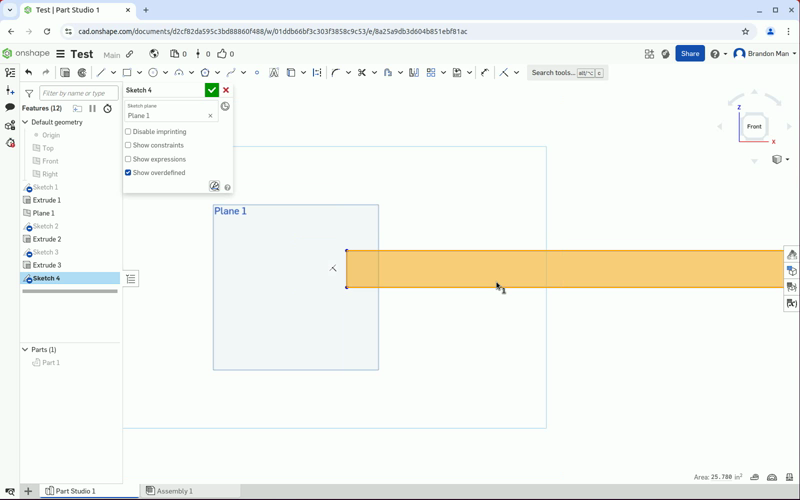
scroll(-6)
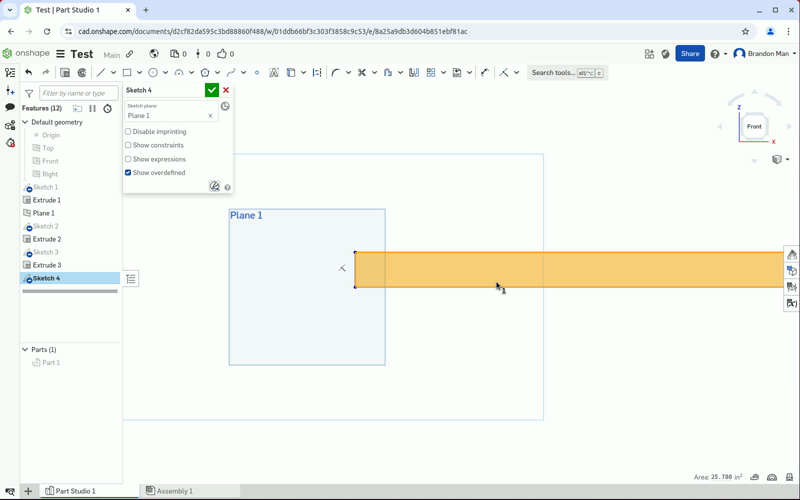
scroll(-6)
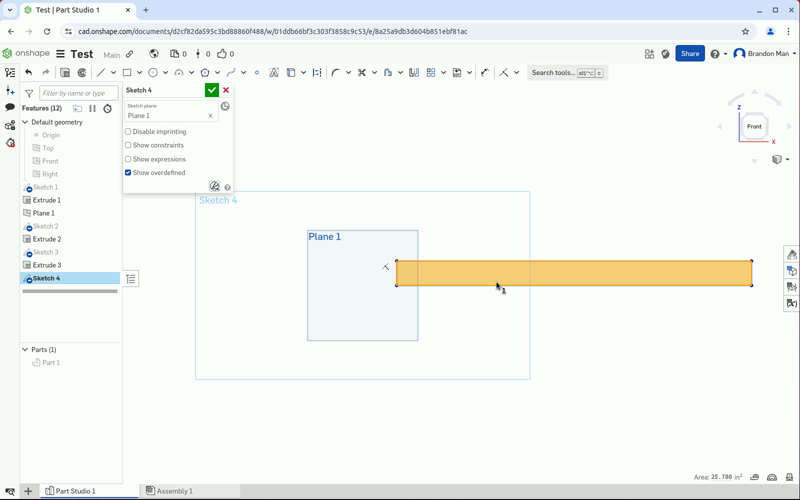
scroll(-6)
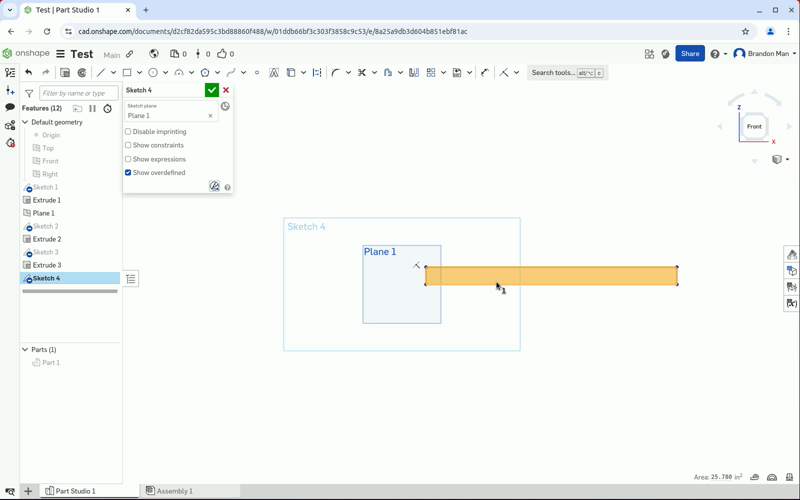
scroll(-6)
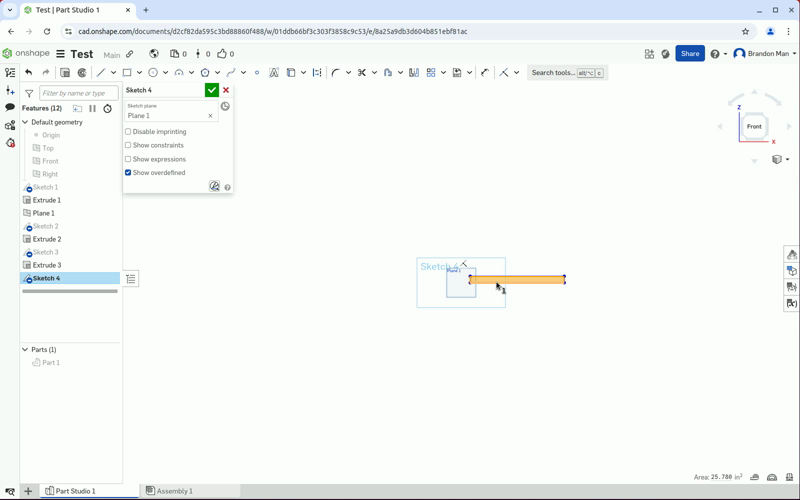
mouse_move(73, 352)
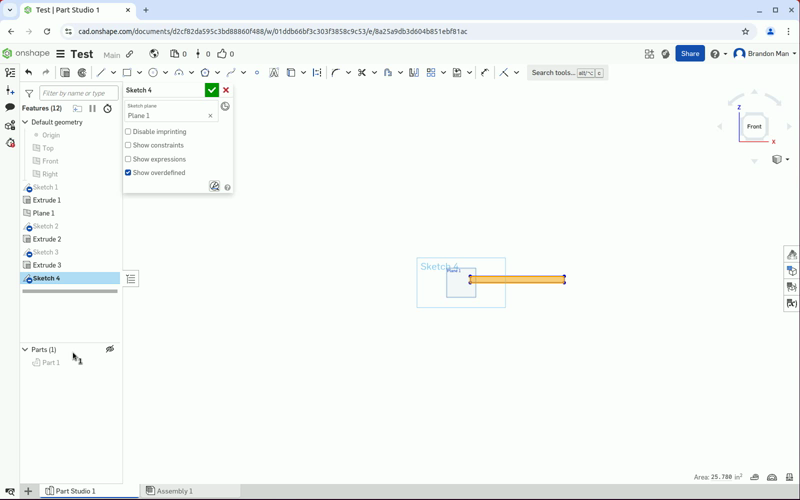
key(shift+y)
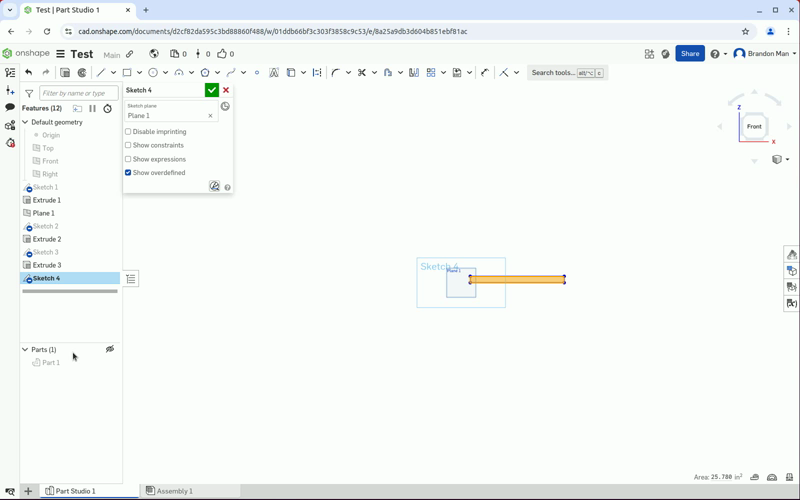
key(shift+e)
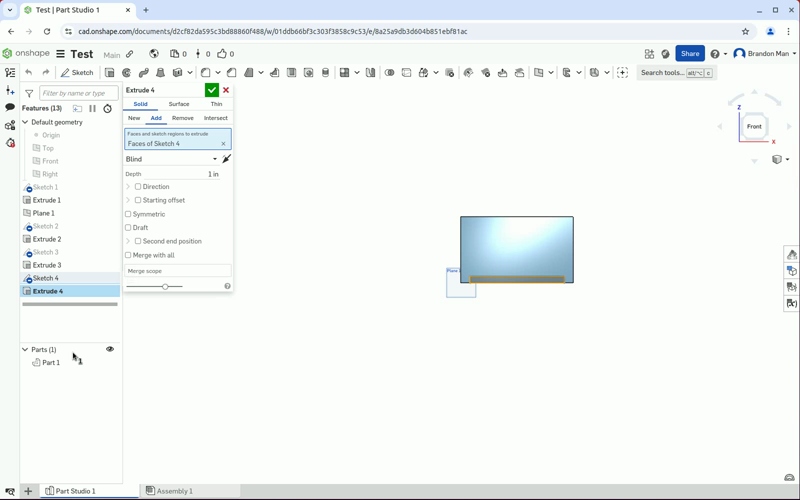
mouse_move(143, 106)
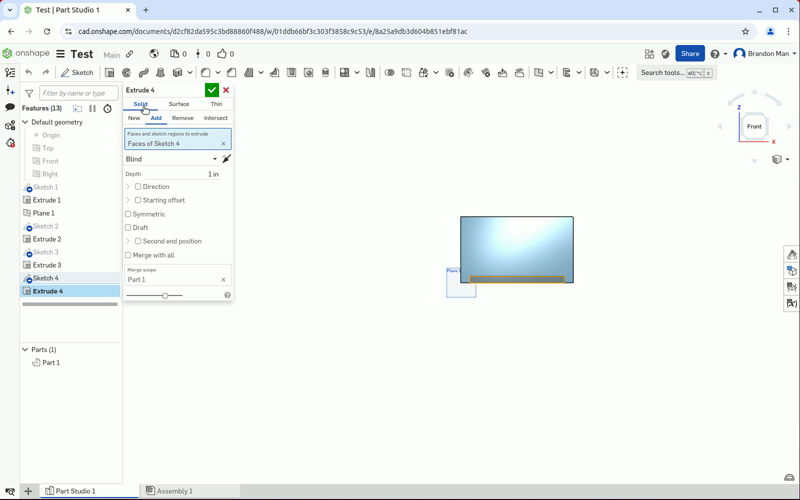
click(143, 106)
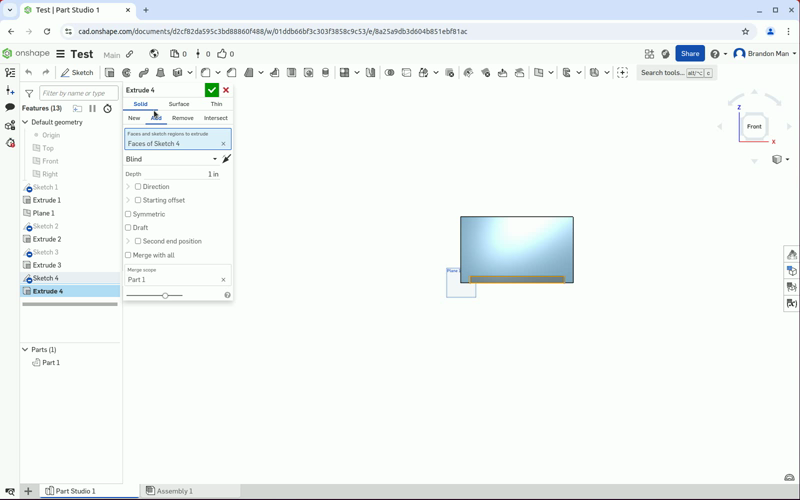
mouse_move(186, 120)
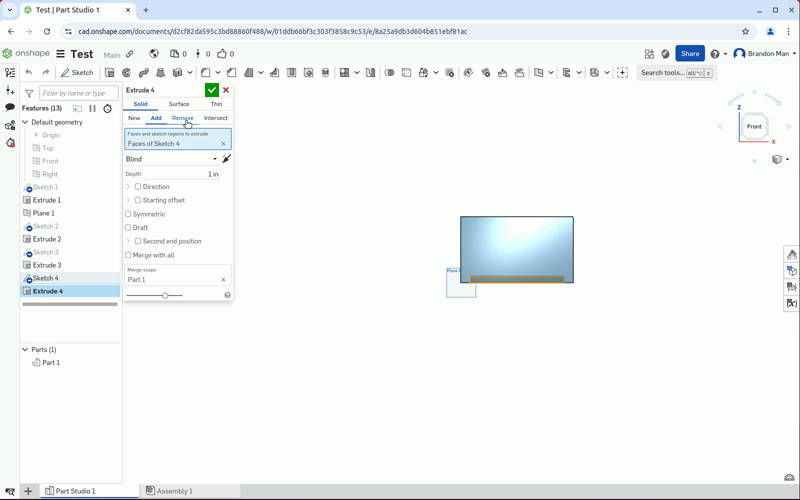
click(186, 120)
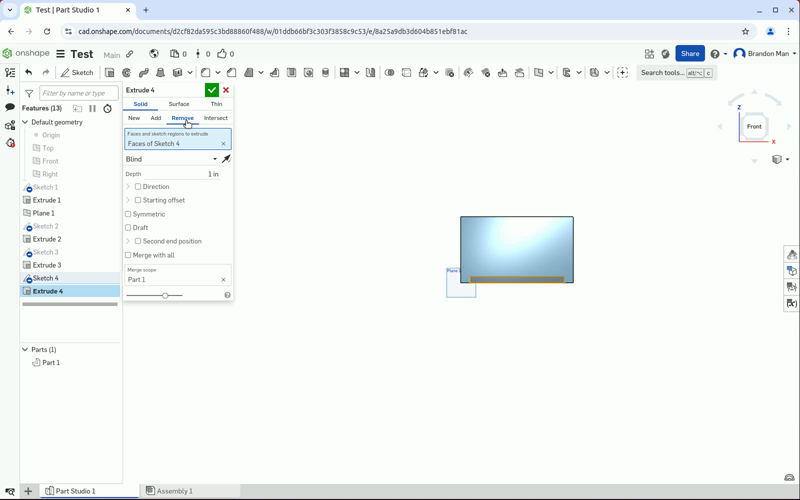
key(tab, 4)
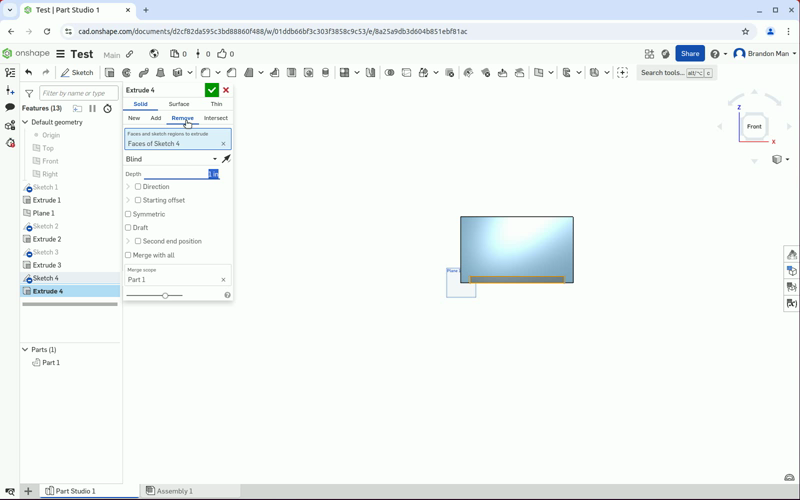
text(7.221)
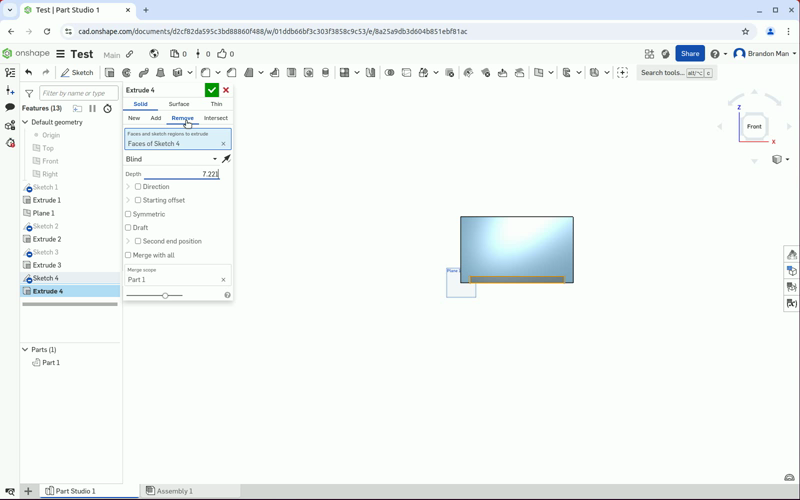
key(tab, 6)
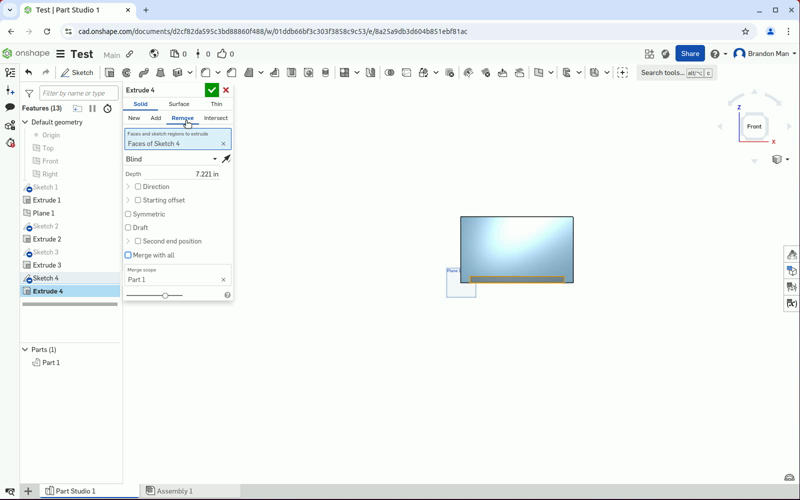
key(space)
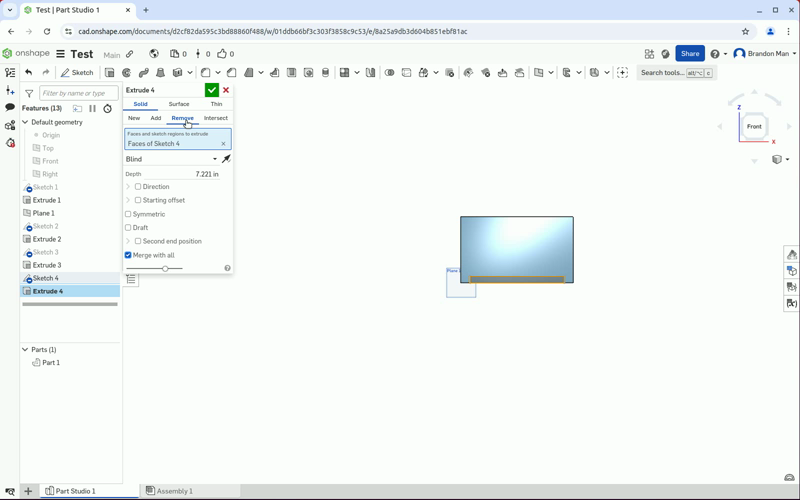
key(enter)
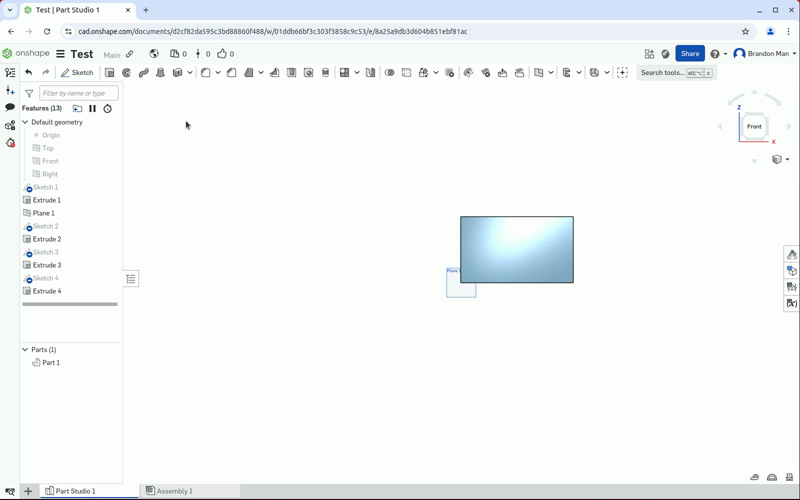
key(shift+h)
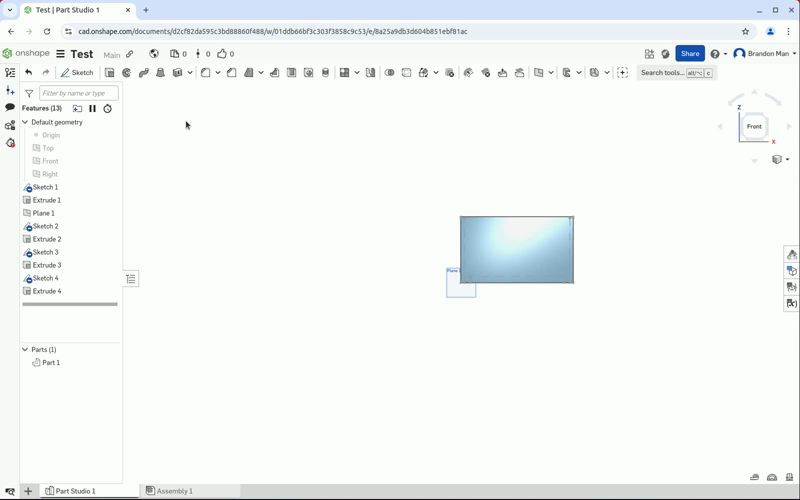
key(shift+h)
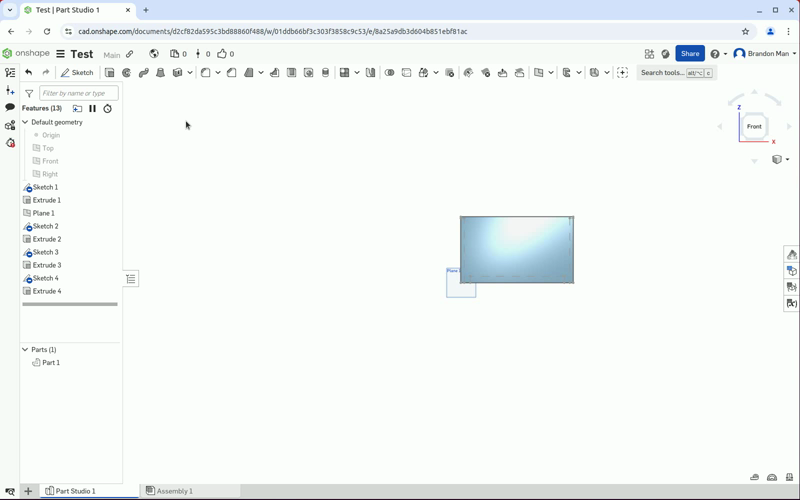
key(shift+7)
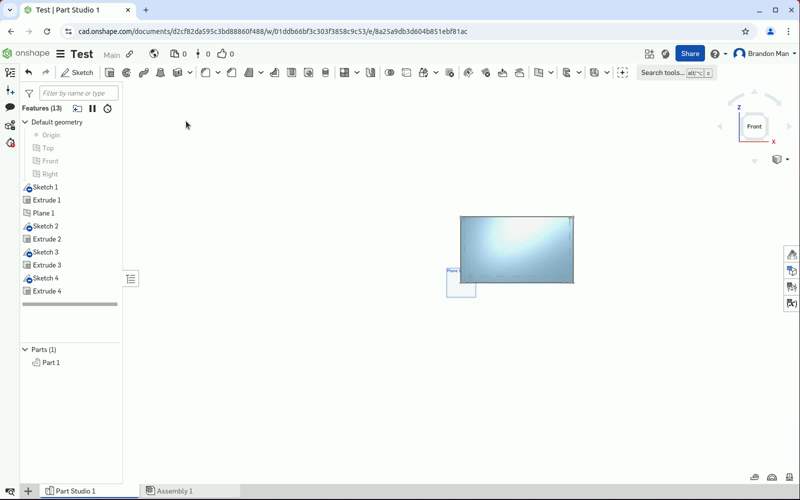
key(left, 2)
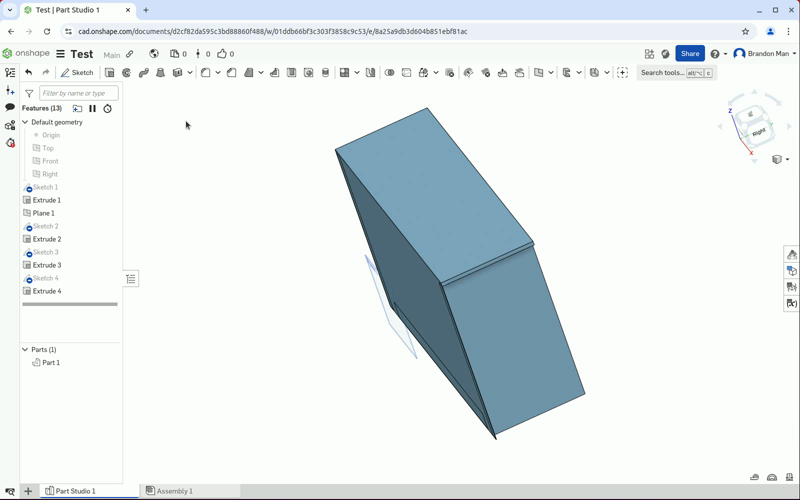
key(down, 2)
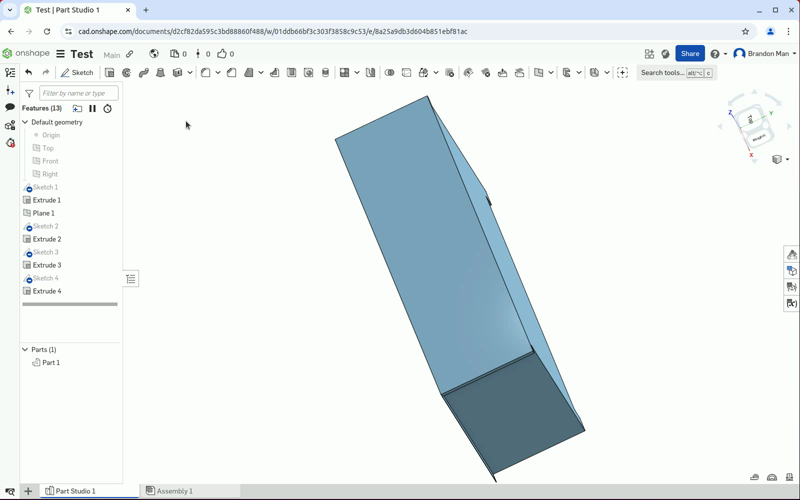
key(up, 2)
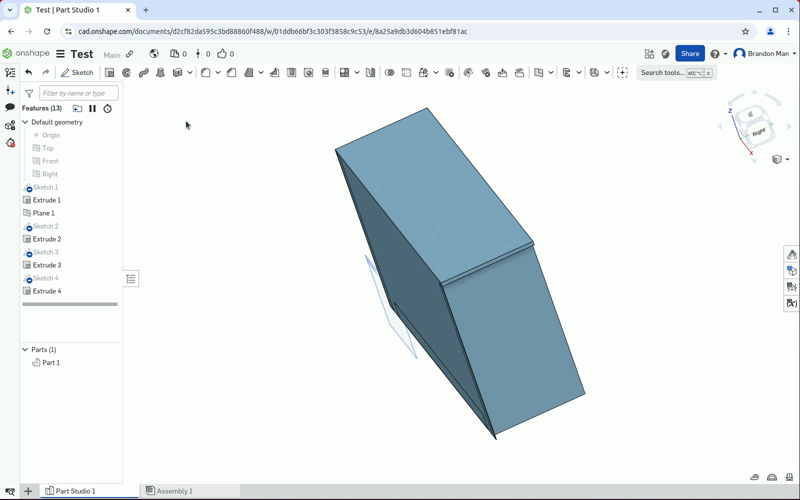
key(right, 2)
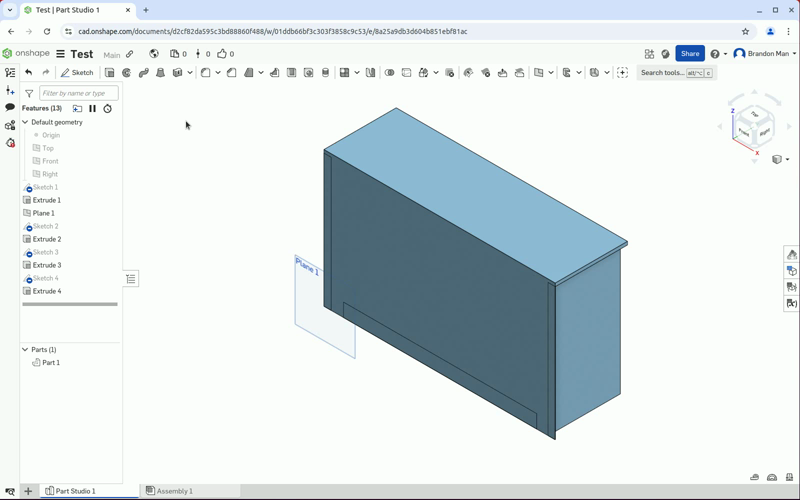
mouse_move(73, 189)
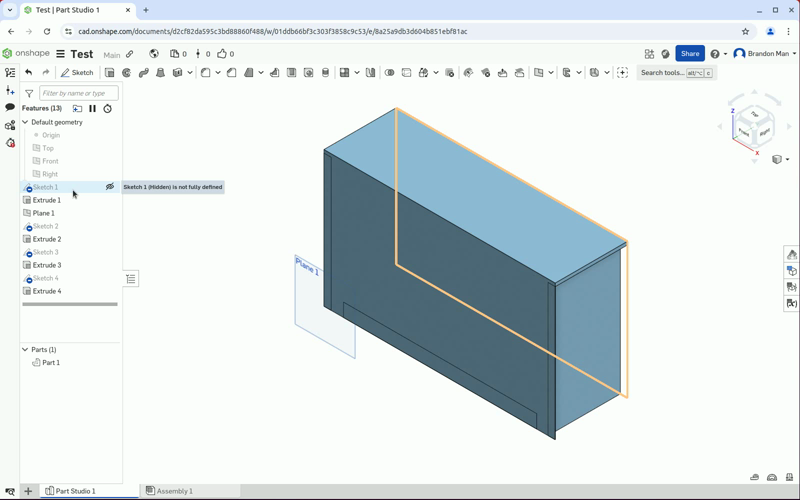
click(73, 189)